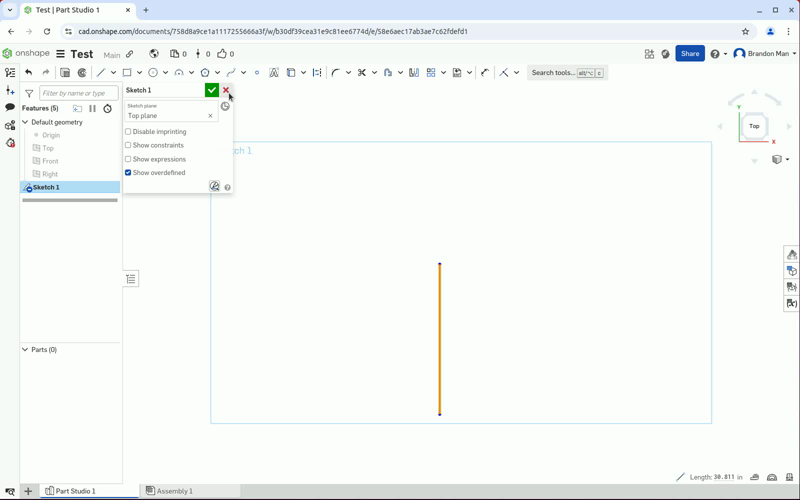
key(shift+h)
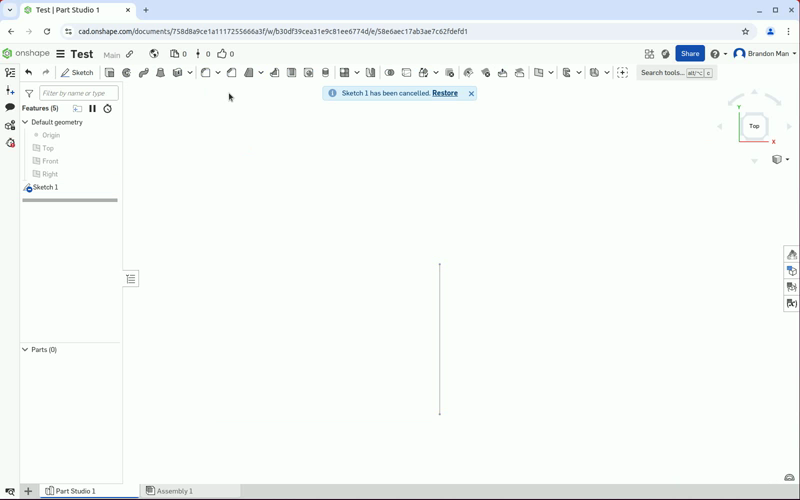
key(shift+s)
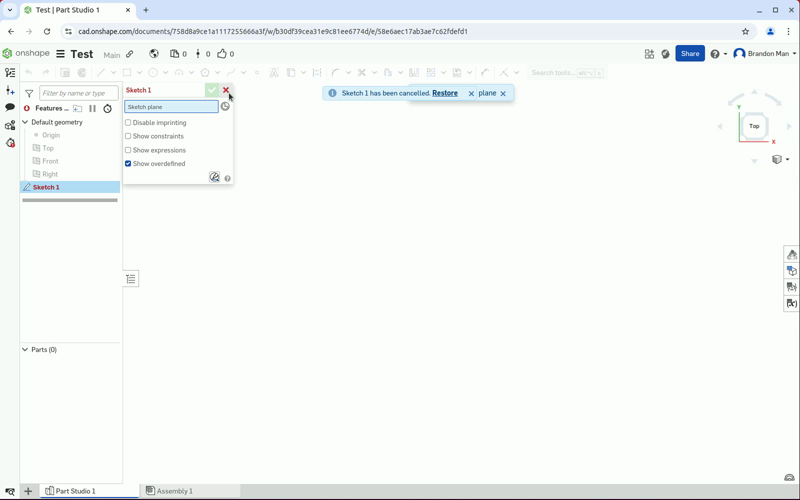
mouse_move(73, 150)
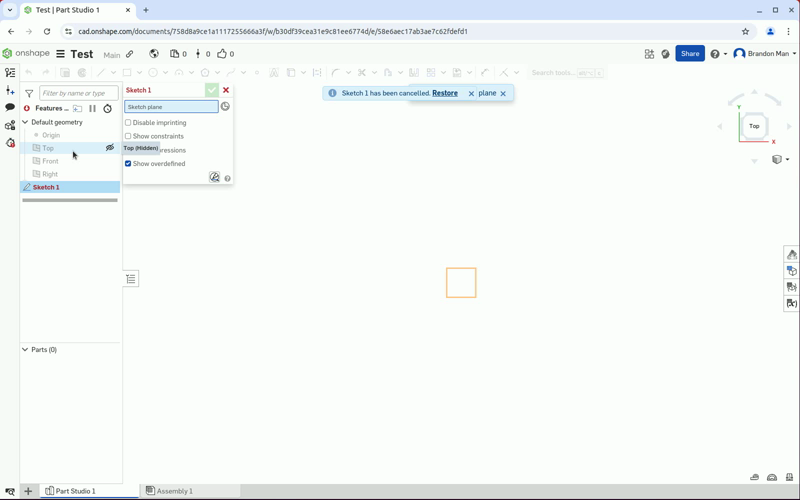
click(73, 150)
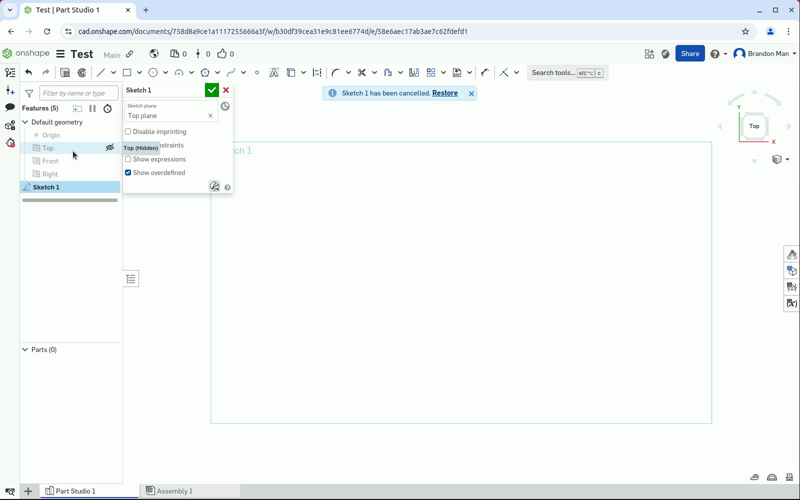
mouse_move(73, 352)
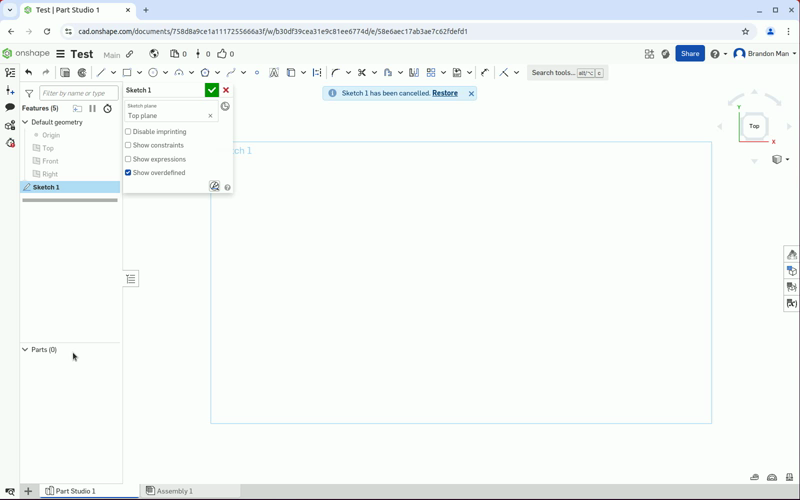
key(y)
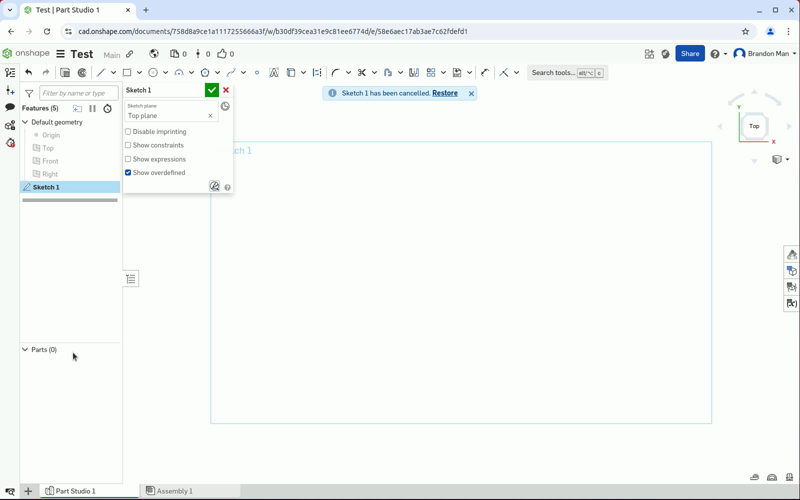
key(l)
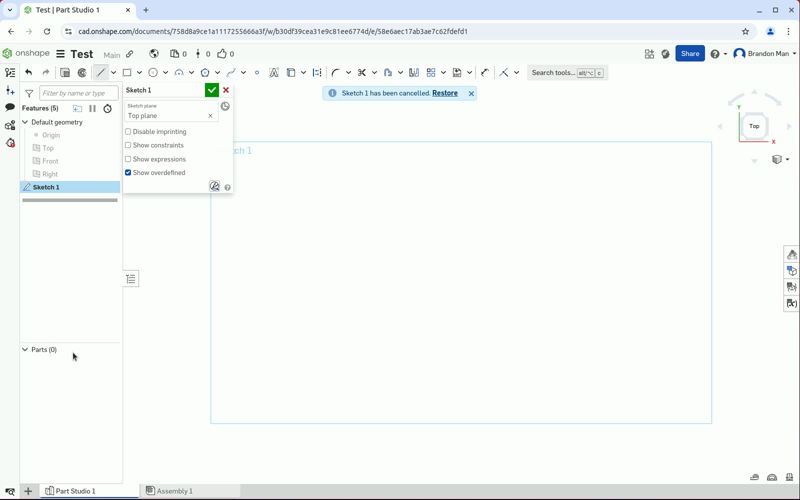
key_down(shift)
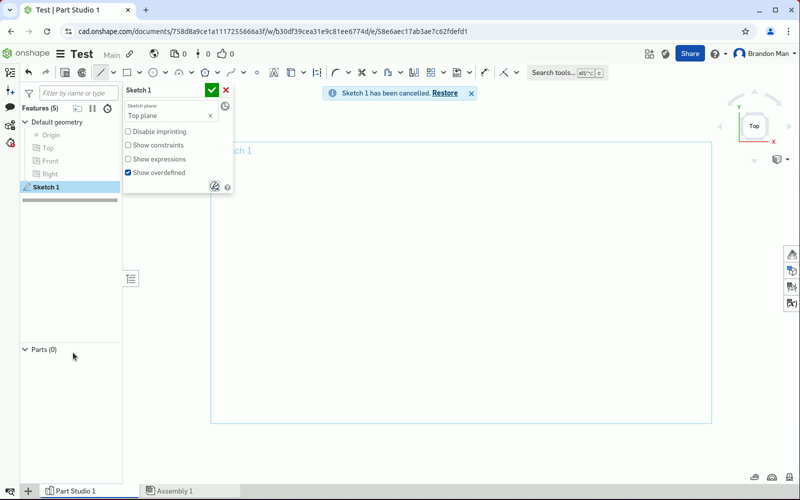
mouse_move(348, 307)
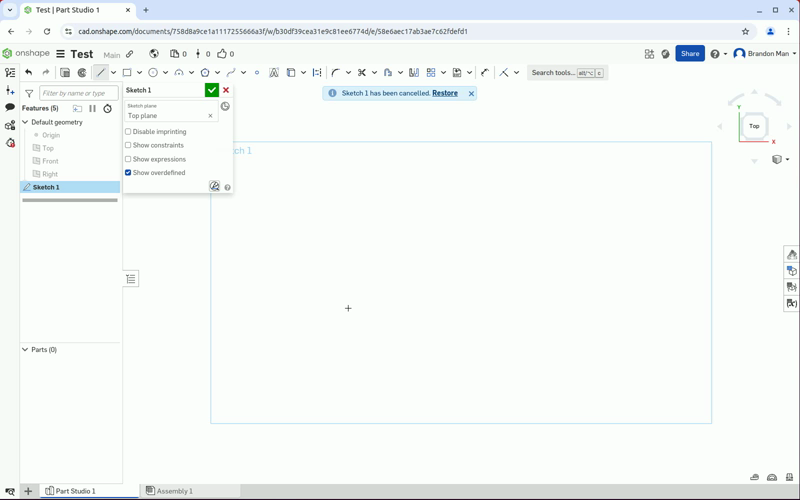
click(348, 307)
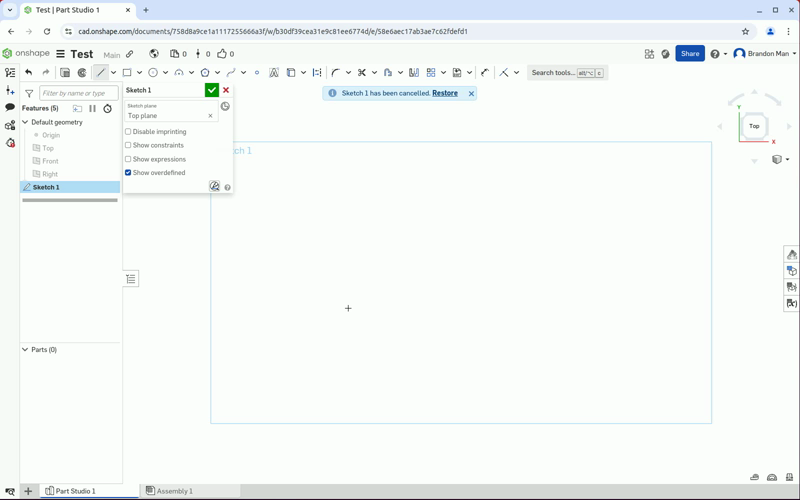
key_up(shift)
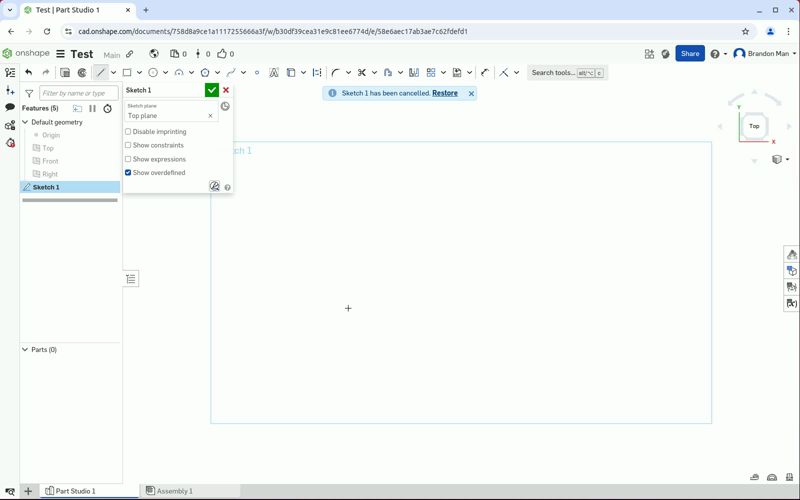
key_down(shift)
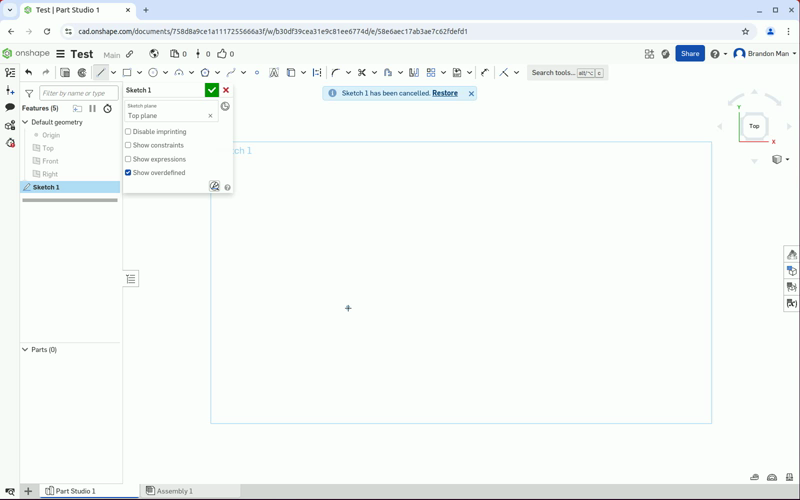
mouse_move(378, 307)
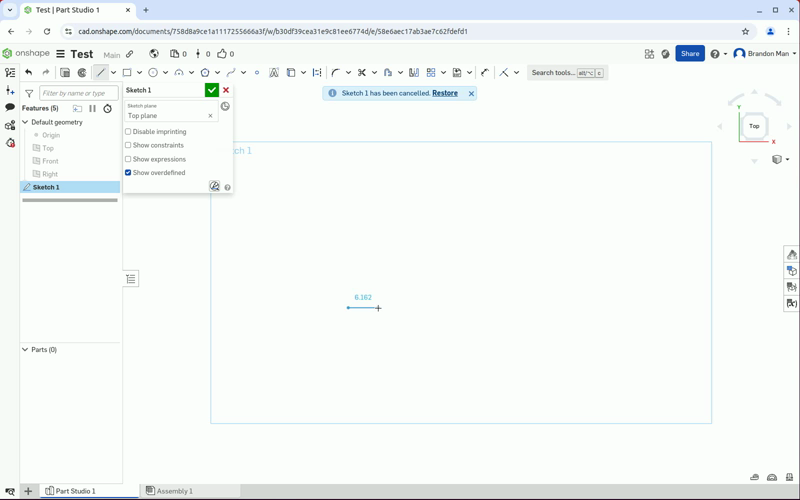
mouse_move(358, 307)
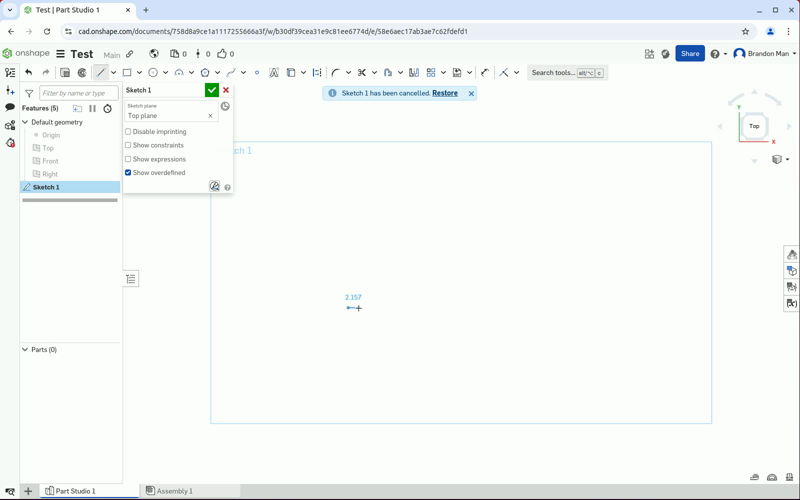
click(358, 307)
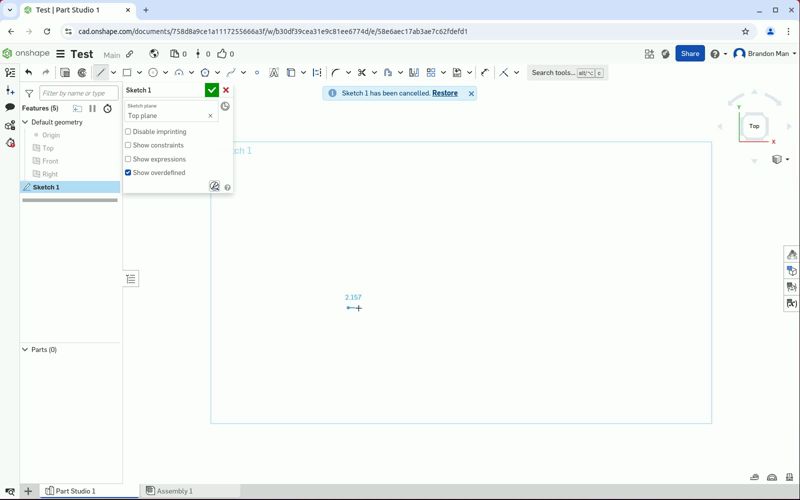
key_up(shift)
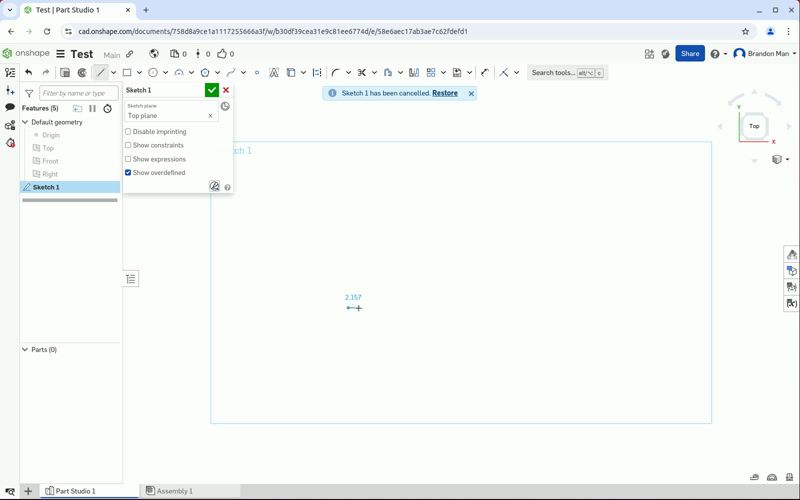
key_down(shift)
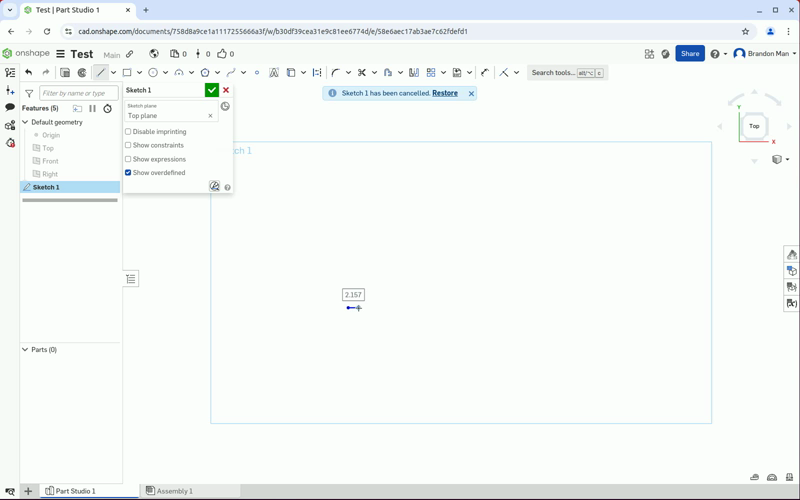
mouse_move(388, 307)
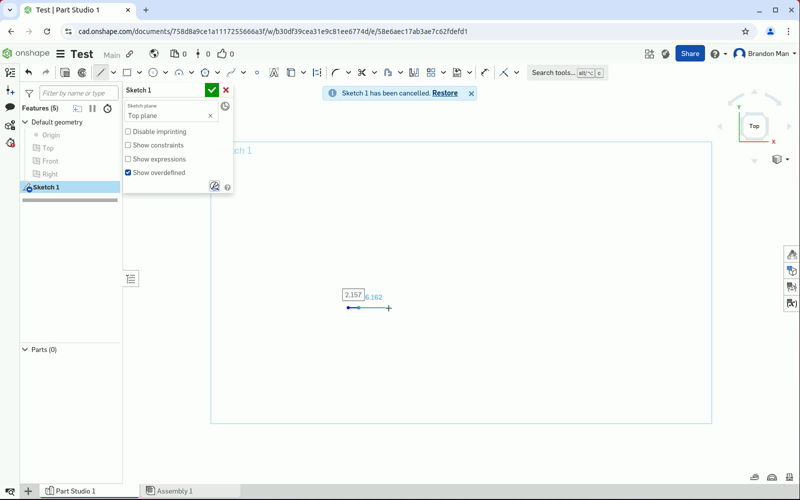
mouse_move(358, 297)
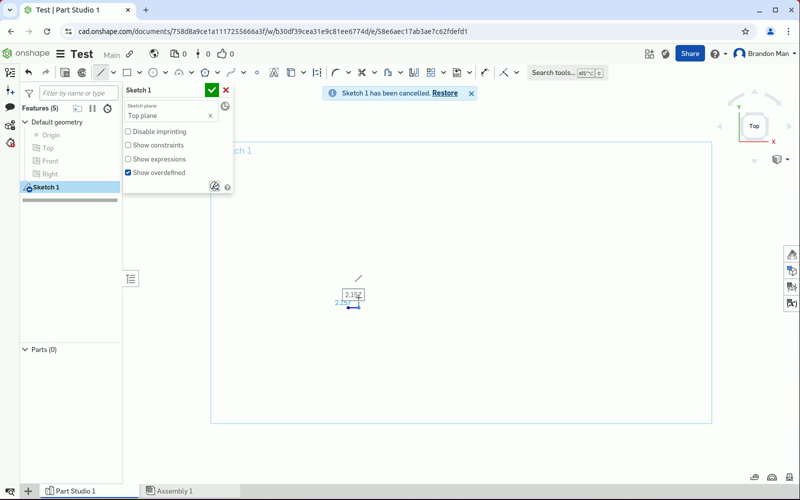
click(358, 297)
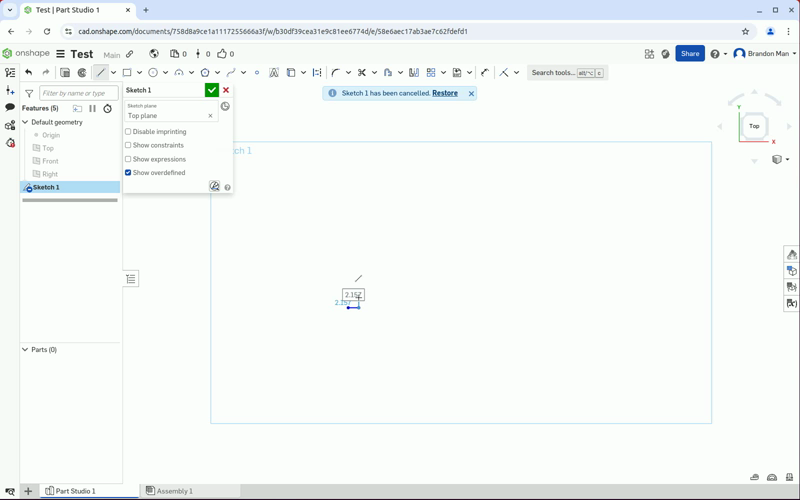
key_up(shift)
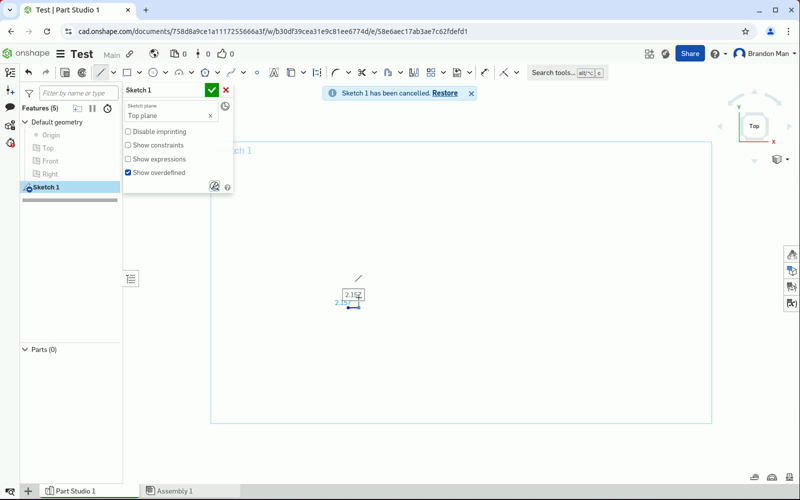
key_down(shift)
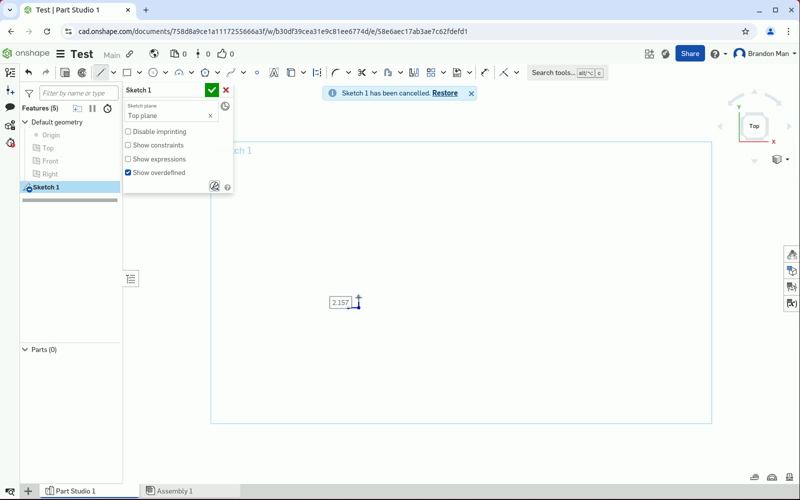
mouse_move(388, 297)
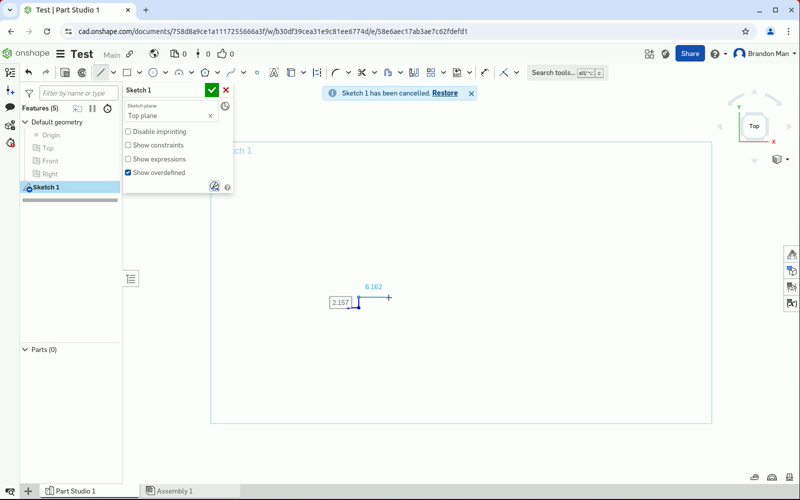
mouse_move(348, 297)
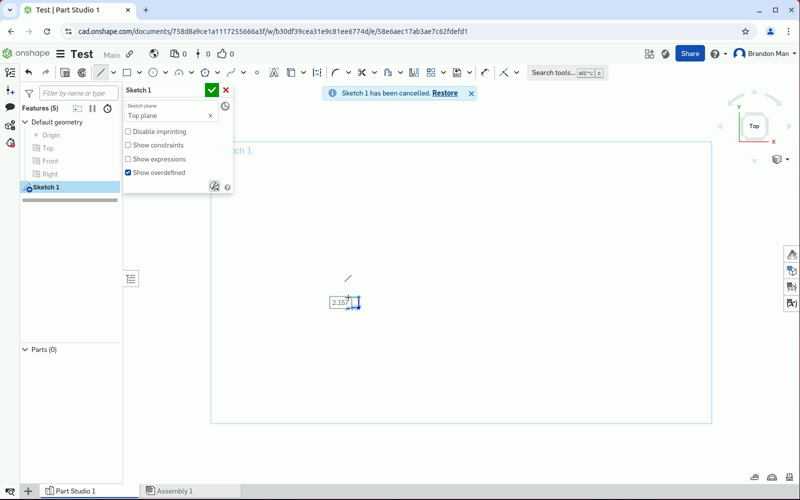
click(348, 297)
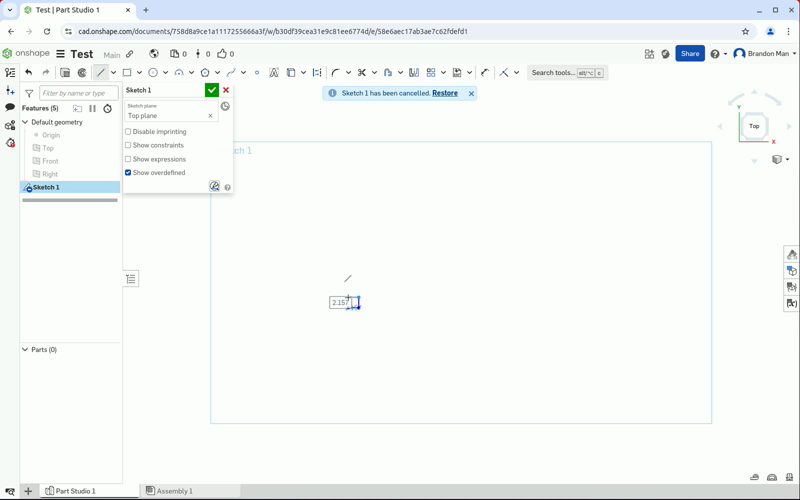
key_up(shift)
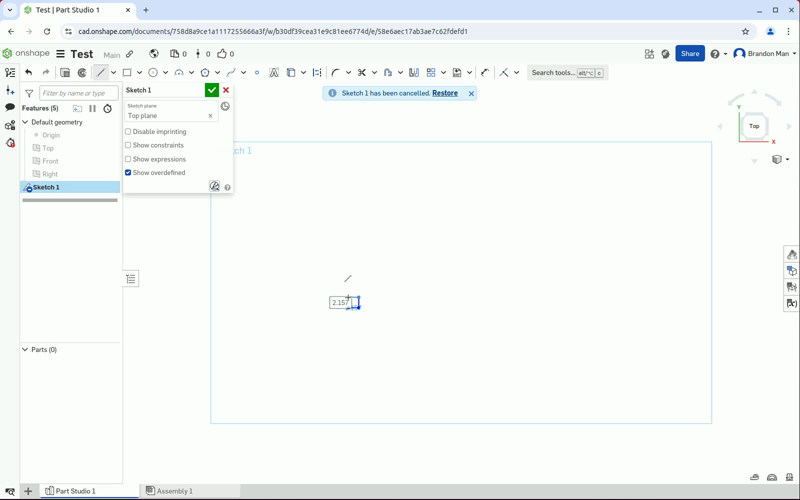
mouse_move(378, 297)
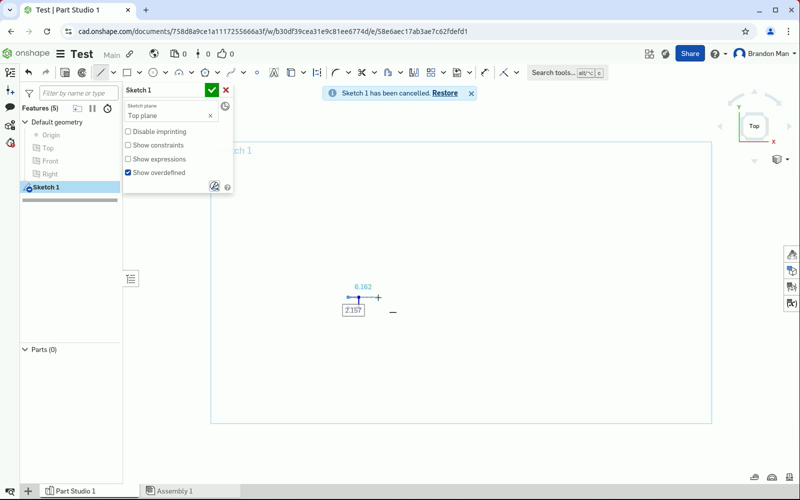
key_down(shift)
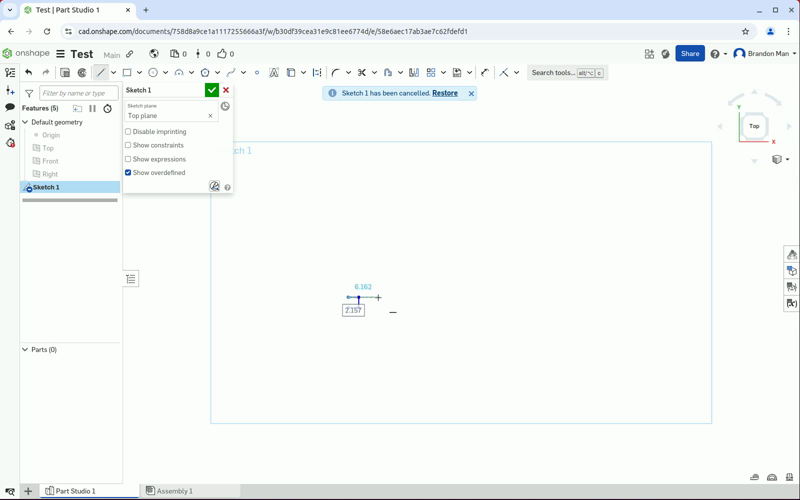
mouse_move(348, 307)
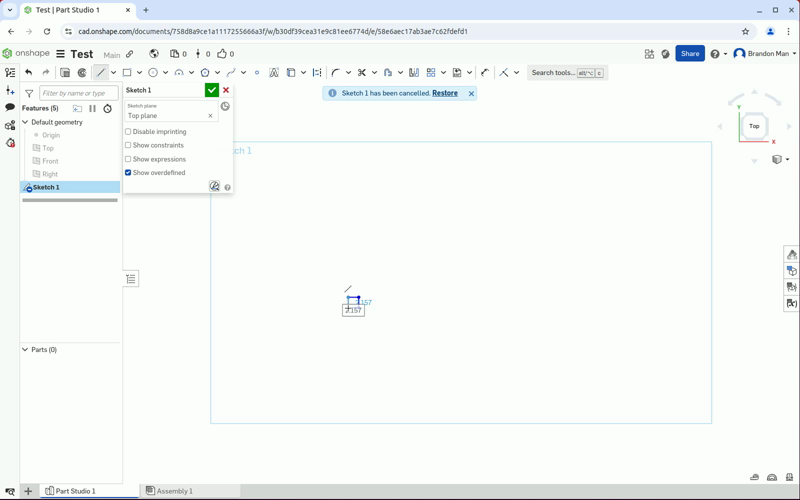
key_up(shift)
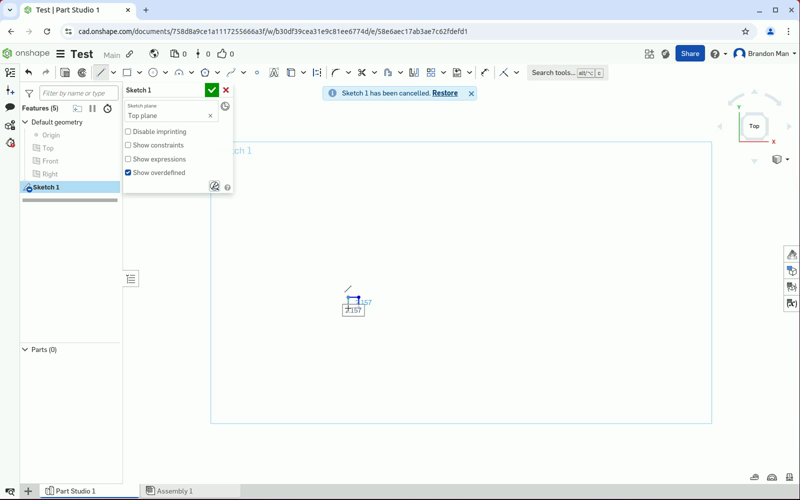
click(348, 307)
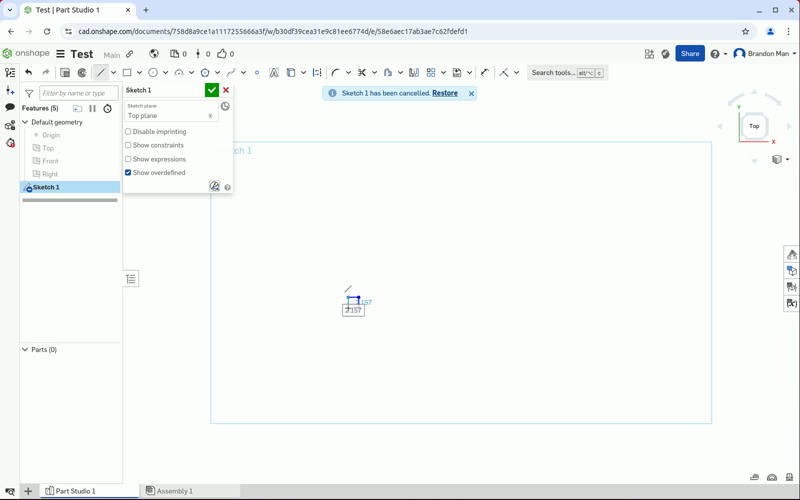
key(esc)
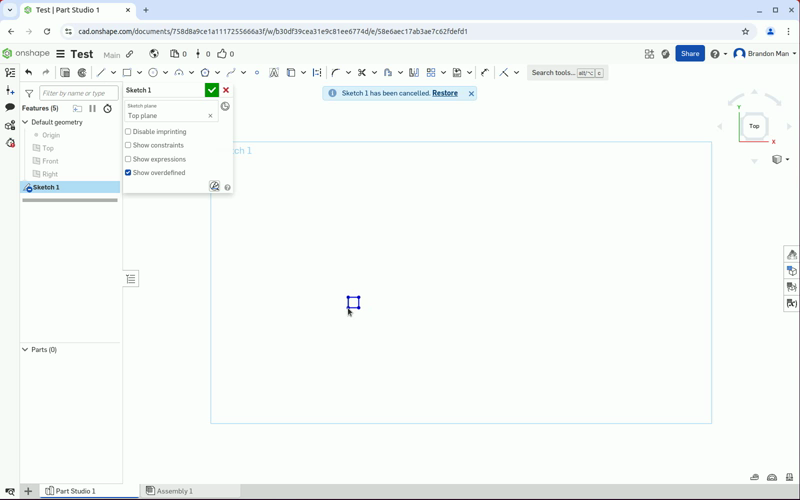
mouse_move(353, 300)
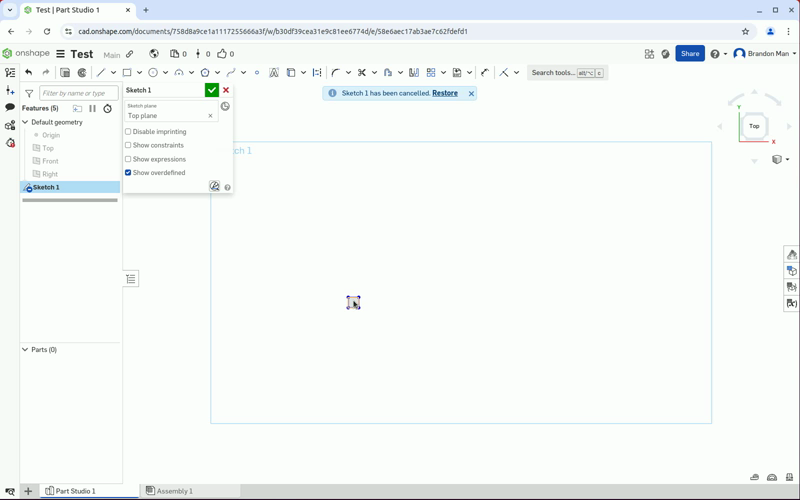
scroll(6)
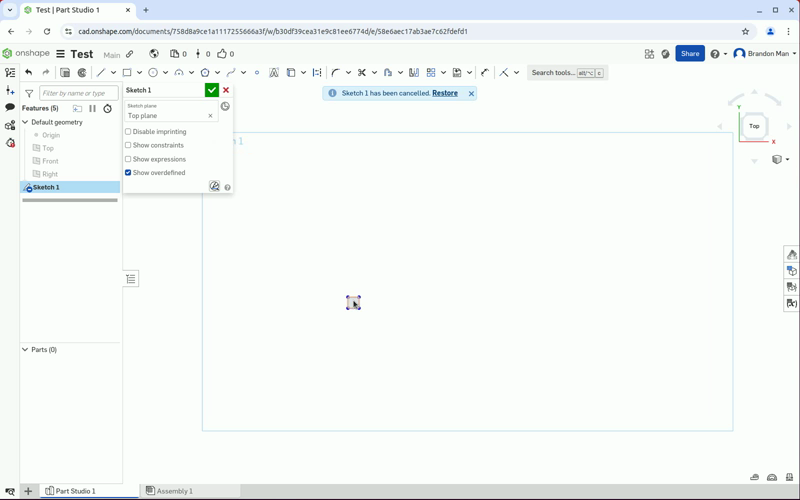
scroll(6)
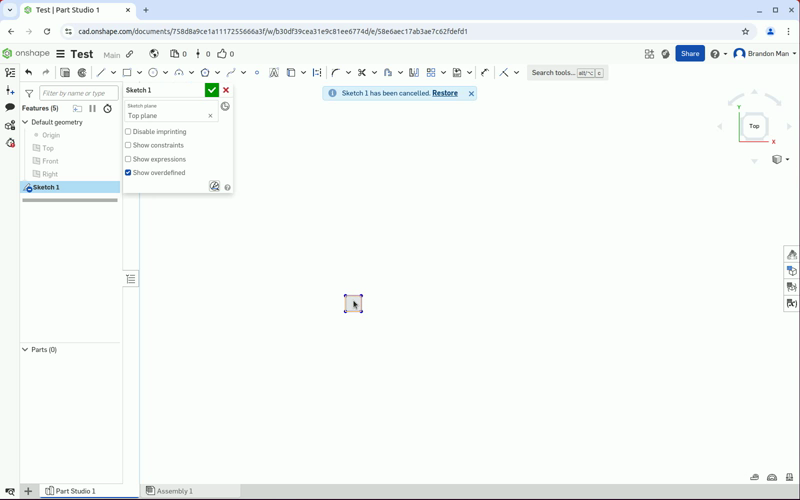
scroll(6)
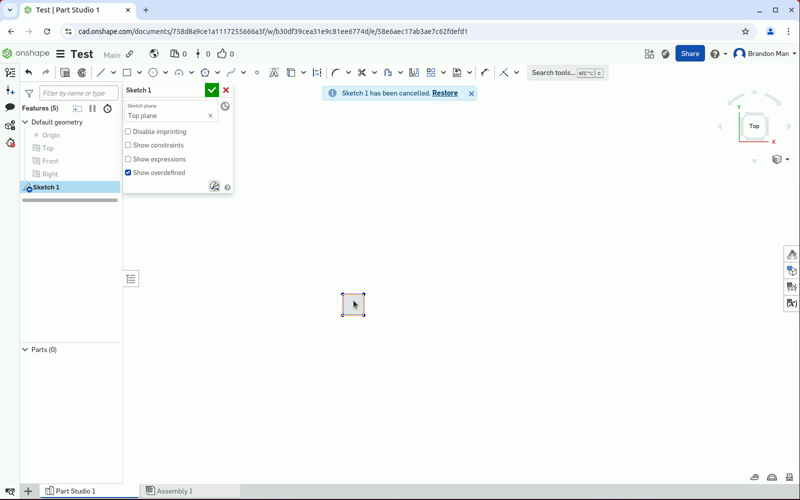
scroll(6)
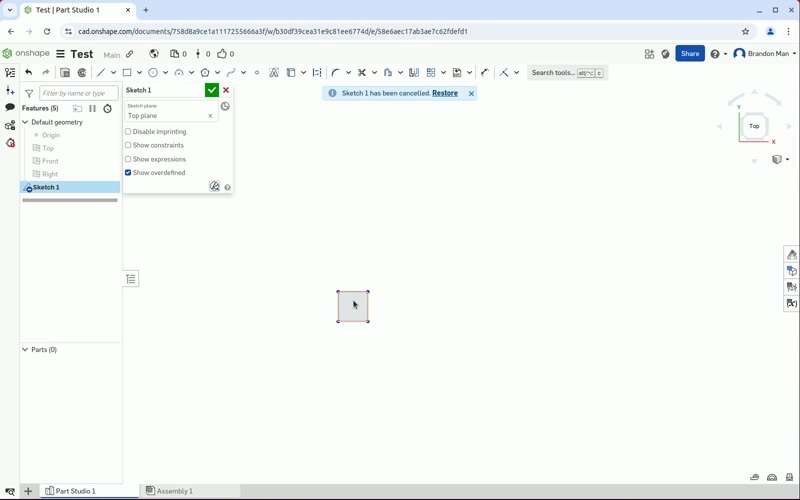
scroll(6)
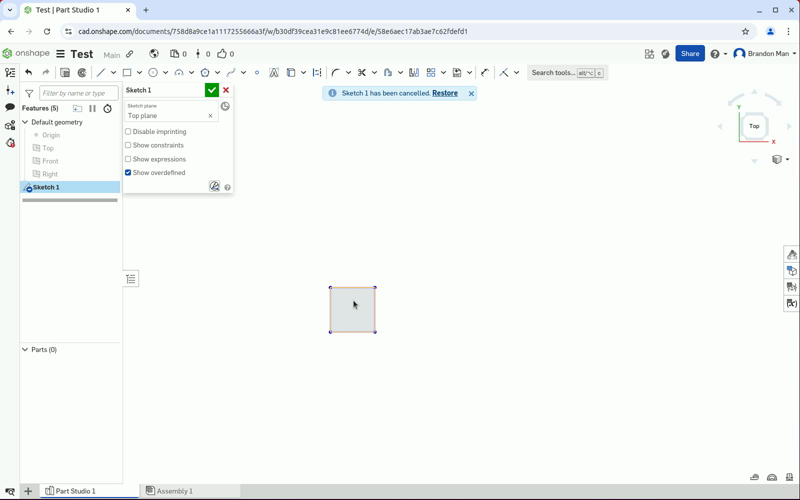
scroll(6)
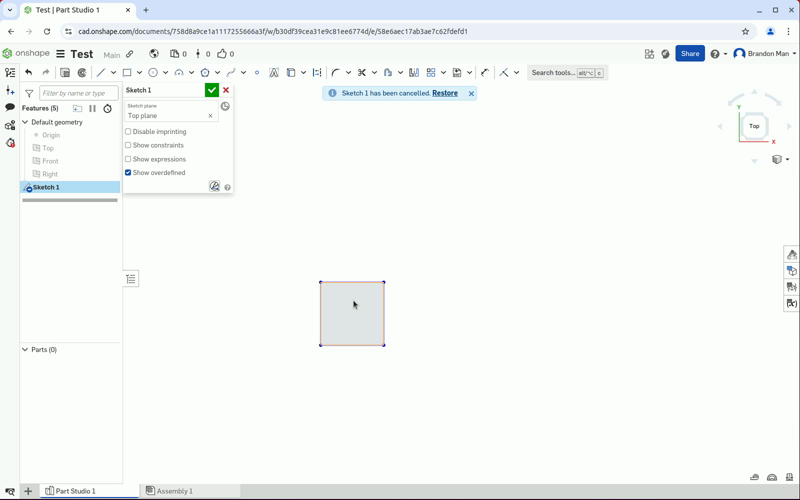
scroll(6)
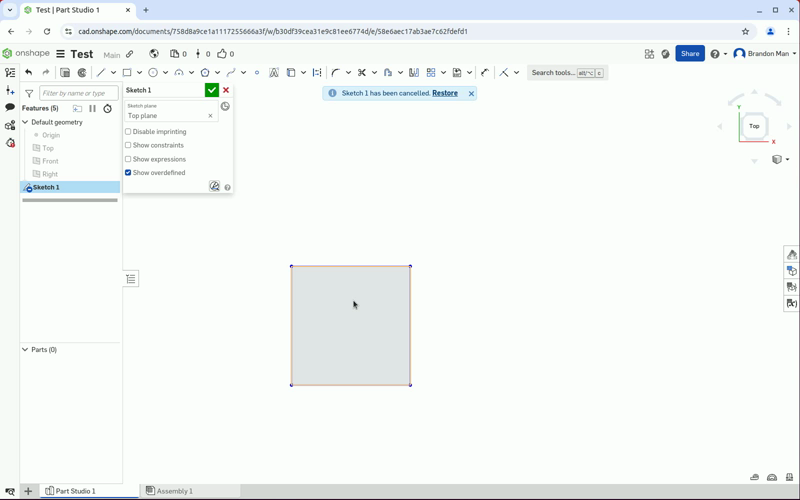
click(353, 300)
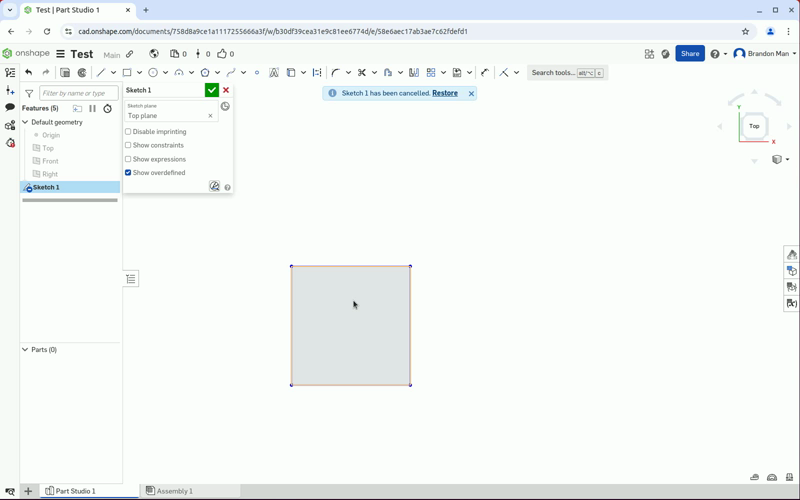
scroll(-6)
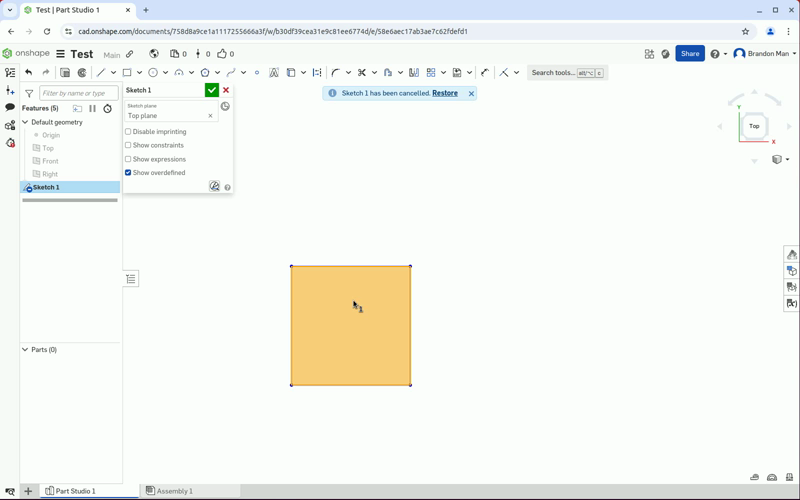
scroll(-6)
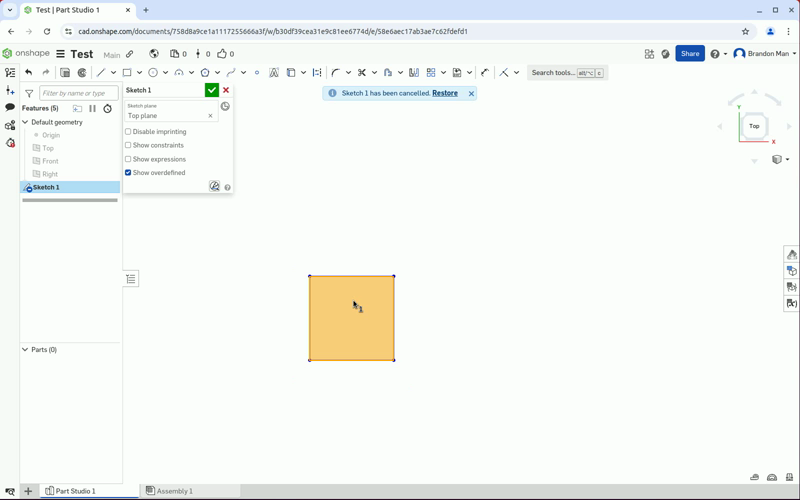
scroll(-6)
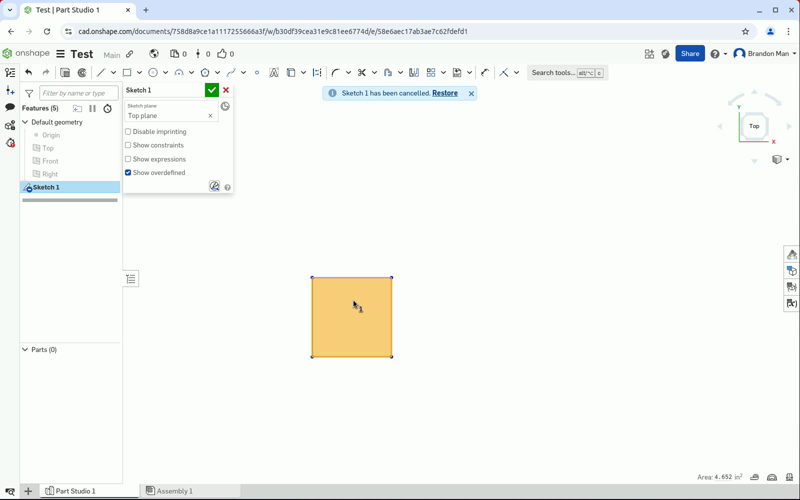
scroll(-6)
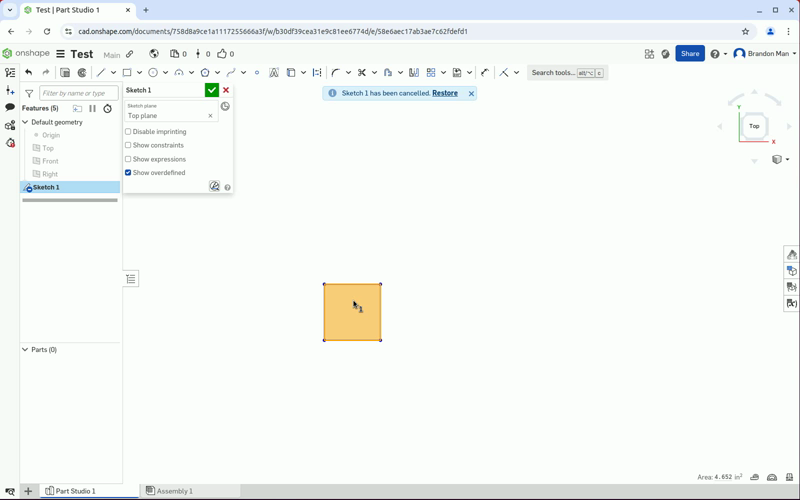
scroll(-6)
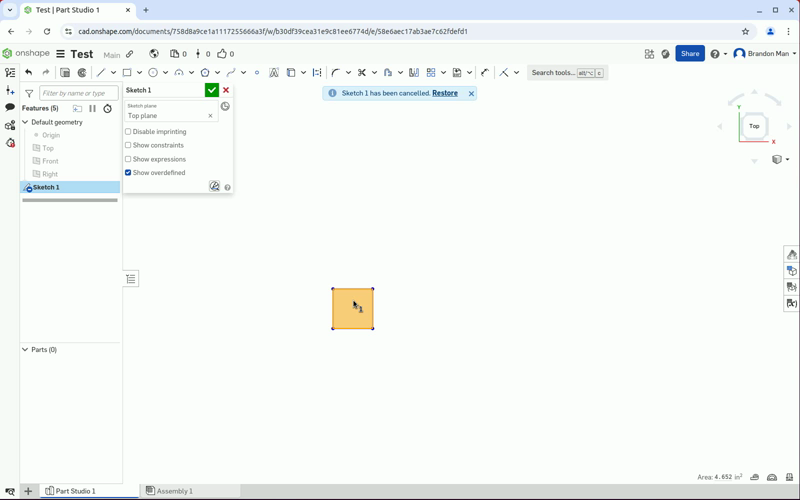
scroll(-6)
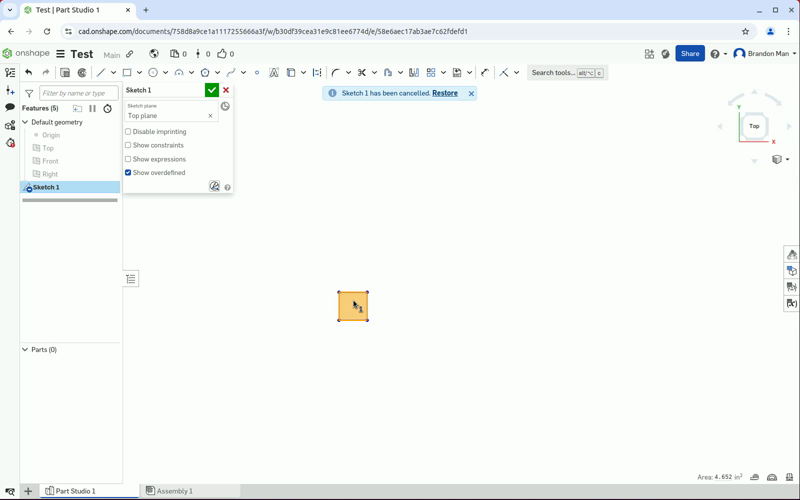
scroll(-6)
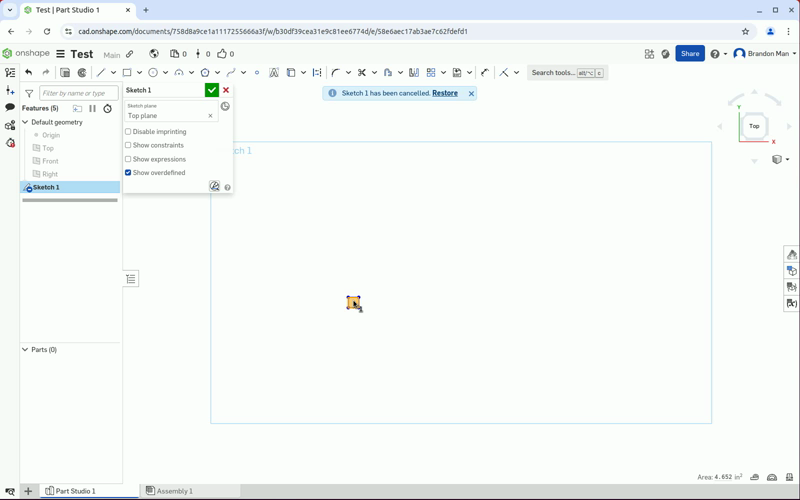
mouse_move(73, 352)
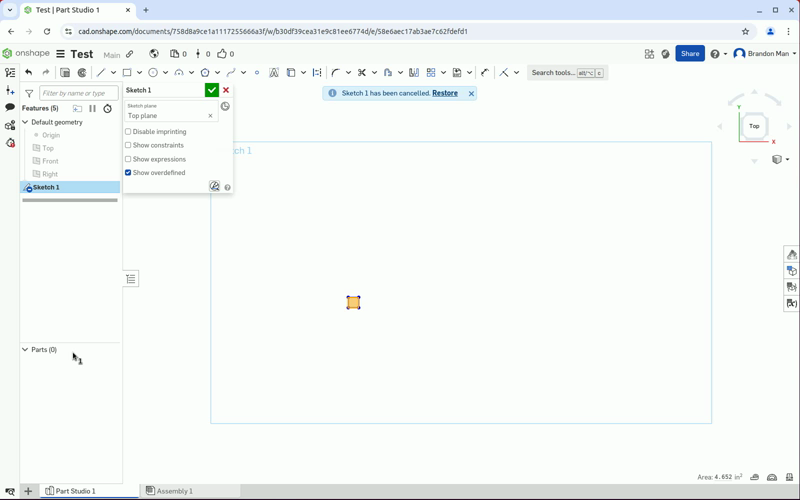
key(shift+y)
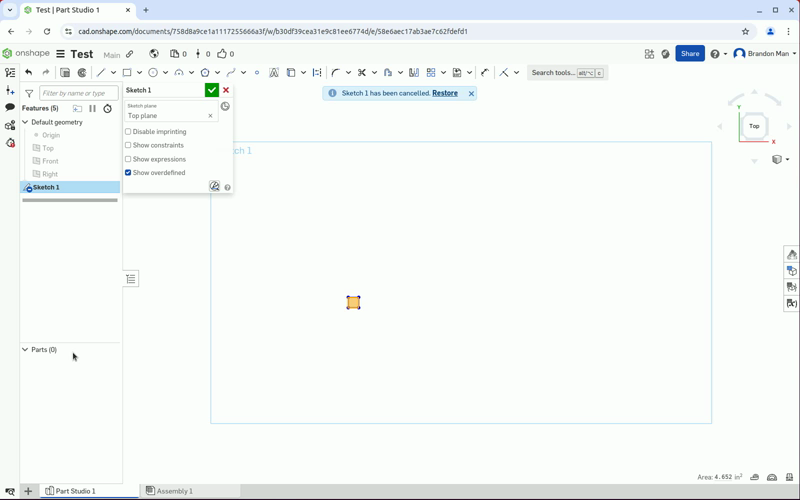
key(shift+e)
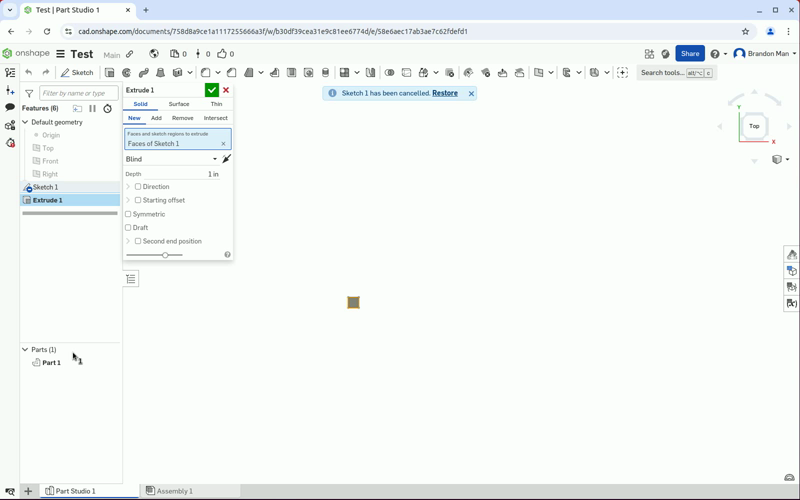
mouse_move(143, 106)
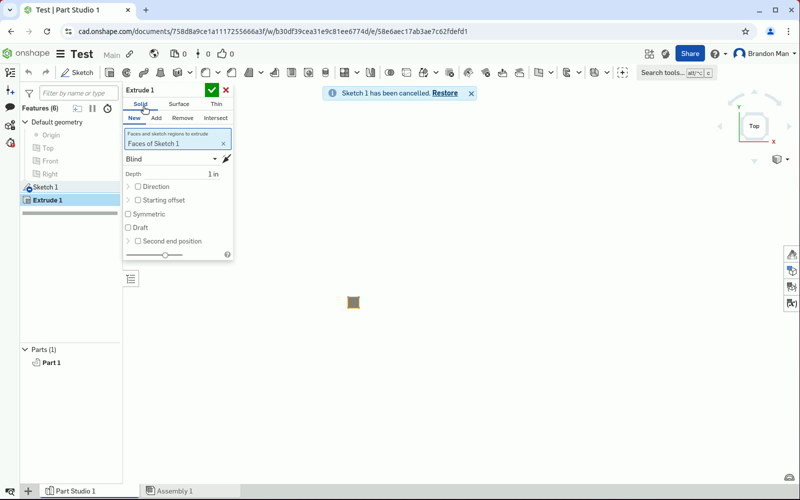
click(143, 106)
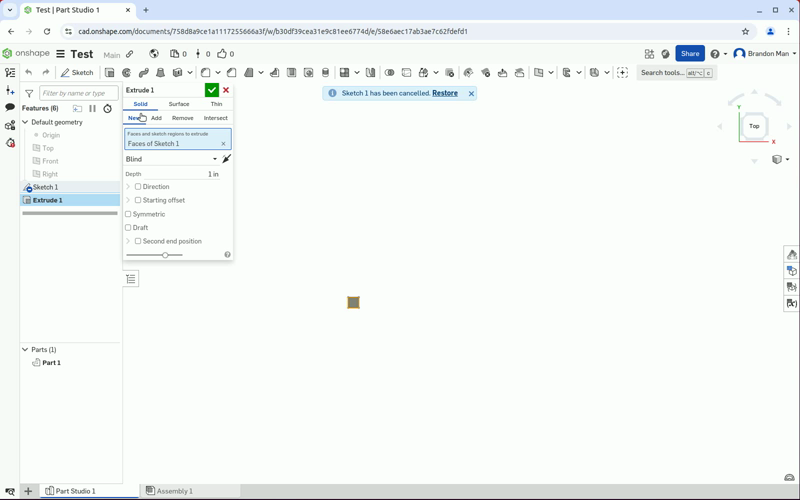
mouse_move(137, 120)
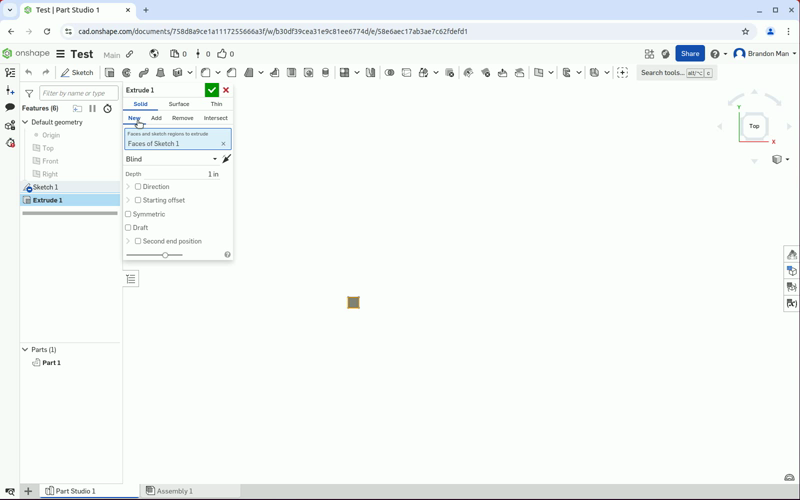
click(137, 120)
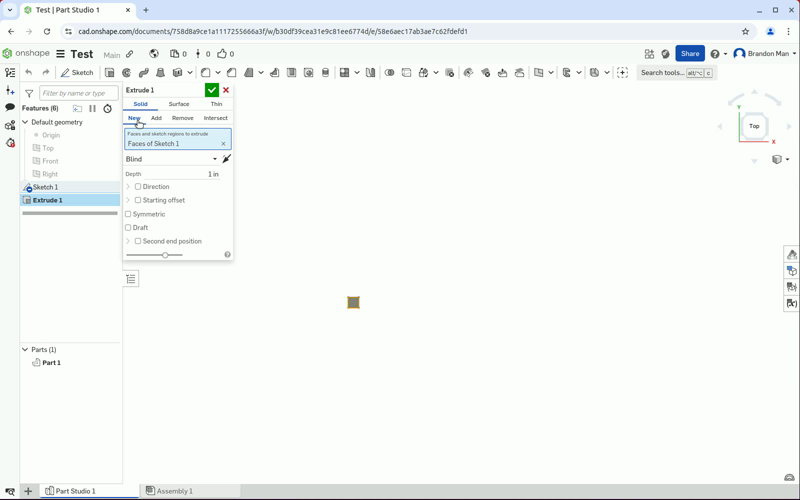
key(tab, 4)
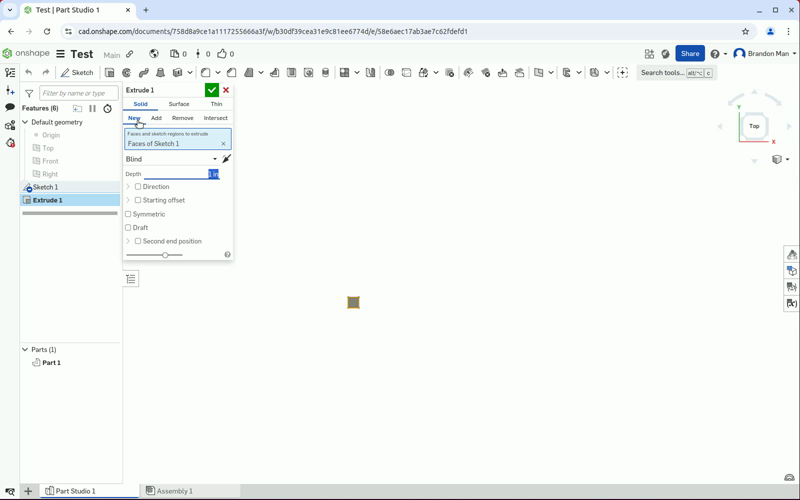
text(-19.257)
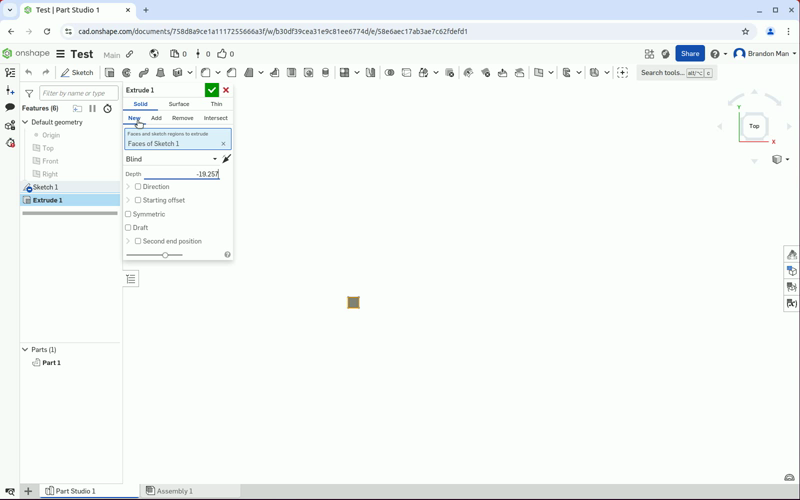
key(enter)
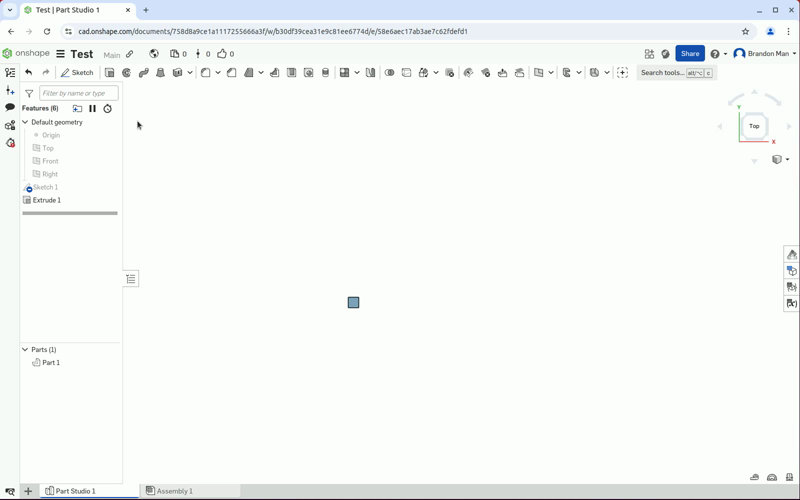
key(shift+h)
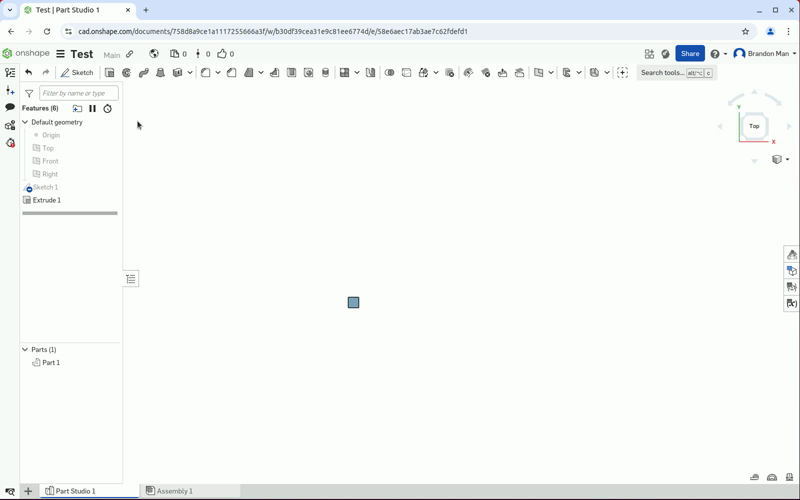
key(shift+h)
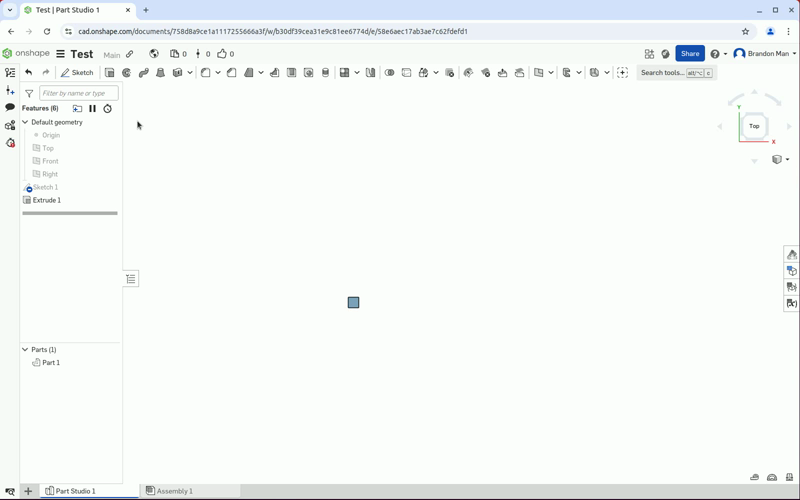
mouse_move(73, 189)
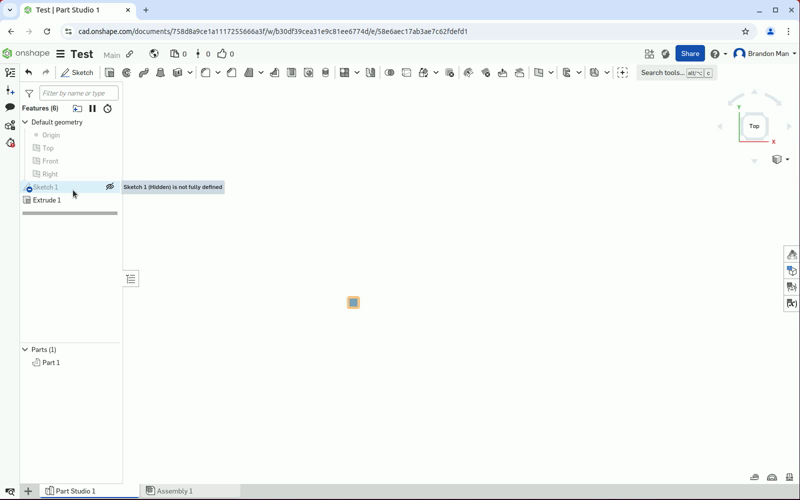
click(73, 189)
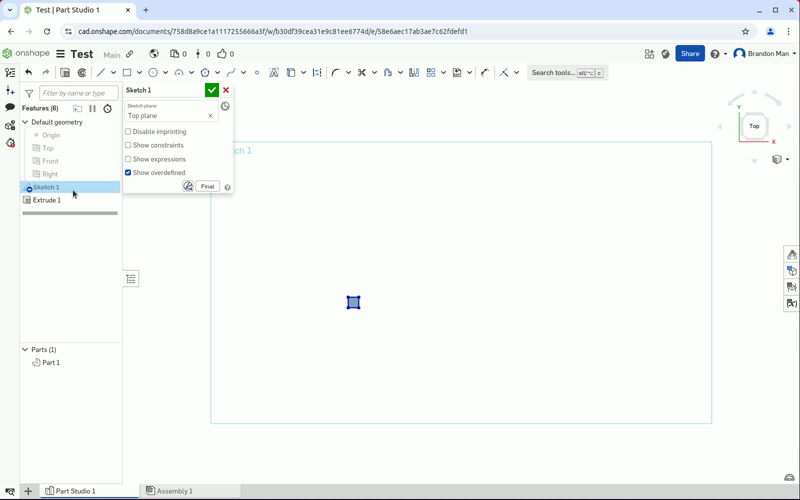
mouse_move(229, 92)
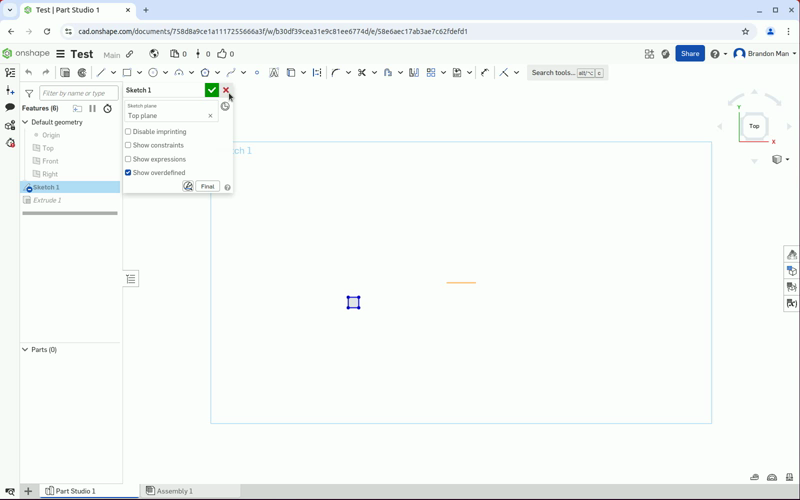
click(229, 92)
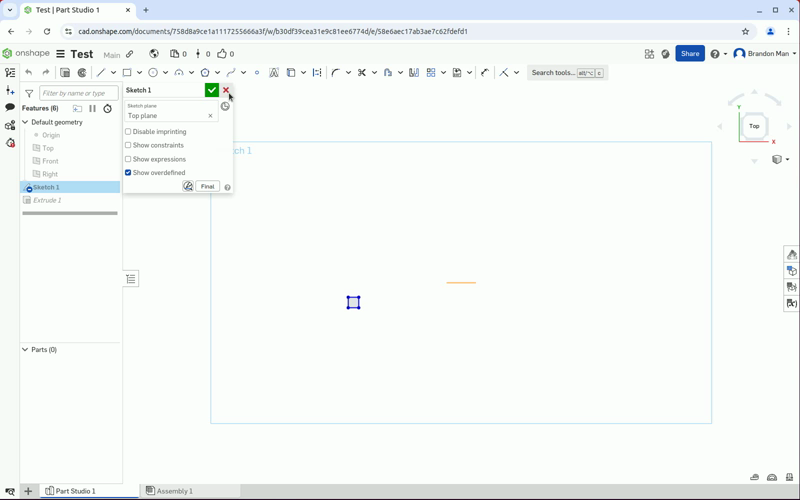
key(shift+s)
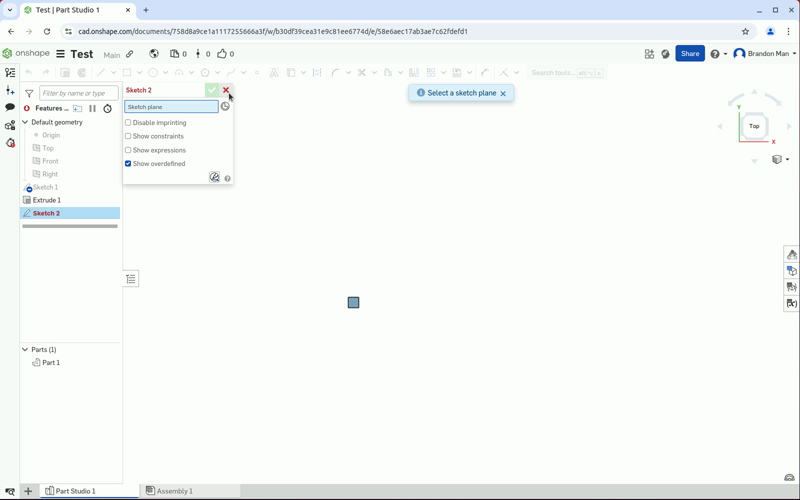
mouse_move(73, 150)
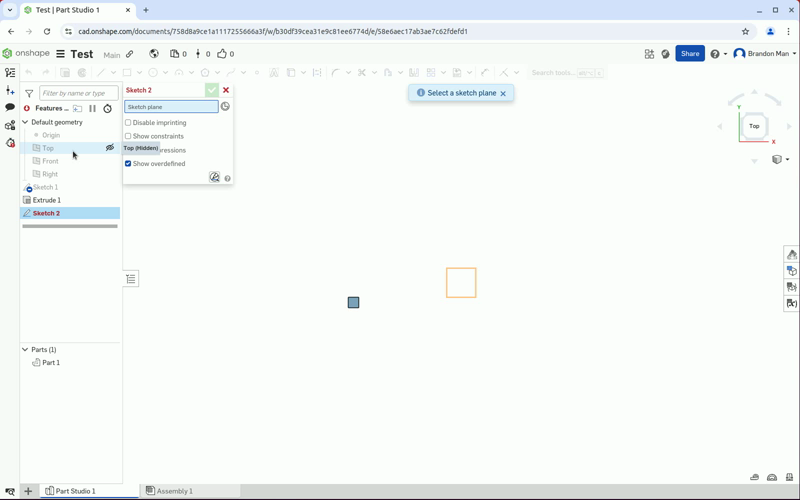
click(73, 150)
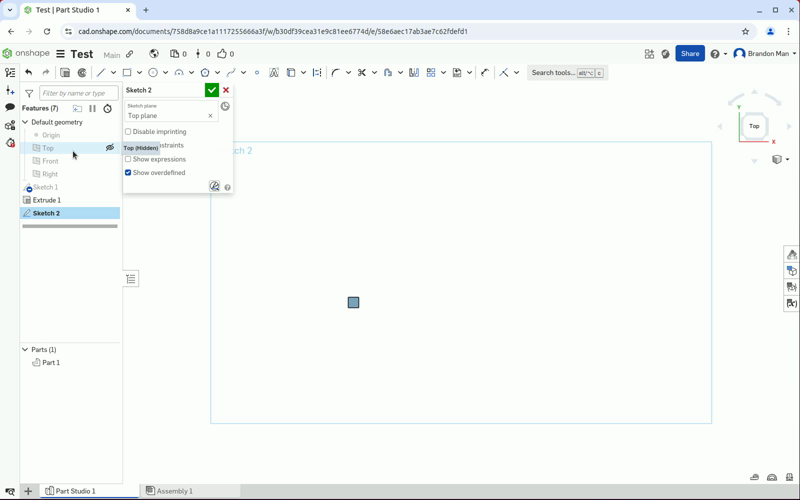
mouse_move(73, 352)
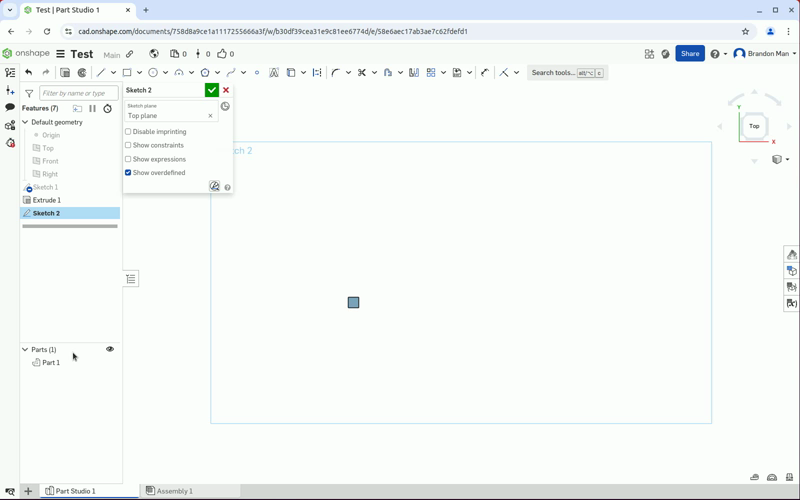
key(y)
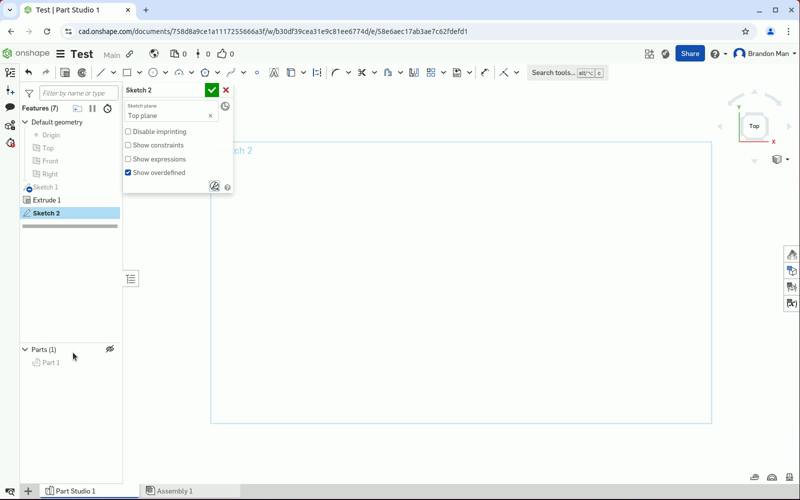
key(l)
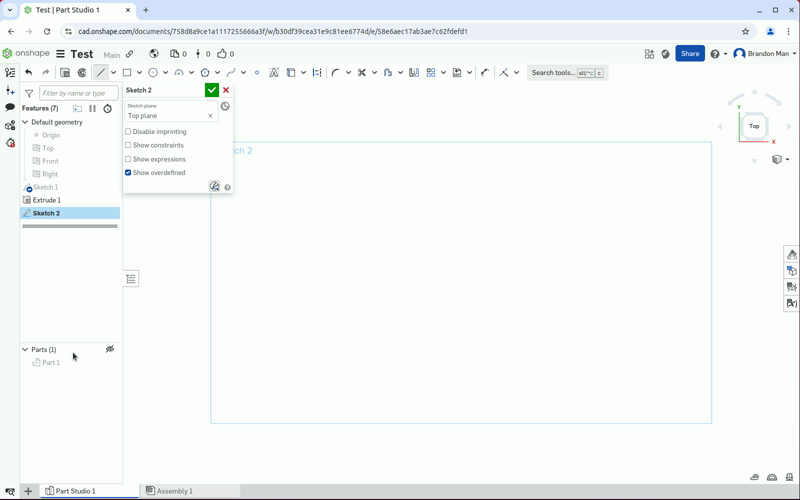
key_down(shift)
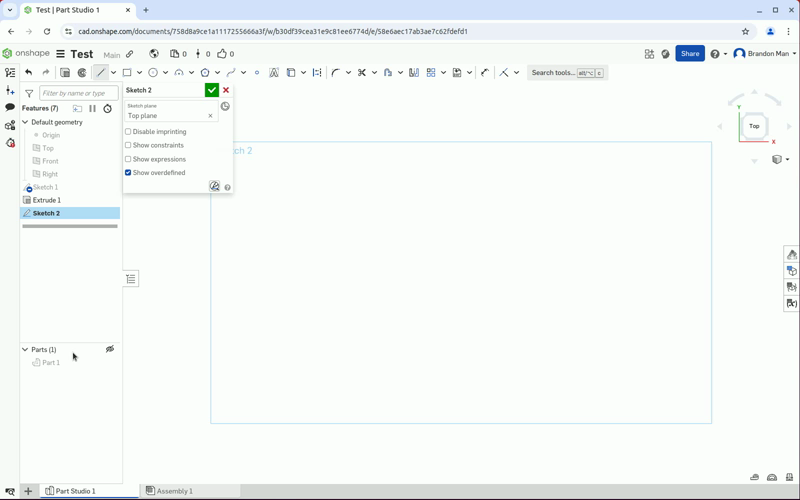
mouse_move(348, 391)
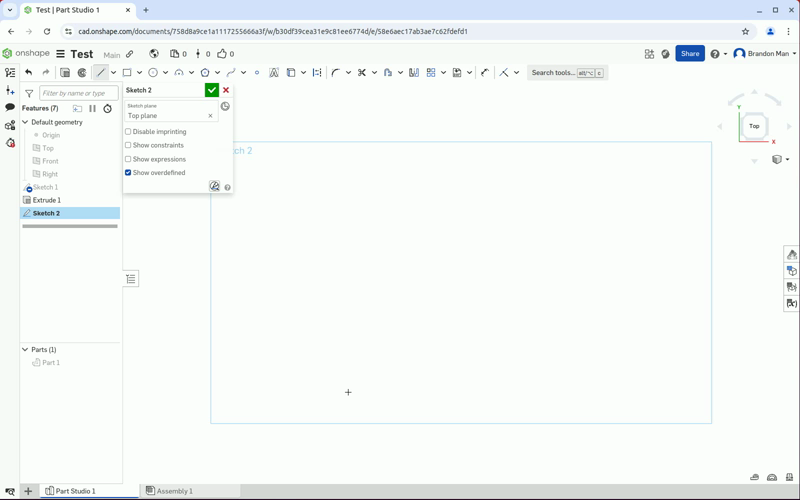
click(348, 391)
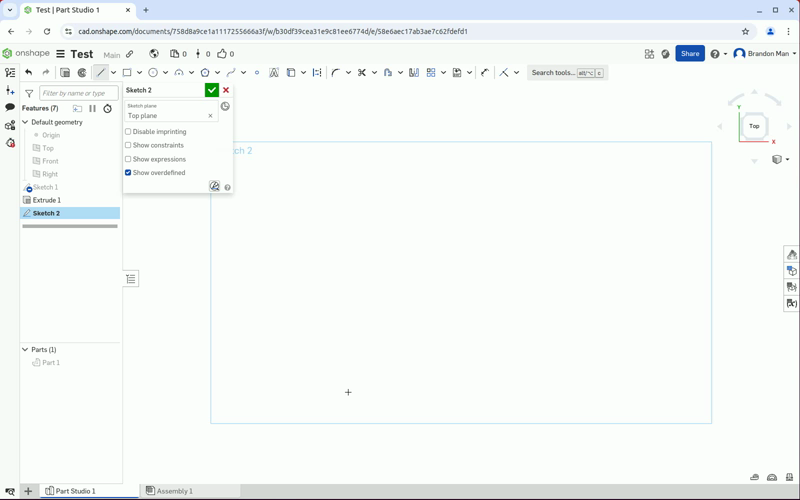
key_up(shift)
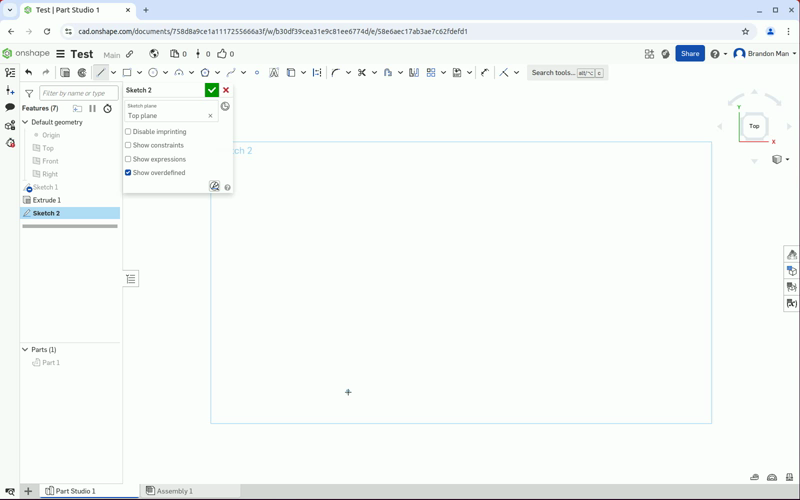
key_down(shift)
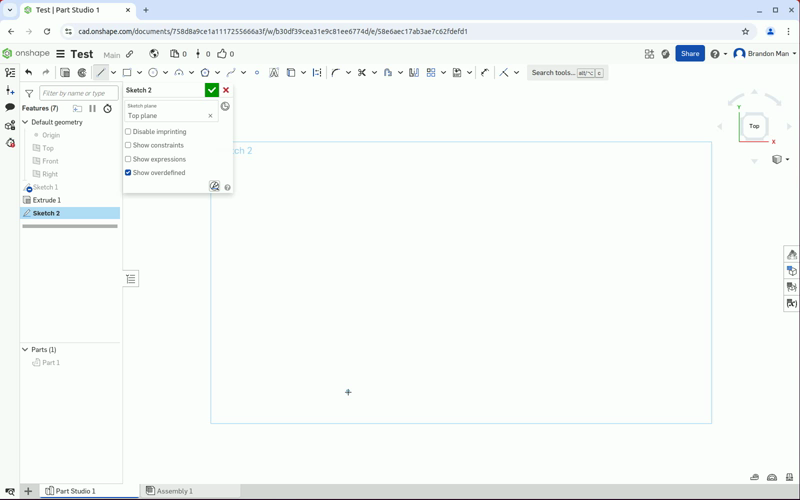
mouse_move(378, 391)
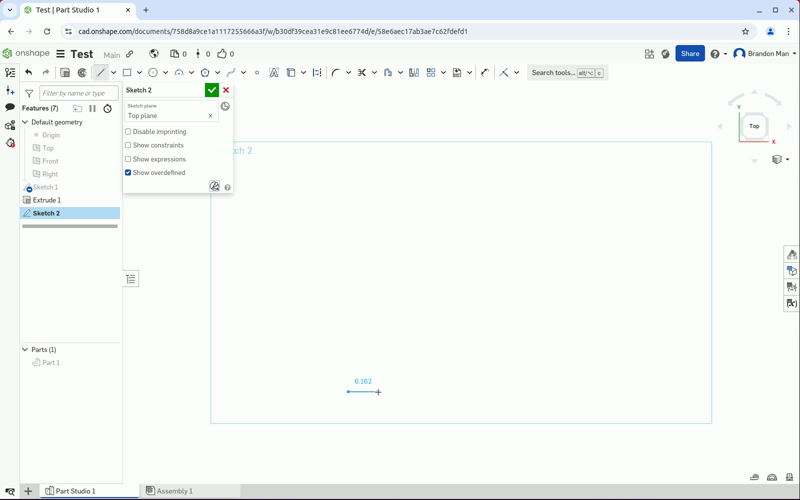
mouse_move(358, 391)
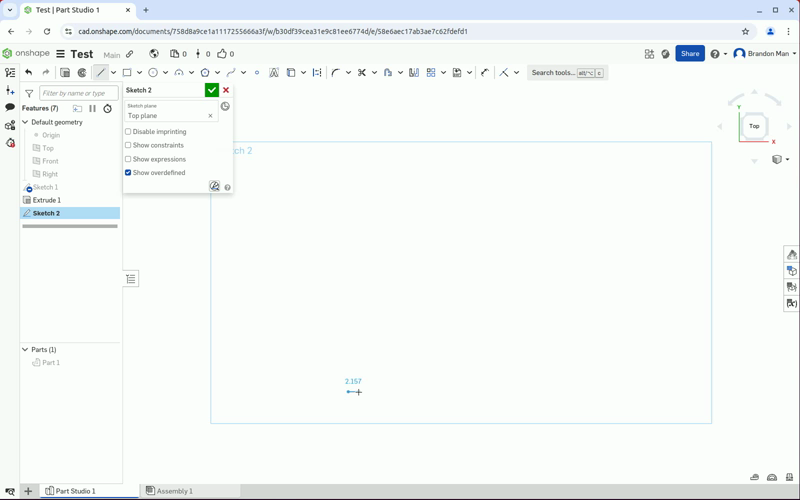
click(358, 391)
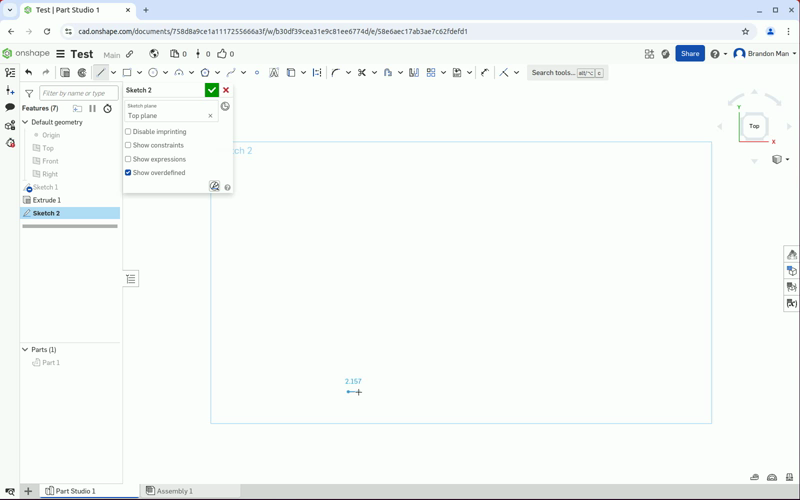
key_up(shift)
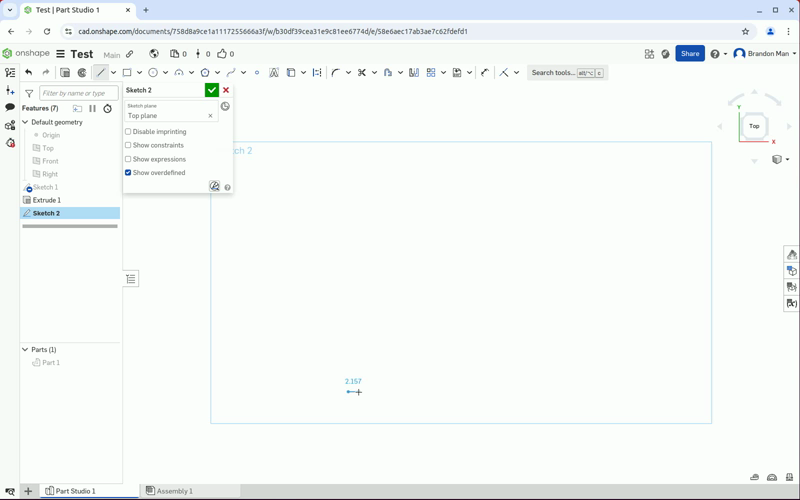
key_down(shift)
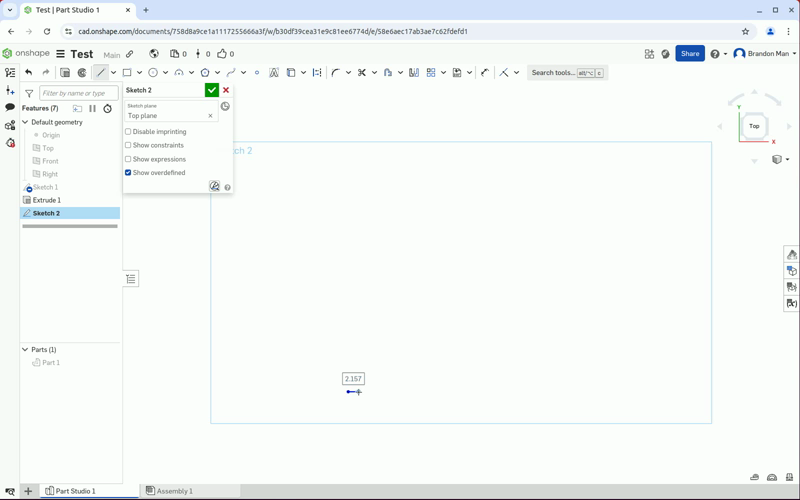
mouse_move(388, 391)
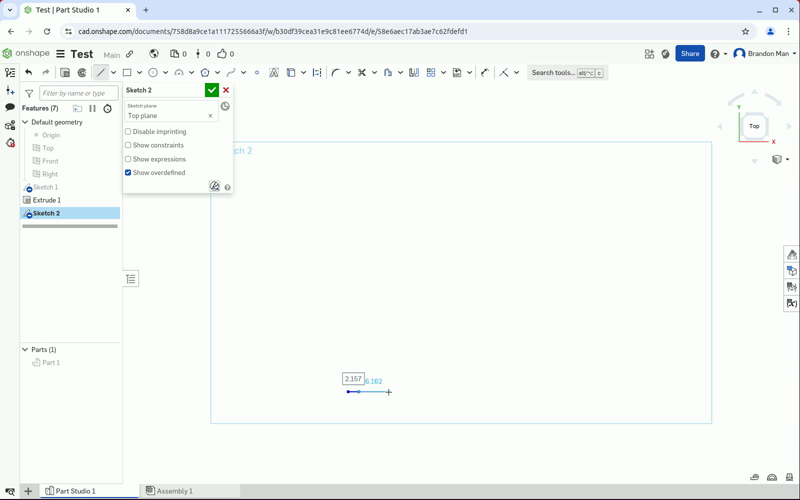
mouse_move(358, 381)
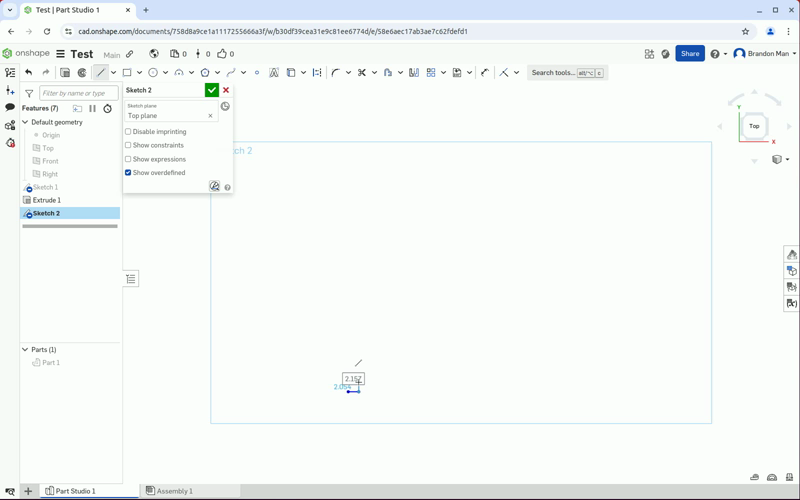
click(358, 381)
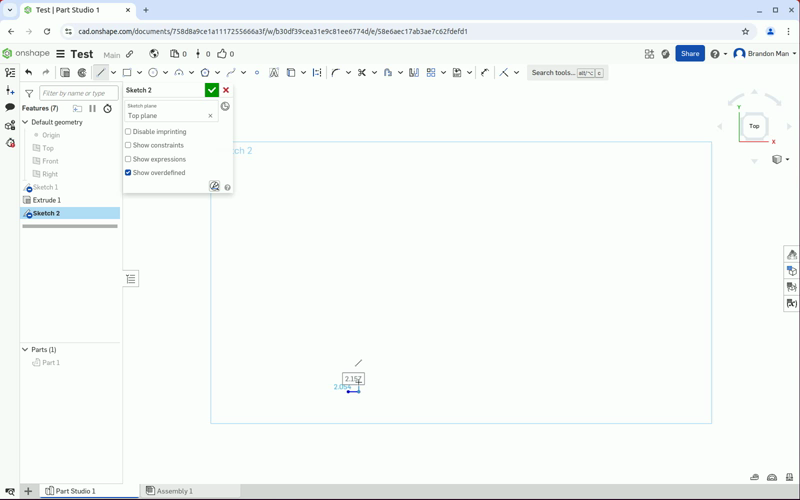
key_up(shift)
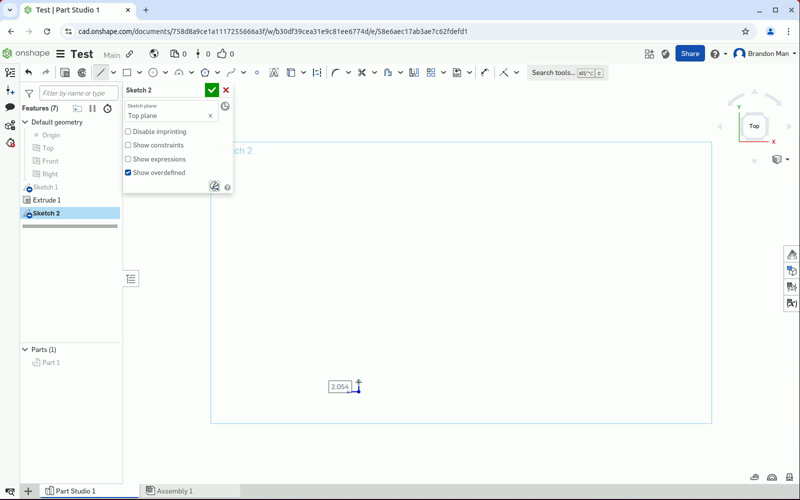
key_down(shift)
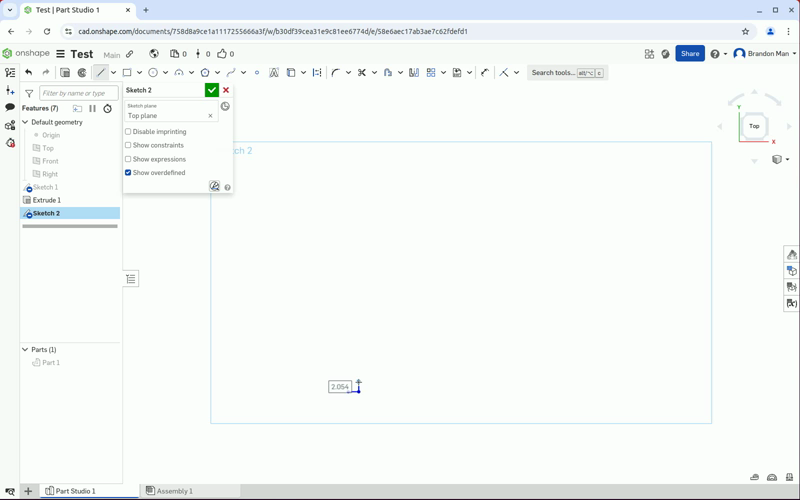
mouse_move(388, 381)
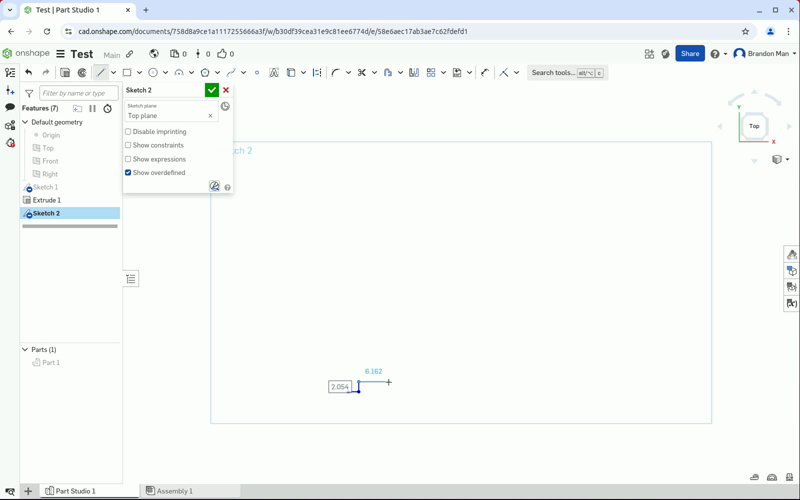
mouse_move(348, 381)
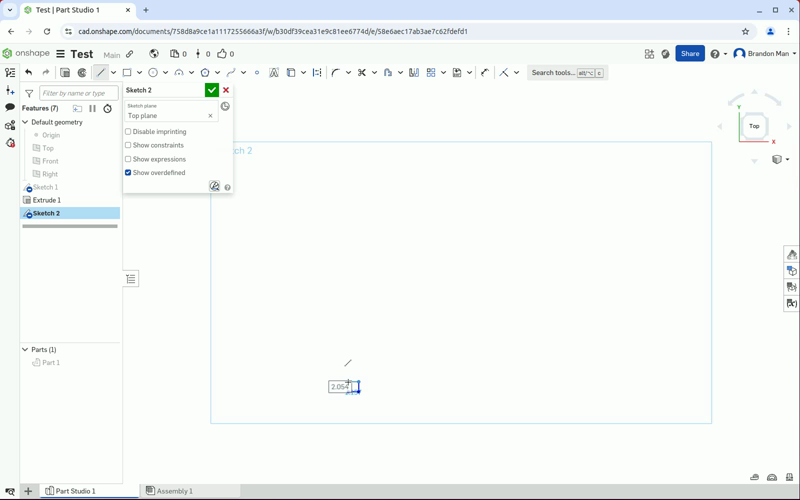
click(348, 381)
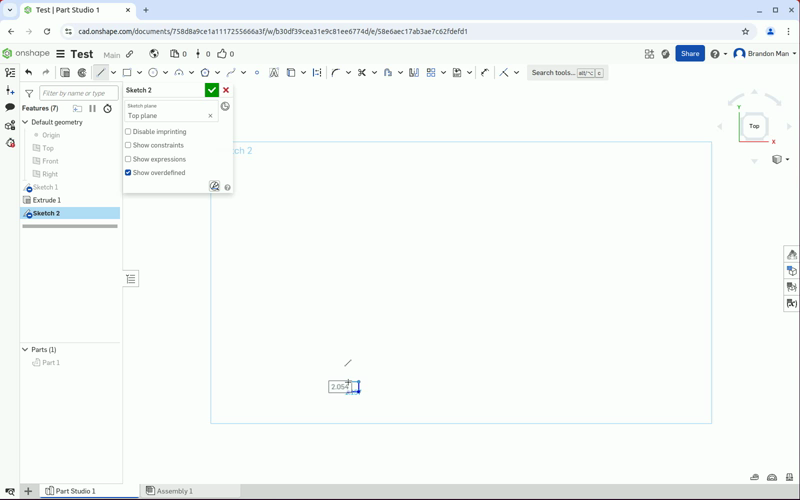
key_up(shift)
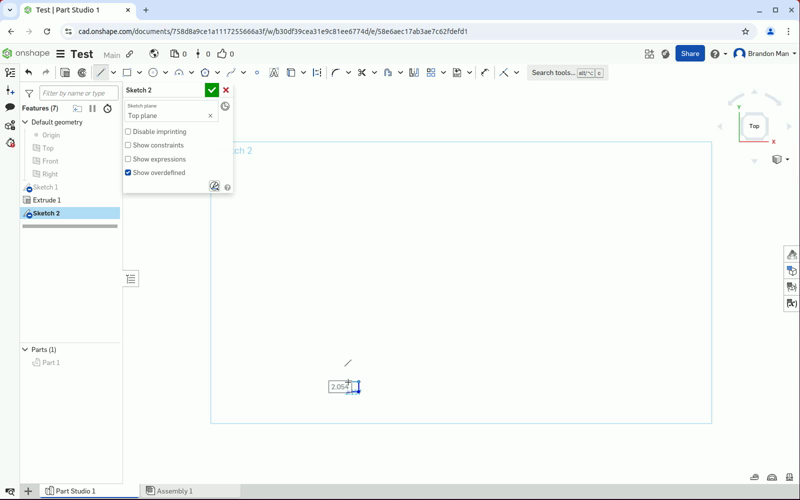
mouse_move(378, 381)
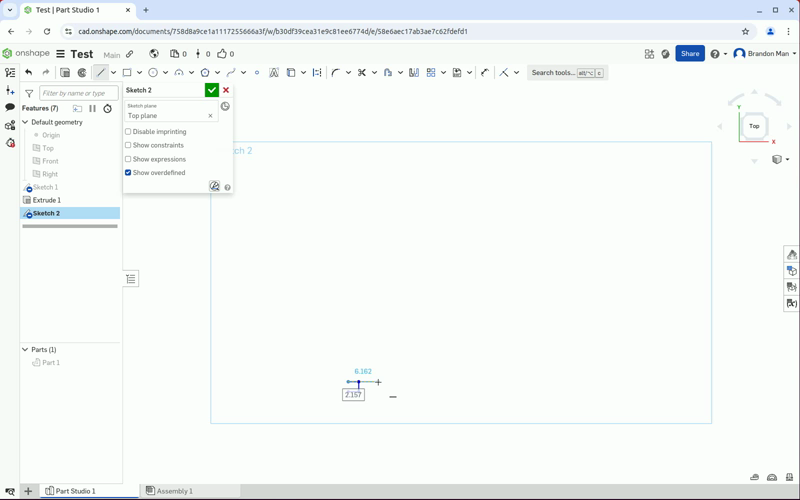
key_down(shift)
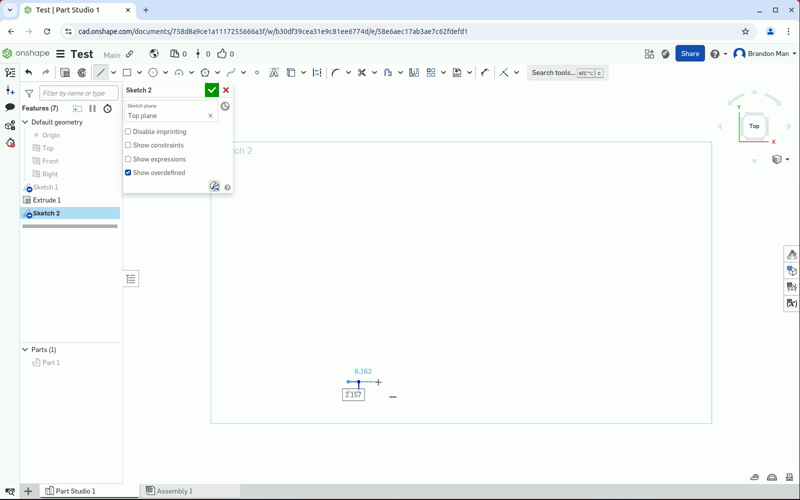
mouse_move(348, 391)
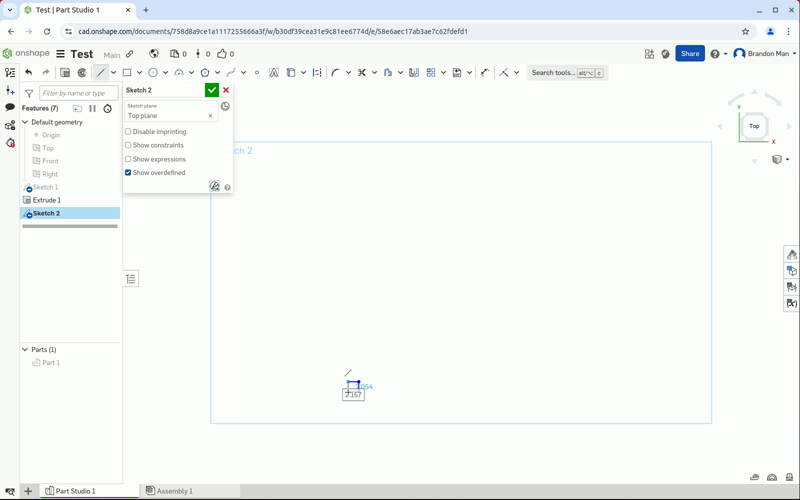
key_up(shift)
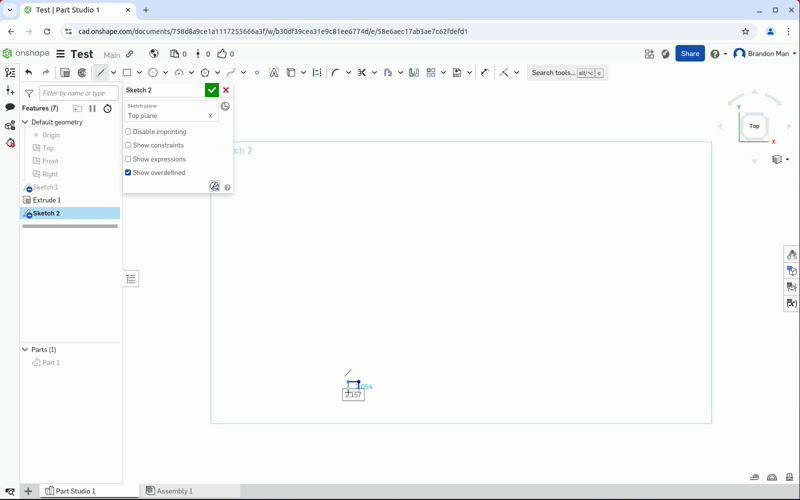
click(348, 391)
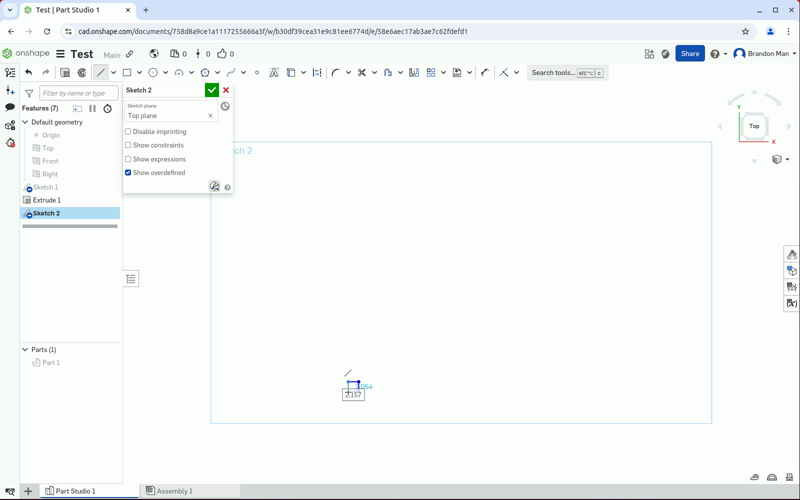
key(esc)
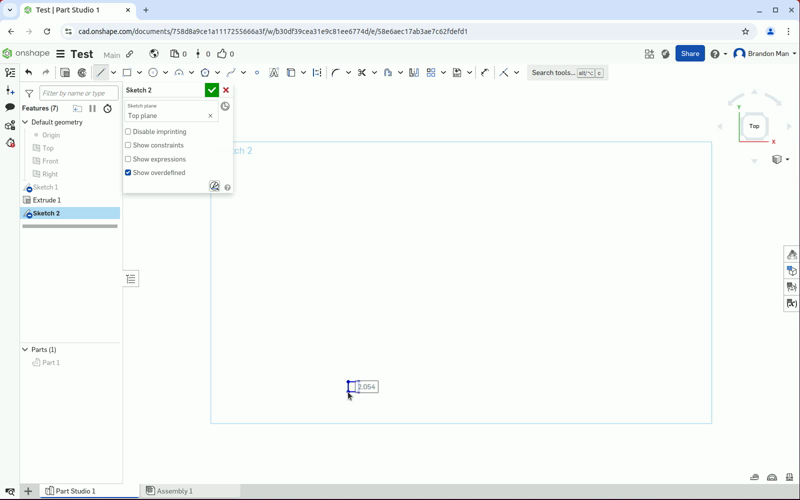
mouse_move(350, 383)
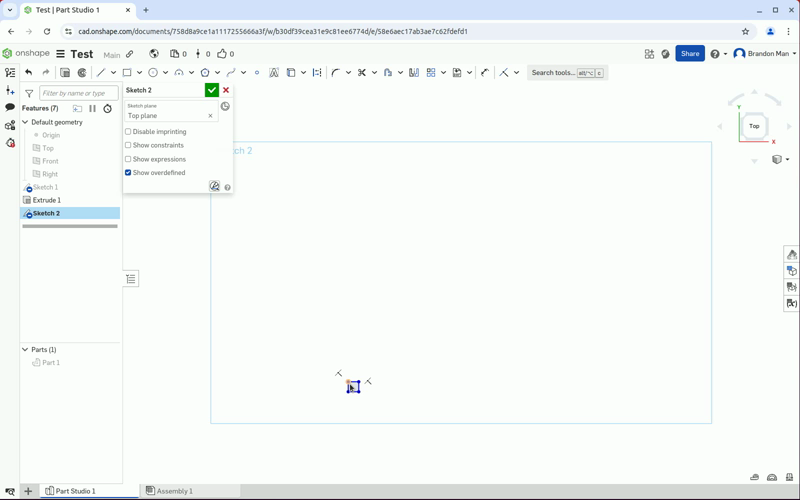
scroll(6)
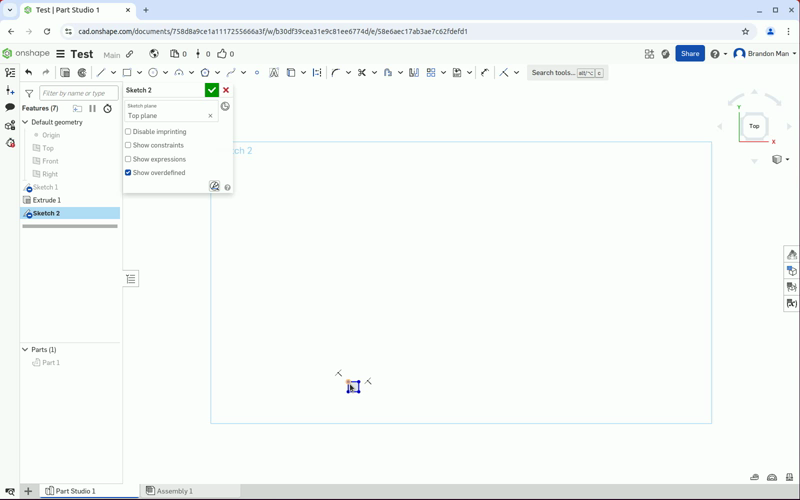
scroll(6)
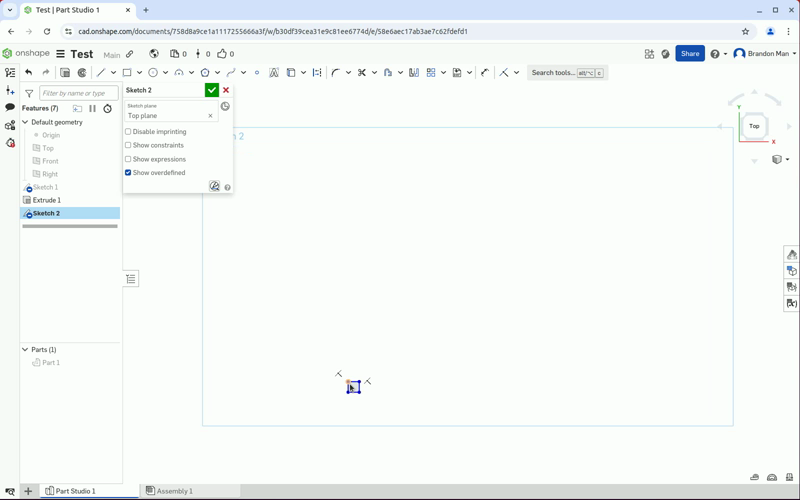
scroll(6)
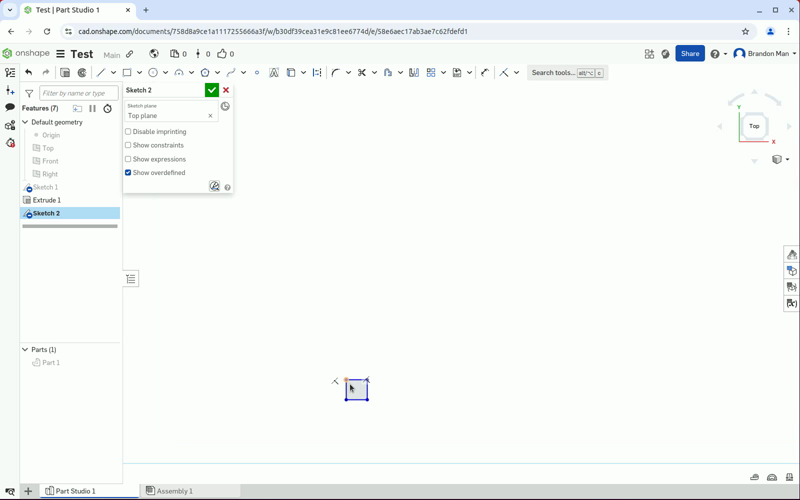
scroll(6)
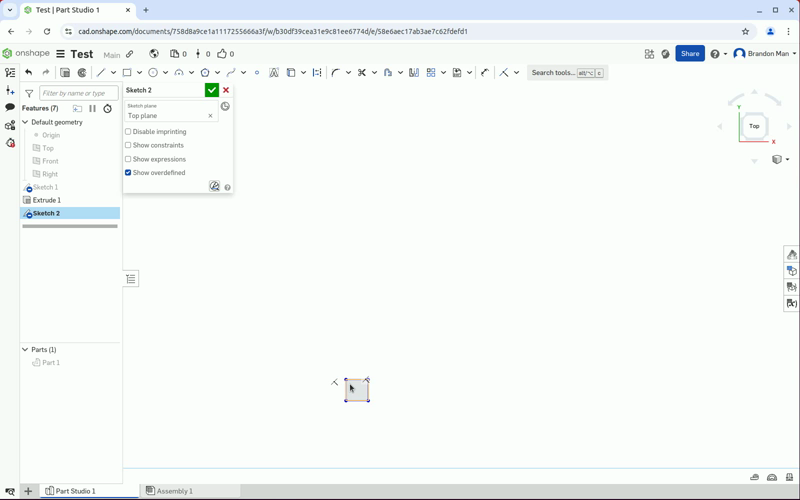
scroll(6)
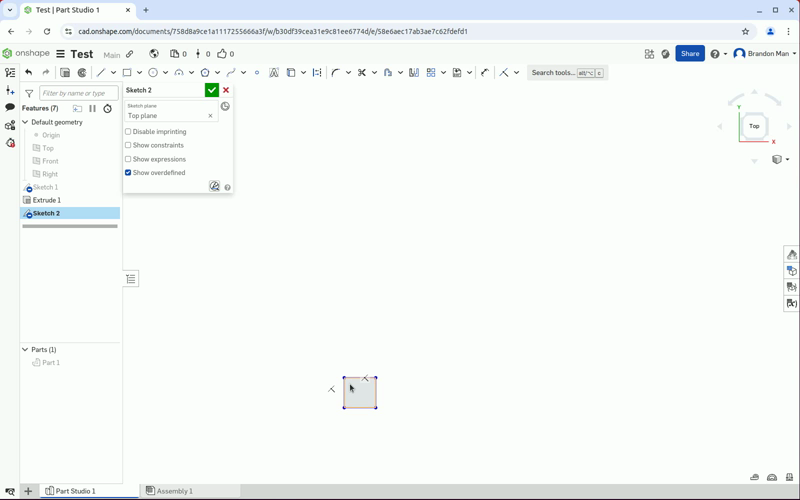
scroll(6)
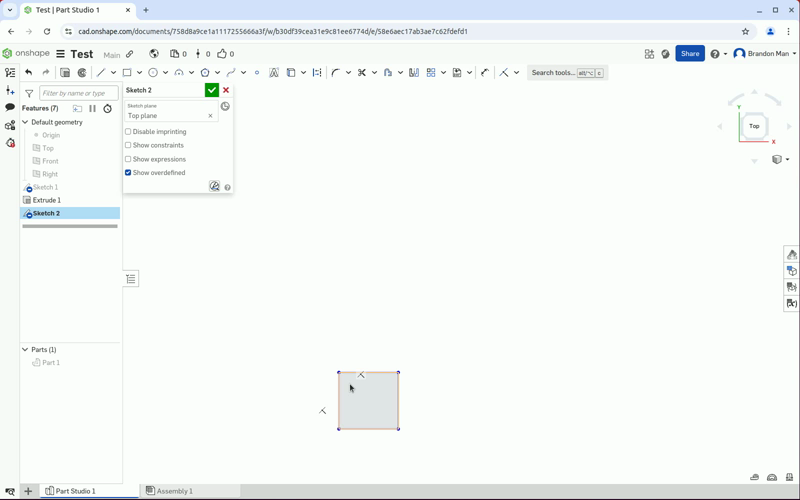
scroll(6)
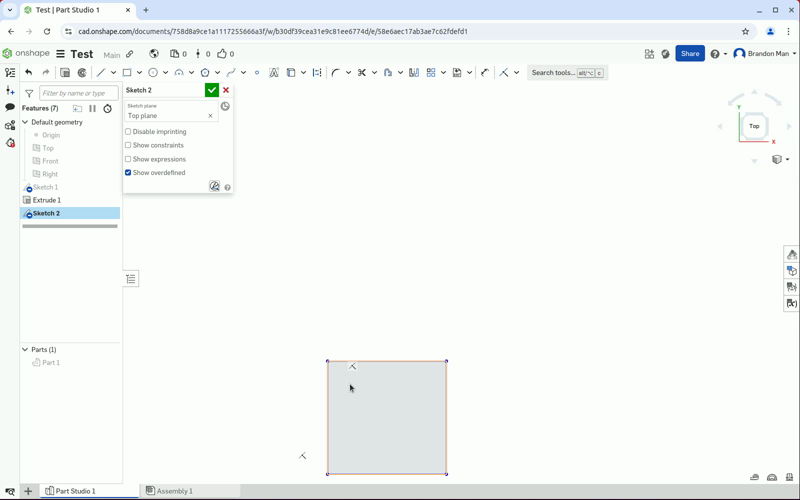
click(350, 383)
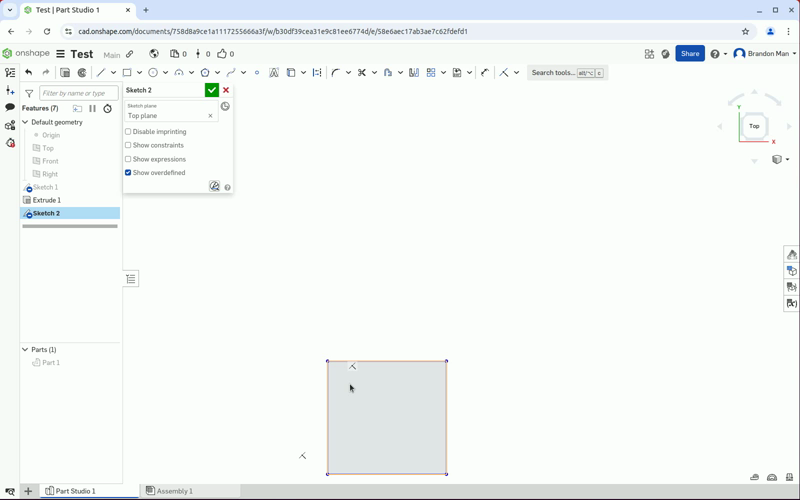
scroll(-6)
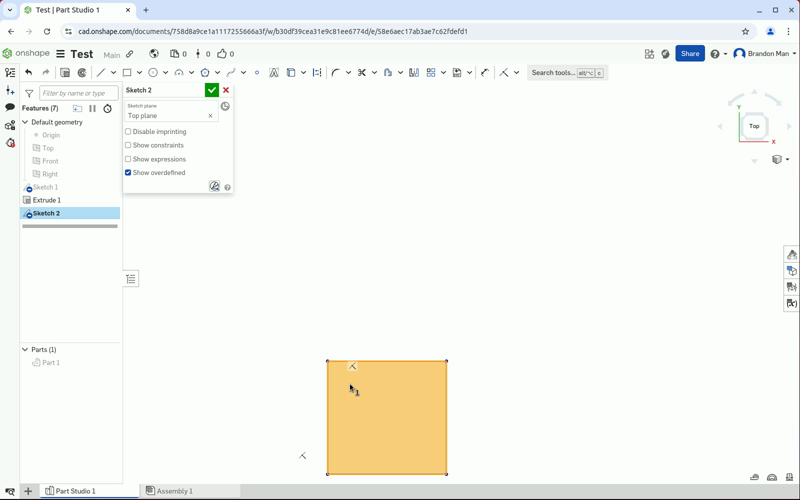
scroll(-6)
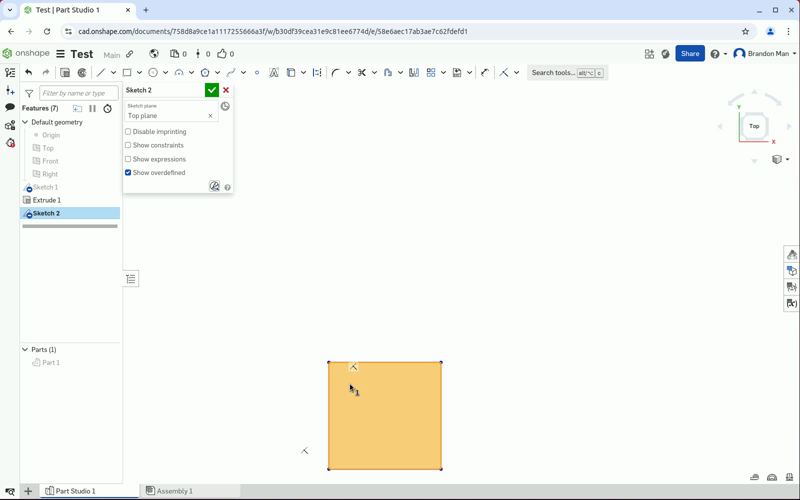
scroll(-6)
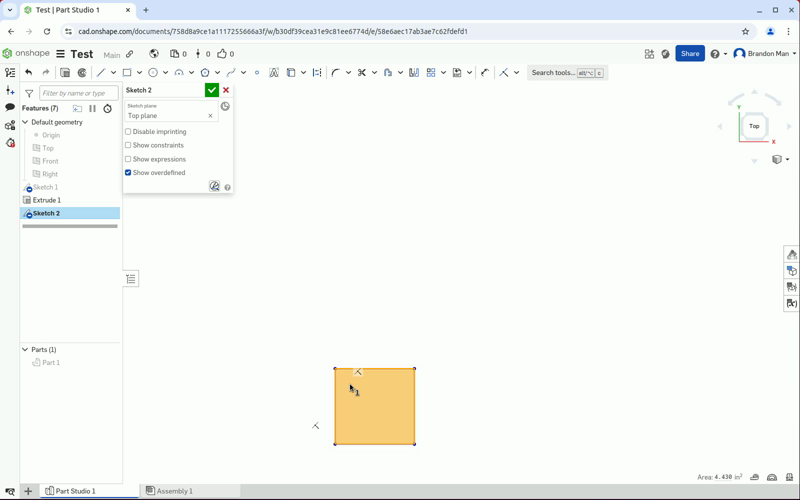
scroll(-6)
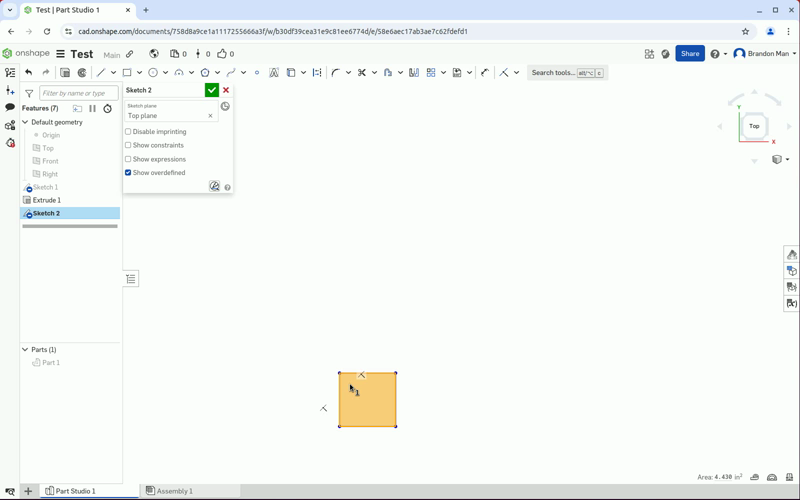
scroll(-6)
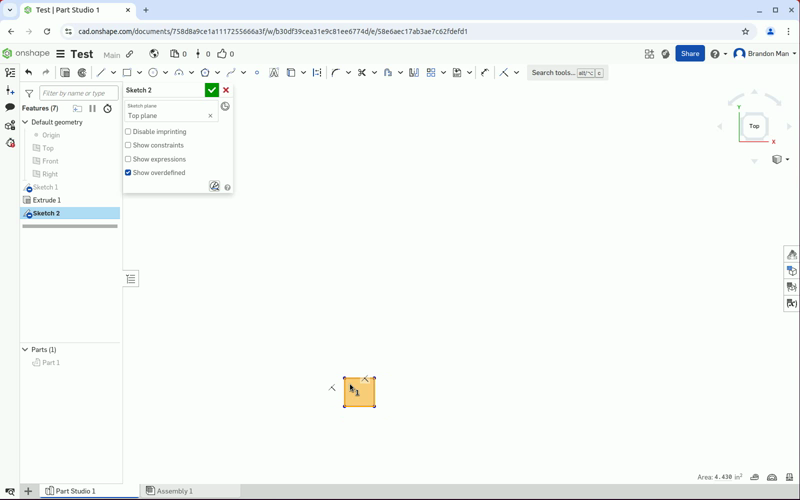
scroll(-6)
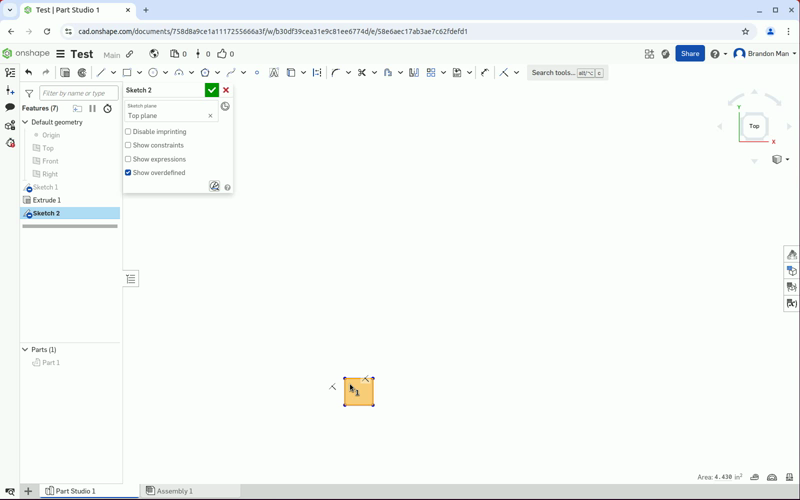
scroll(-6)
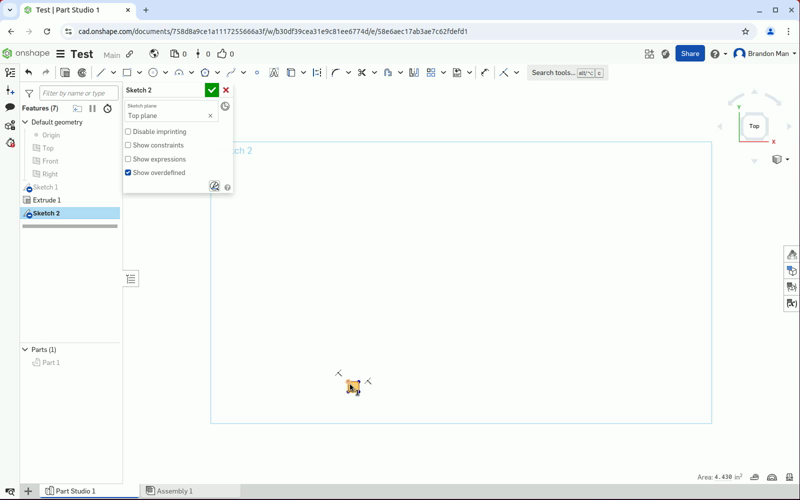
mouse_move(73, 352)
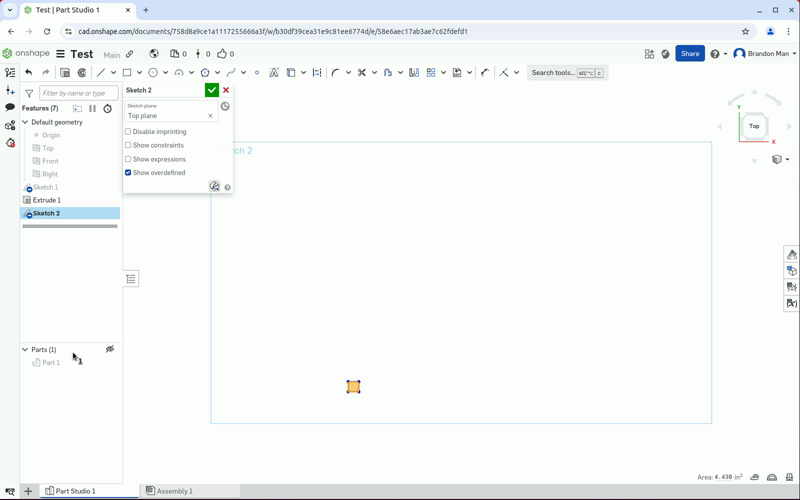
key(shift+y)
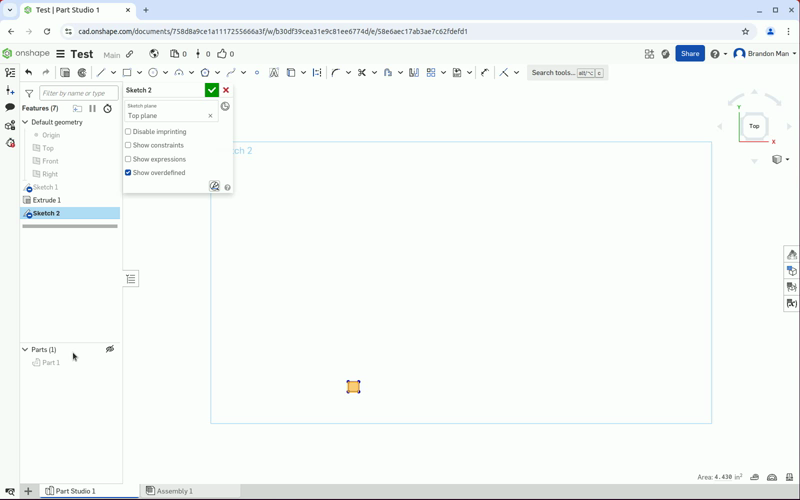
key(shift+e)
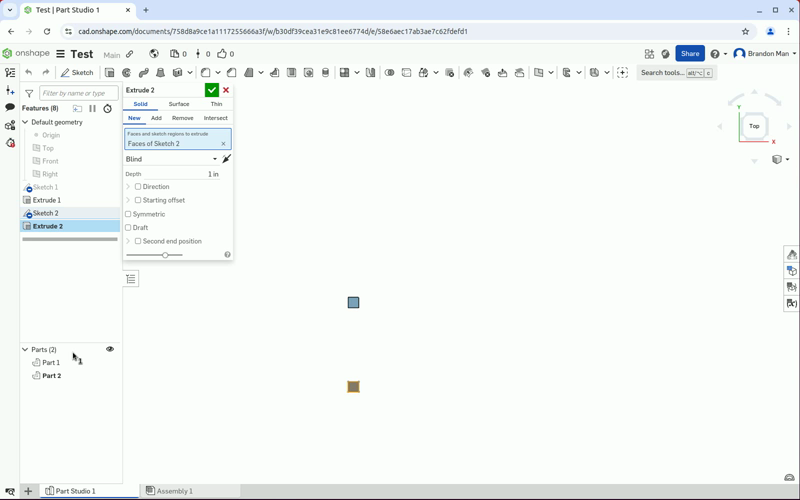
mouse_move(143, 106)
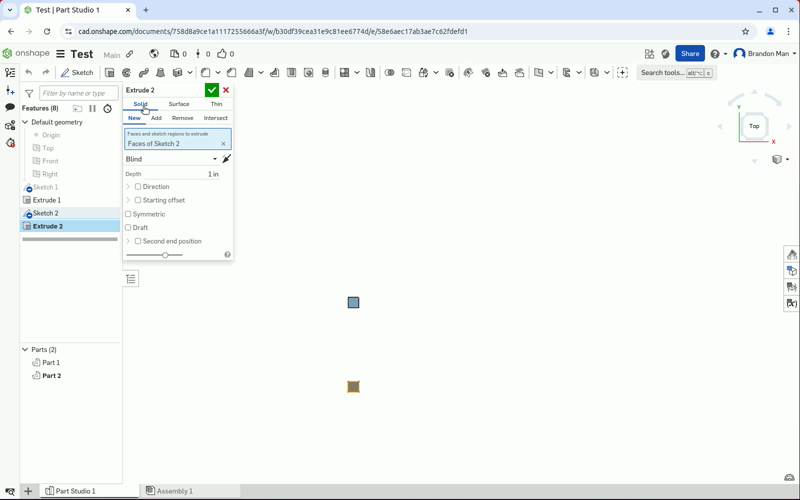
click(143, 106)
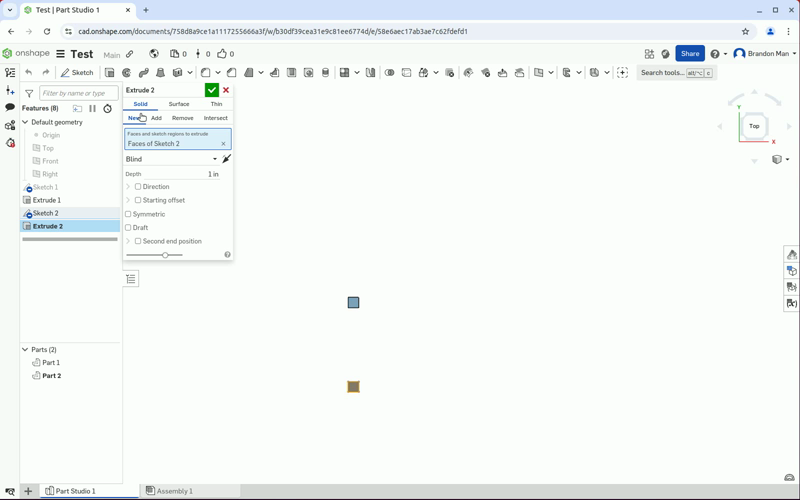
mouse_move(137, 120)
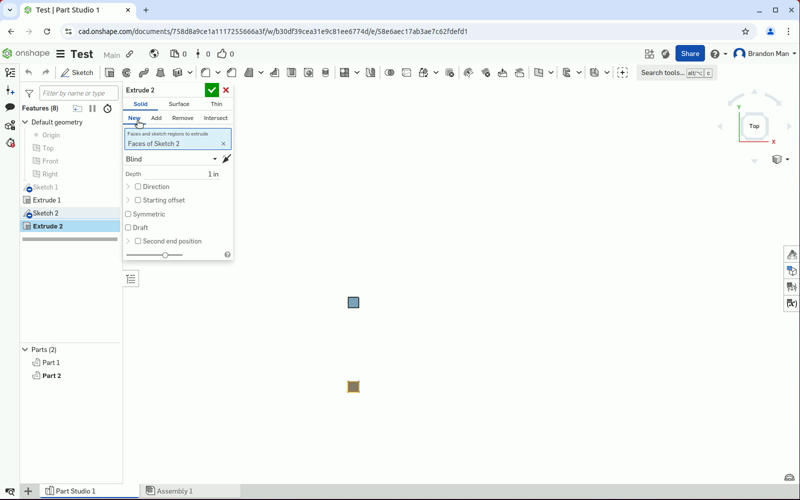
click(137, 120)
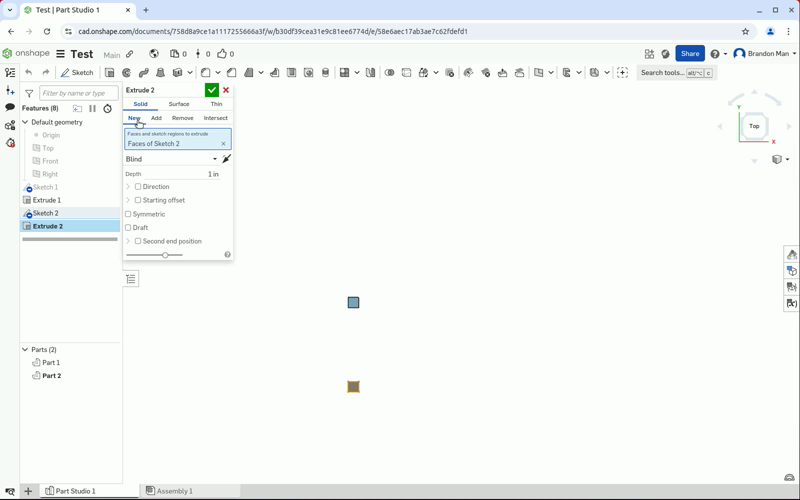
key(tab, 4)
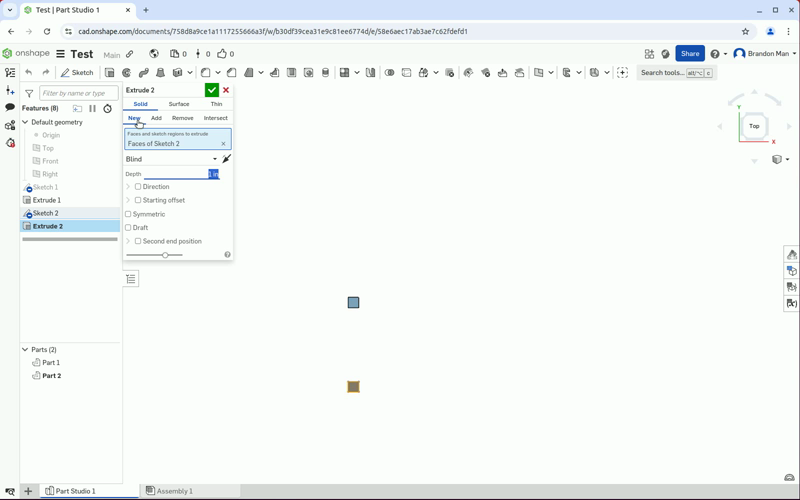
text(-19.257)
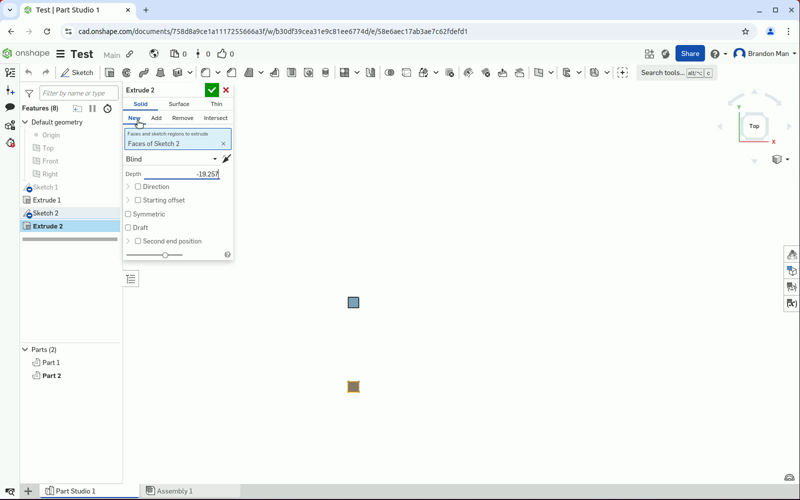
key(enter)
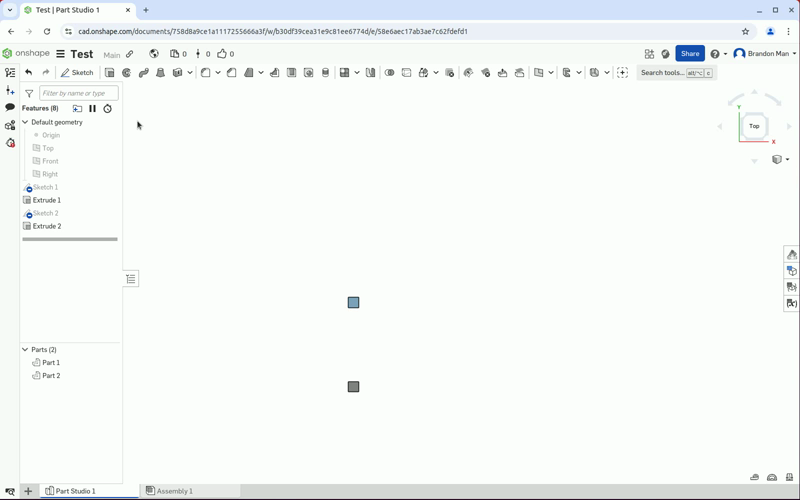
key(shift+h)
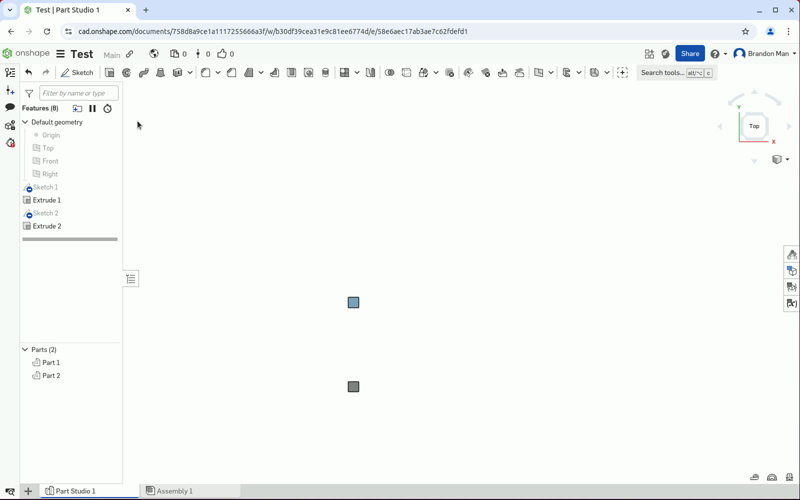
key(shift+h)
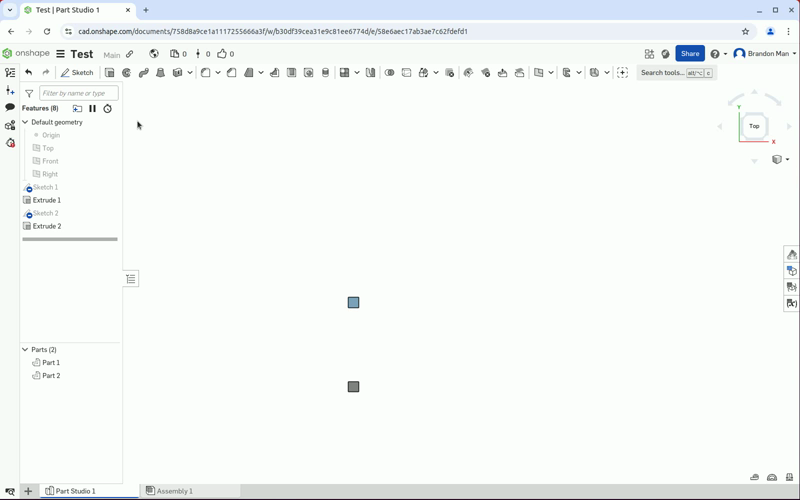
mouse_move(73, 189)
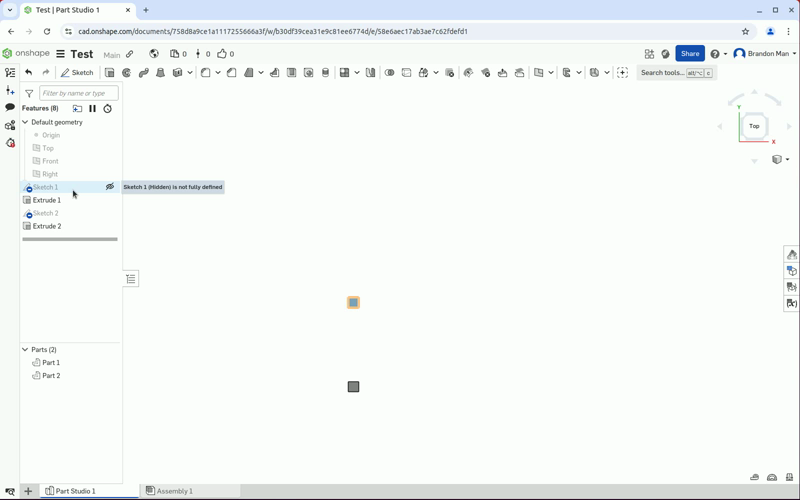
click(73, 189)
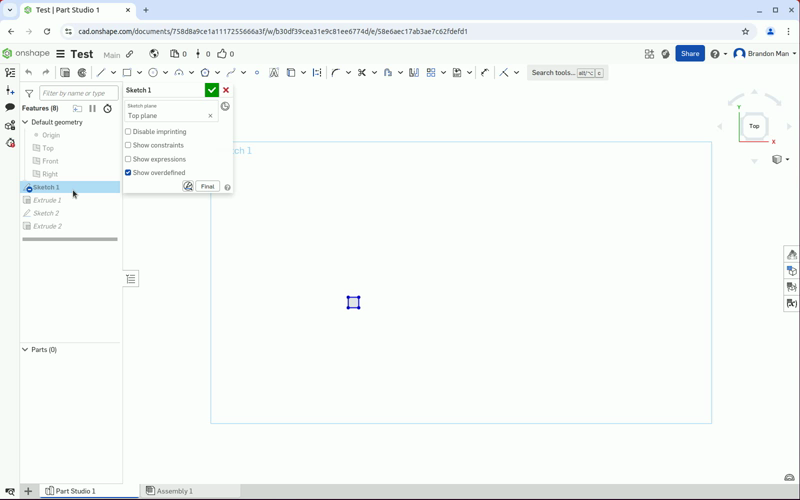
mouse_move(229, 92)
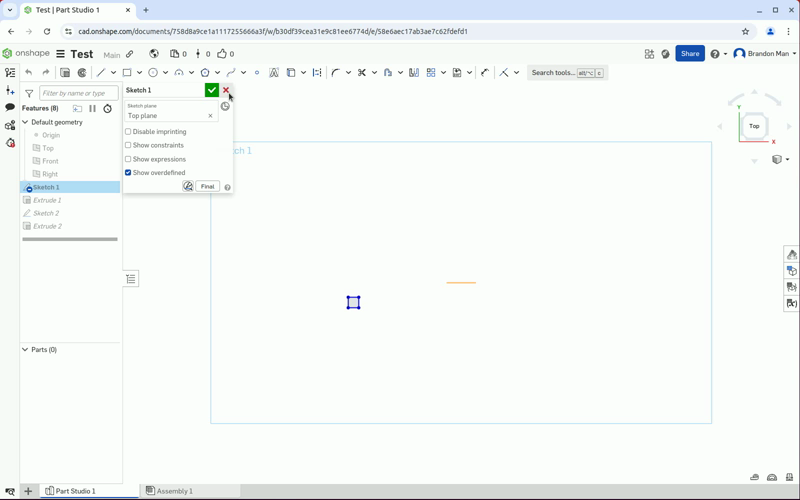
click(229, 92)
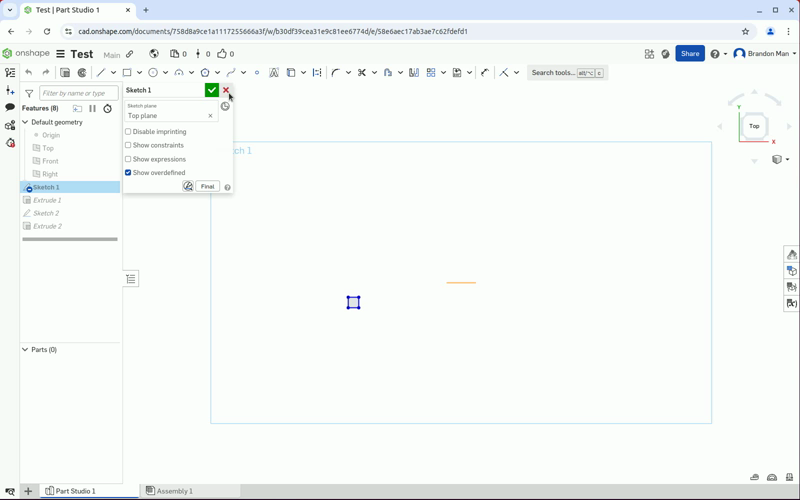
key(shift+s)
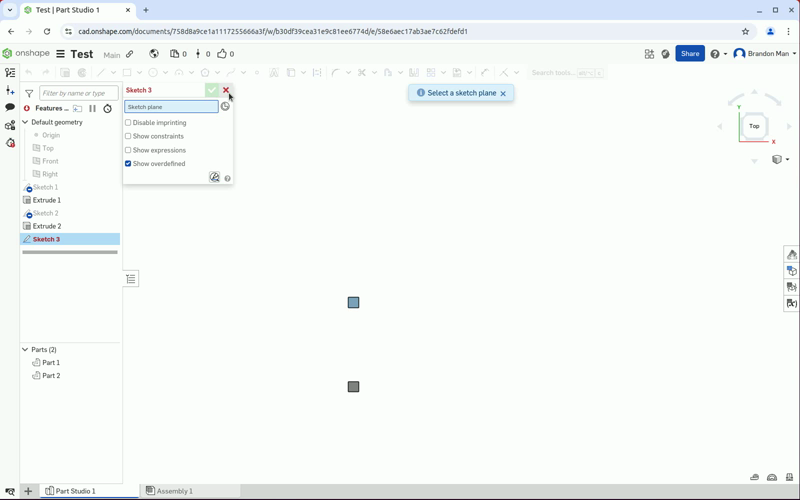
mouse_move(73, 150)
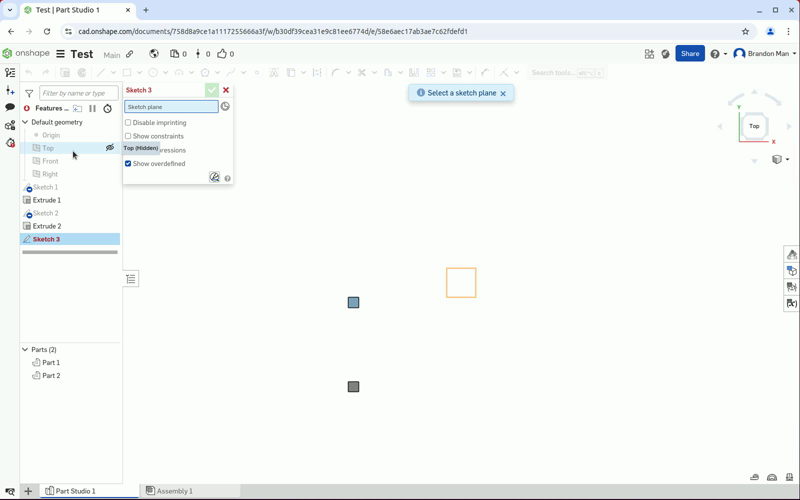
click(73, 150)
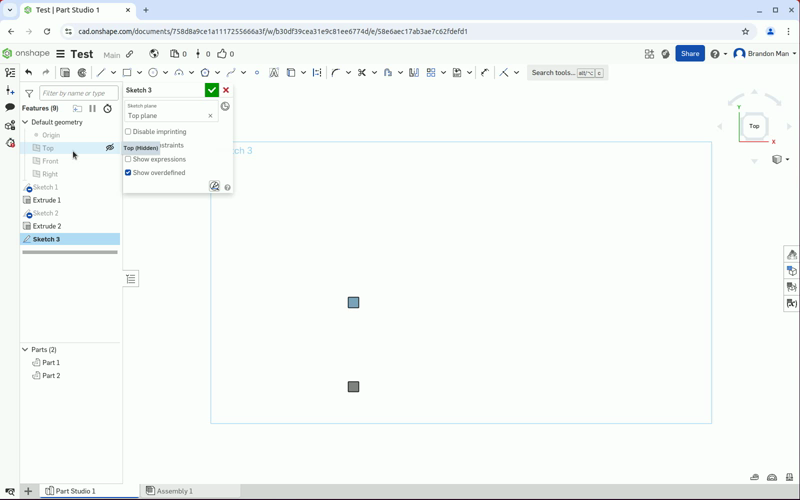
mouse_move(73, 352)
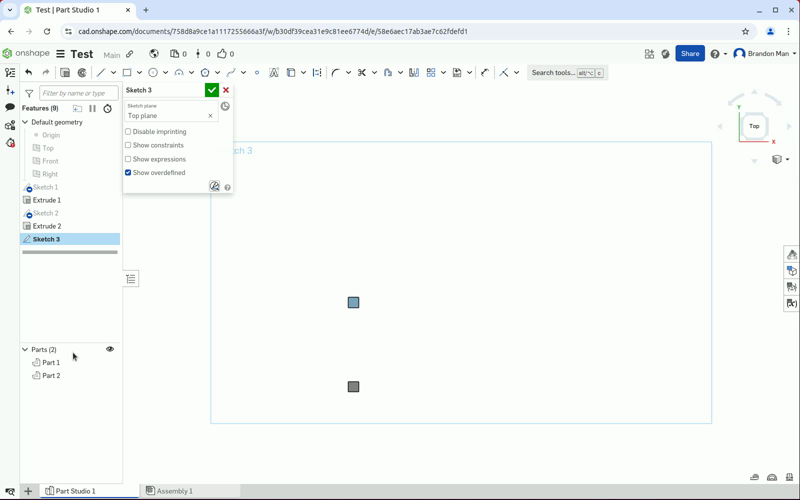
key(y)
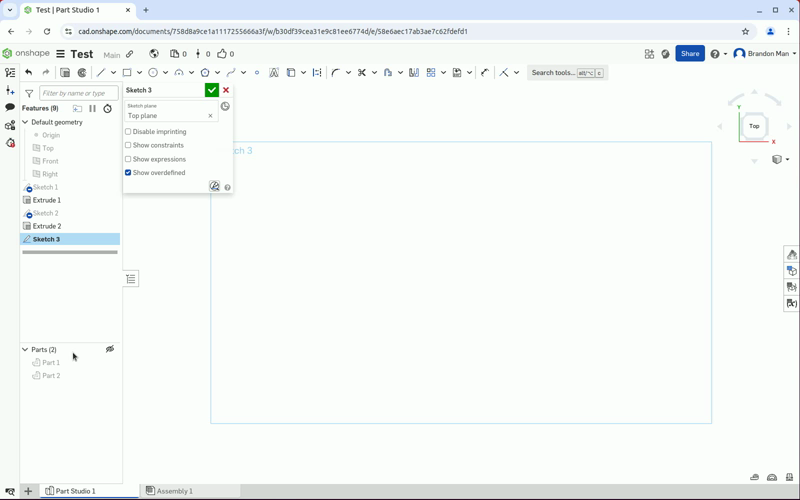
key(l)
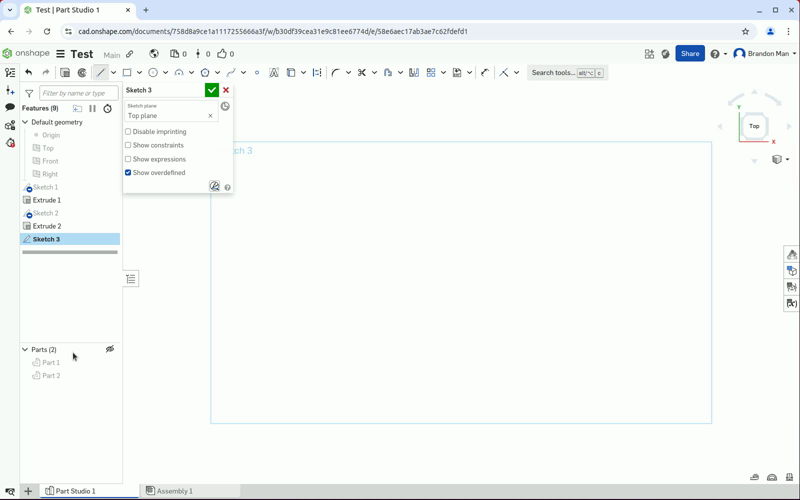
key_down(shift)
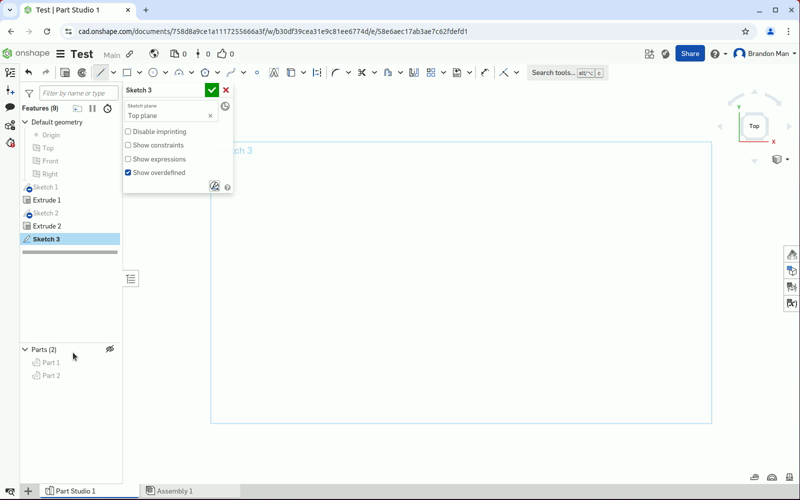
mouse_move(479, 391)
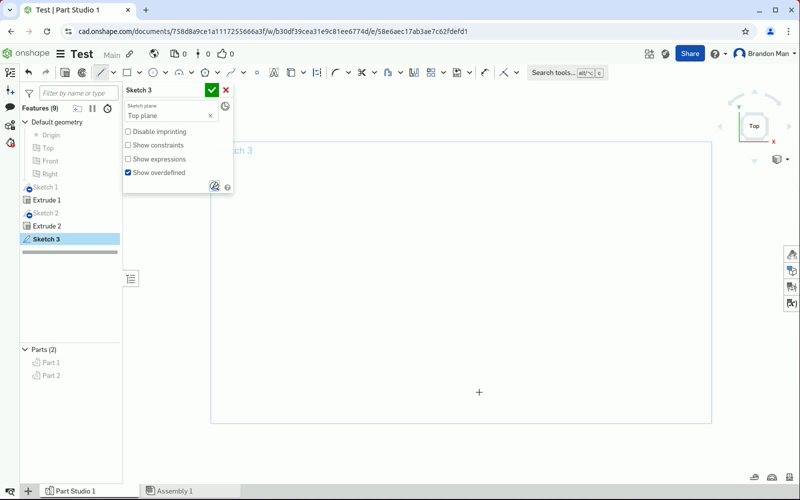
click(479, 391)
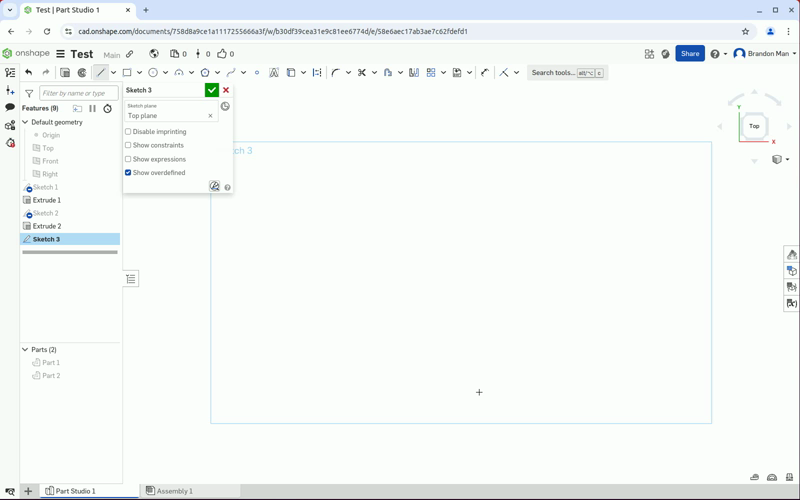
key_up(shift)
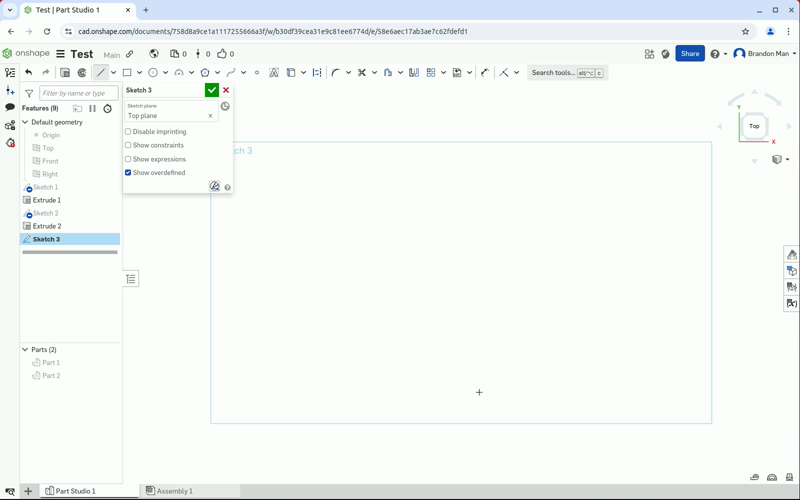
key_down(shift)
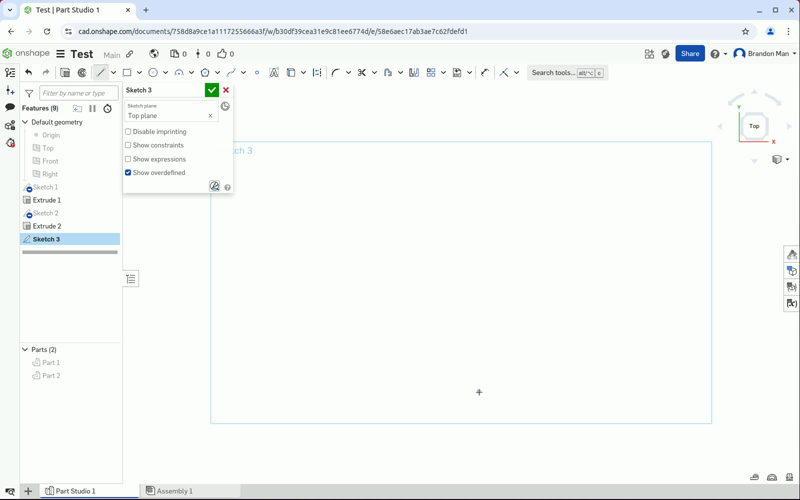
mouse_move(509, 391)
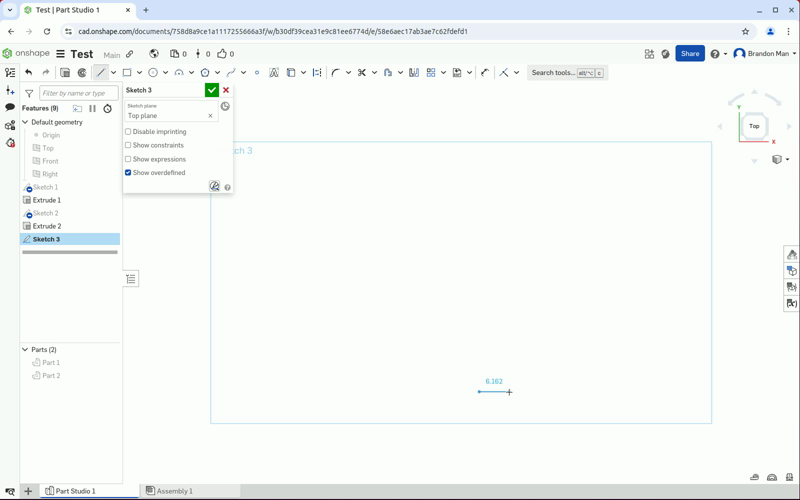
mouse_move(489, 391)
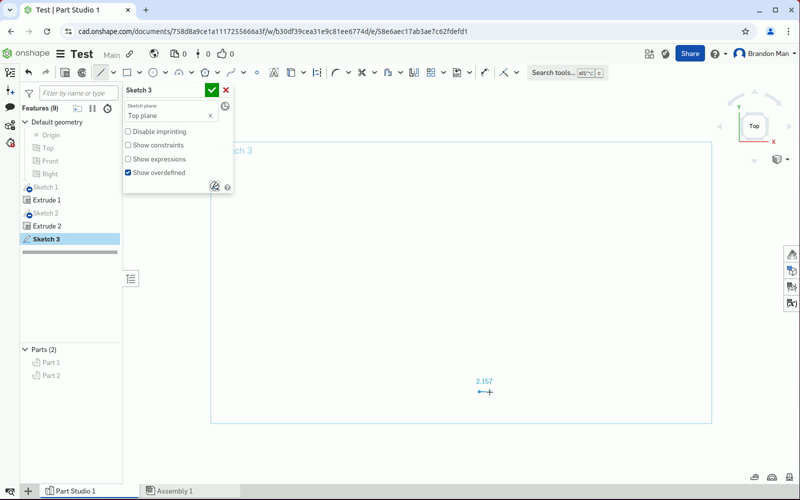
click(489, 391)
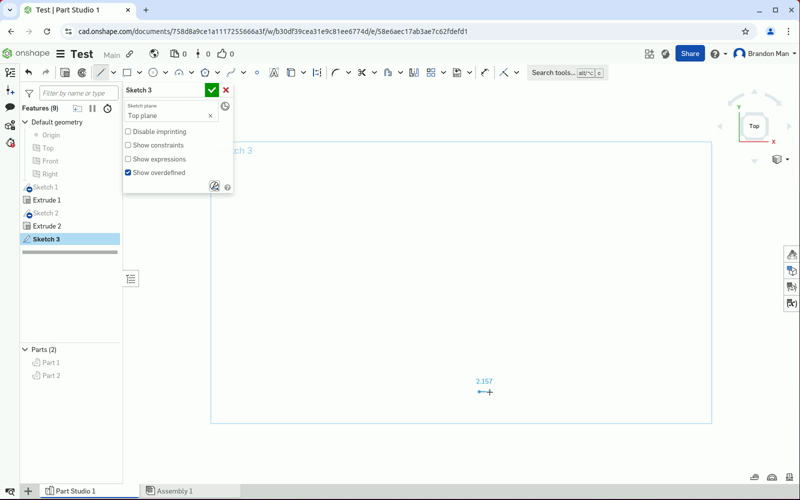
key_up(shift)
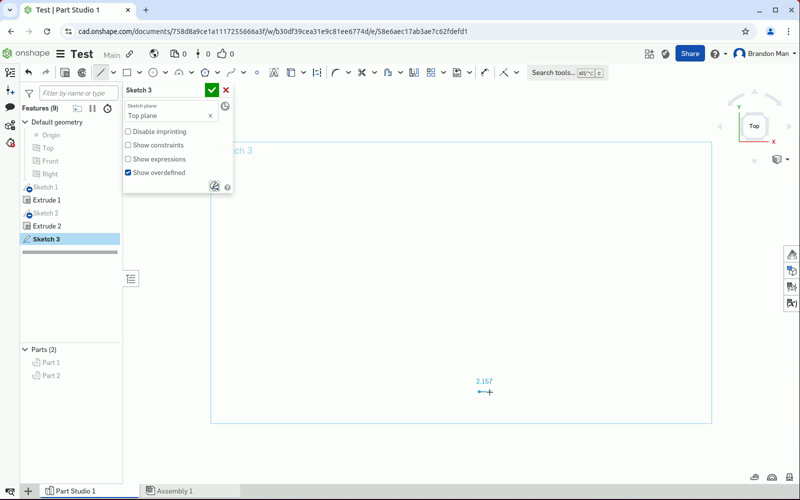
key_down(shift)
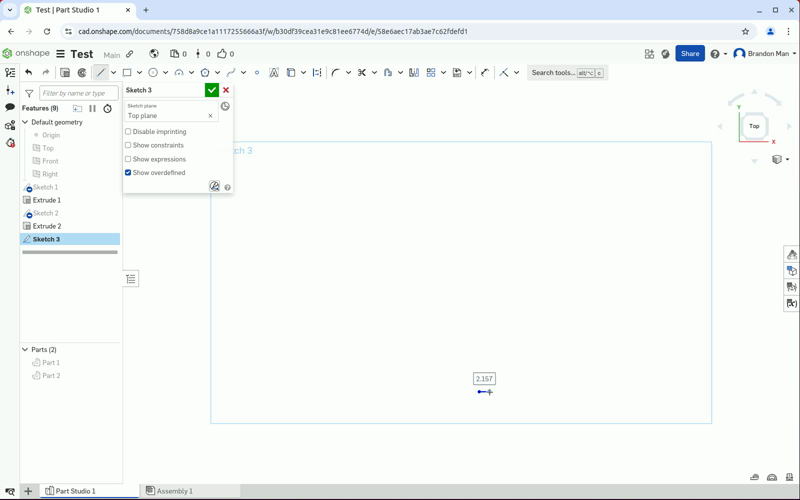
mouse_move(519, 391)
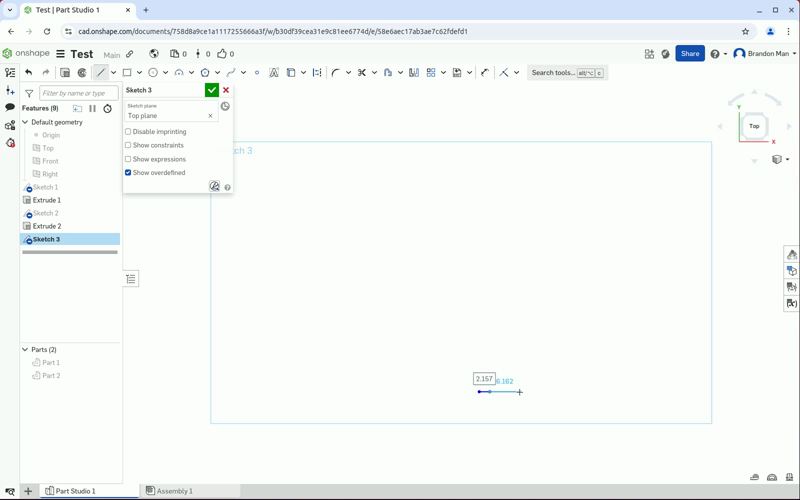
mouse_move(489, 381)
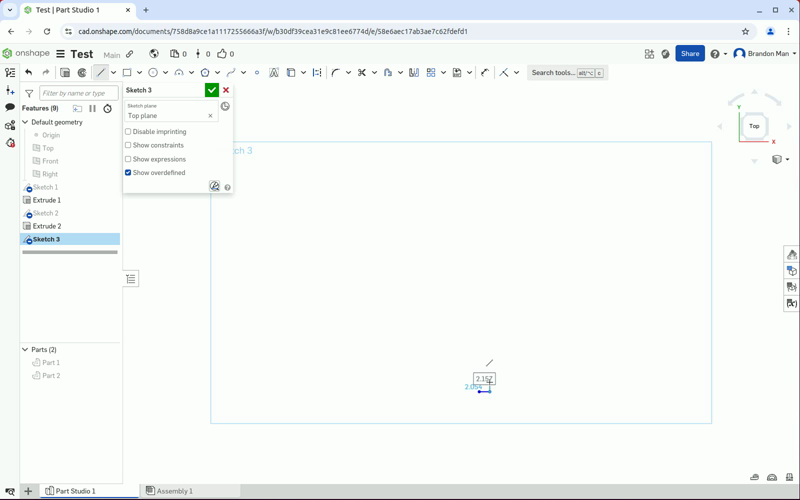
click(489, 381)
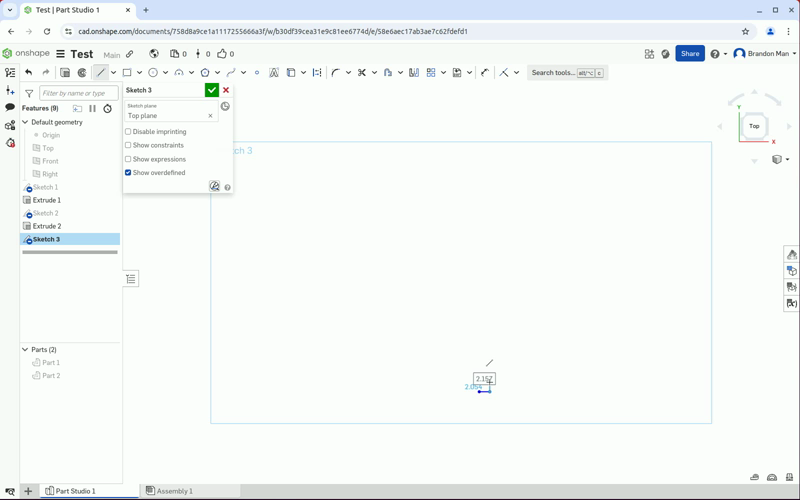
key_up(shift)
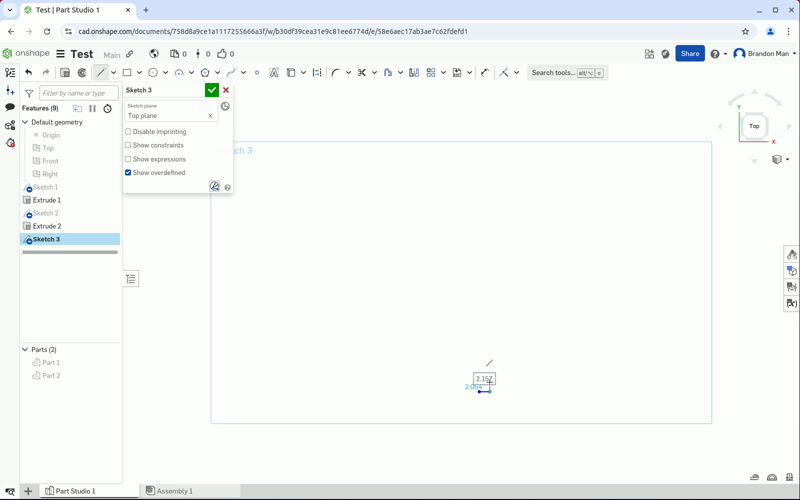
key_down(shift)
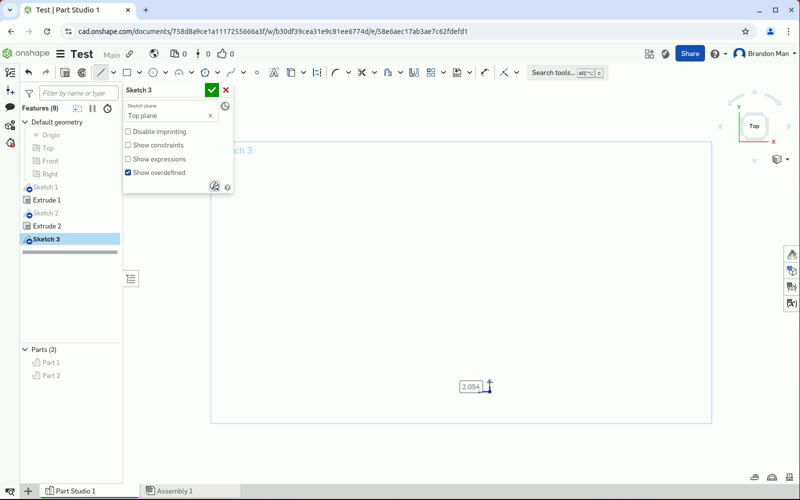
mouse_move(519, 381)
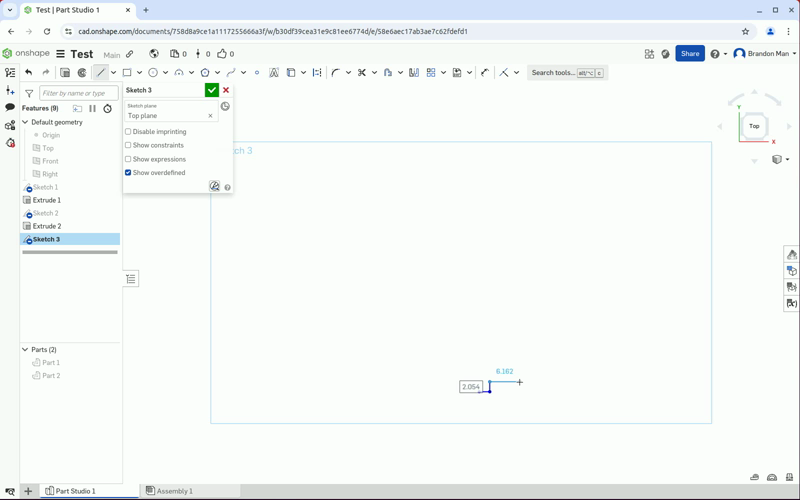
mouse_move(479, 381)
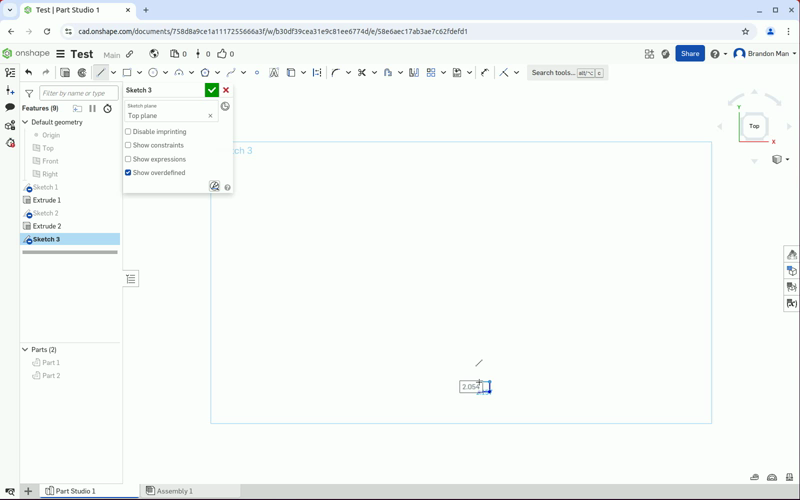
click(479, 381)
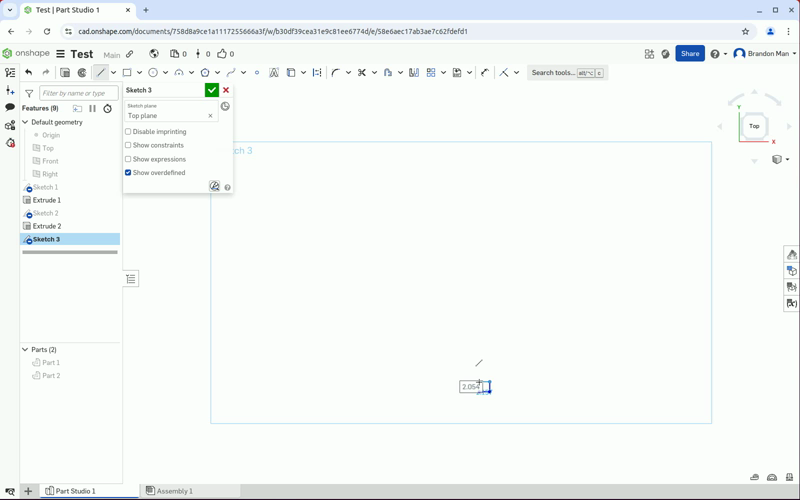
key_up(shift)
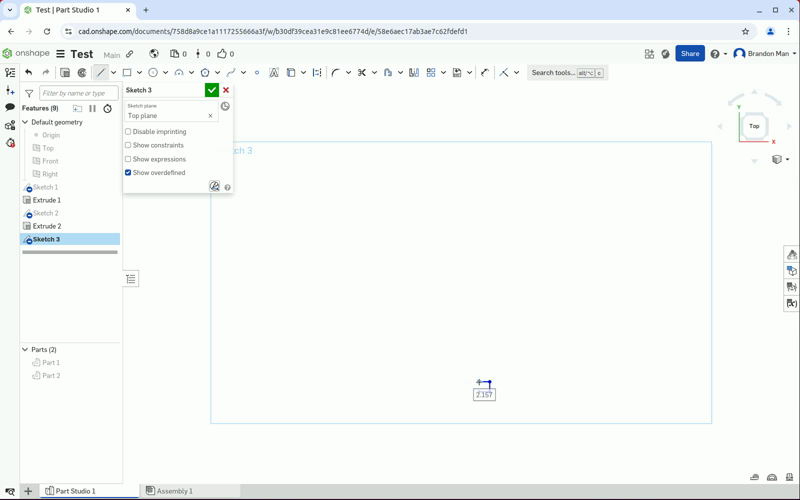
mouse_move(509, 381)
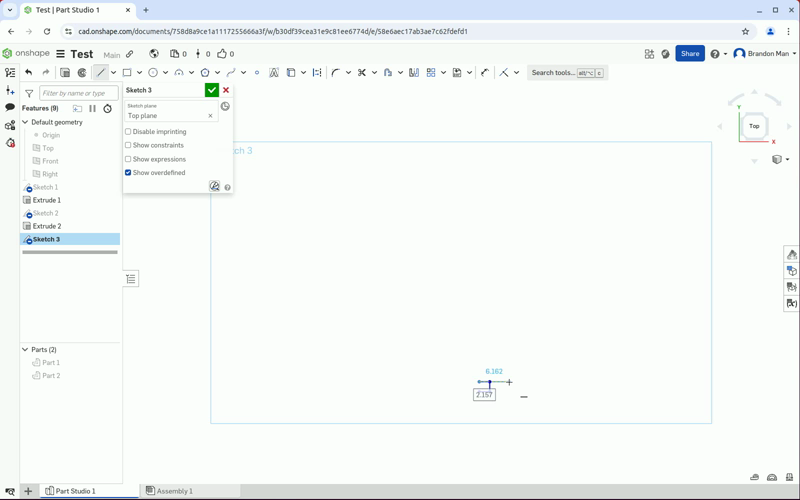
key_down(shift)
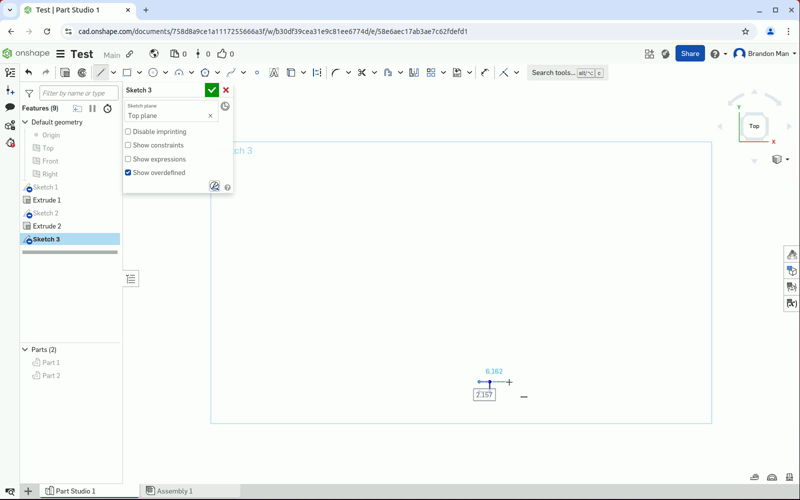
mouse_move(479, 391)
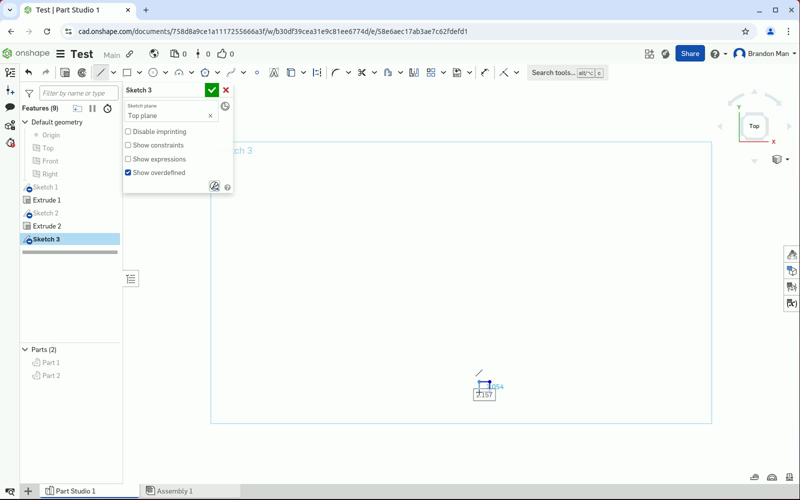
key_up(shift)
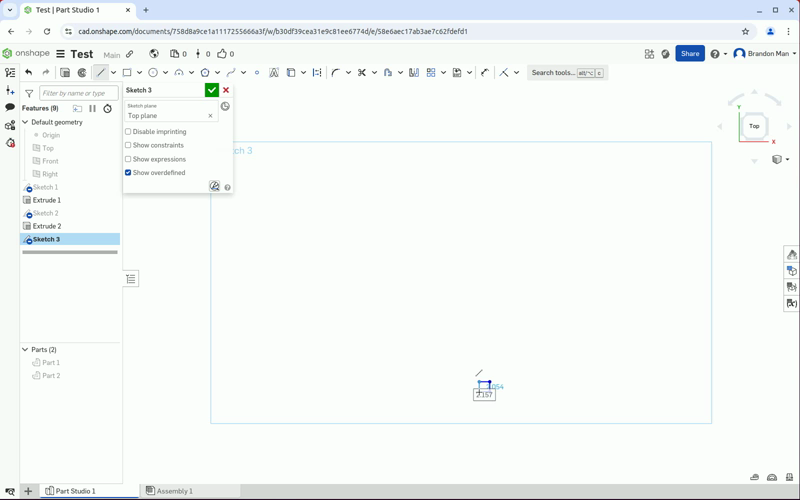
click(479, 391)
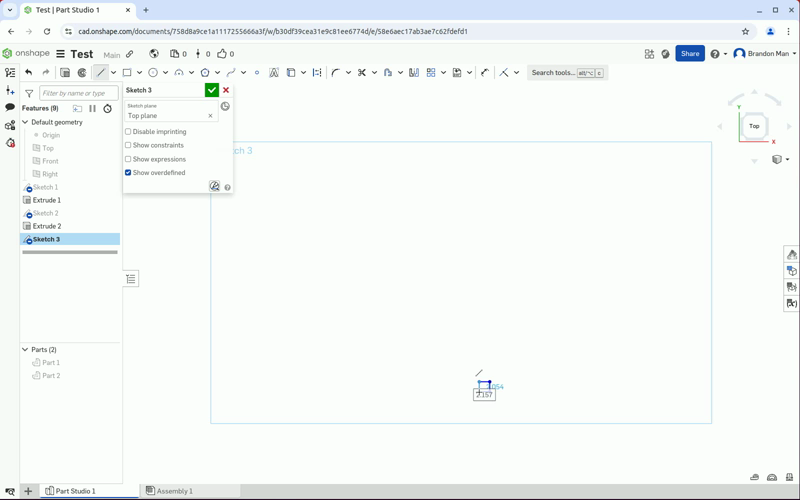
key(esc)
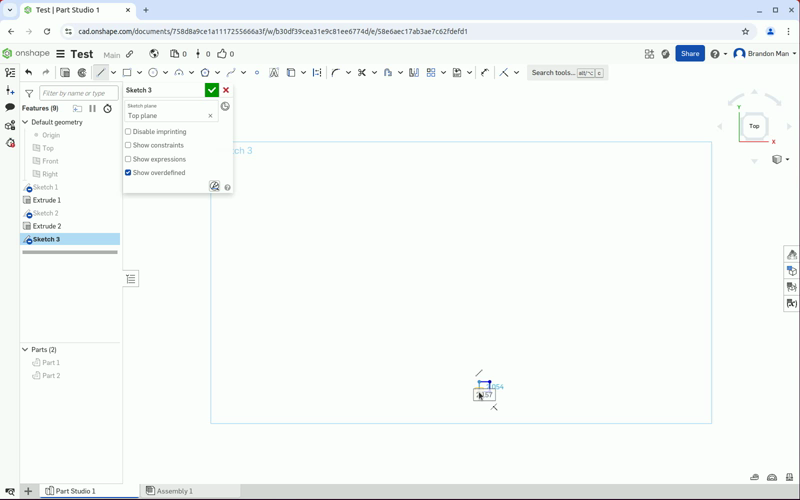
mouse_move(484, 385)
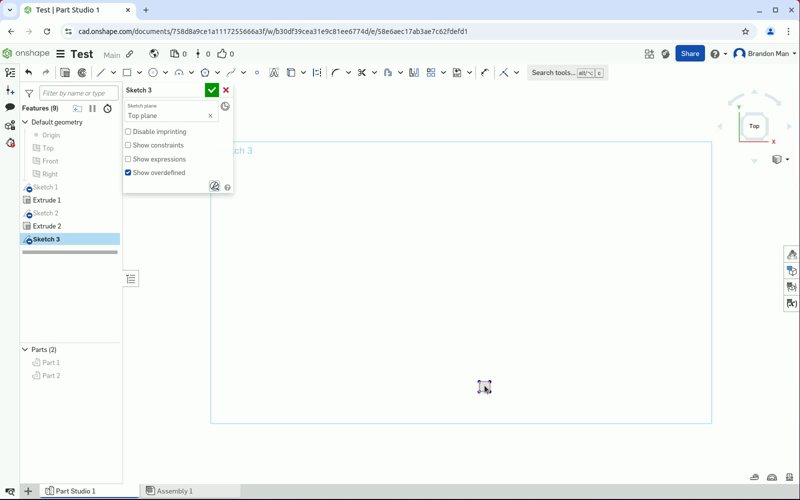
scroll(6)
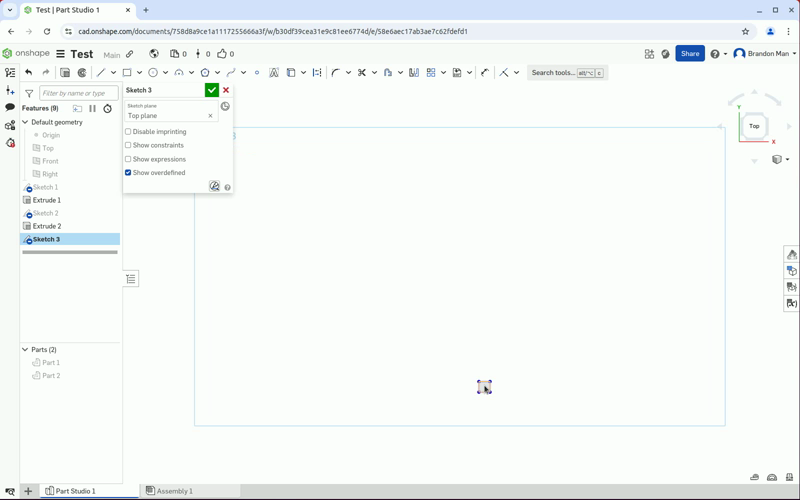
scroll(6)
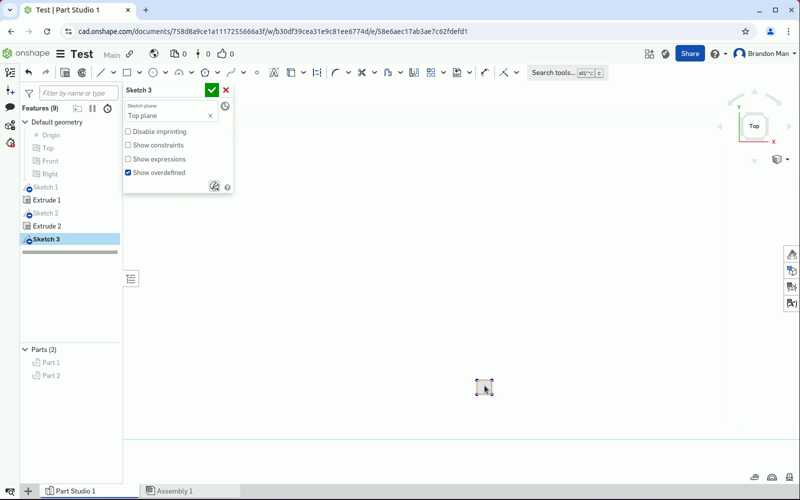
scroll(6)
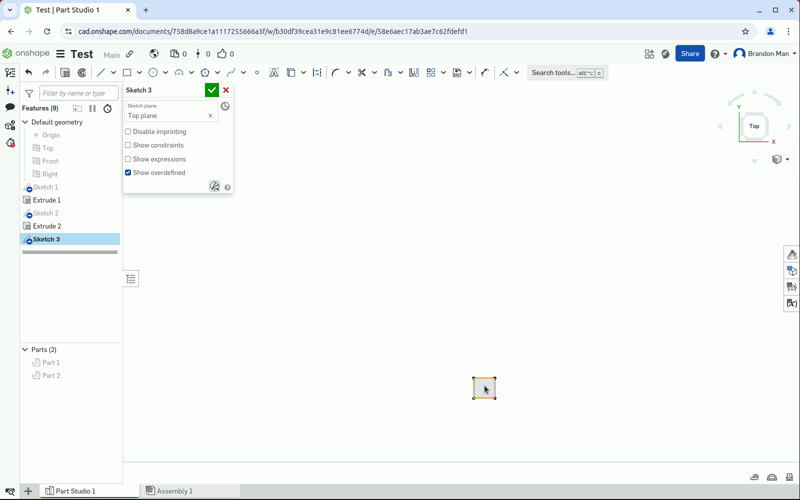
scroll(6)
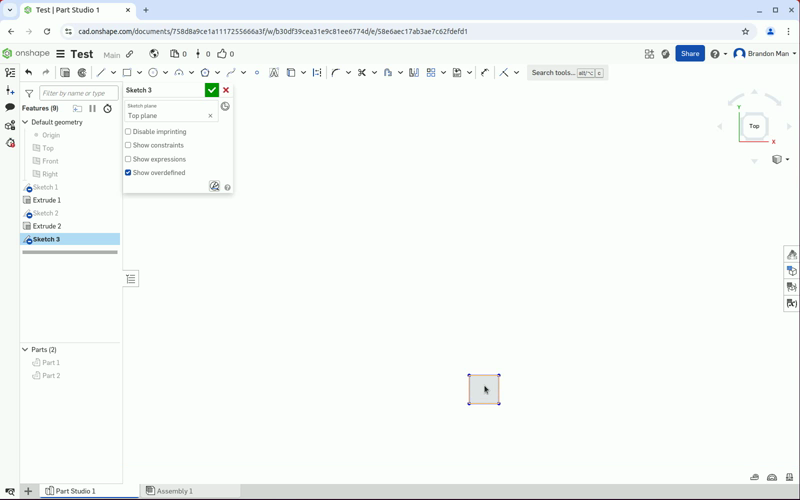
scroll(6)
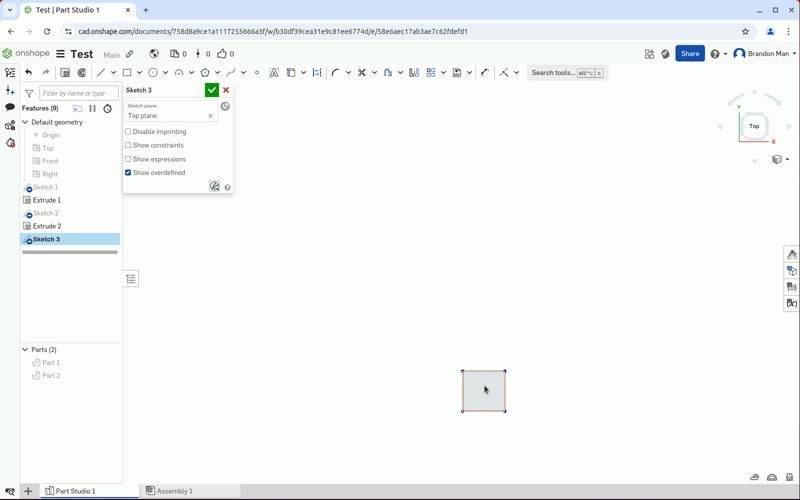
scroll(6)
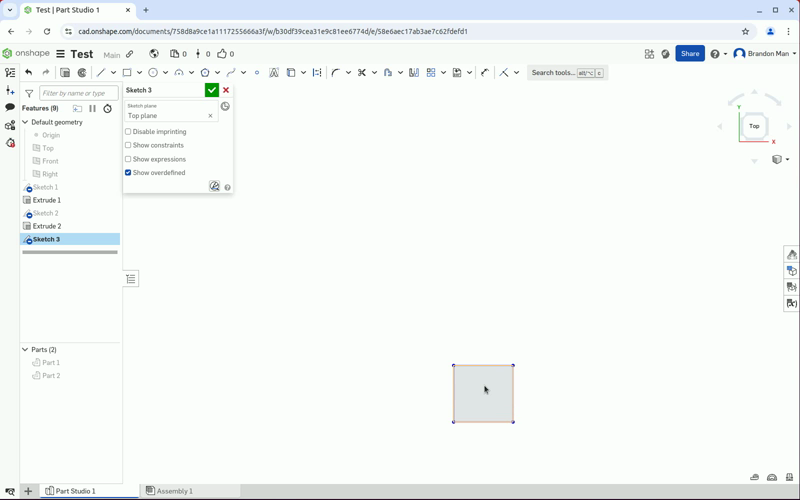
scroll(6)
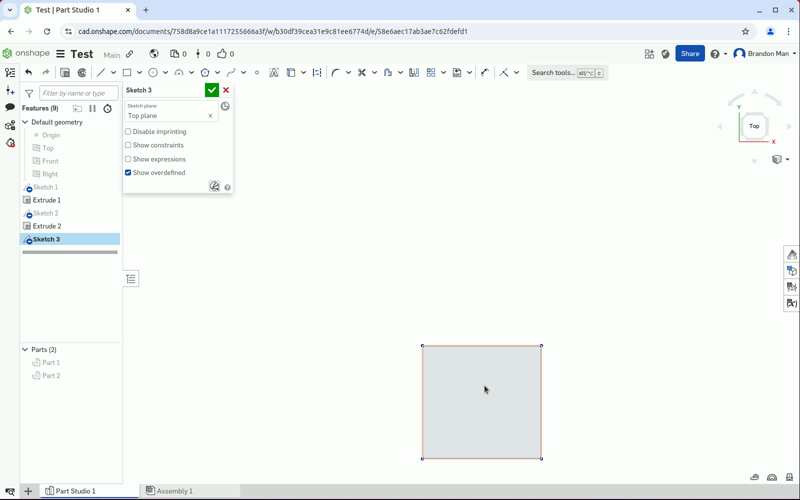
click(484, 385)
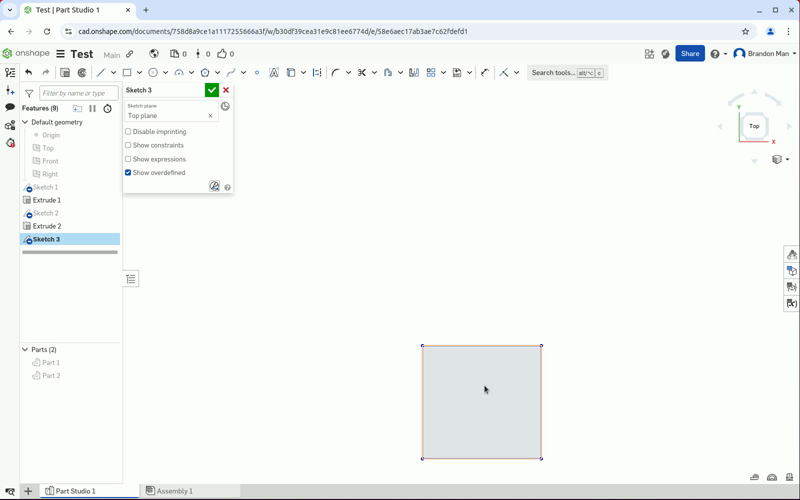
scroll(-6)
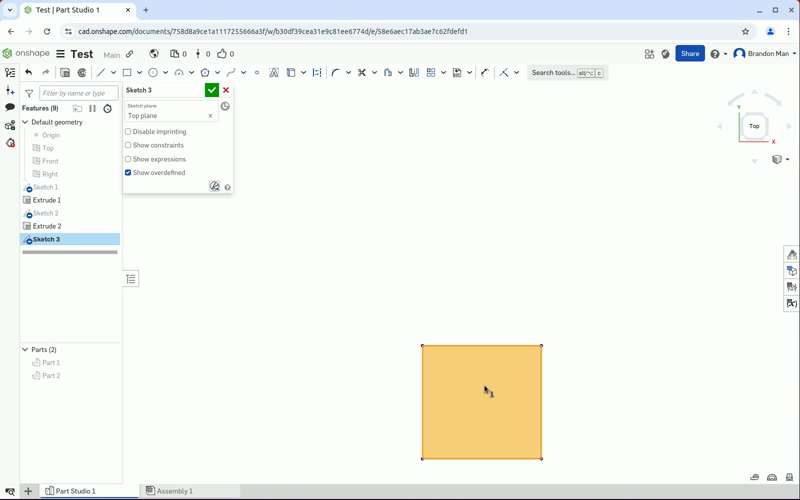
scroll(-6)
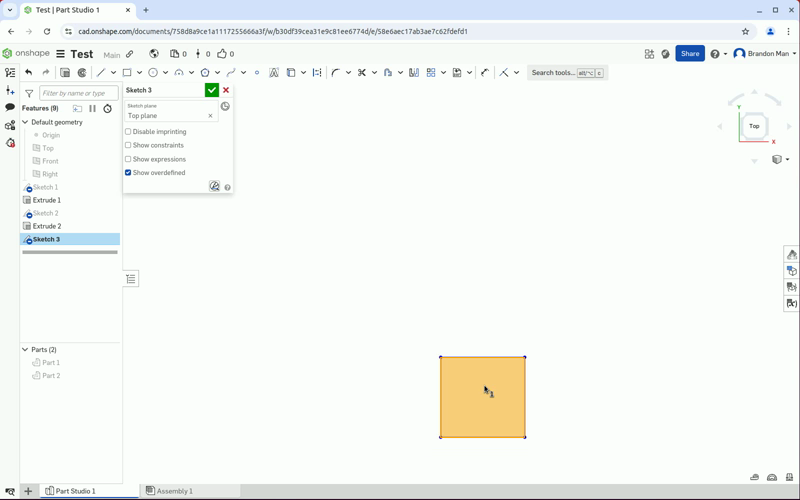
scroll(-6)
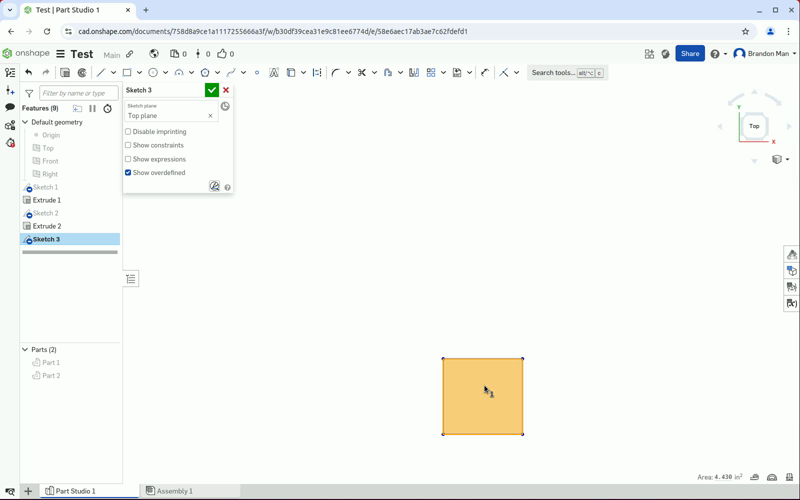
scroll(-6)
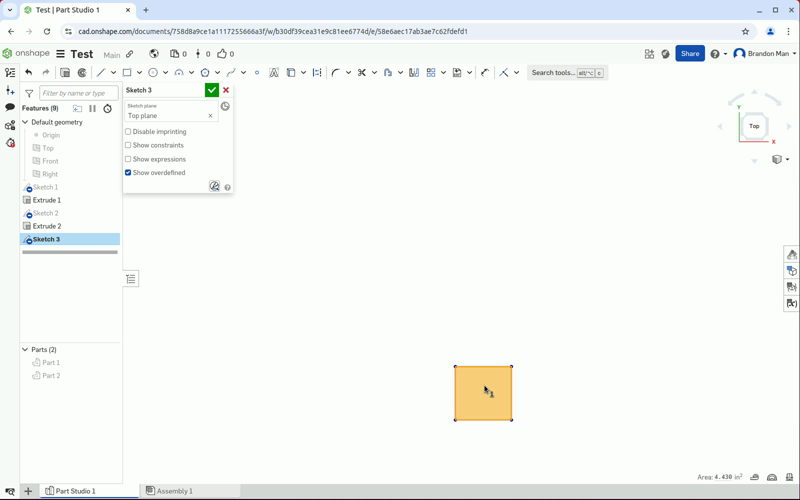
scroll(-6)
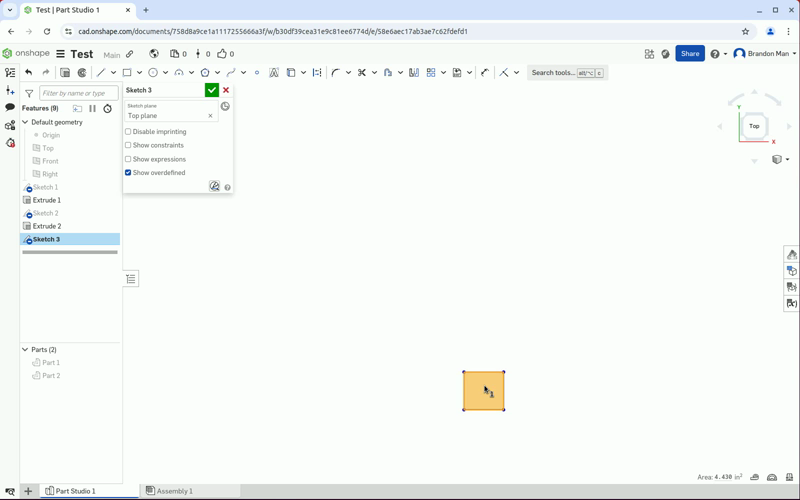
scroll(-6)
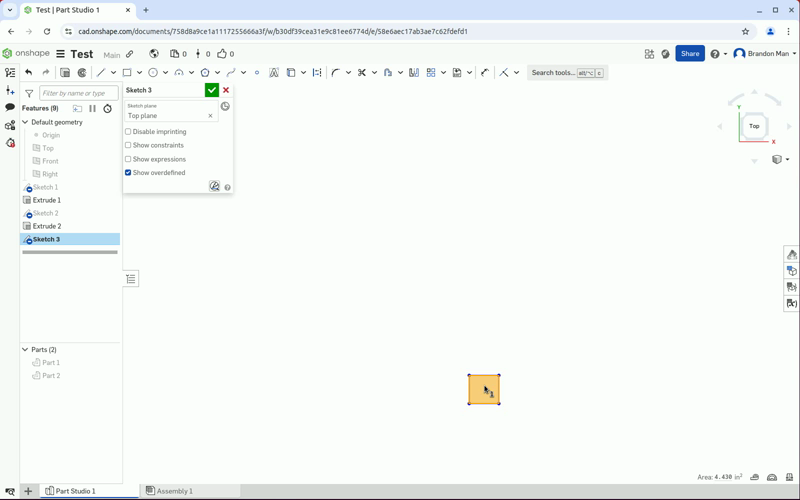
scroll(-6)
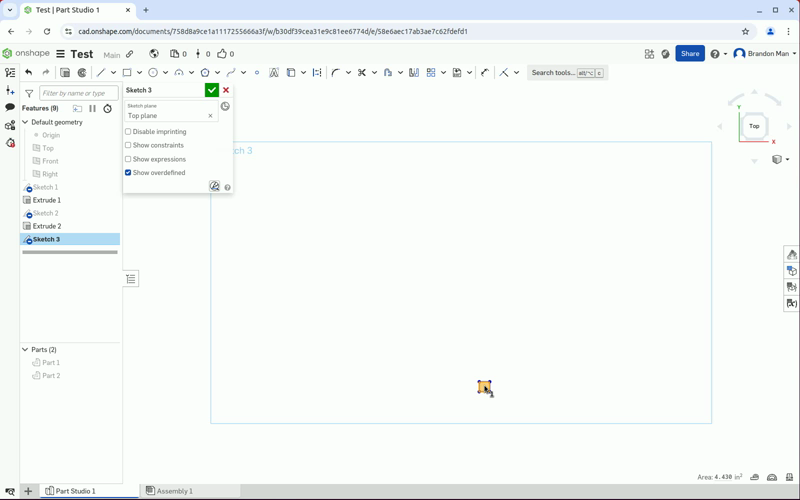
mouse_move(73, 352)
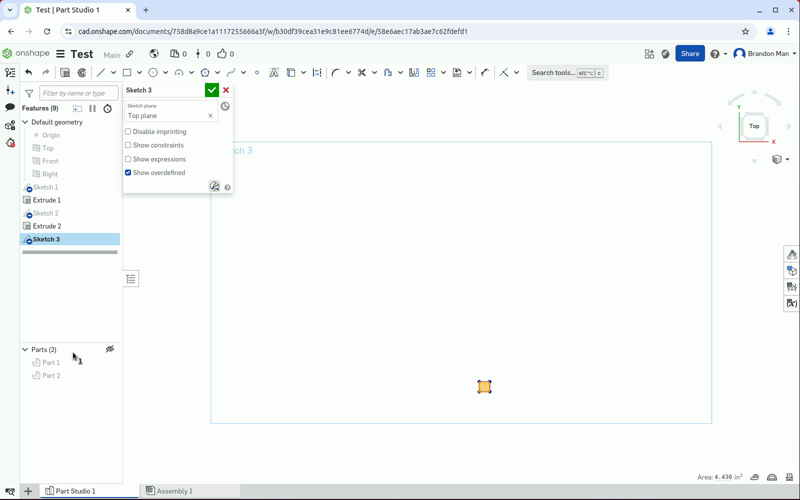
key(shift+y)
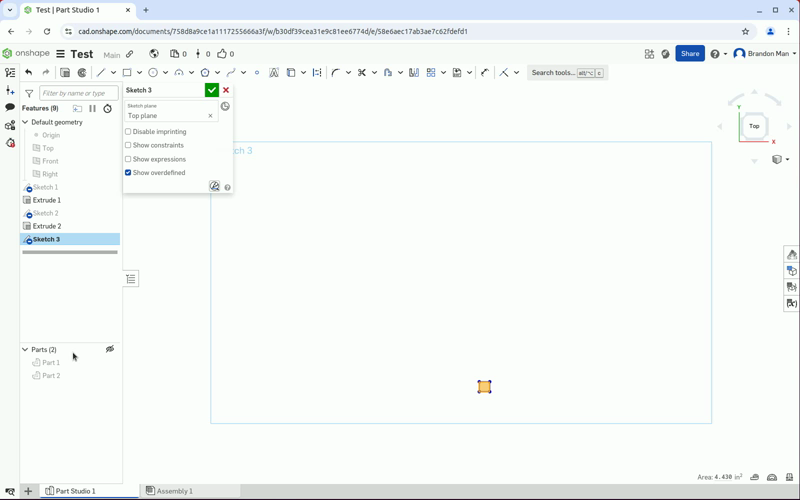
key(shift+e)
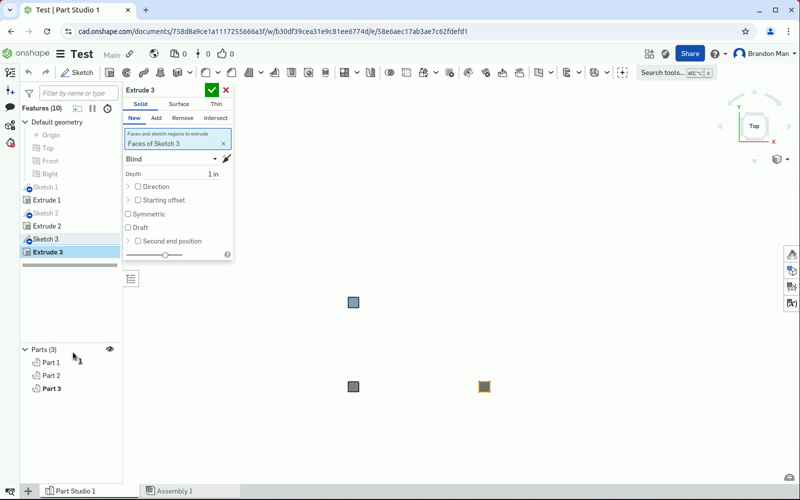
mouse_move(143, 106)
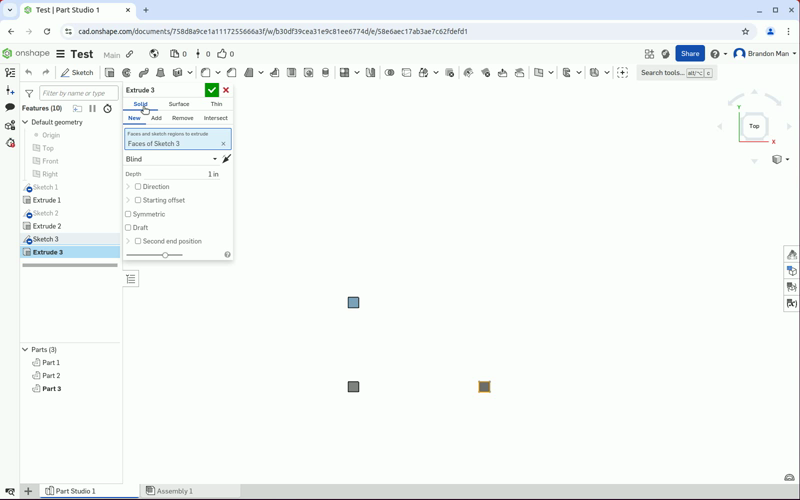
click(143, 106)
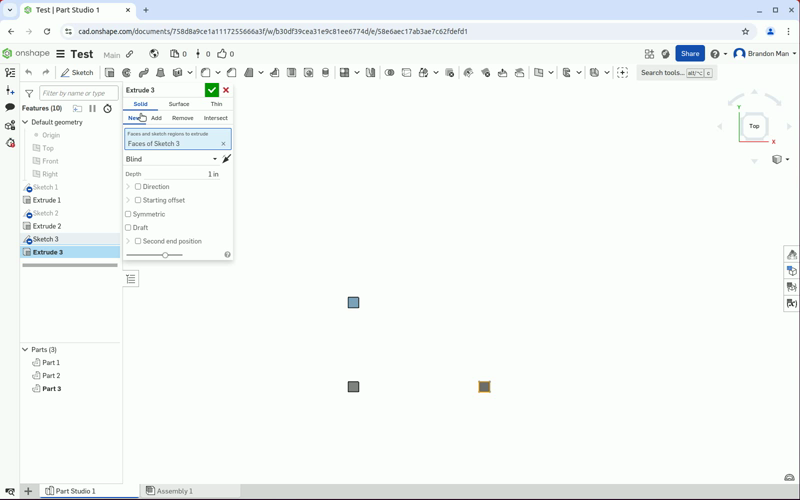
mouse_move(137, 120)
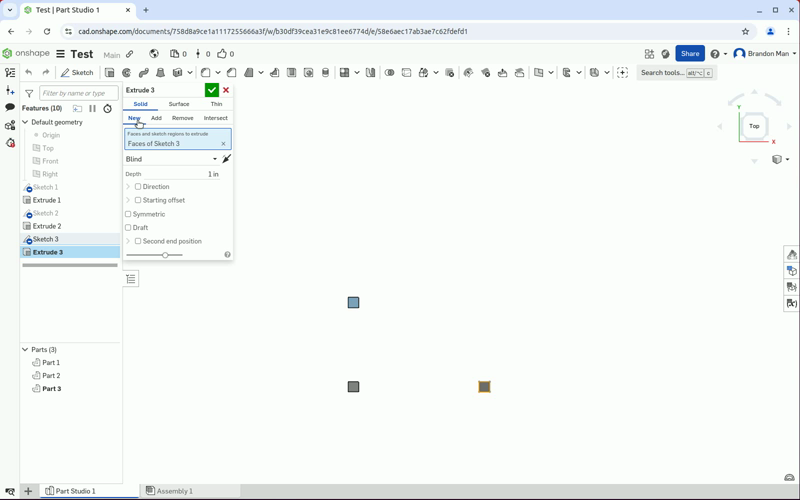
click(137, 120)
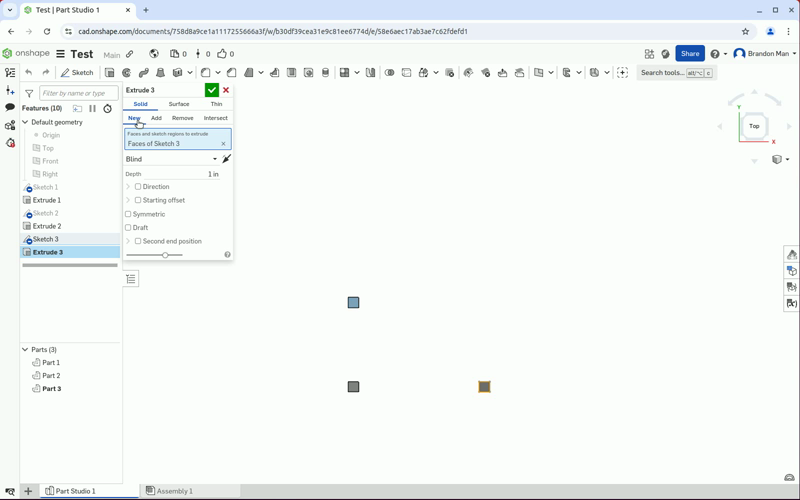
key(tab, 4)
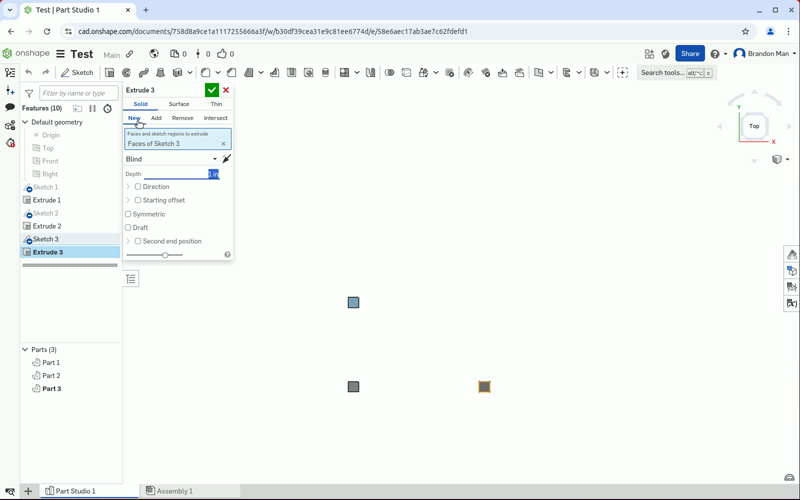
text(-19.257)
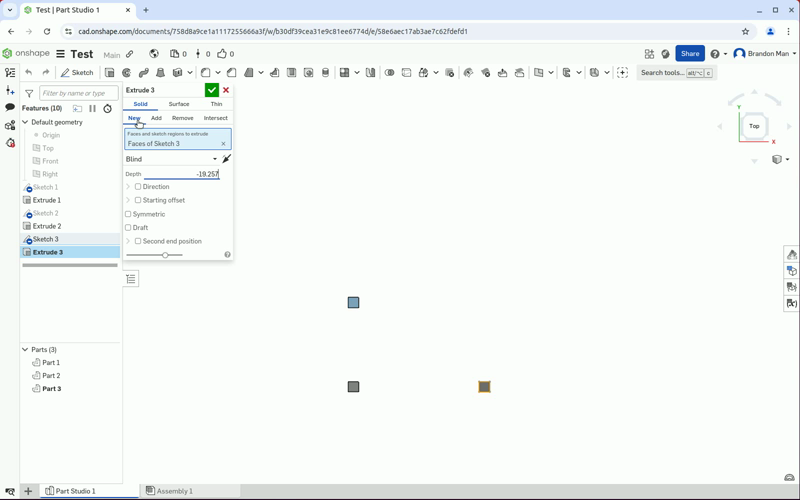
key(enter)
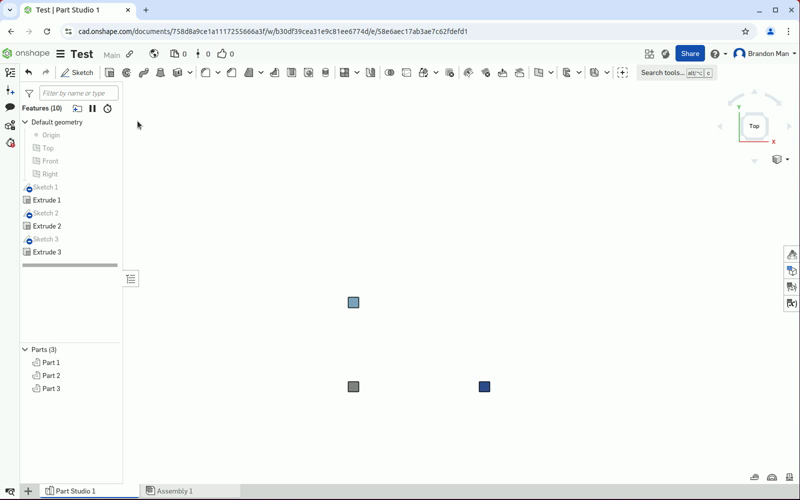
key(shift+h)
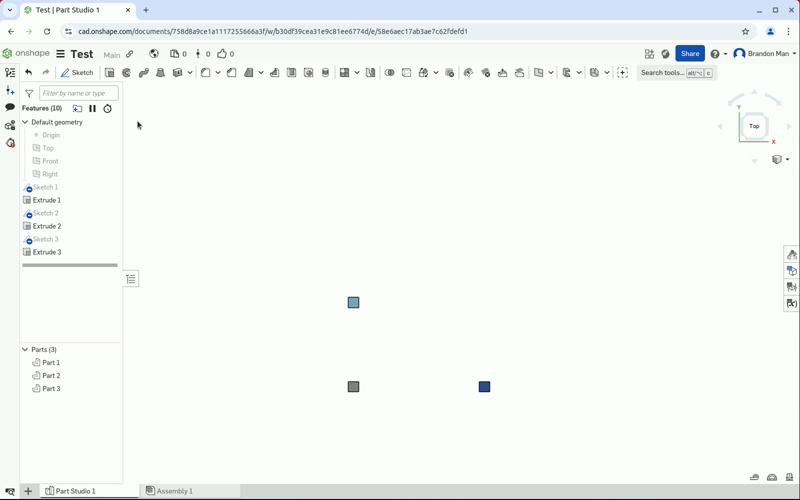
key(shift+h)
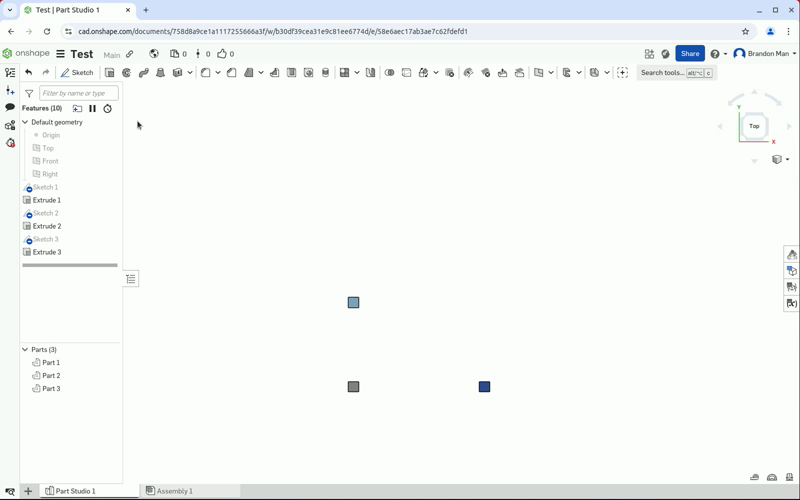
mouse_move(73, 189)
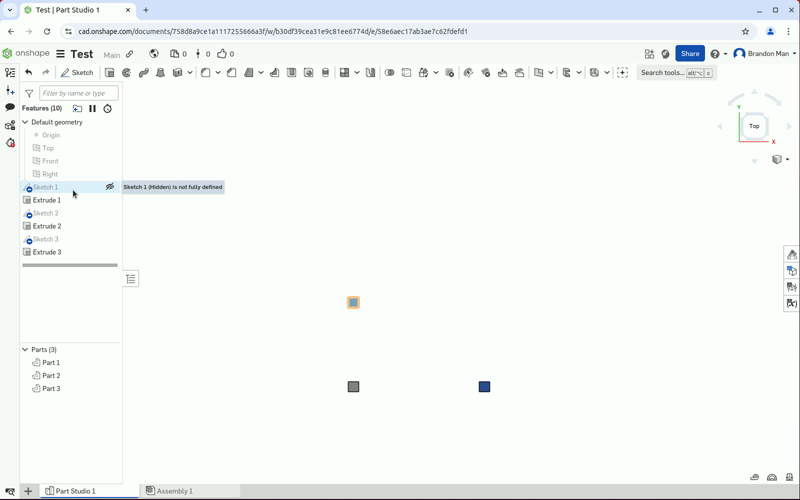
click(73, 189)
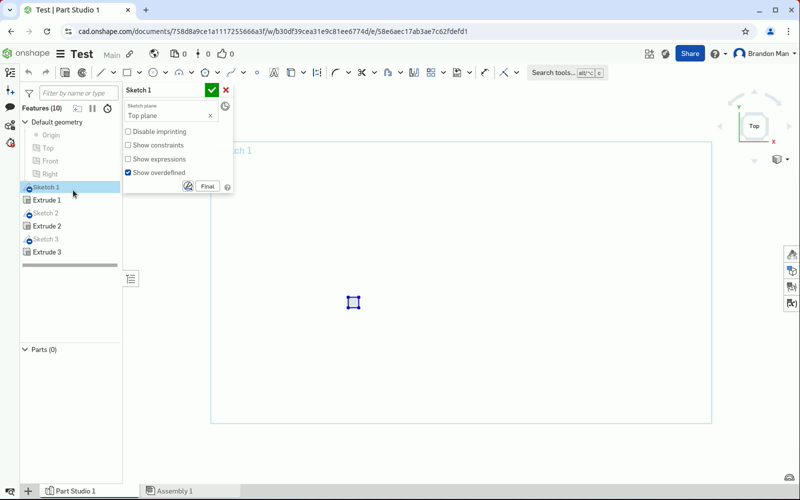
mouse_move(229, 92)
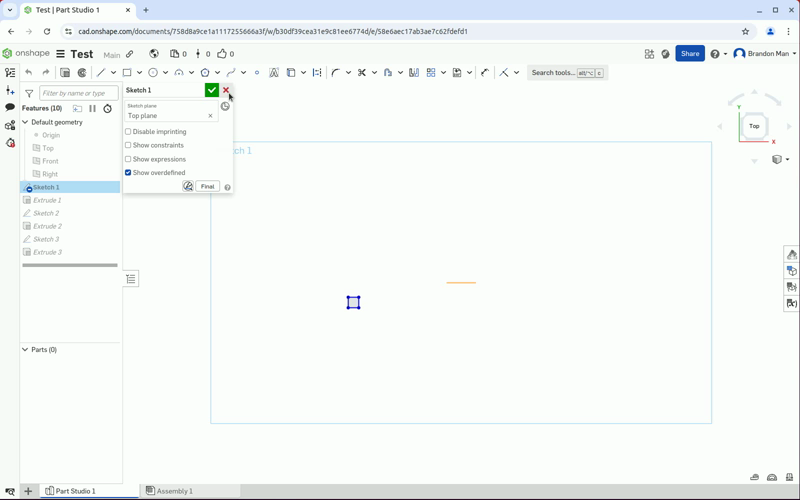
click(229, 92)
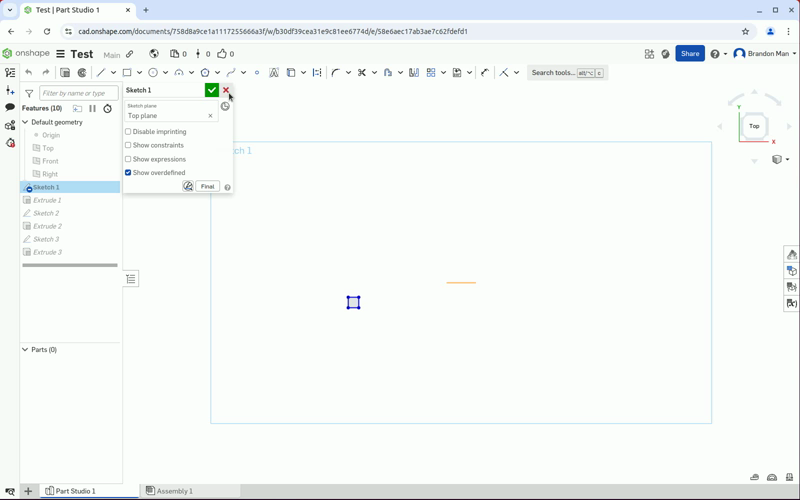
key(shift+s)
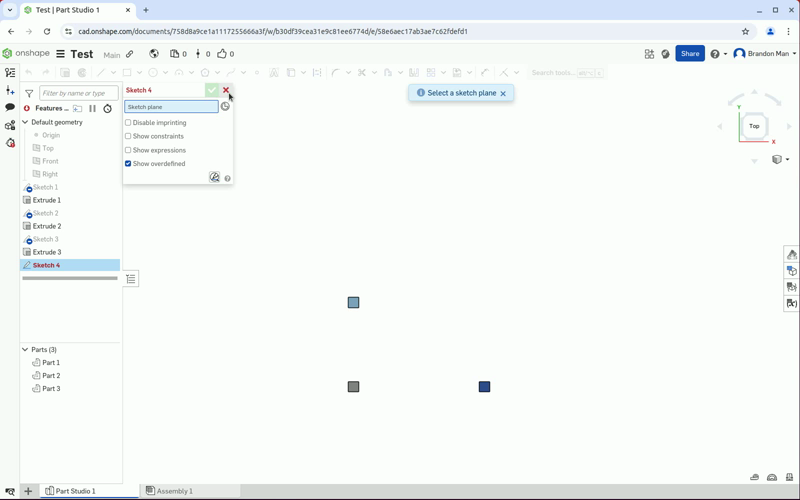
mouse_move(73, 150)
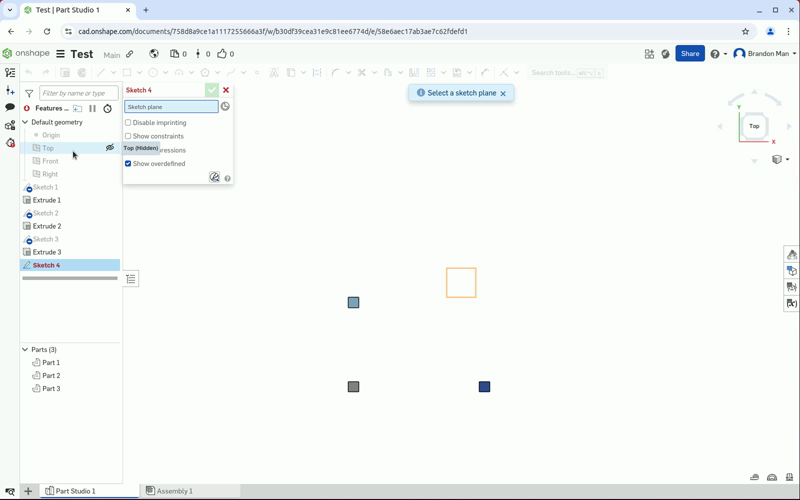
click(73, 150)
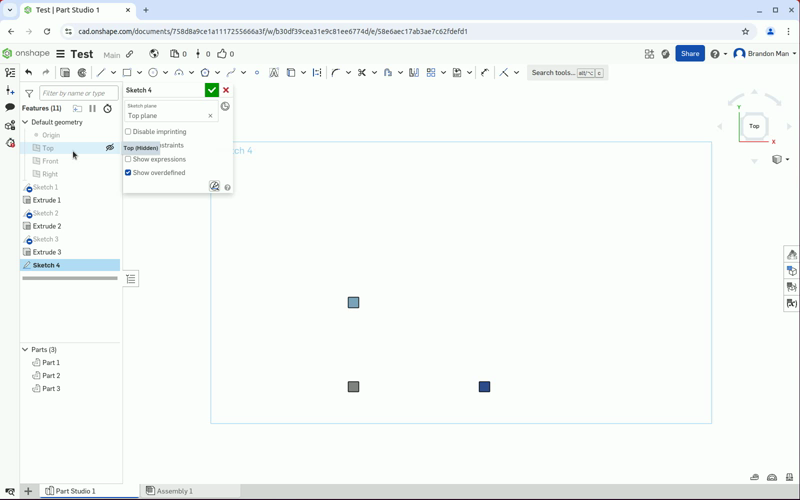
mouse_move(73, 352)
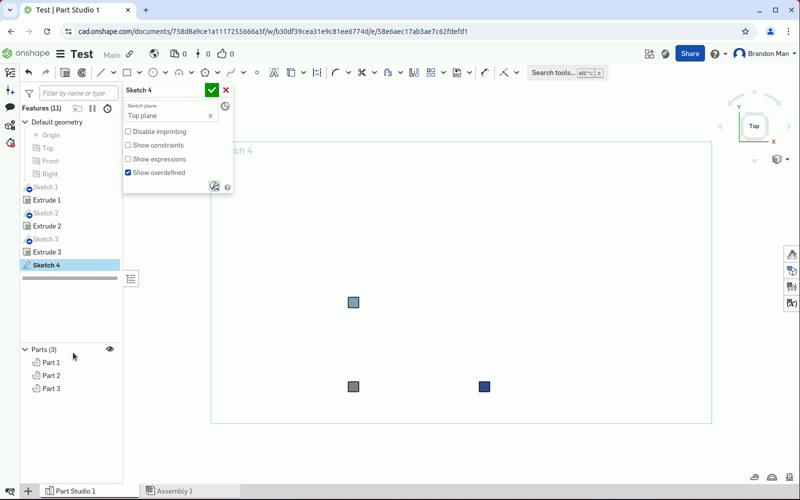
key(y)
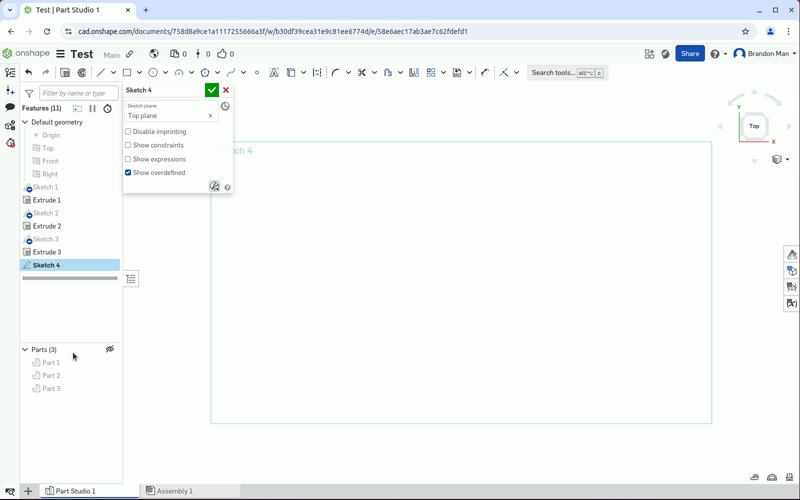
key(l)
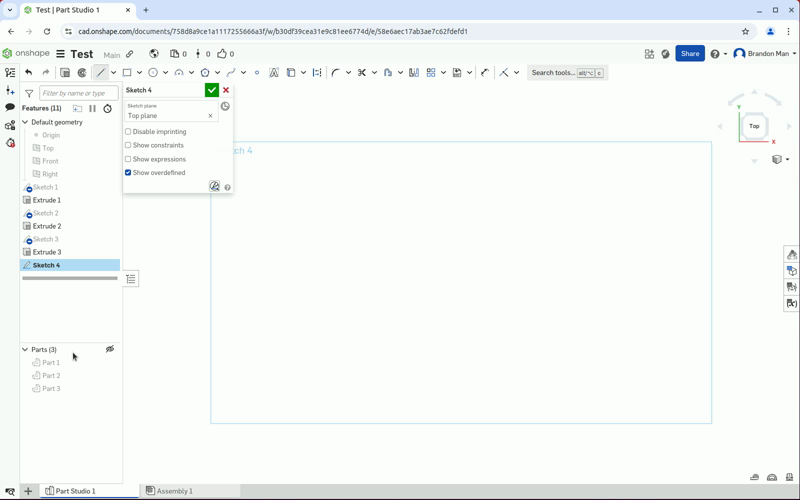
key_down(shift)
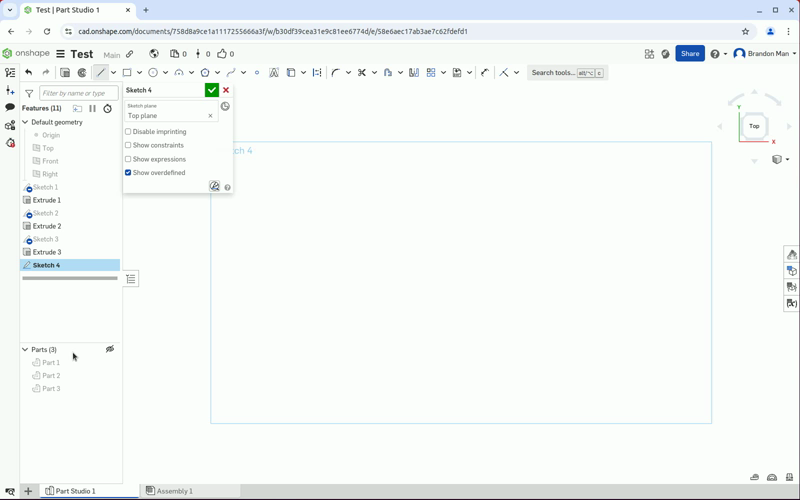
mouse_move(479, 307)
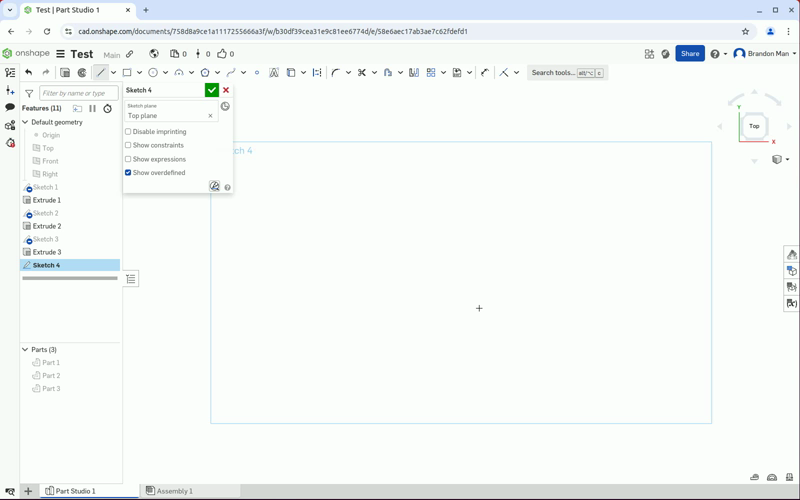
click(479, 307)
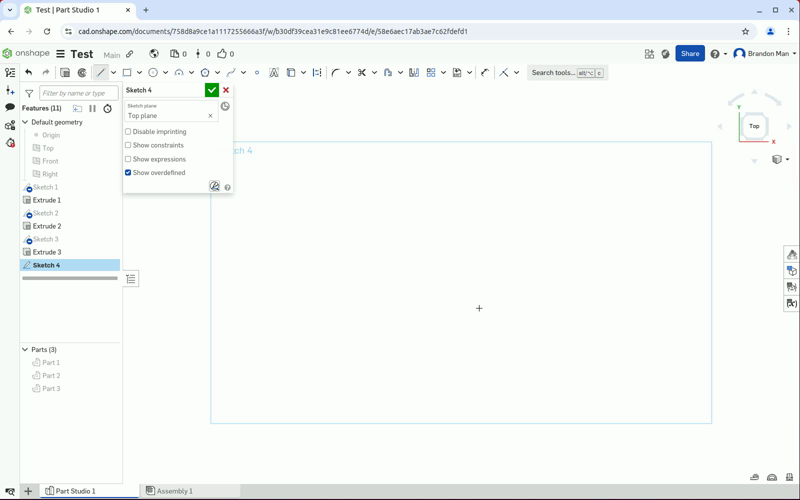
key_up(shift)
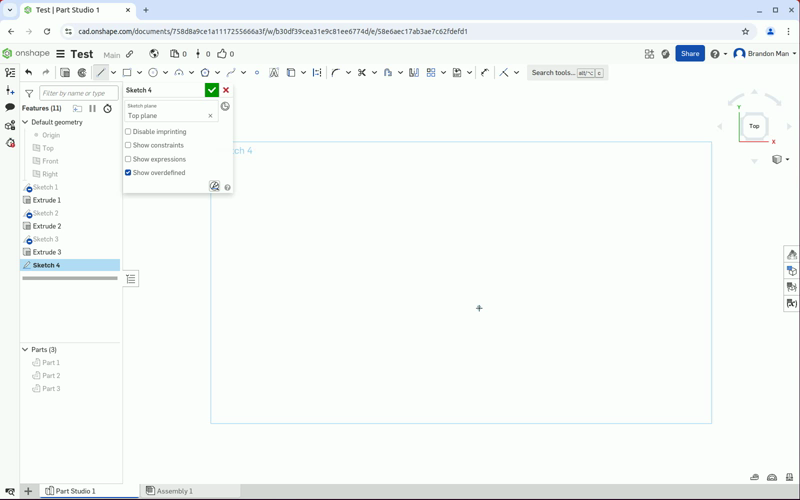
key_down(shift)
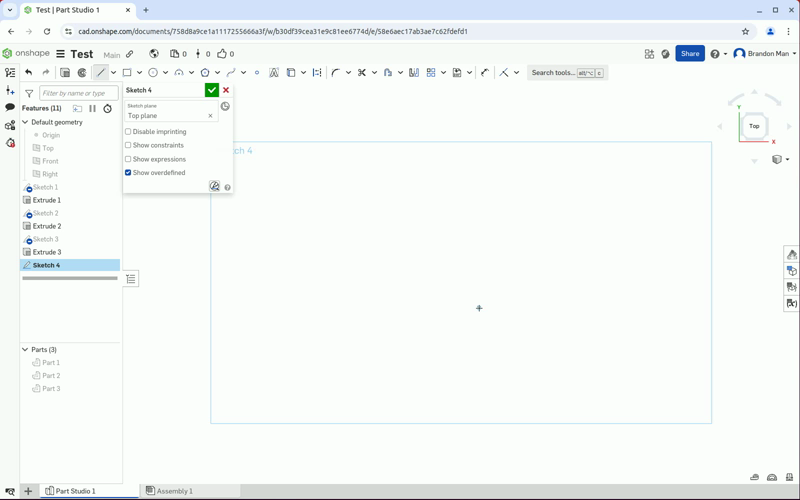
mouse_move(509, 307)
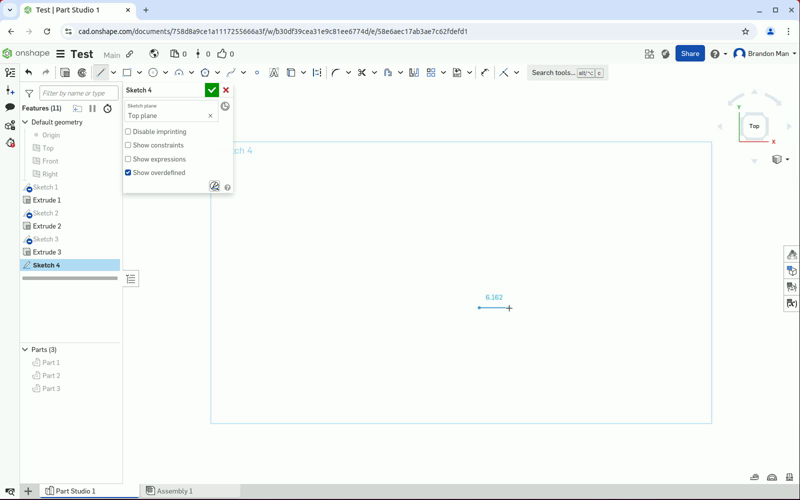
mouse_move(489, 307)
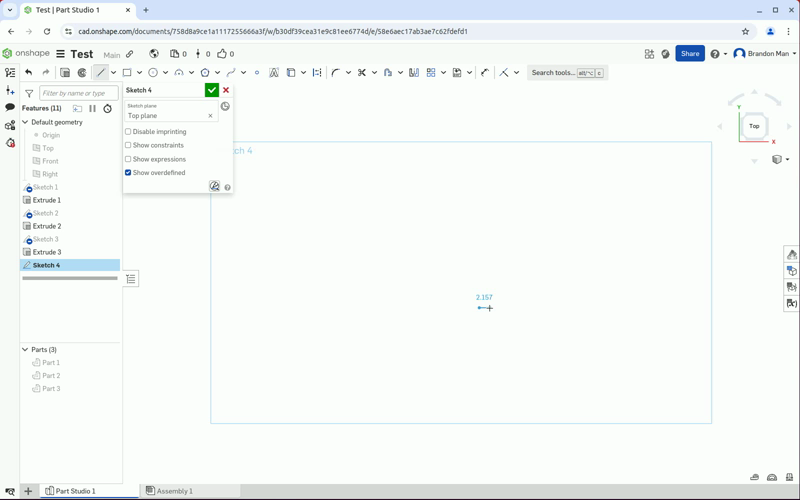
click(489, 307)
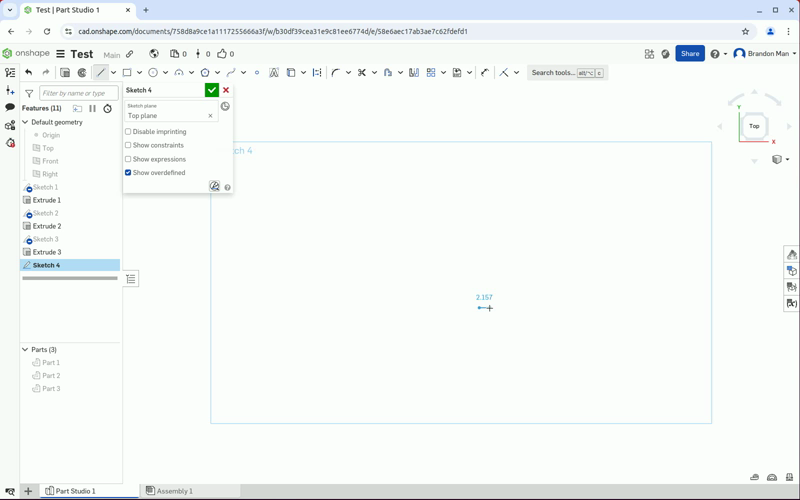
key_up(shift)
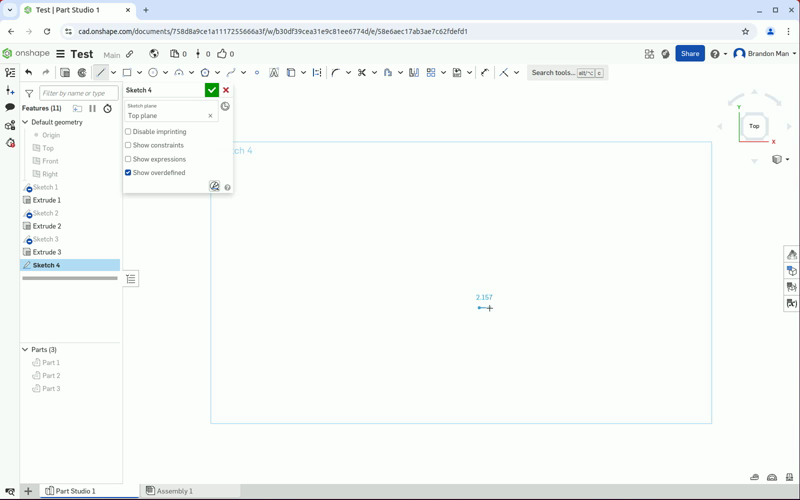
key_down(shift)
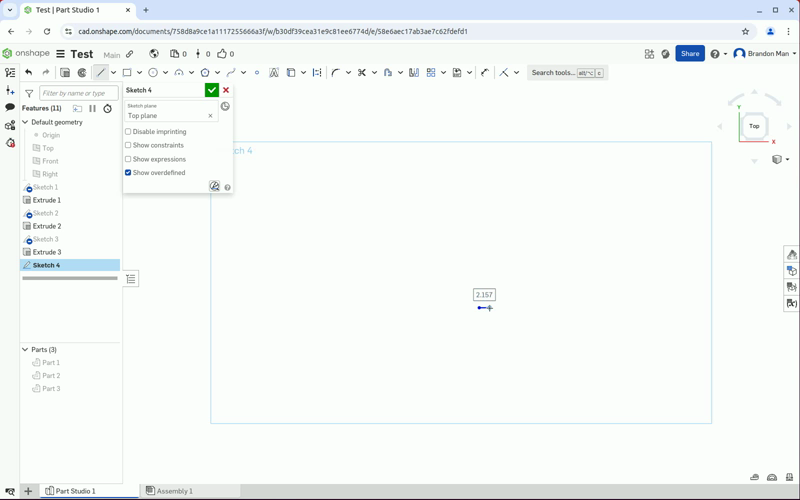
mouse_move(519, 307)
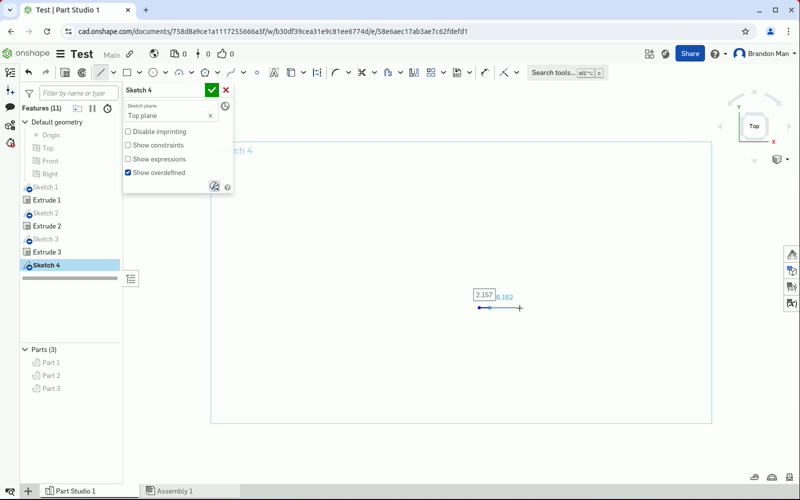
mouse_move(489, 297)
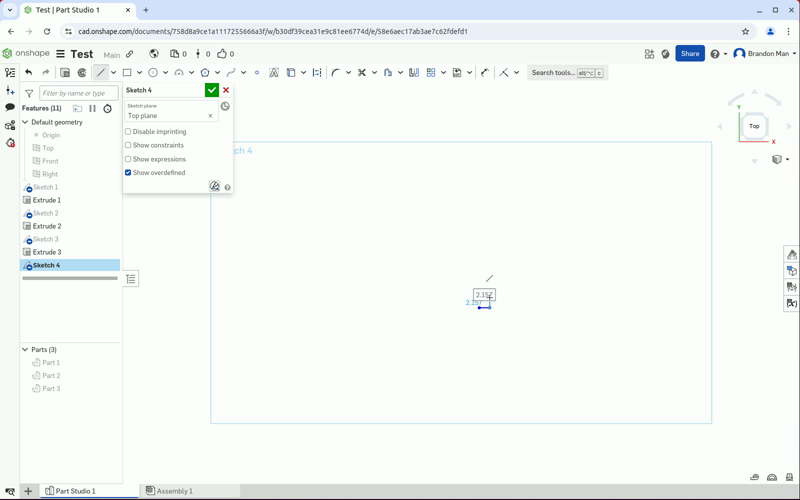
click(489, 297)
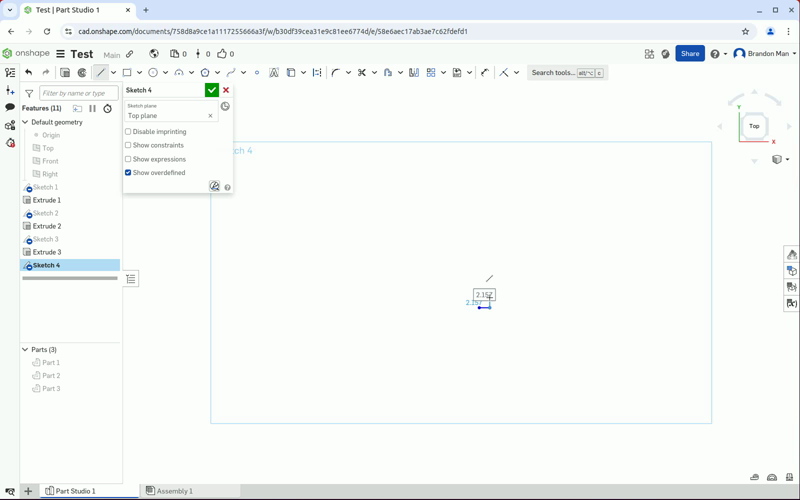
key_up(shift)
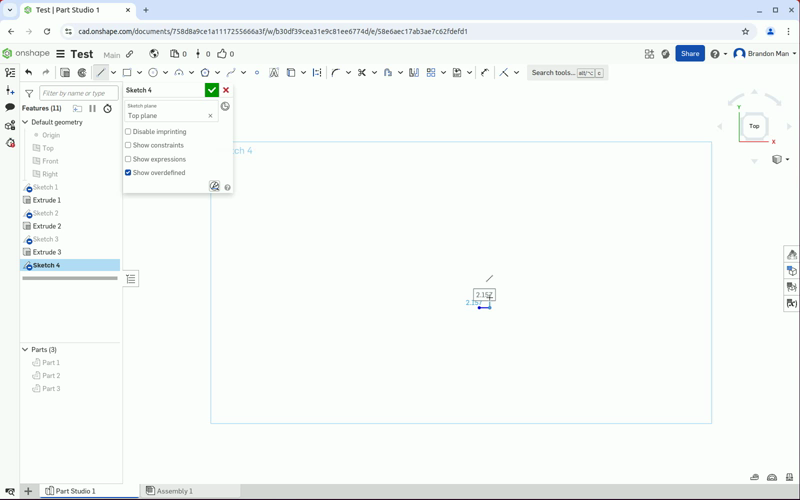
key_down(shift)
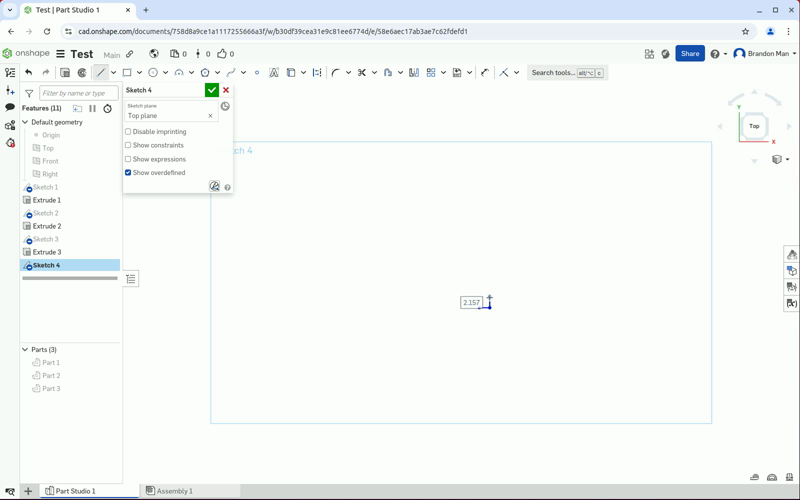
mouse_move(519, 297)
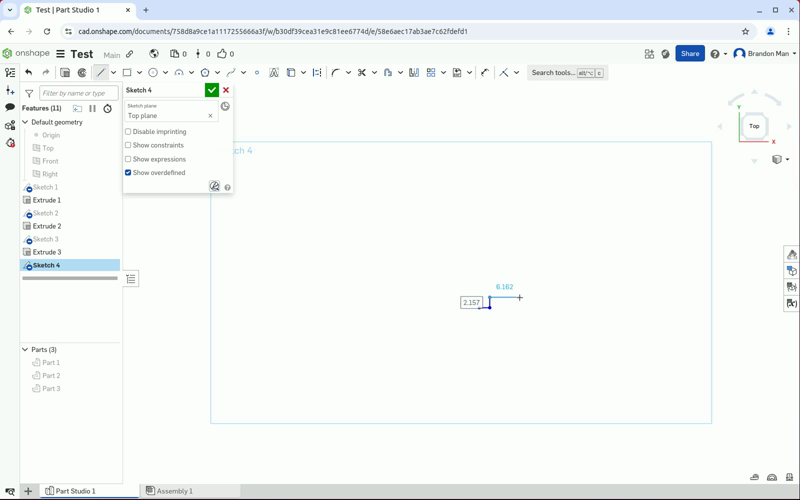
mouse_move(479, 297)
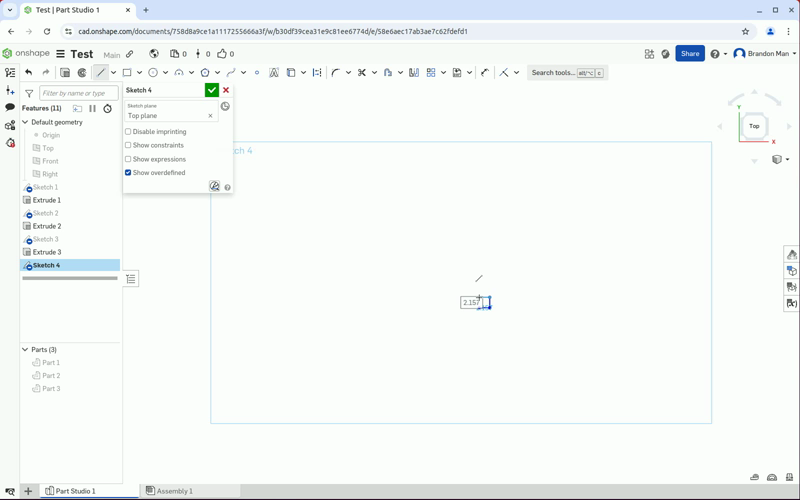
click(479, 297)
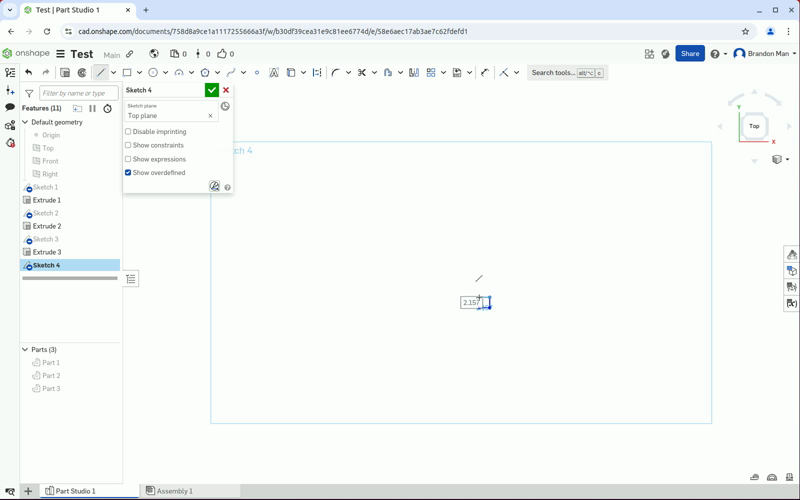
key_up(shift)
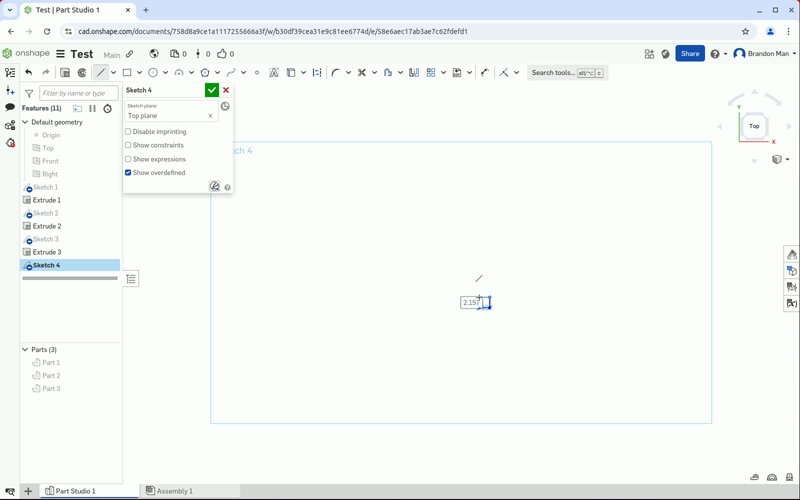
mouse_move(509, 297)
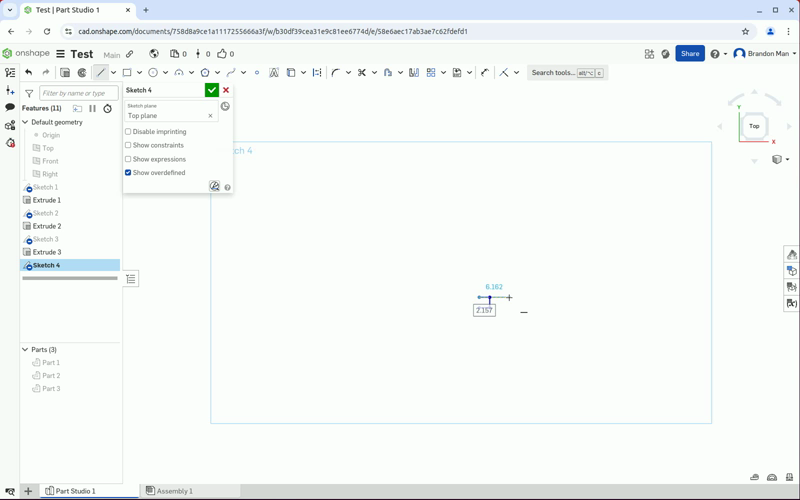
key_down(shift)
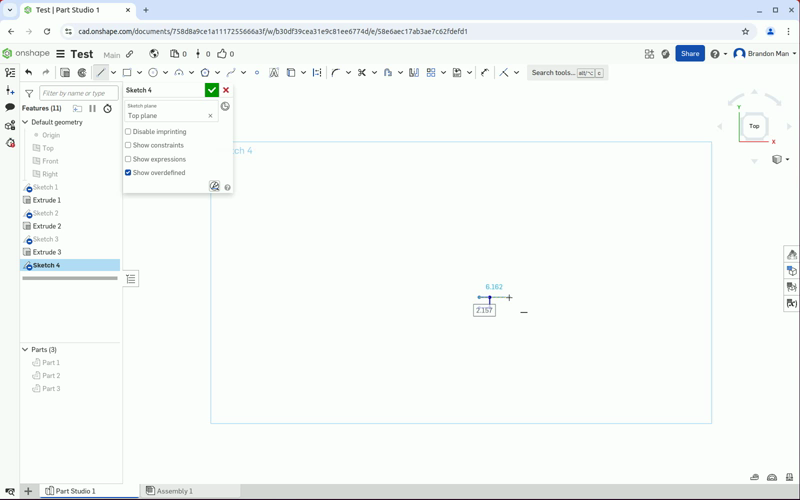
mouse_move(479, 307)
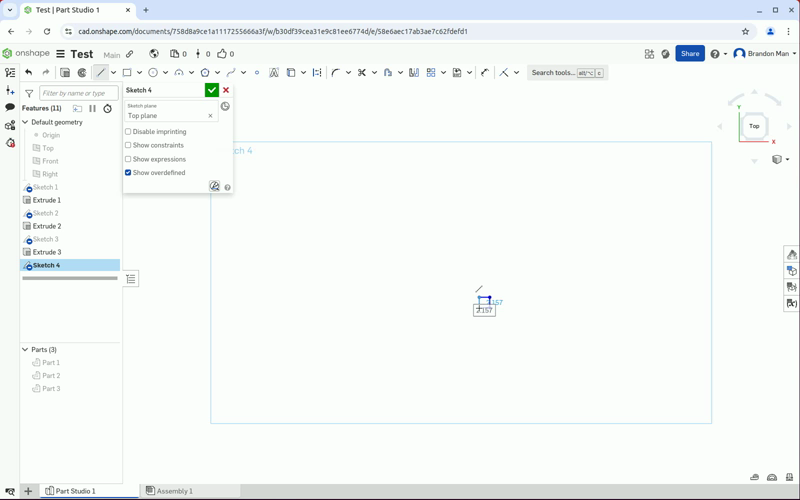
key_up(shift)
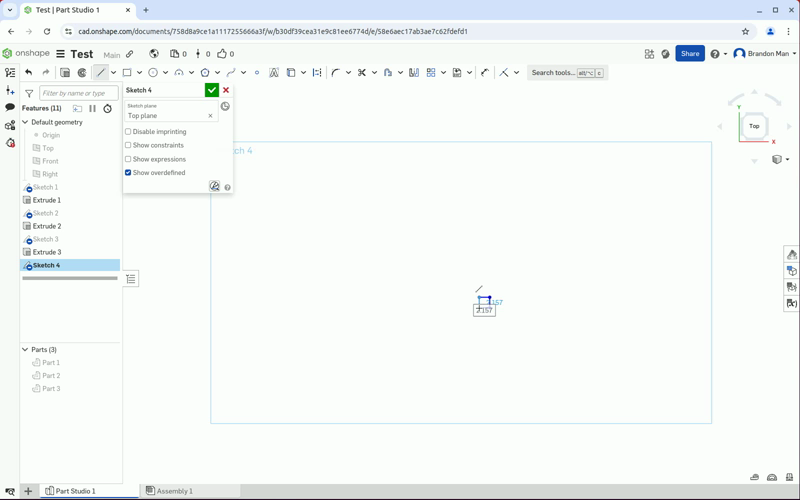
click(479, 307)
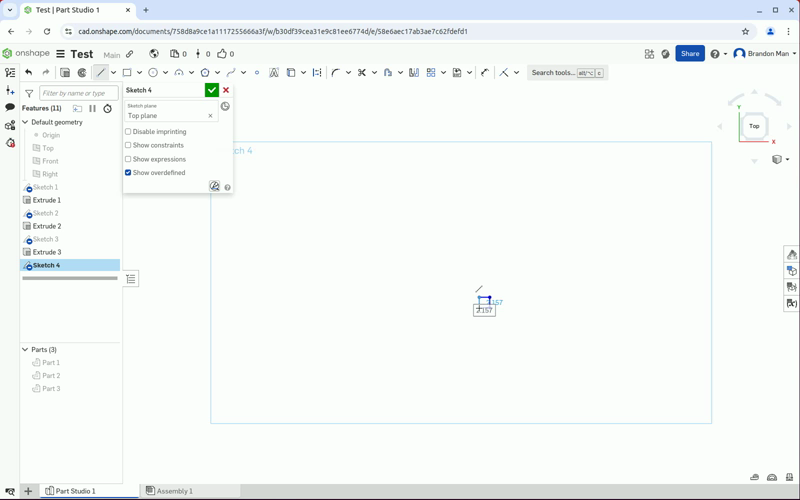
key(esc)
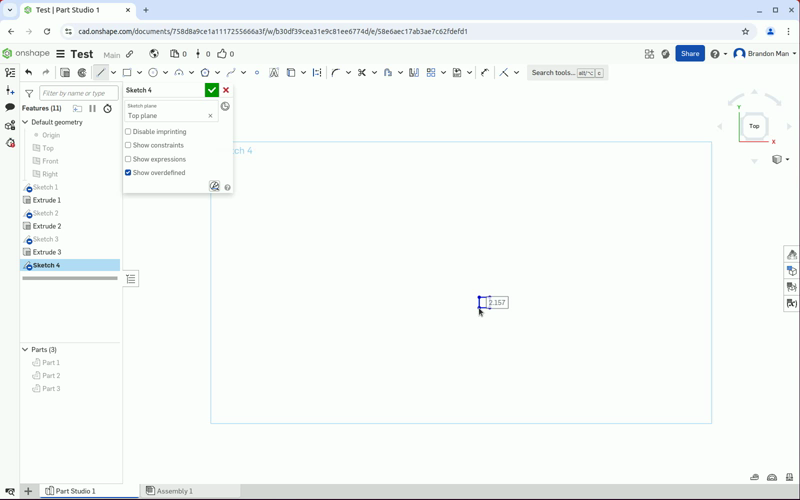
mouse_move(485, 306)
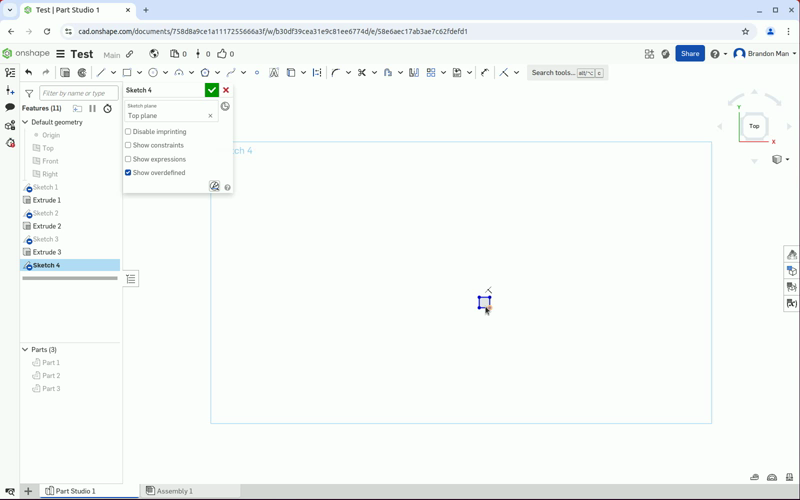
scroll(6)
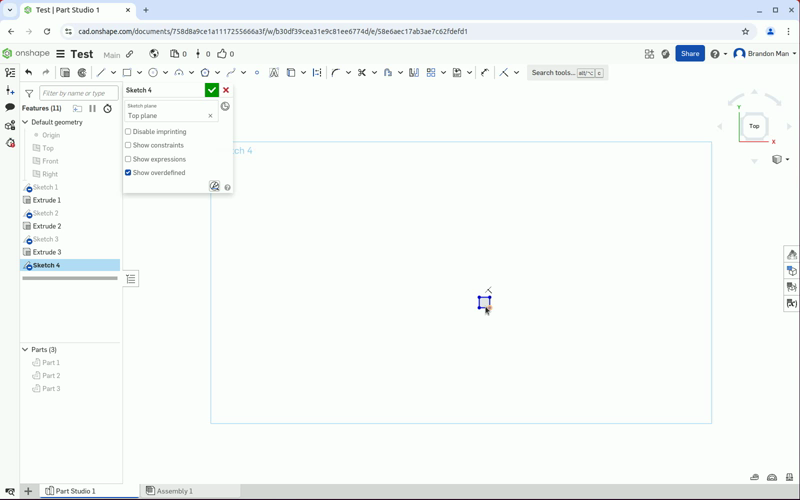
scroll(6)
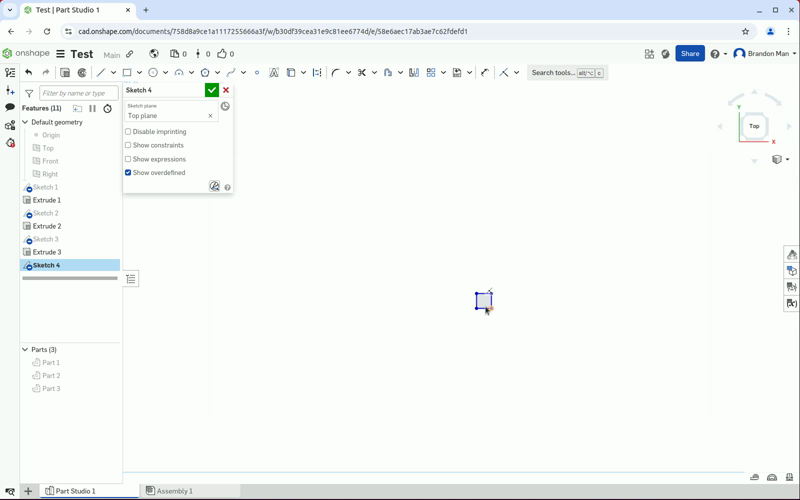
scroll(6)
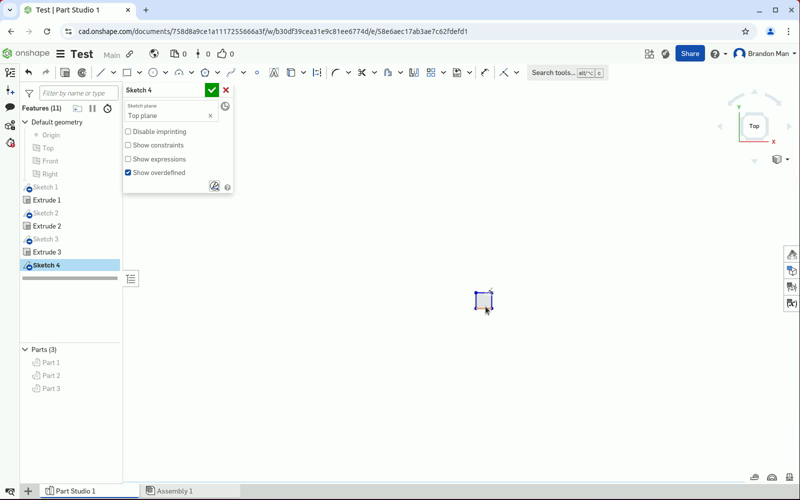
scroll(6)
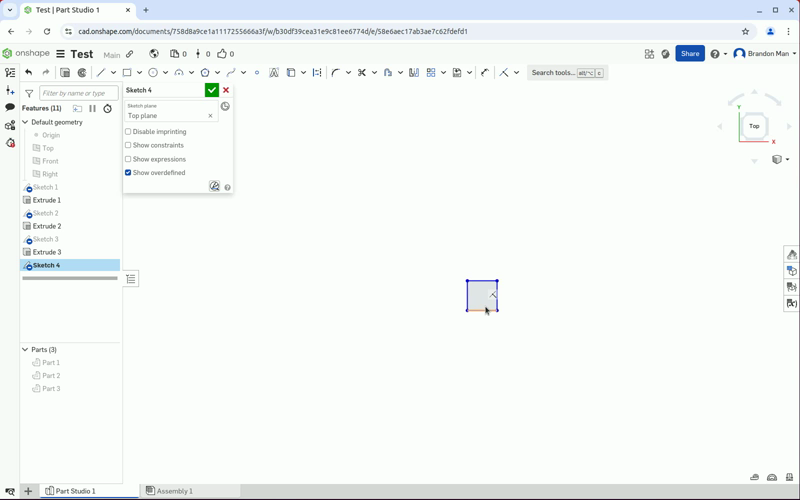
scroll(6)
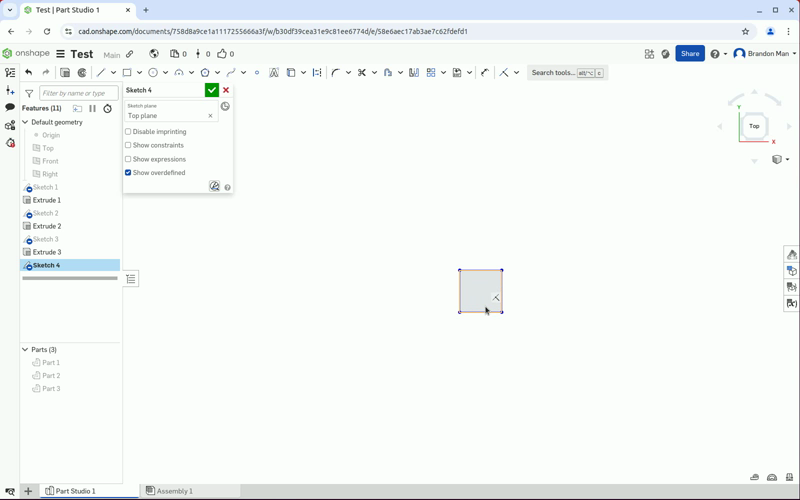
scroll(6)
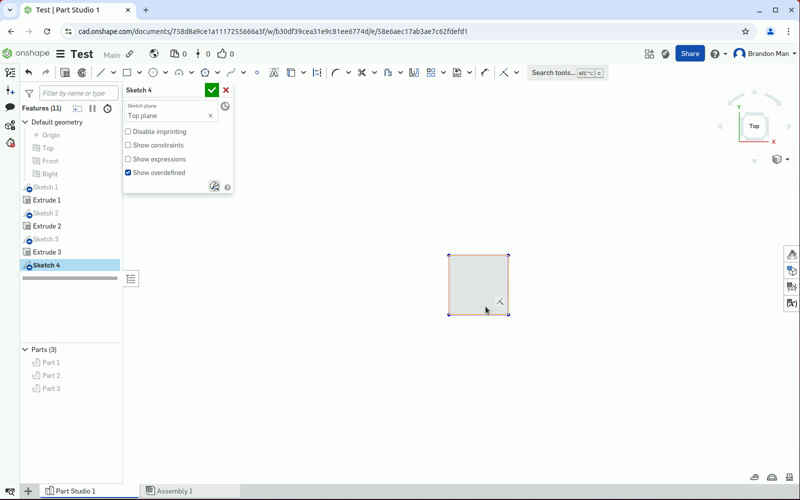
scroll(6)
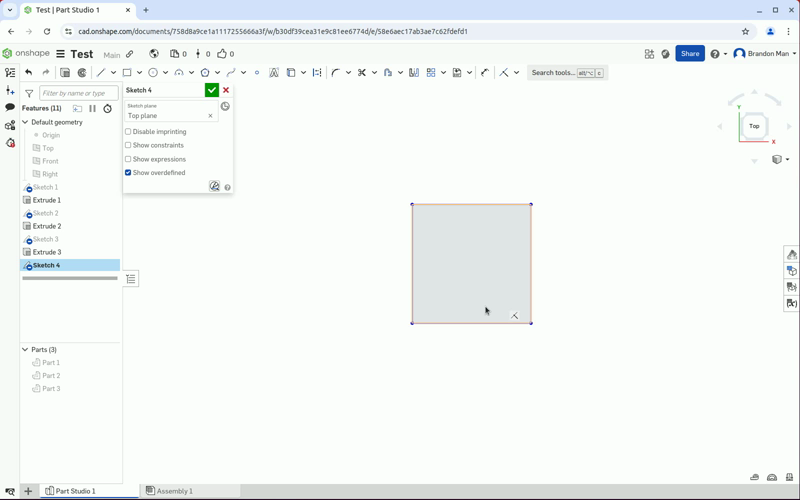
click(485, 306)
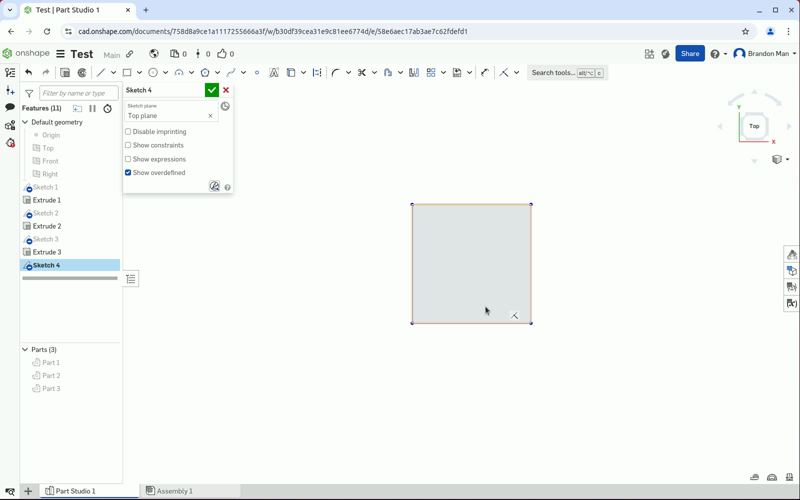
scroll(-6)
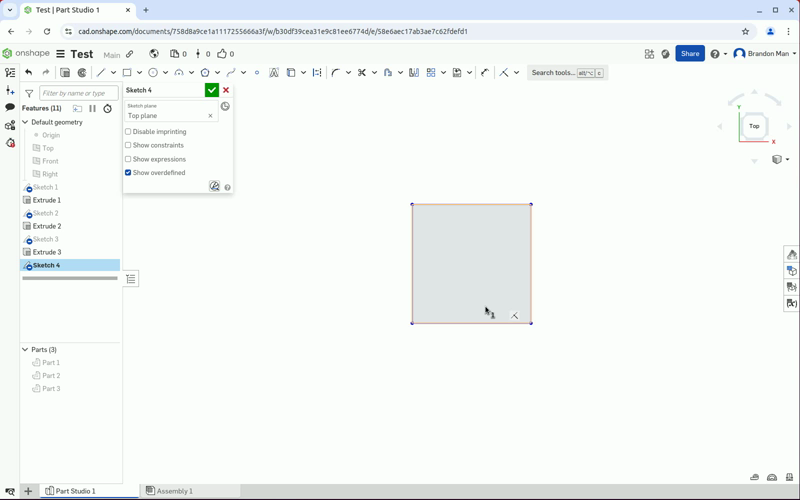
scroll(-6)
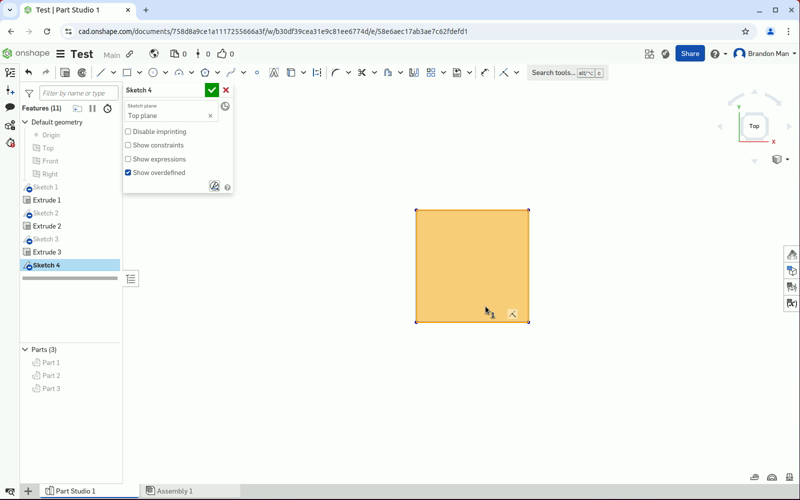
scroll(-6)
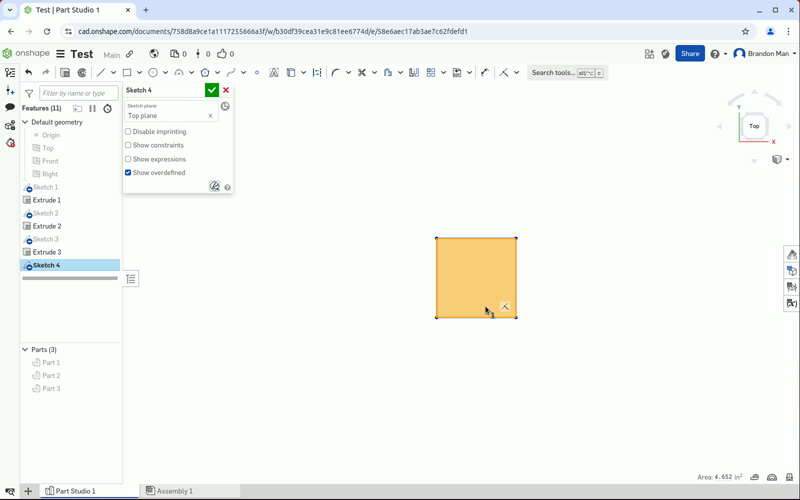
scroll(-6)
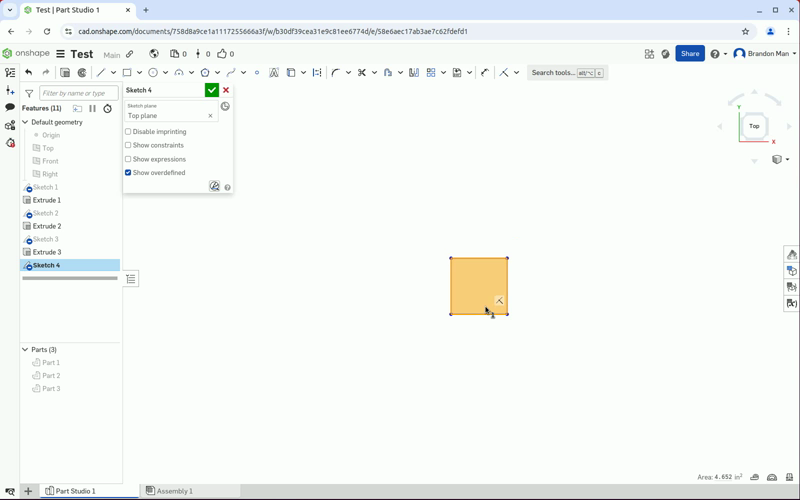
scroll(-6)
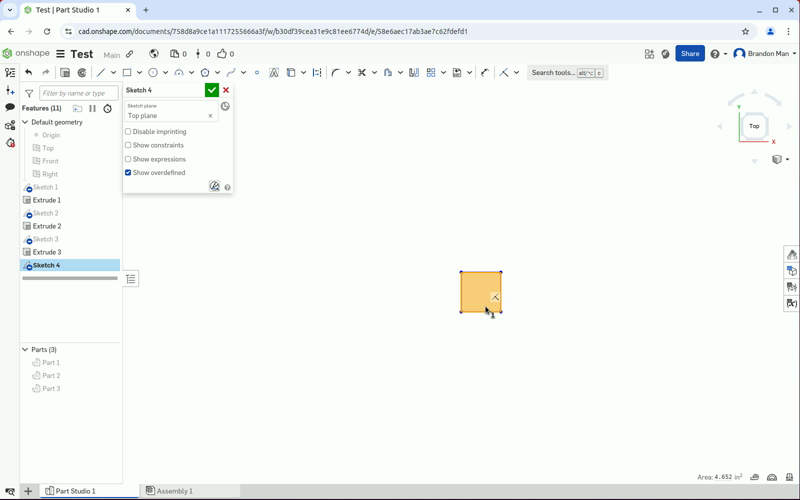
scroll(-6)
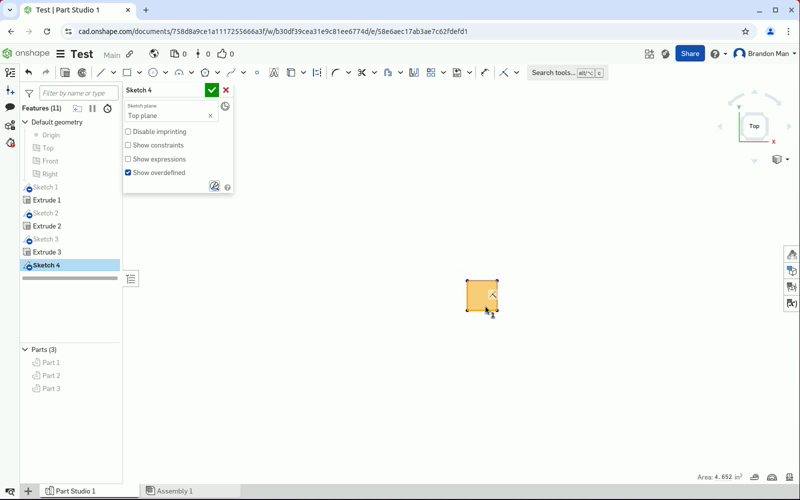
scroll(-6)
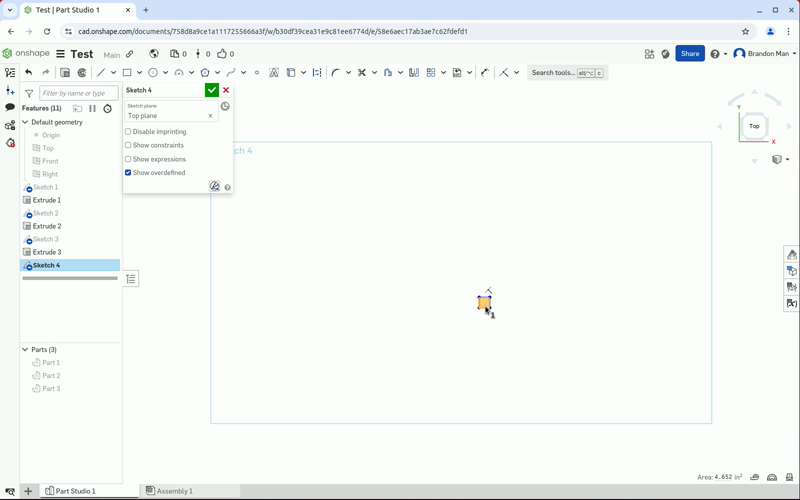
mouse_move(73, 352)
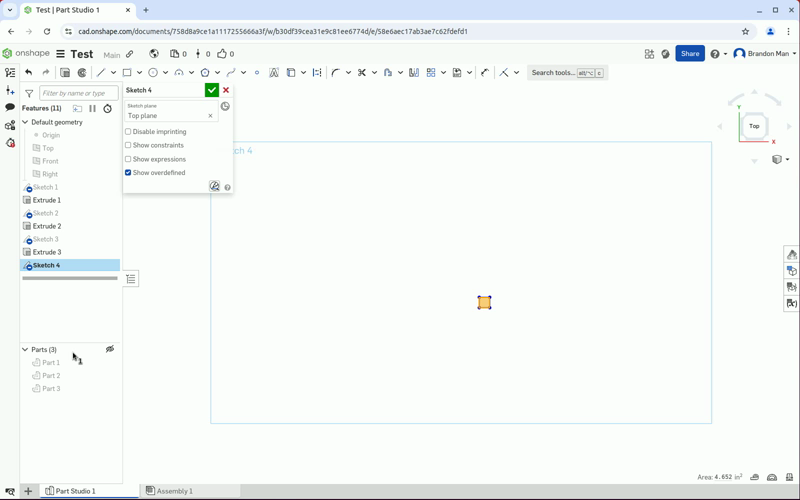
key(shift+y)
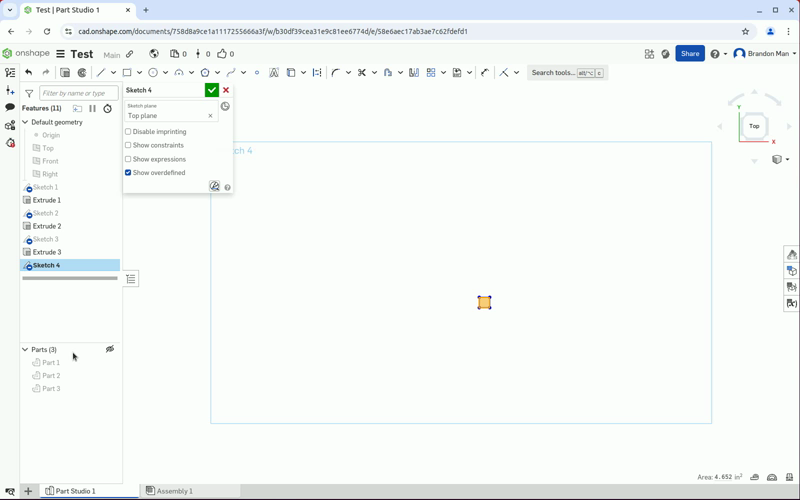
key(shift+e)
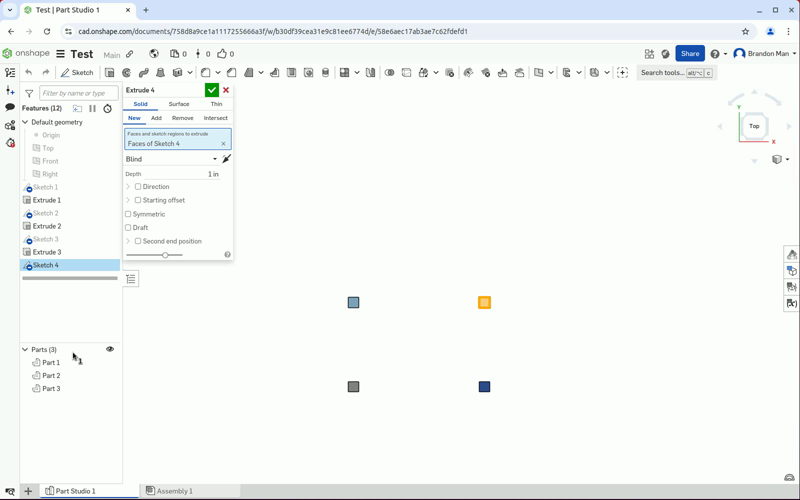
mouse_move(143, 106)
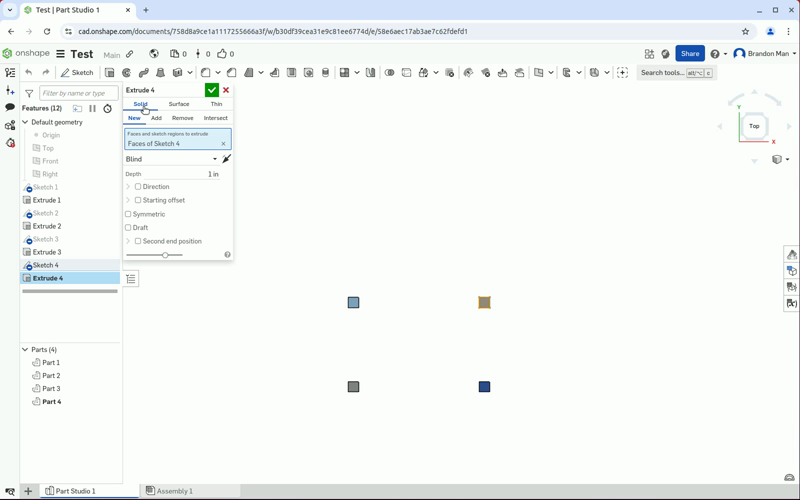
click(143, 106)
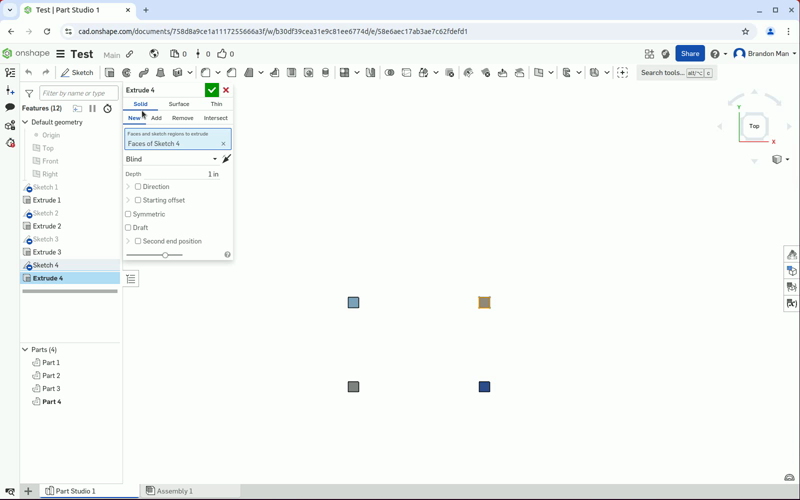
mouse_move(137, 120)
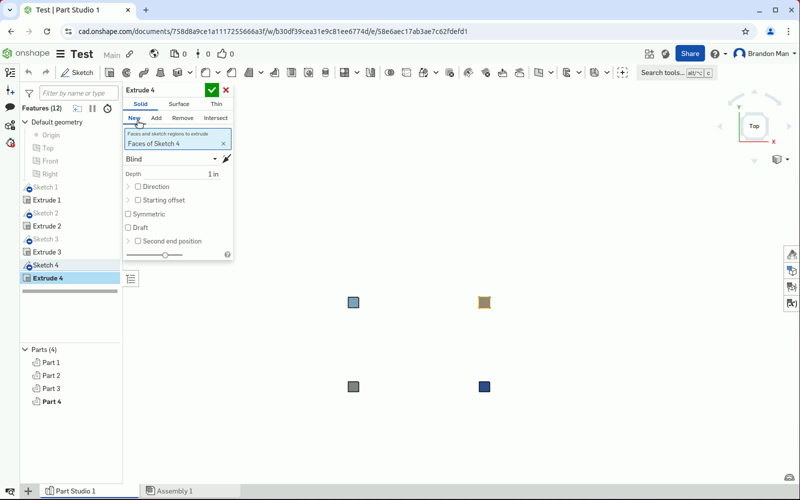
click(137, 120)
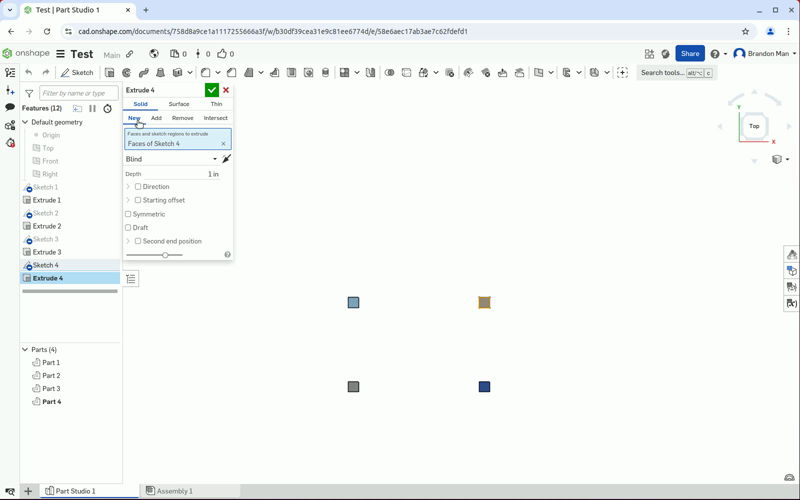
key(tab, 4)
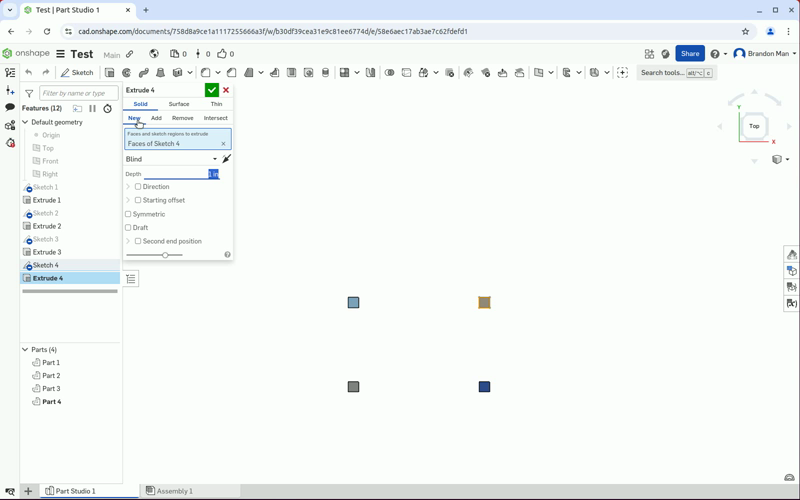
text(-19.257)
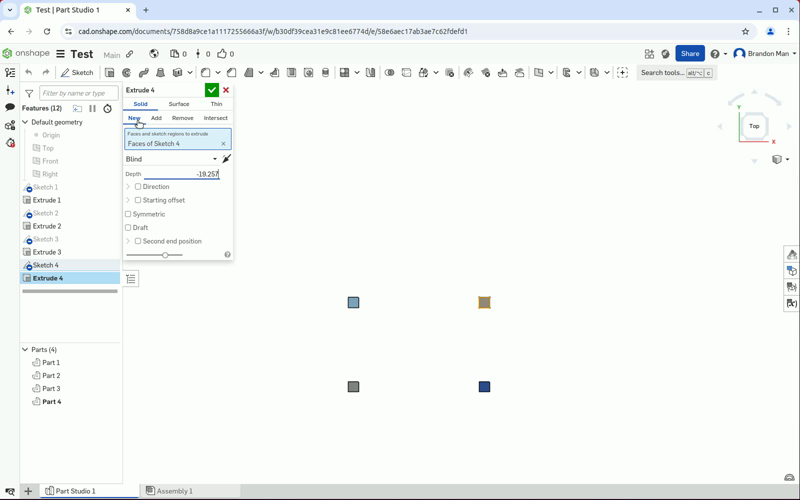
key(enter)
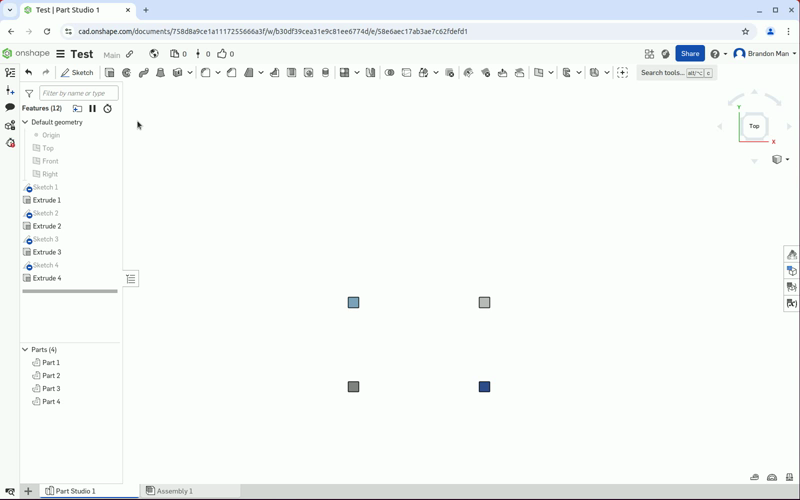
key(shift+h)
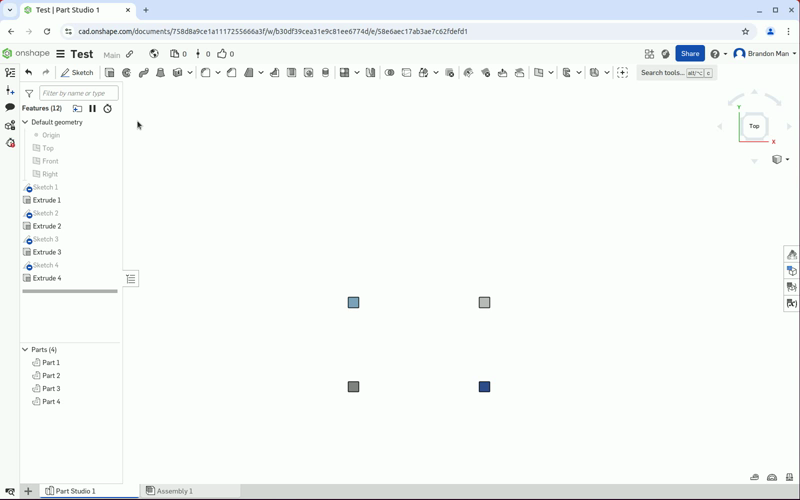
key(shift+h)
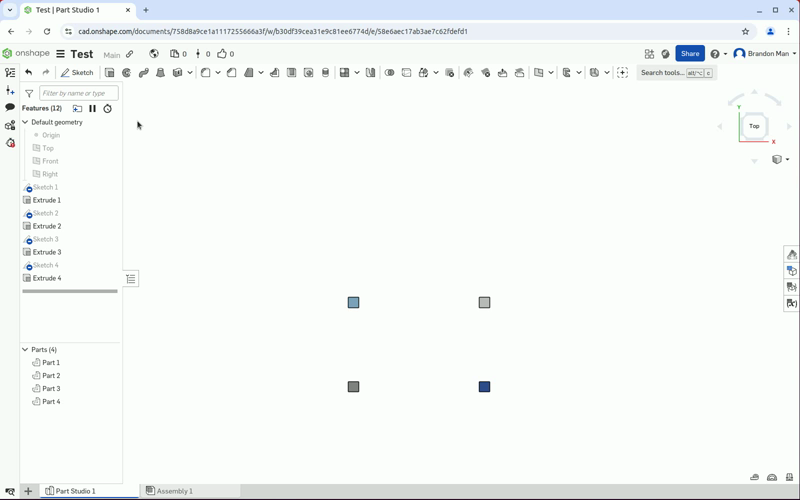
mouse_move(73, 189)
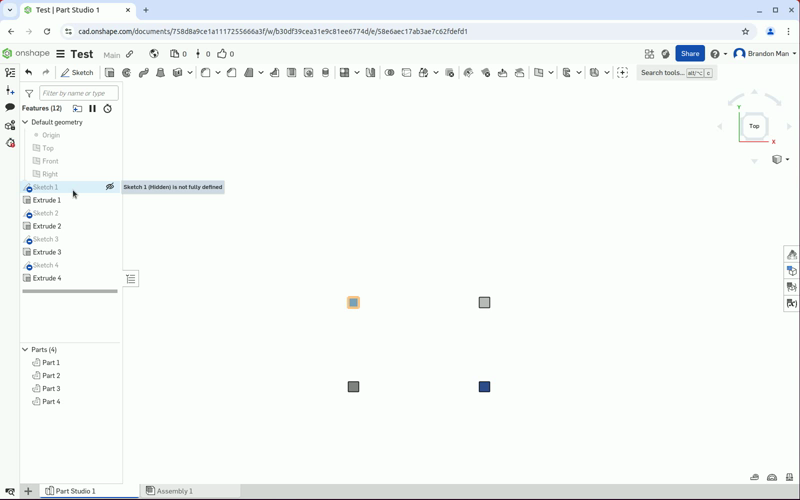
click(73, 189)
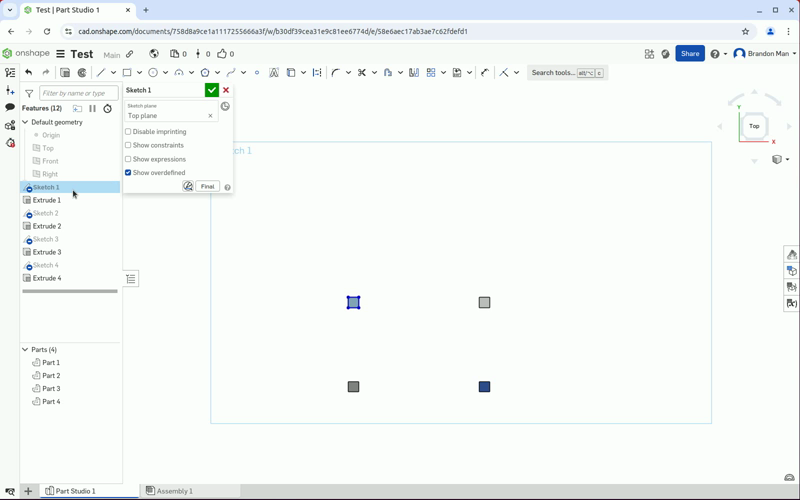
mouse_move(229, 92)
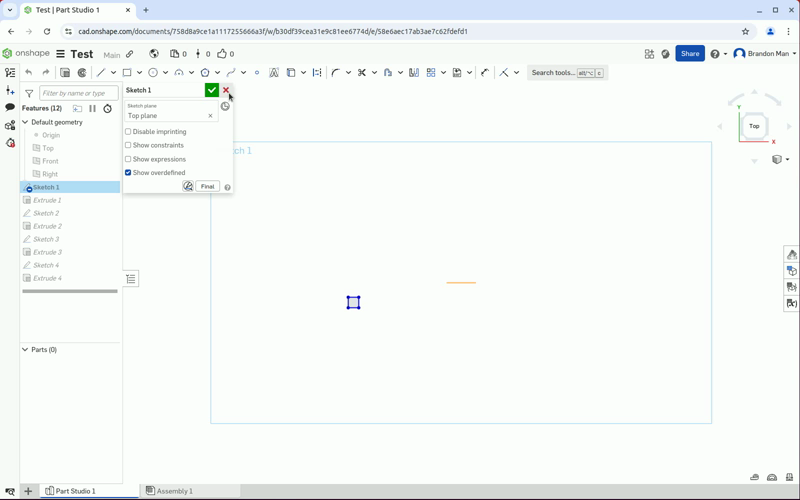
click(229, 92)
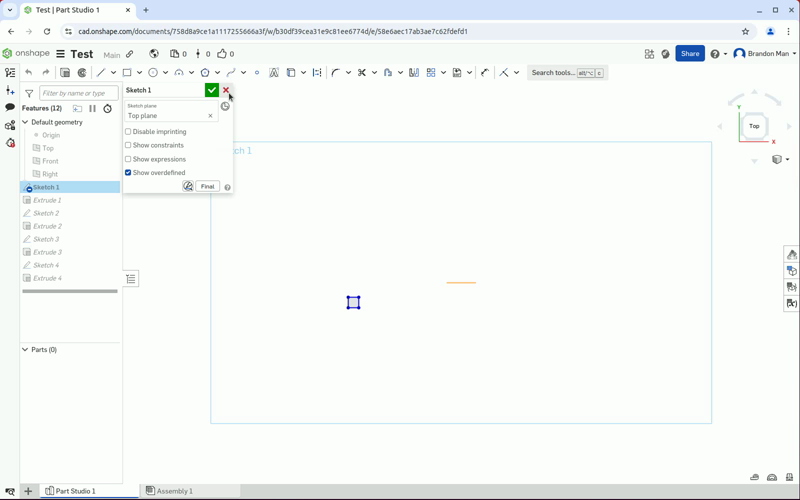
key(shift+s)
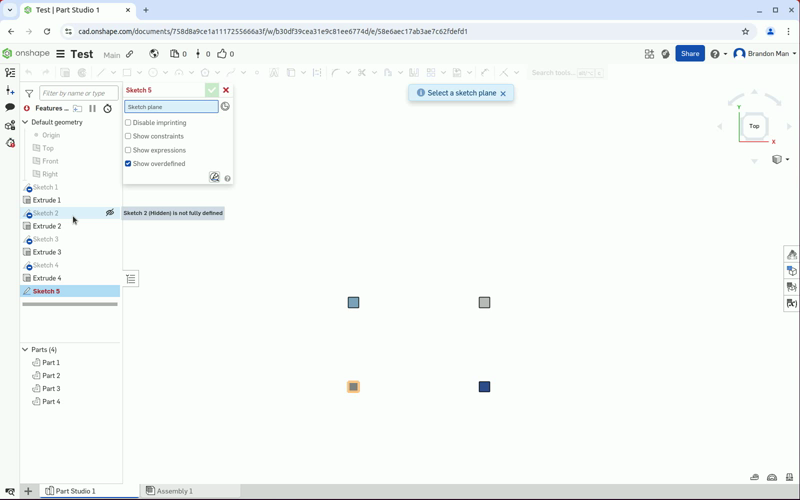
scroll(3)
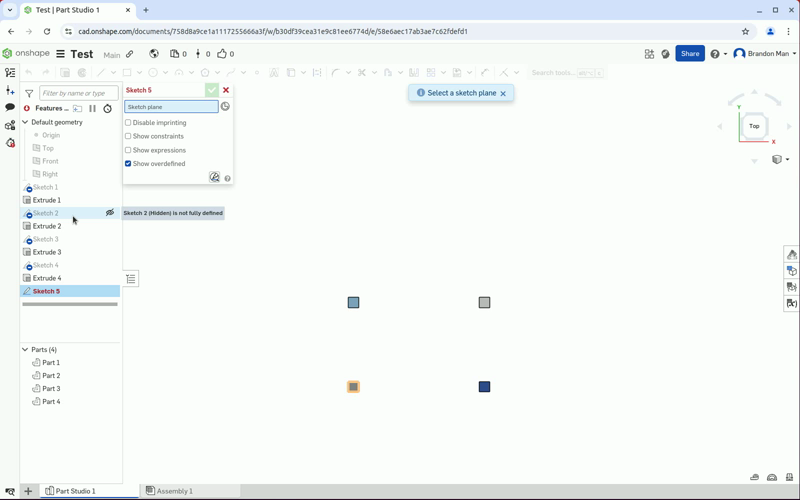
mouse_move(73, 150)
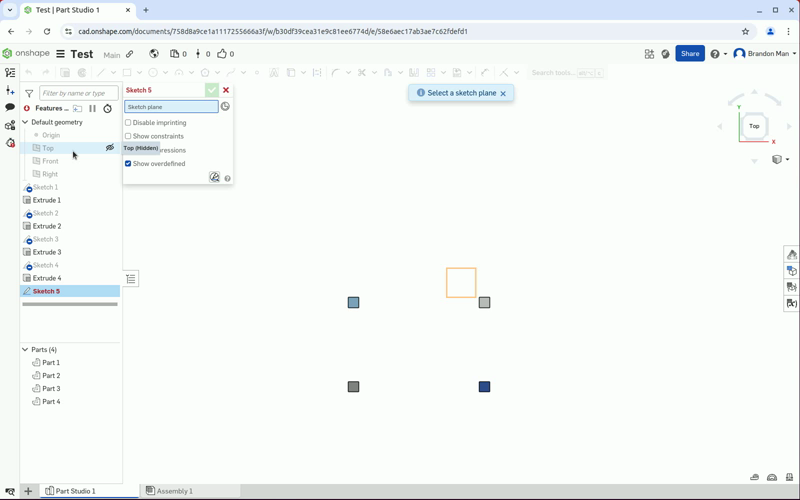
click(73, 150)
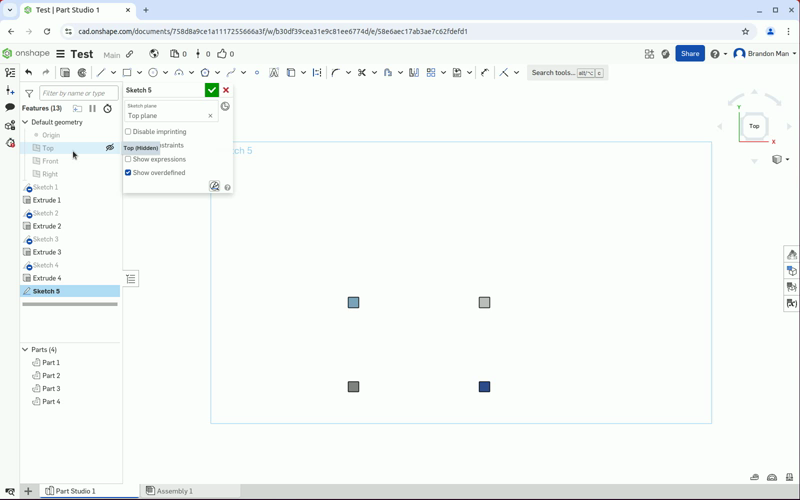
mouse_move(73, 352)
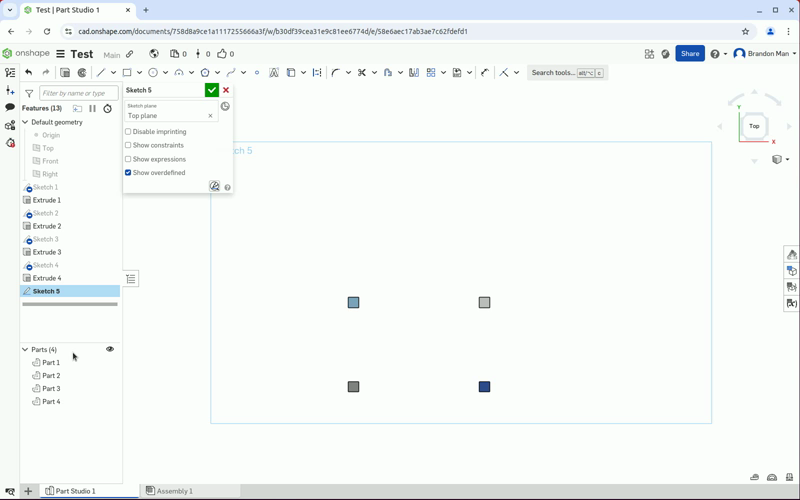
key(y)
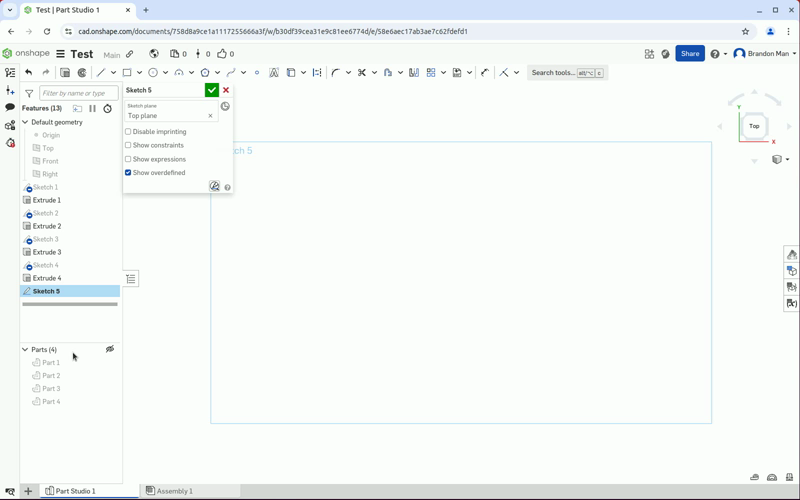
key(l)
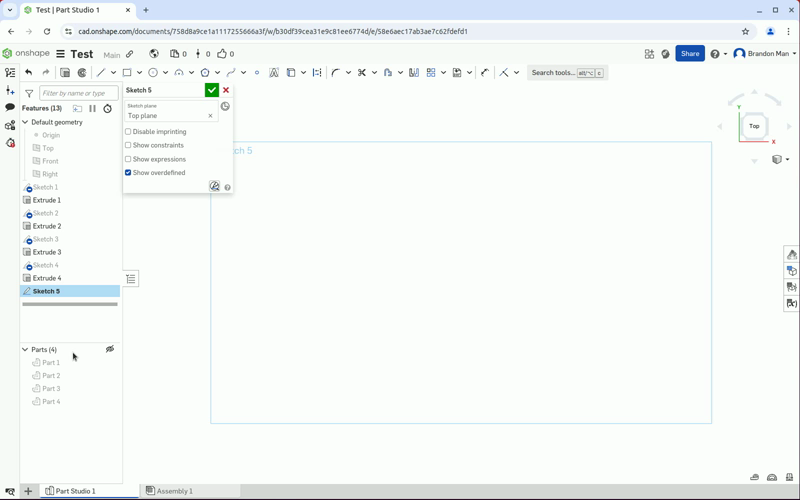
key_down(shift)
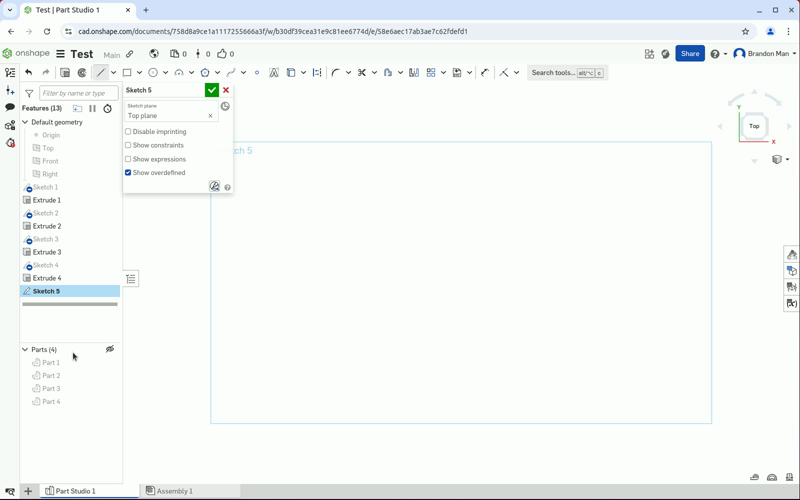
mouse_move(348, 391)
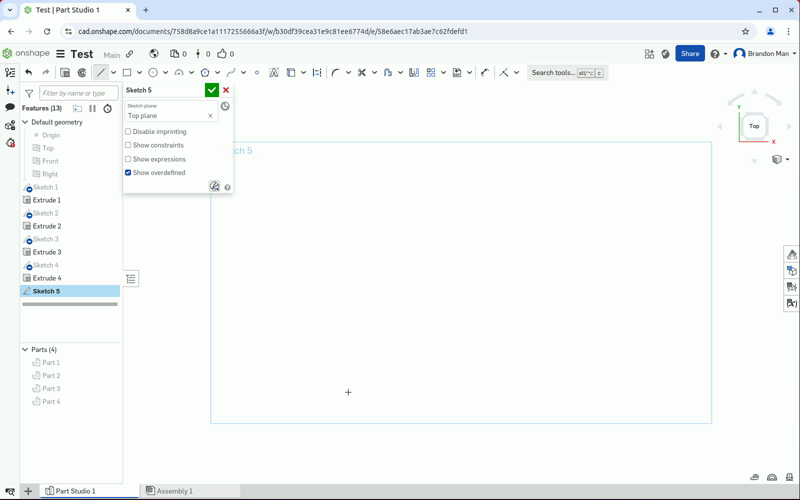
click(348, 391)
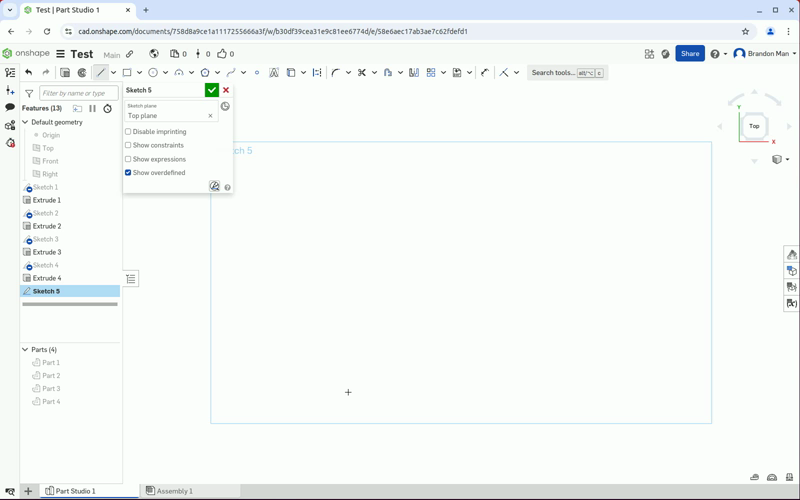
key_up(shift)
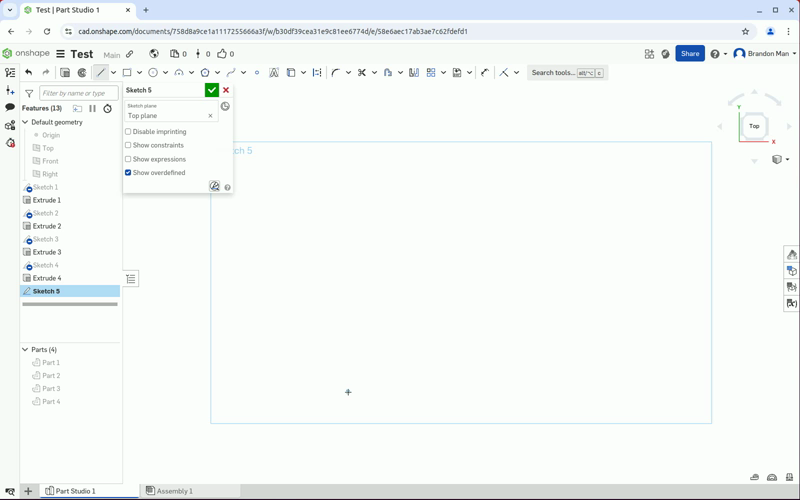
key_down(shift)
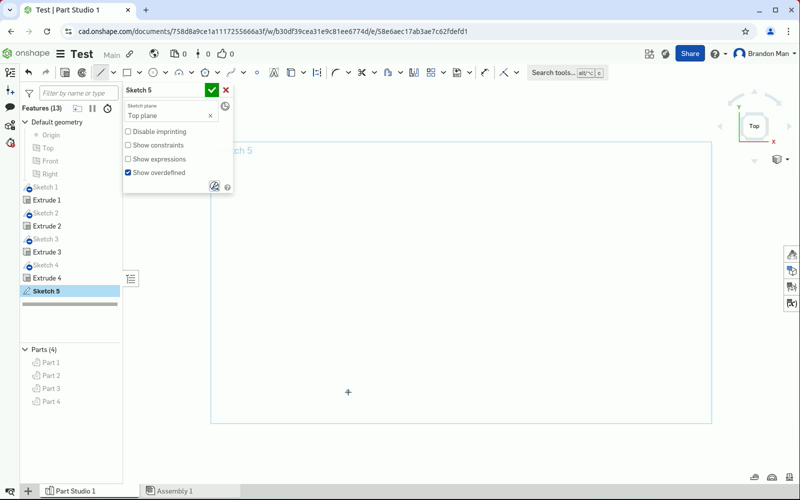
mouse_move(488, 391)
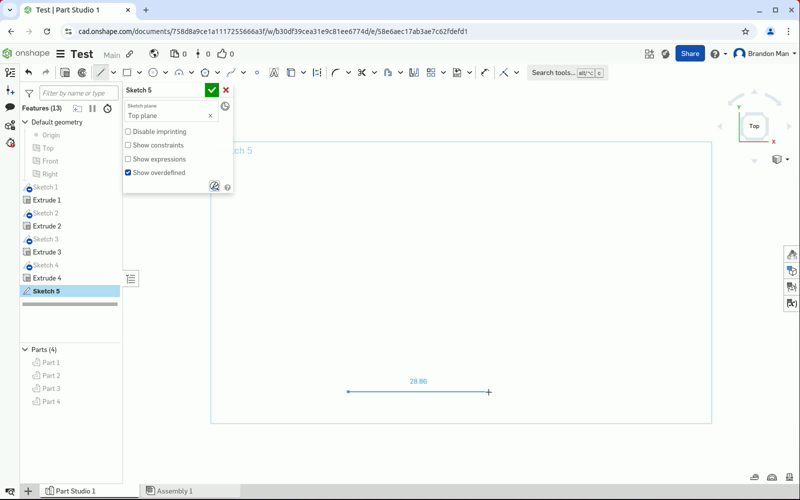
click(488, 391)
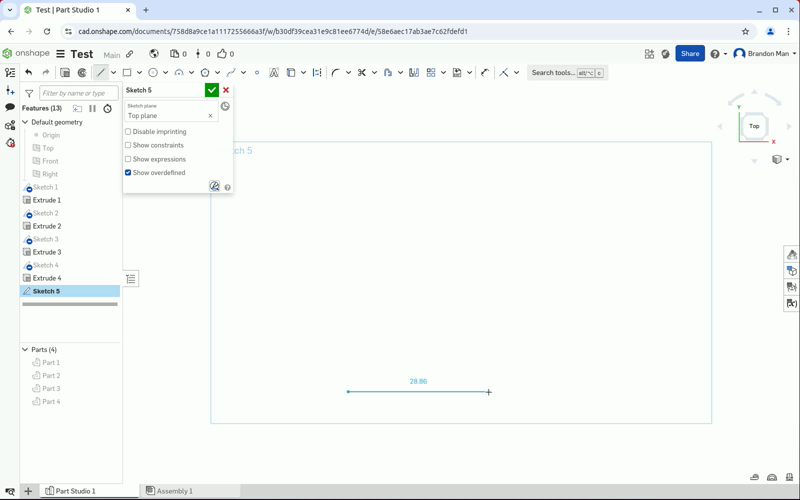
key_up(shift)
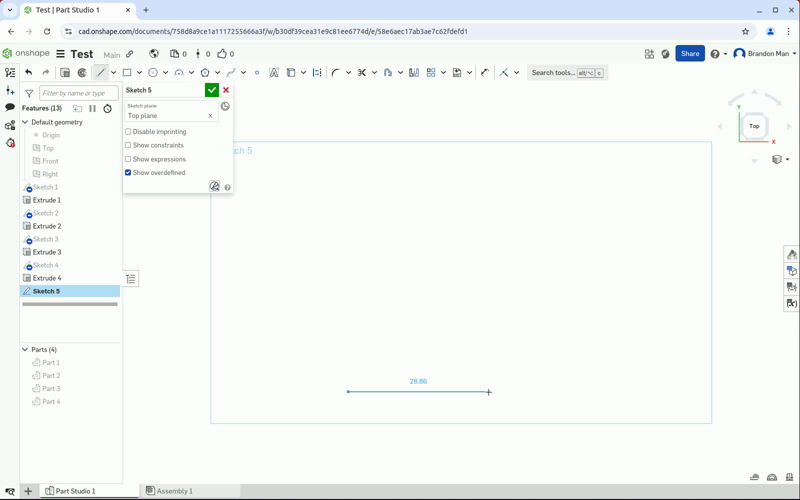
key_down(shift)
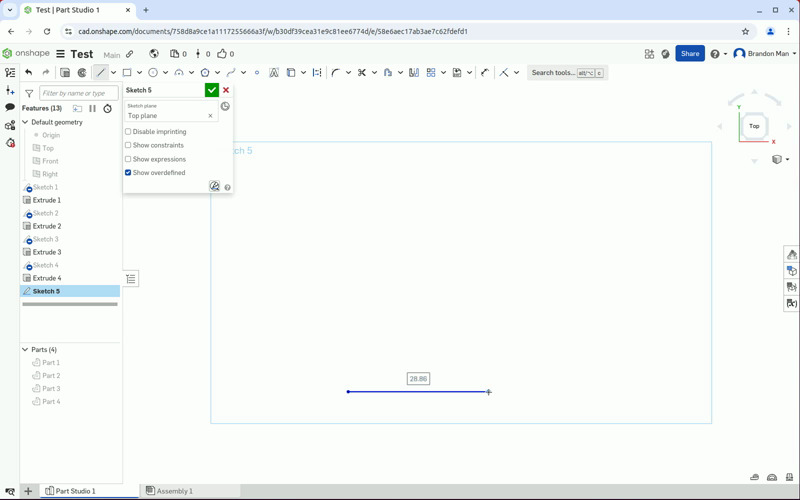
mouse_move(488, 298)
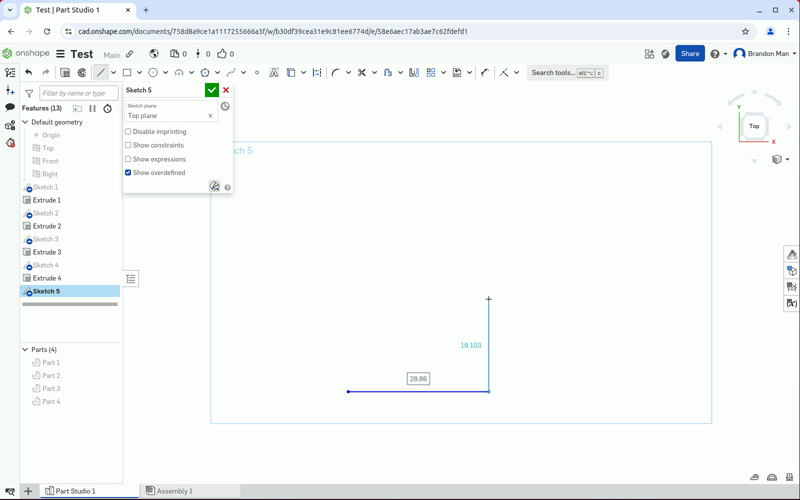
click(488, 298)
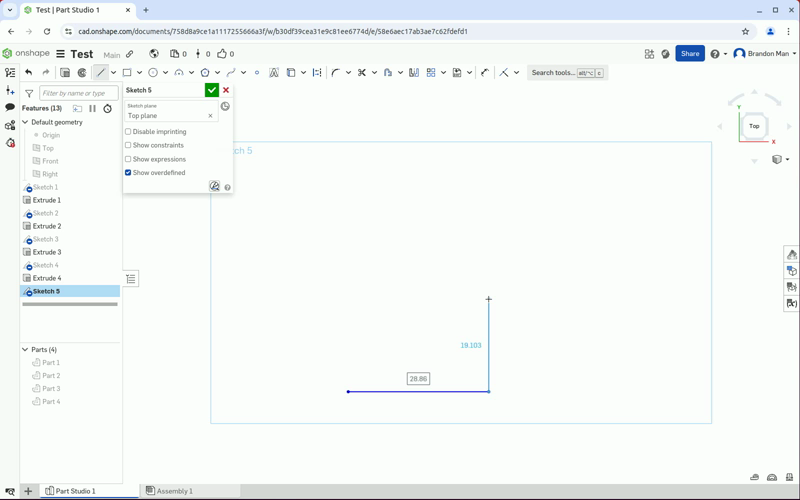
key_up(shift)
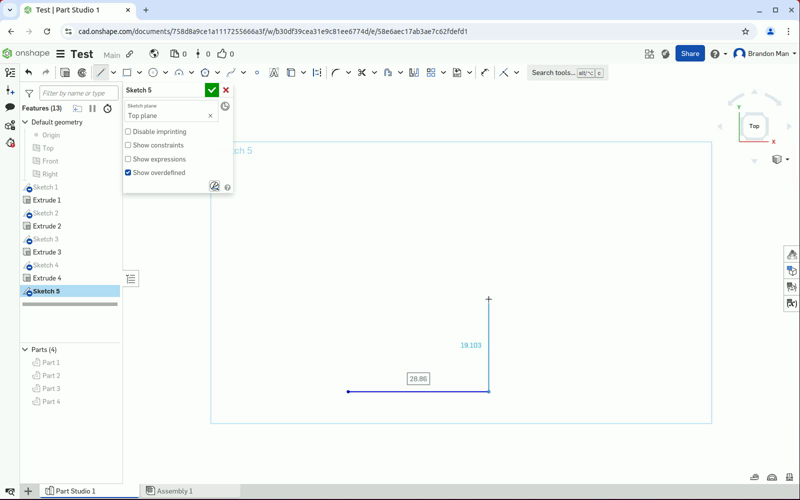
key_down(shift)
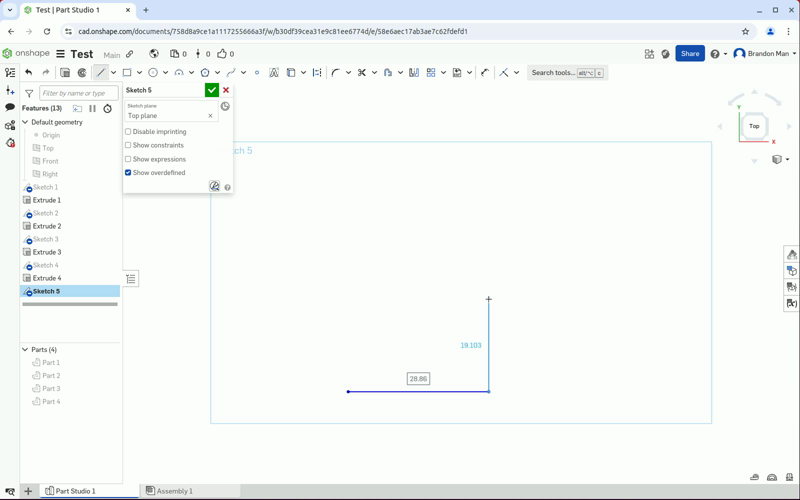
mouse_move(348, 298)
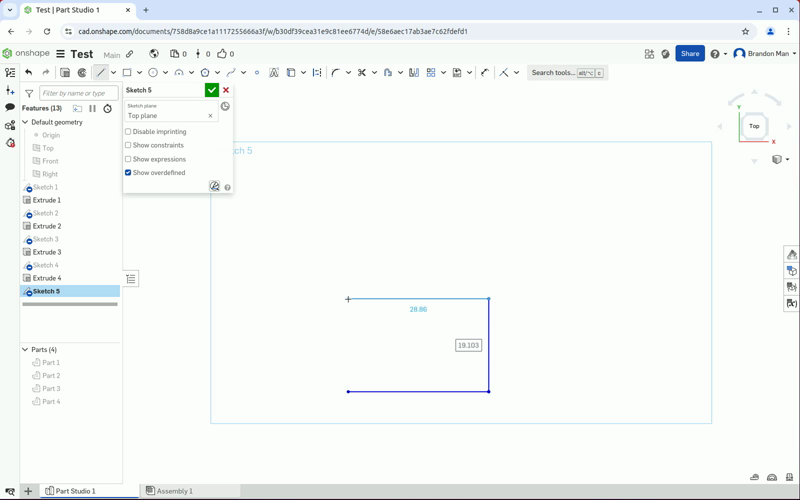
click(348, 298)
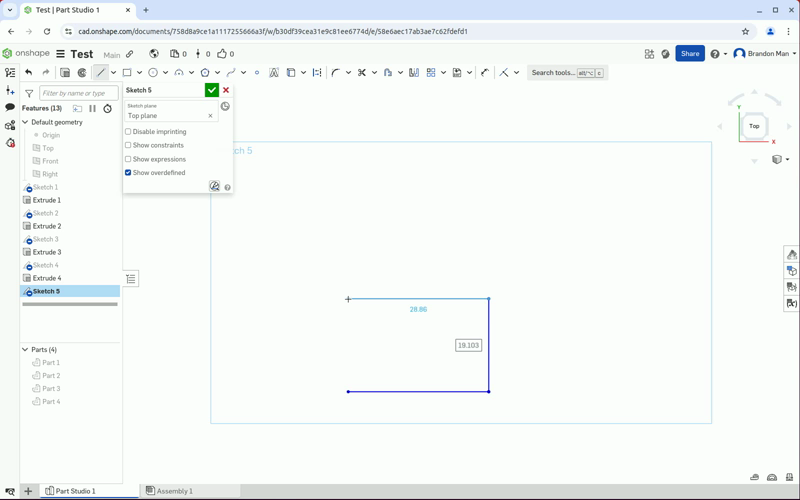
key_up(shift)
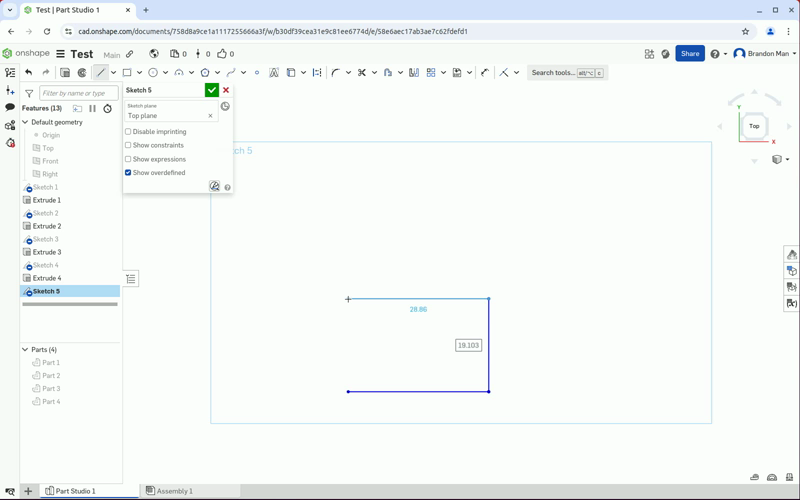
key_down(shift)
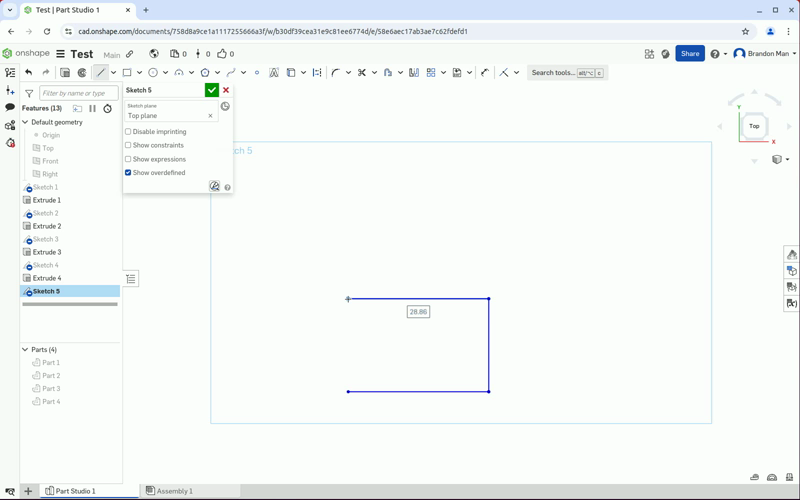
mouse_move(348, 391)
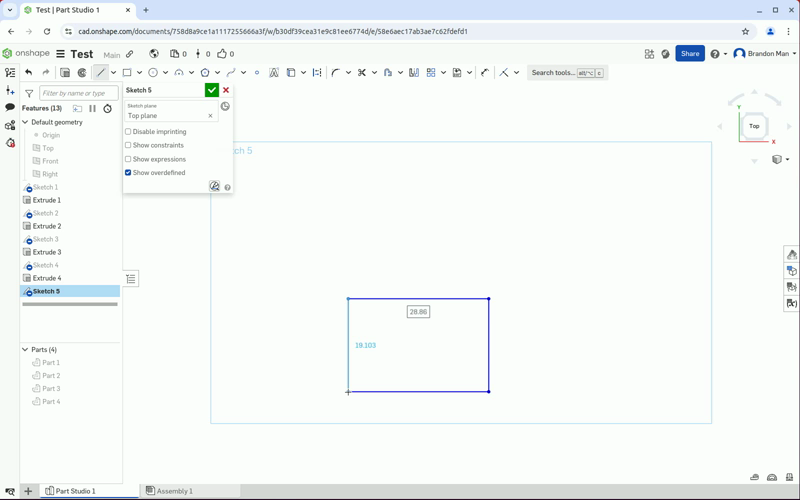
key_up(shift)
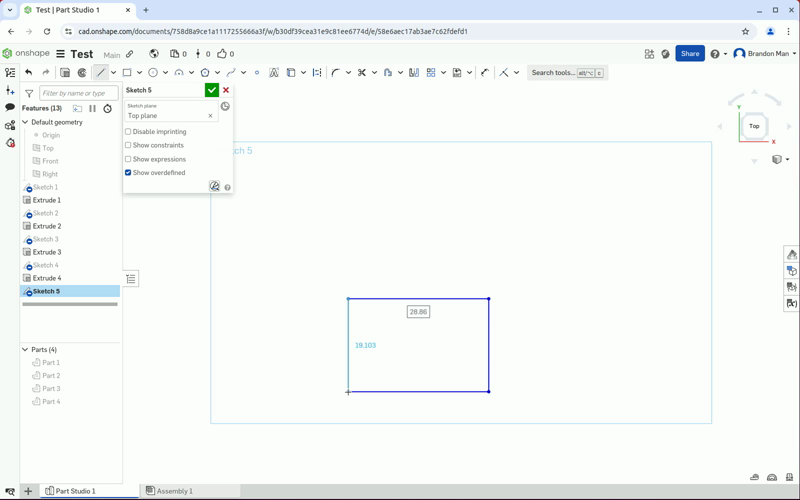
click(348, 391)
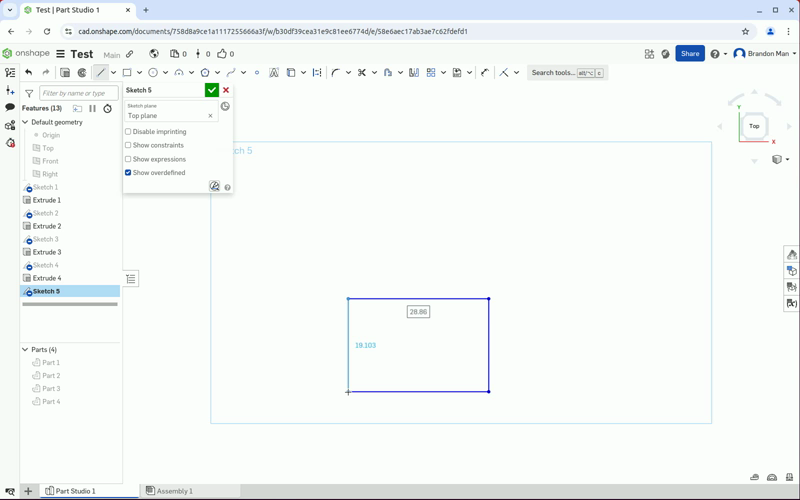
key(esc)
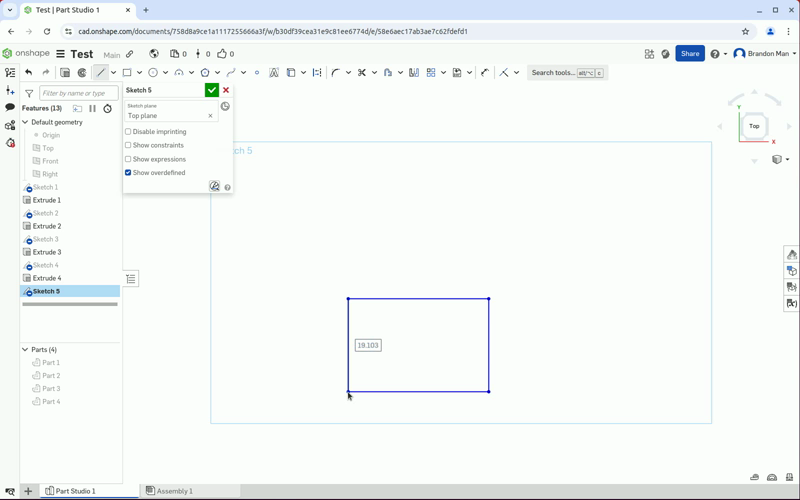
mouse_move(450, 350)
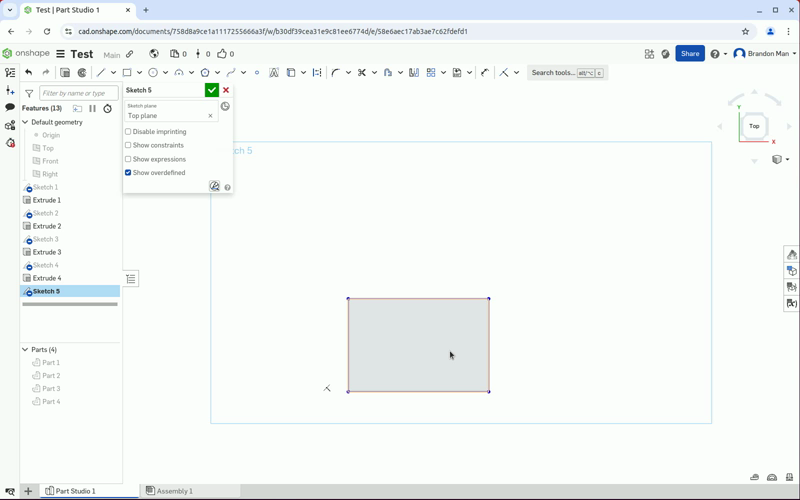
click(450, 350)
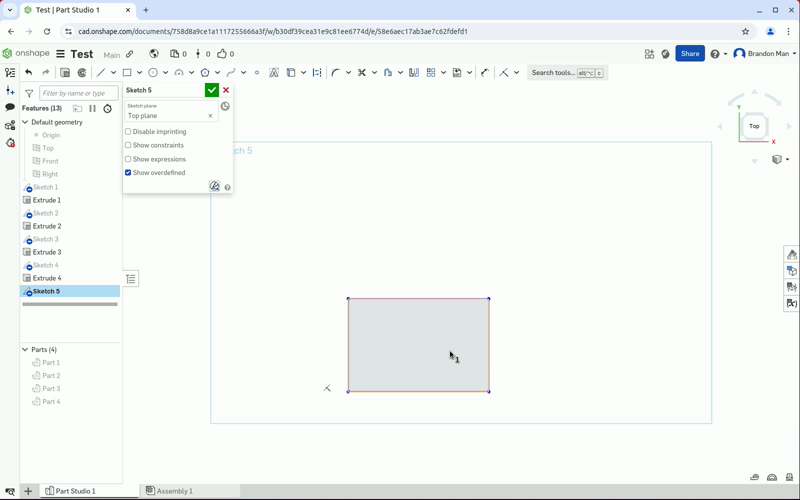
mouse_move(73, 352)
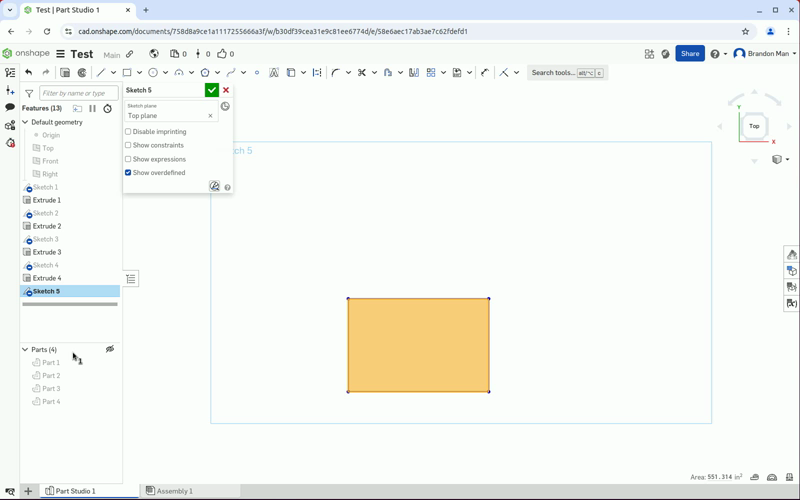
key(shift+y)
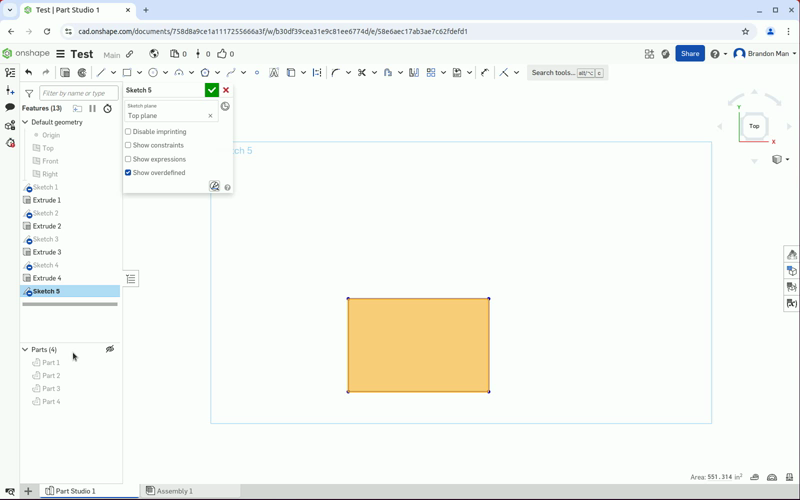
key(shift+e)
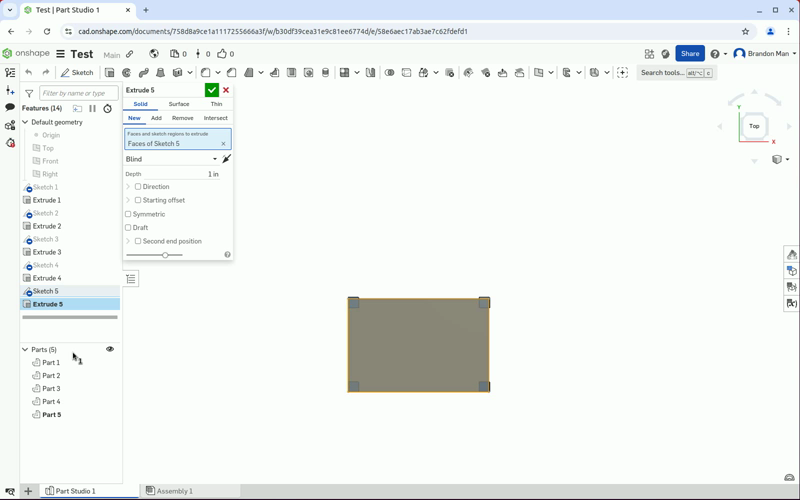
mouse_move(143, 106)
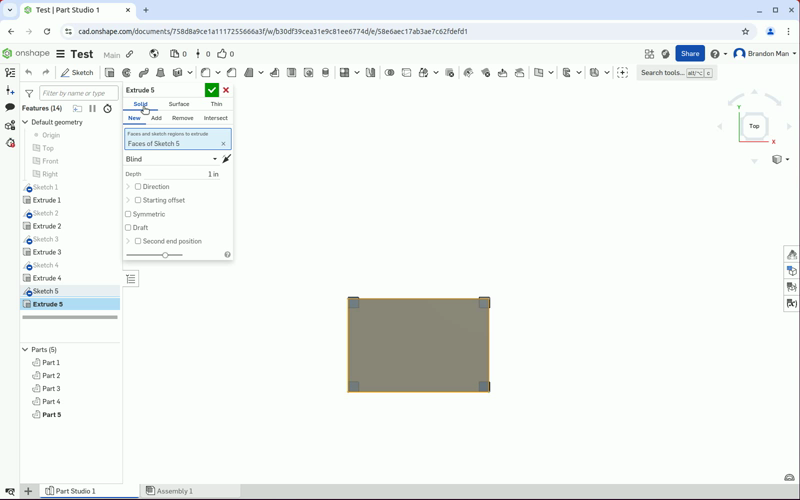
click(143, 106)
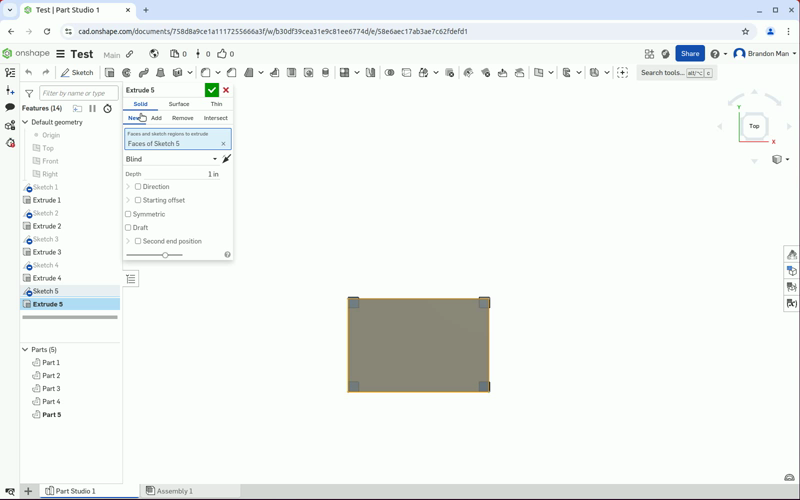
mouse_move(137, 120)
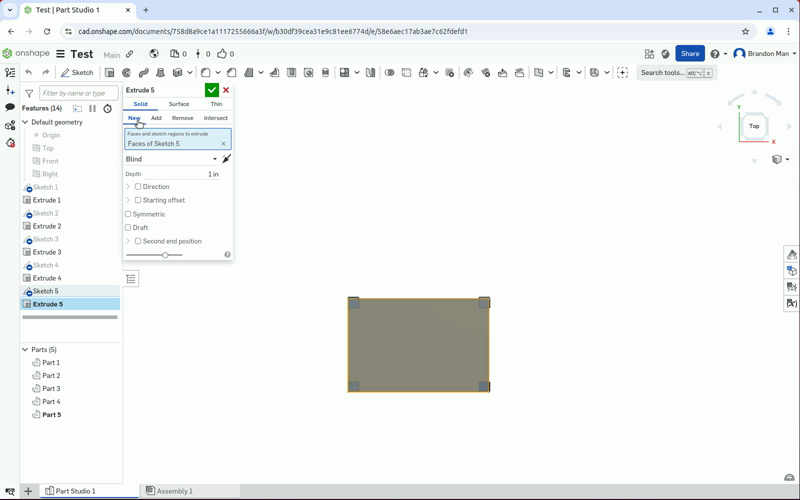
click(137, 120)
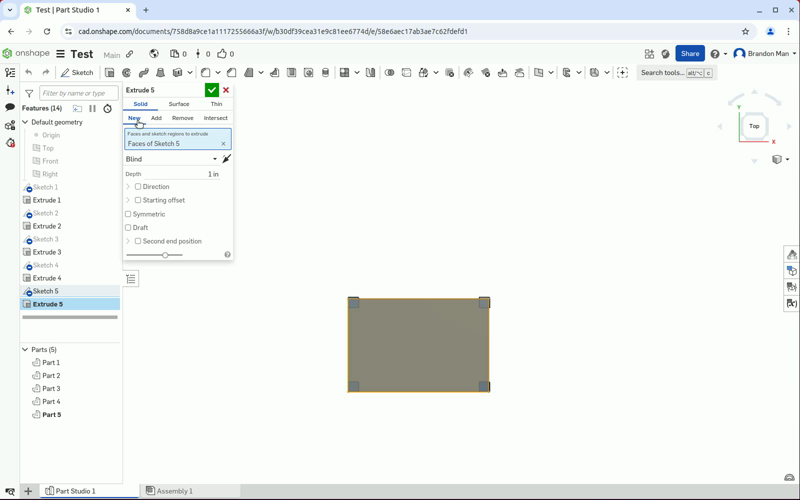
key(tab, 4)
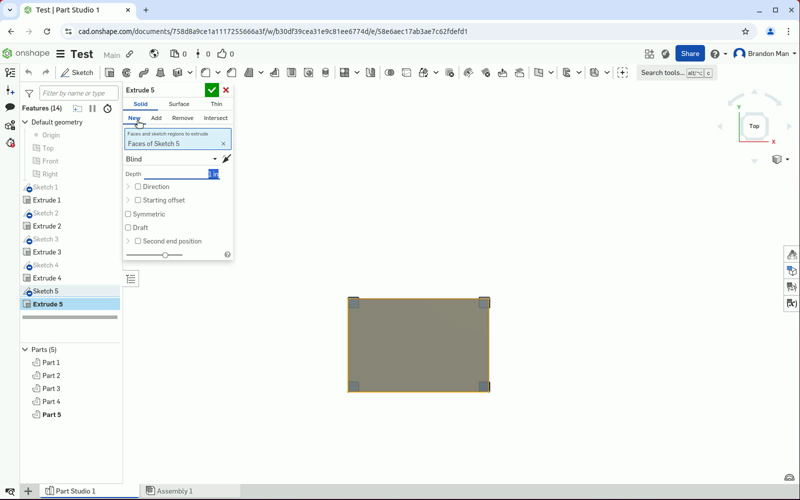
text(-2.648)
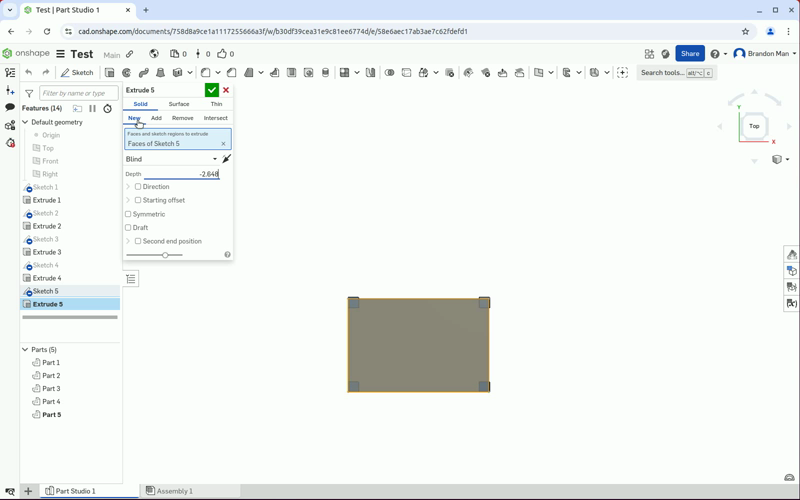
key(enter)
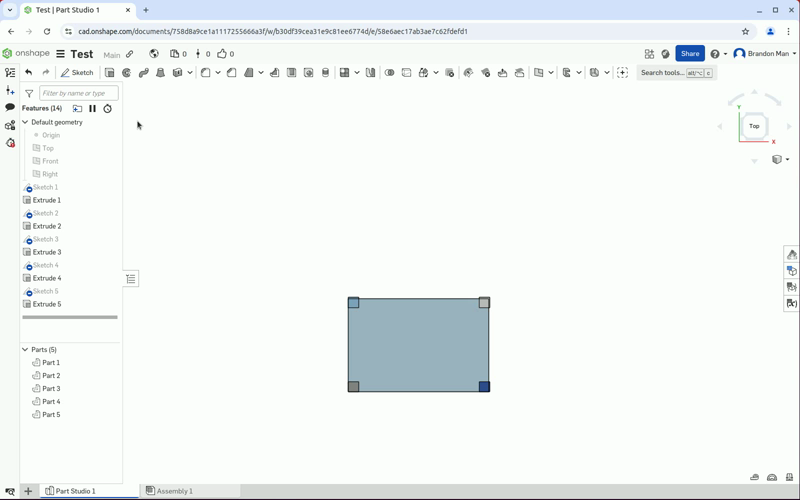
key(shift+h)
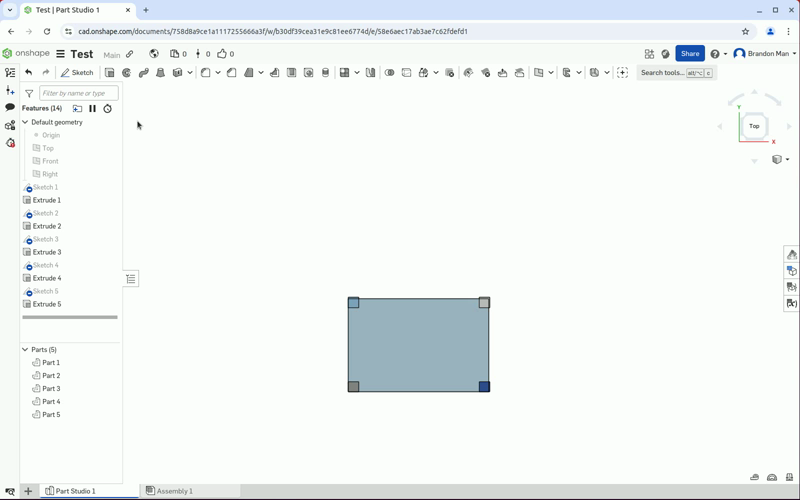
key(shift+h)
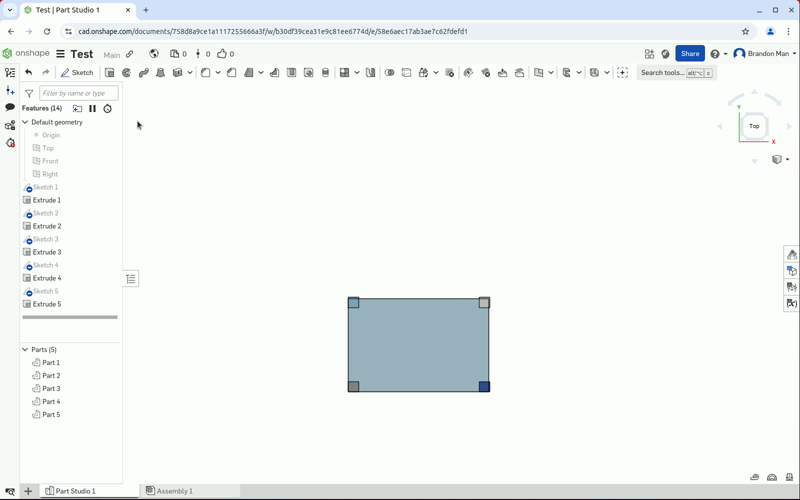
mouse_move(73, 189)
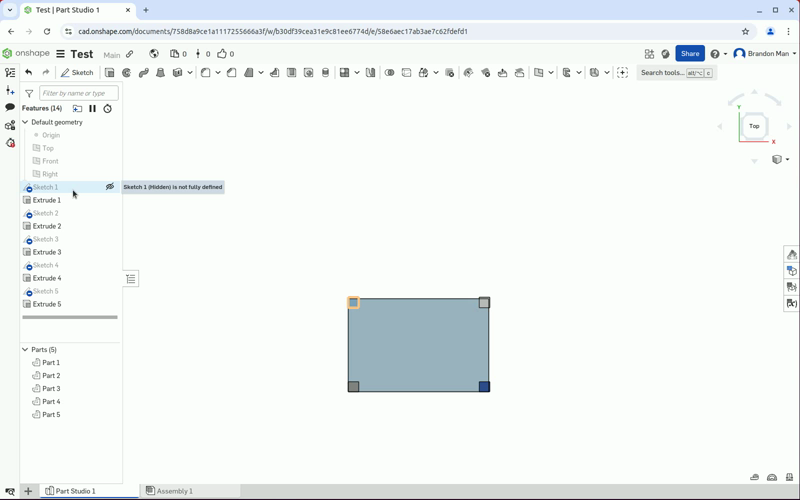
click(73, 189)
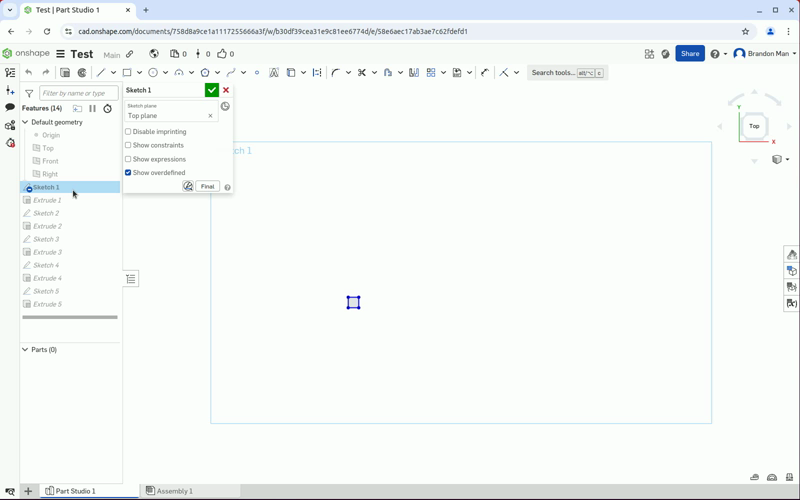
mouse_move(229, 92)
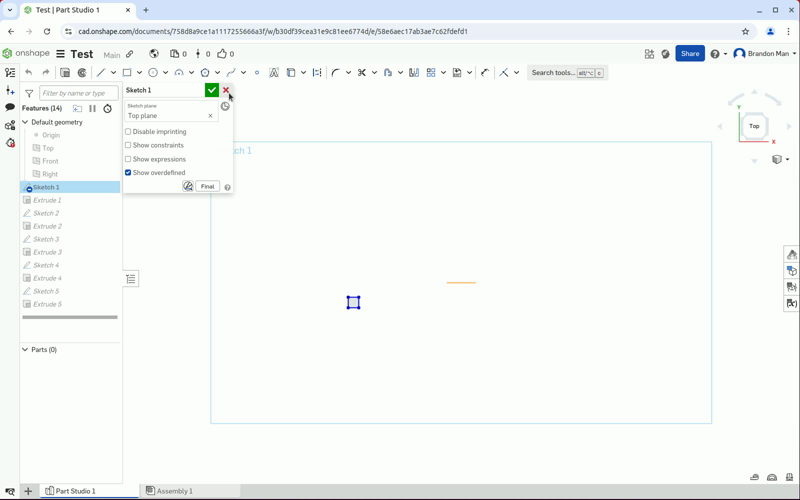
click(229, 92)
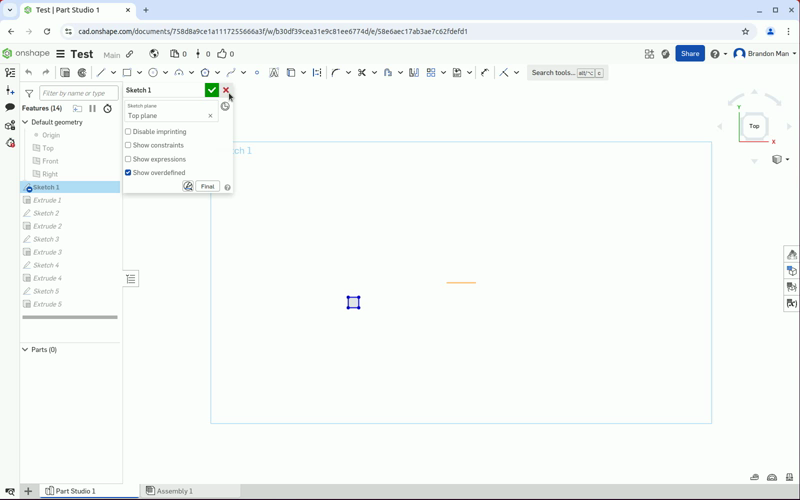
key(shift+s)
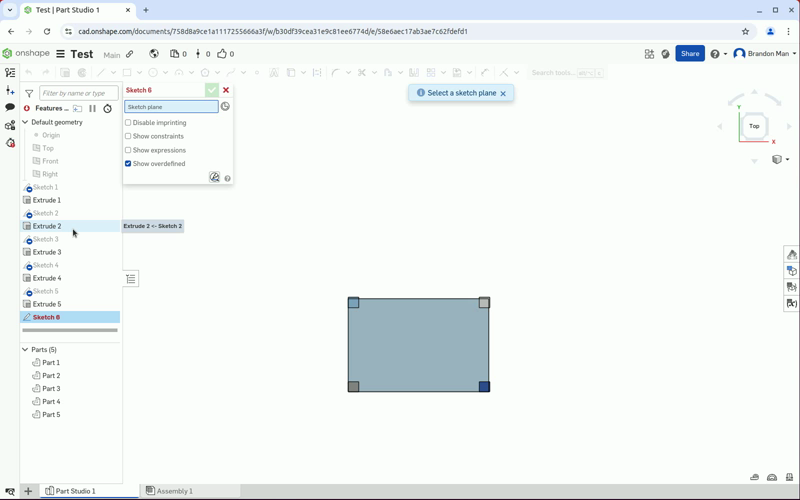
scroll(3)
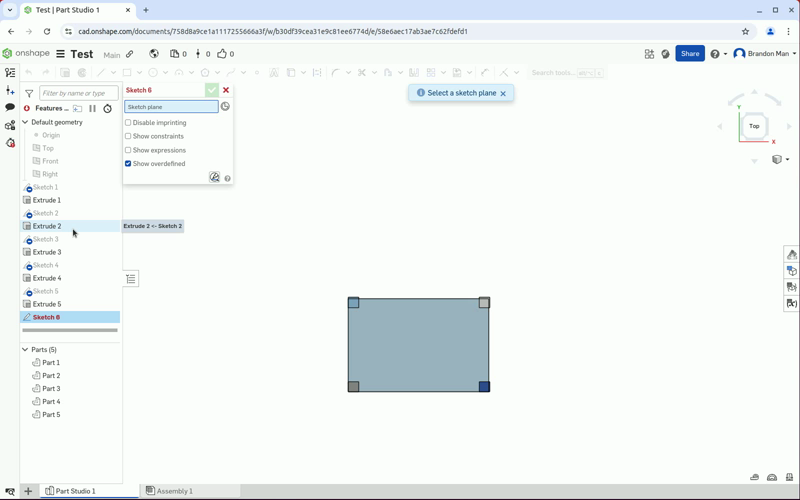
mouse_move(73, 150)
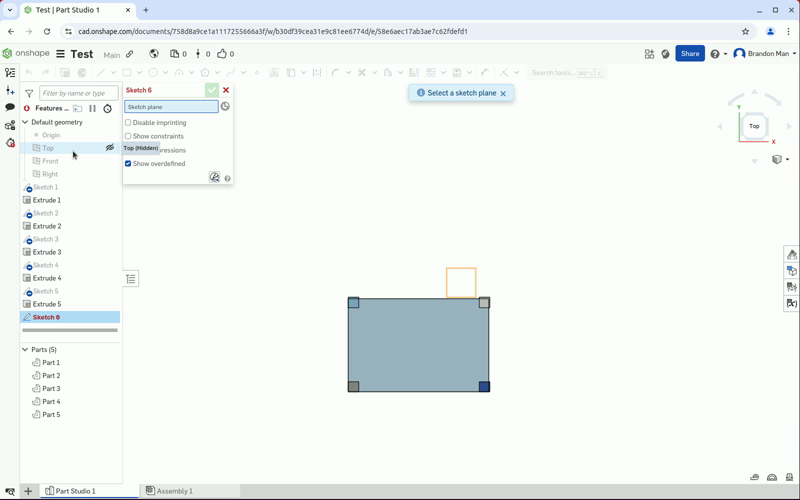
click(73, 150)
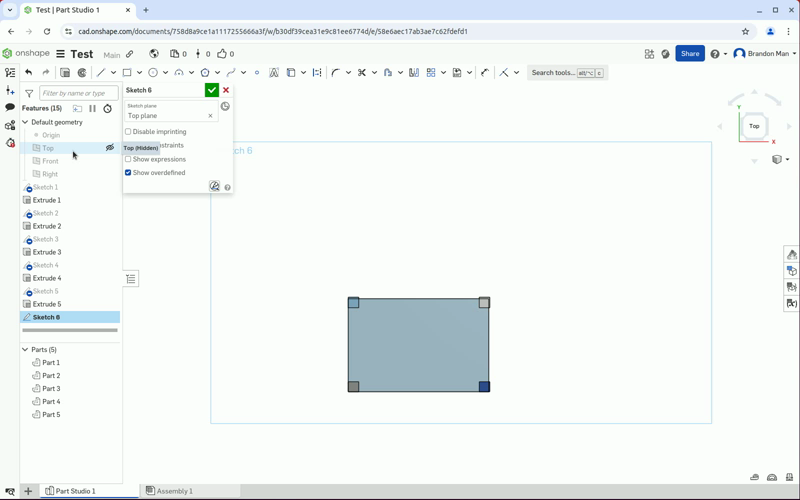
mouse_move(73, 352)
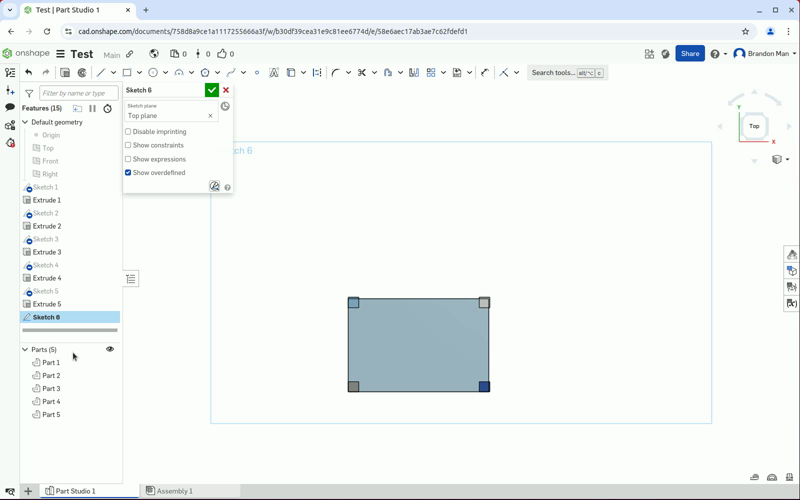
key(y)
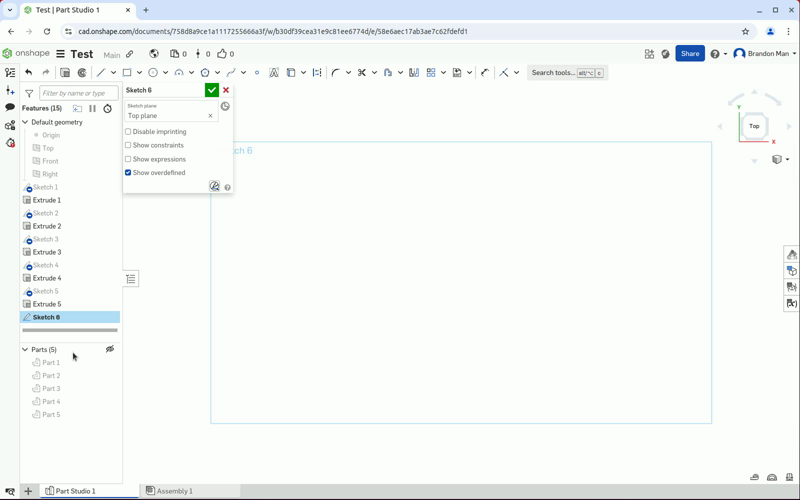
key(l)
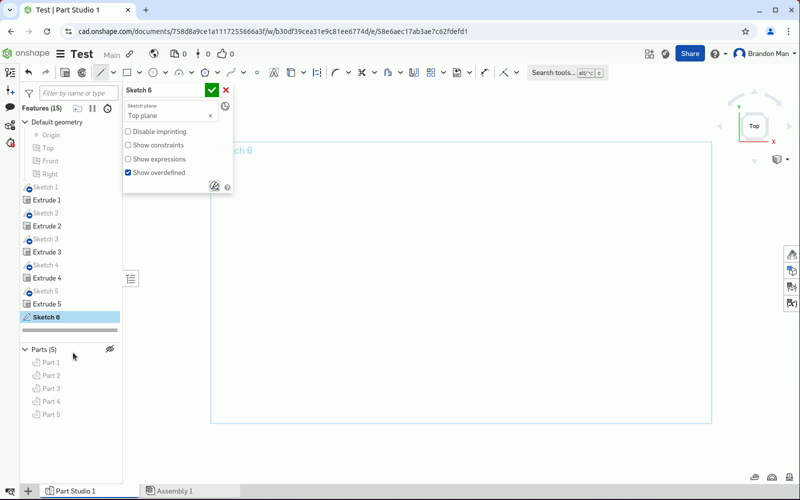
key_down(shift)
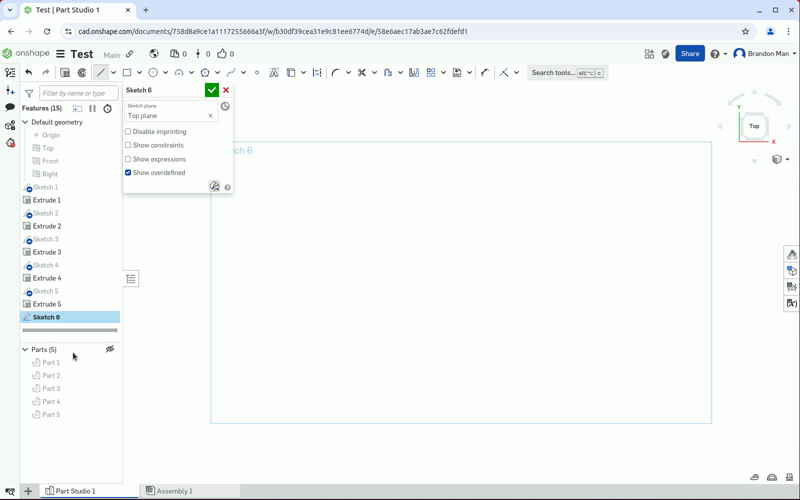
mouse_move(348, 359)
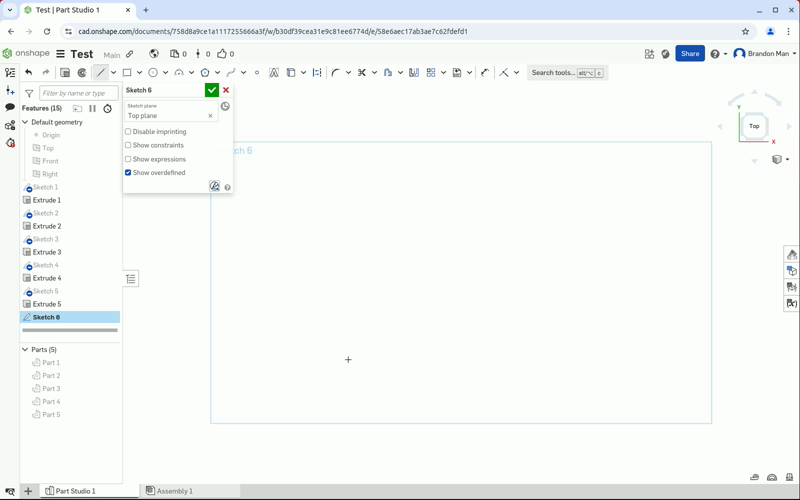
click(348, 359)
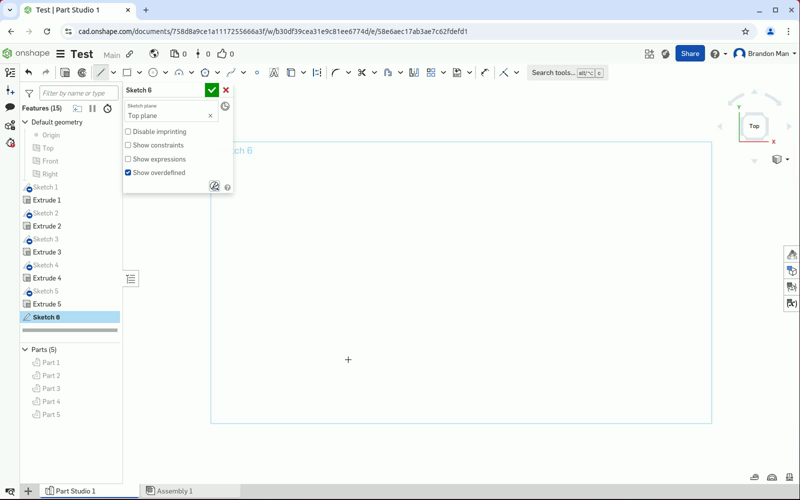
key_up(shift)
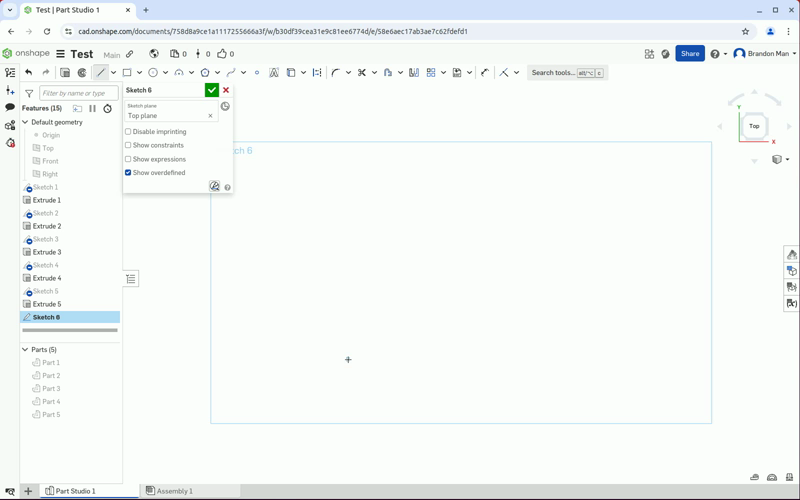
key_down(shift)
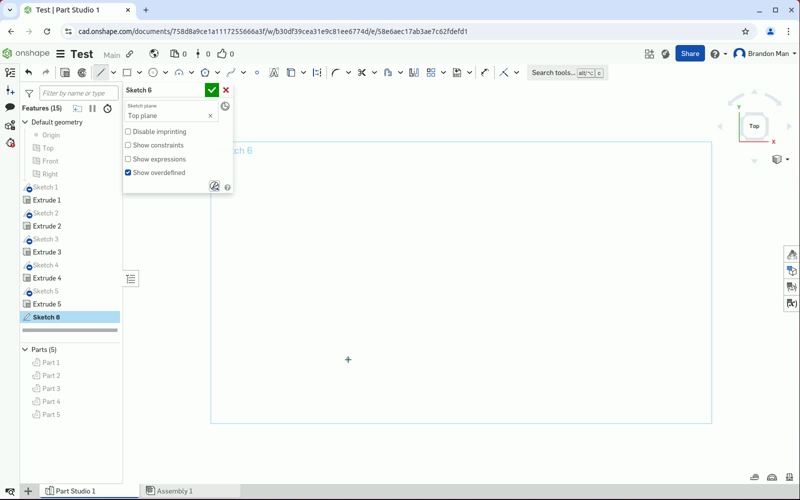
mouse_move(488, 359)
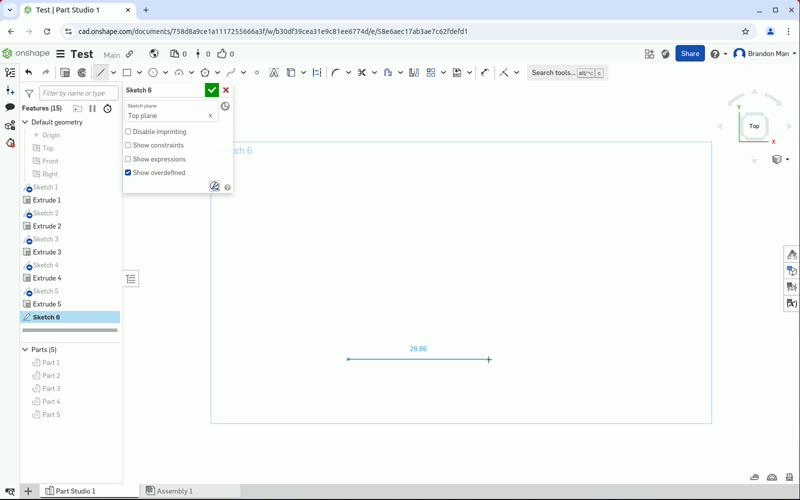
click(488, 359)
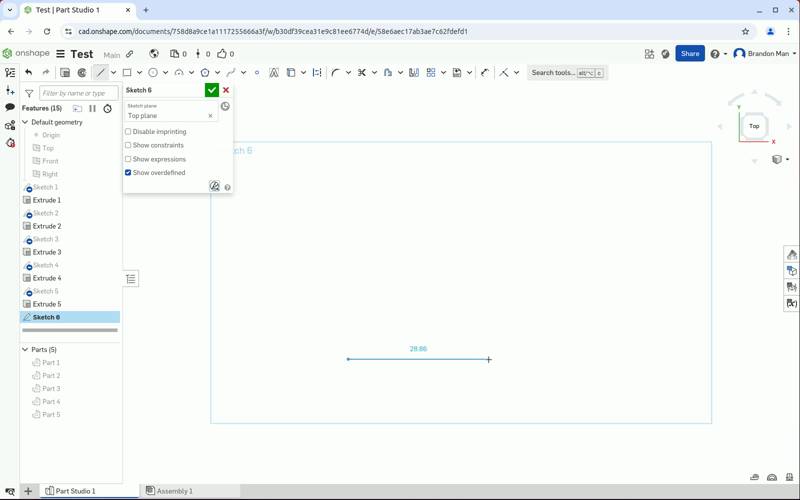
key_up(shift)
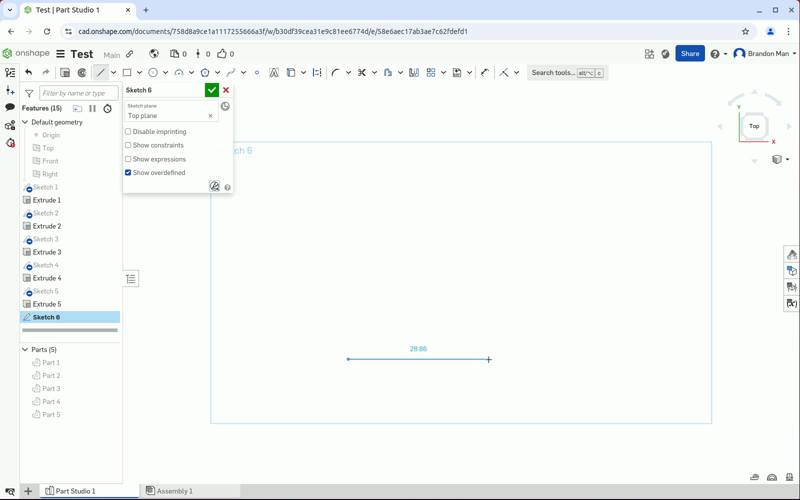
key_down(shift)
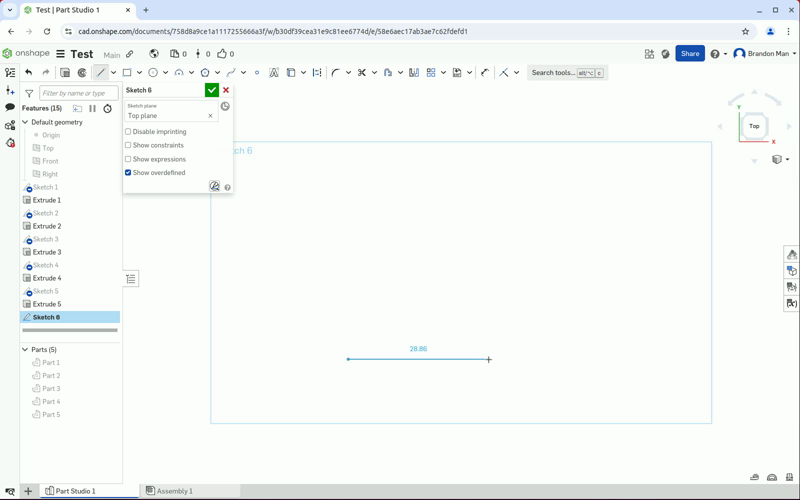
mouse_move(518, 359)
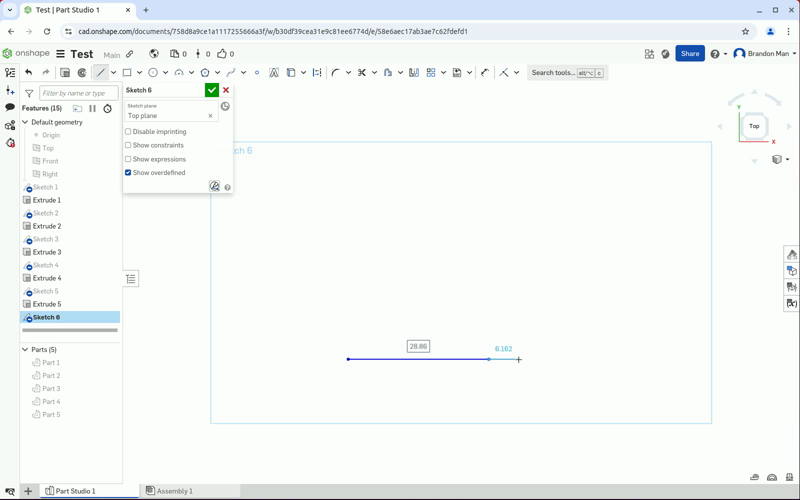
mouse_move(488, 354)
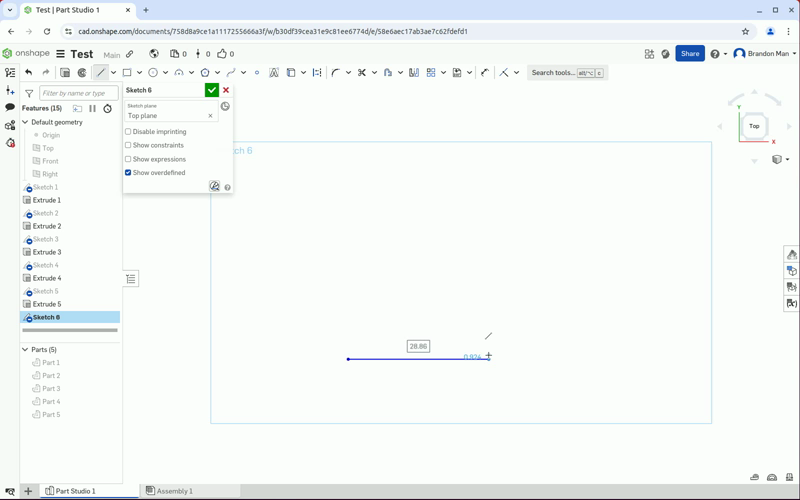
scroll(6)
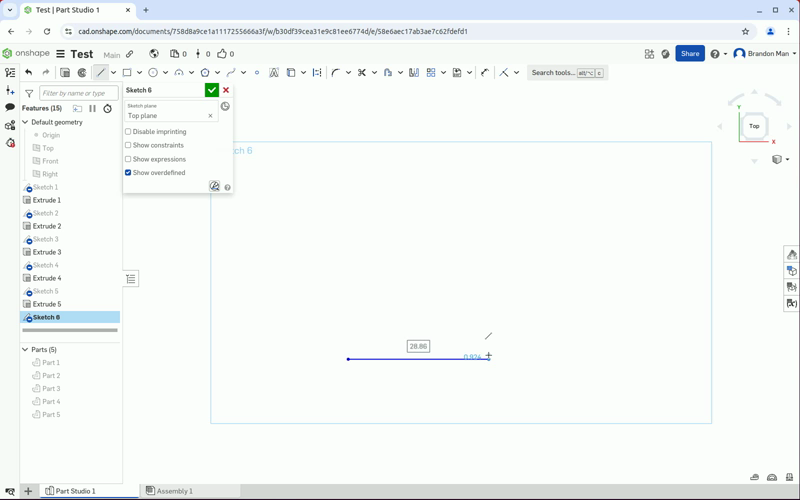
scroll(6)
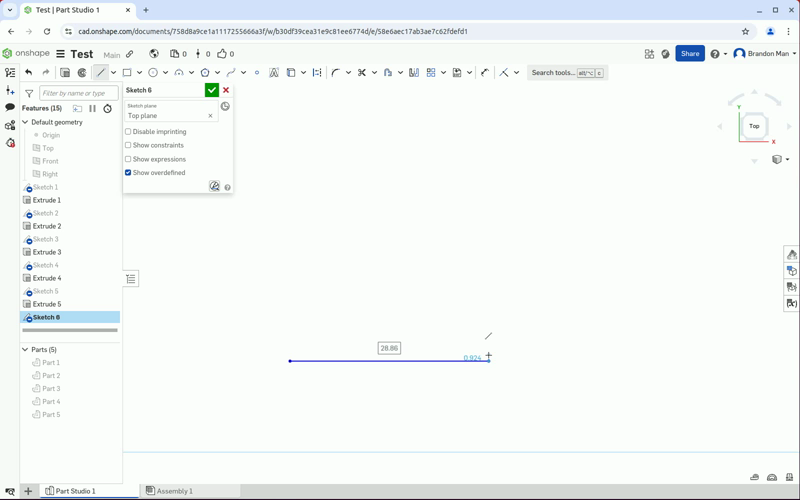
scroll(6)
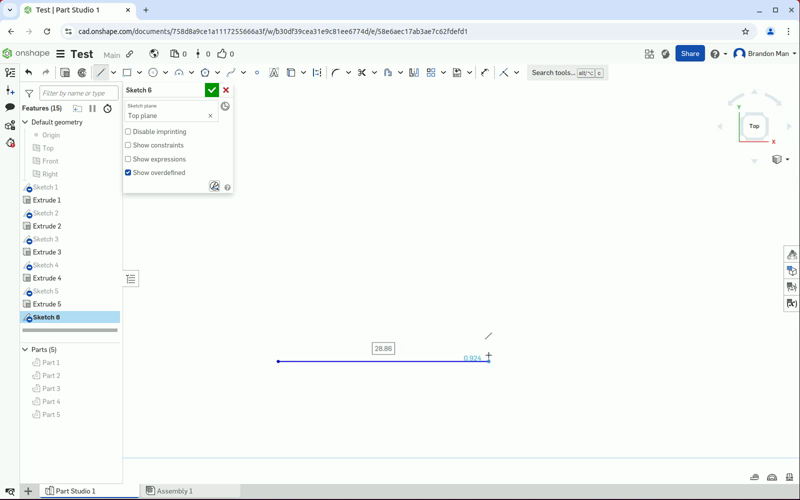
scroll(6)
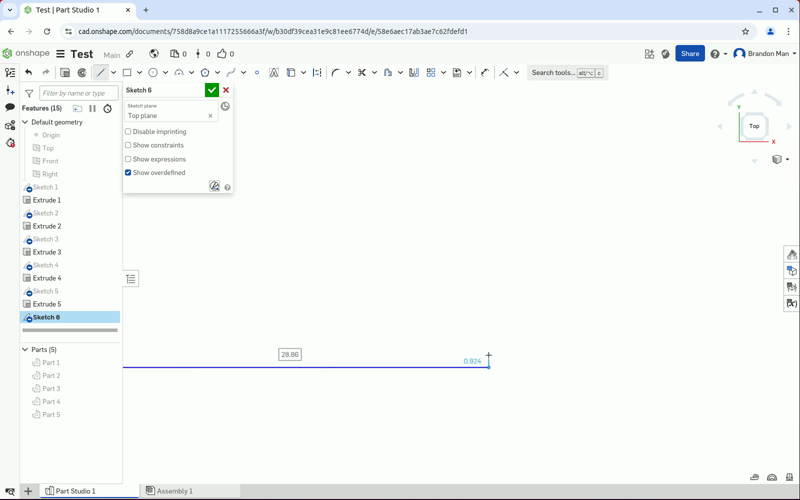
scroll(6)
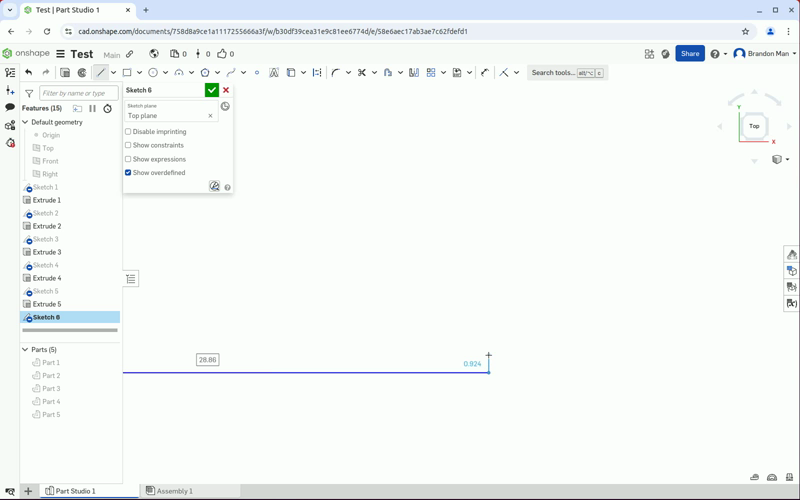
scroll(6)
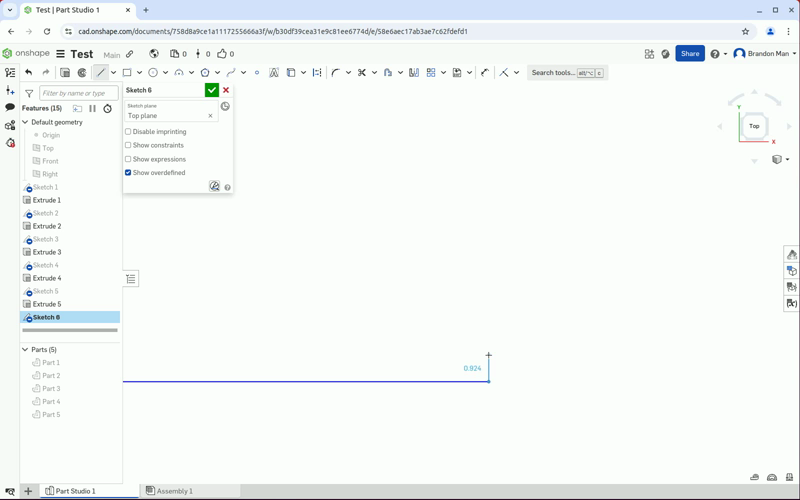
scroll(6)
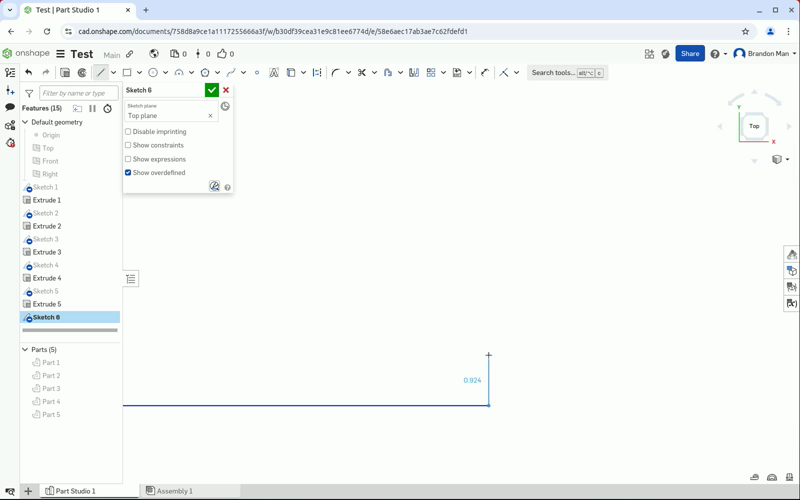
click(488, 354)
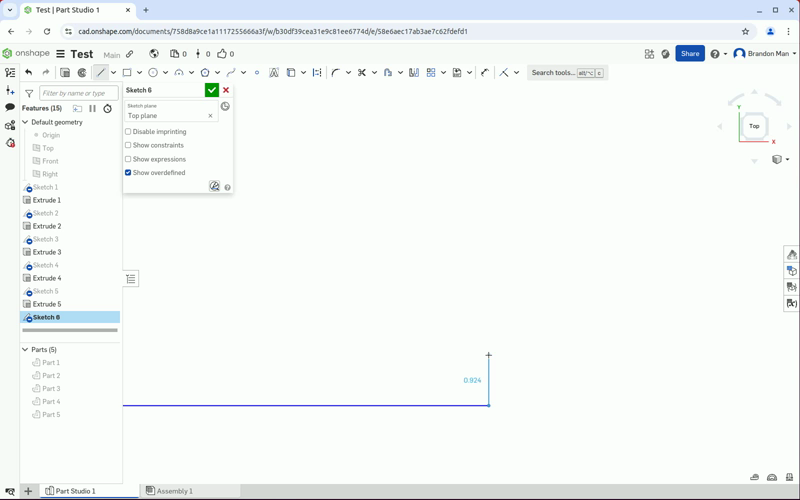
scroll(-6)
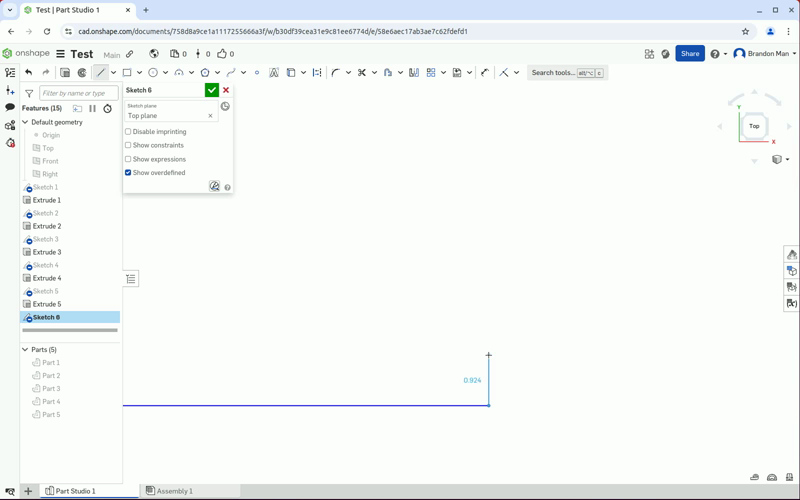
scroll(-6)
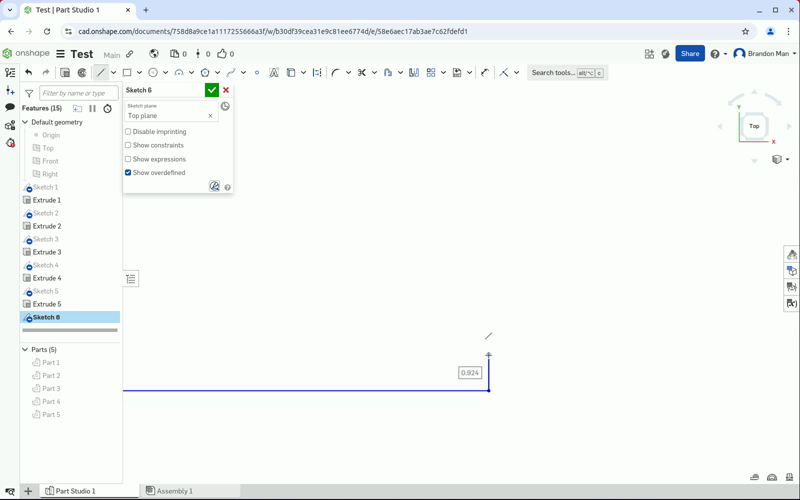
scroll(-6)
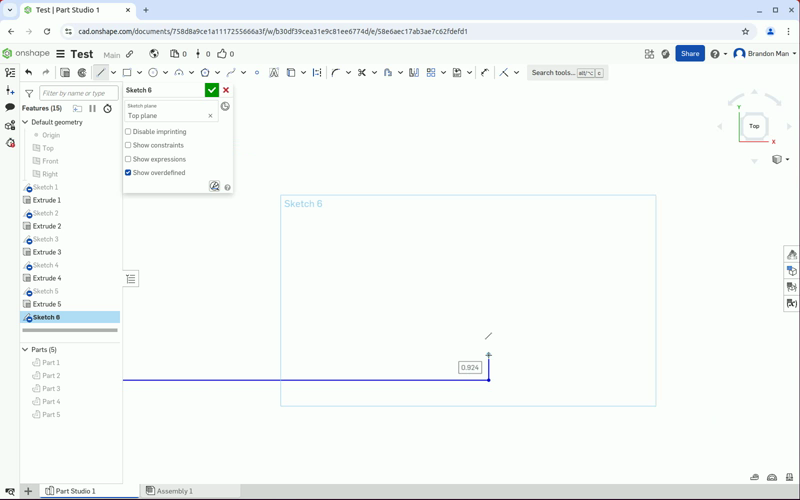
scroll(-6)
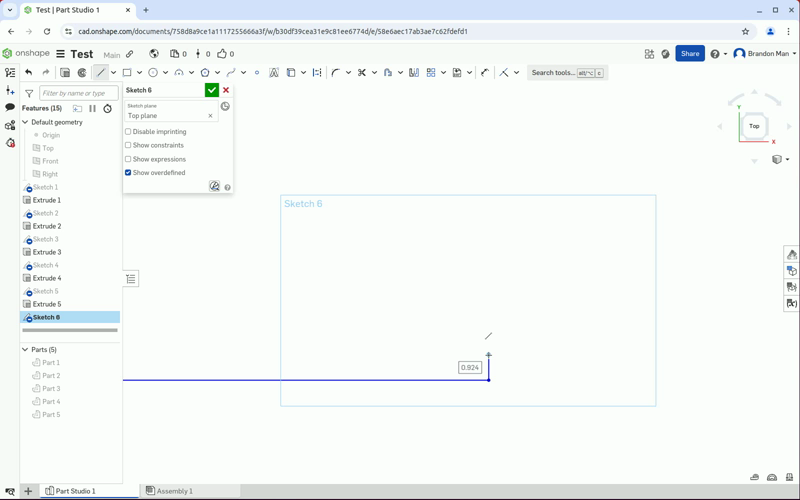
scroll(-6)
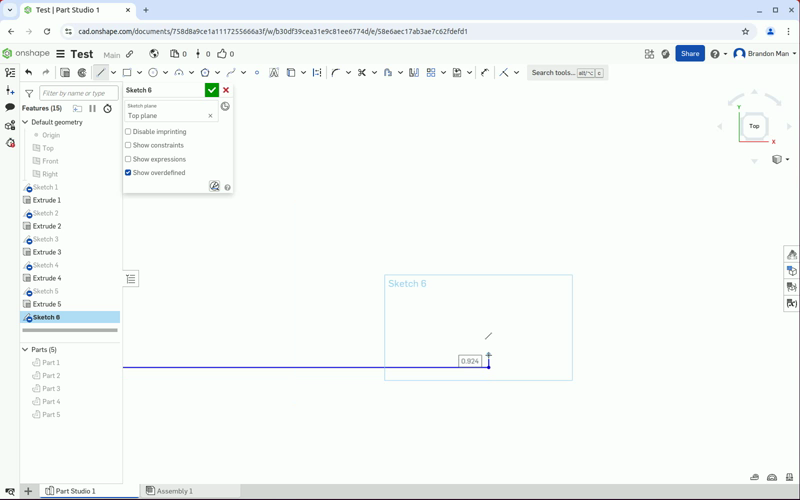
scroll(-6)
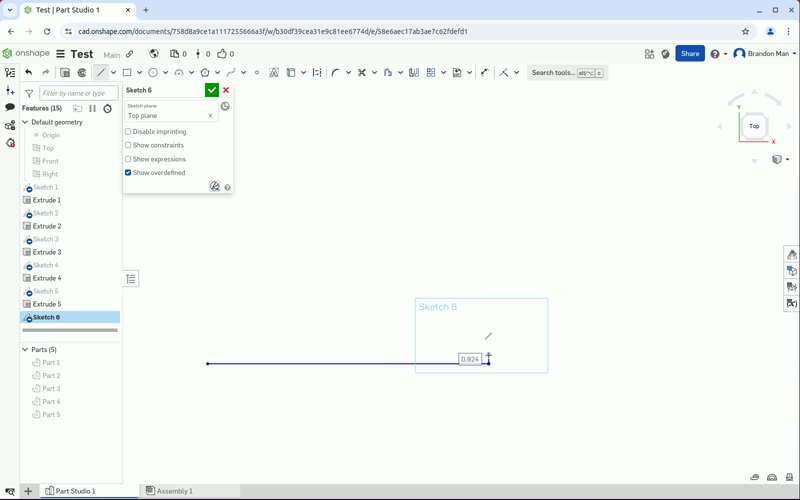
scroll(-6)
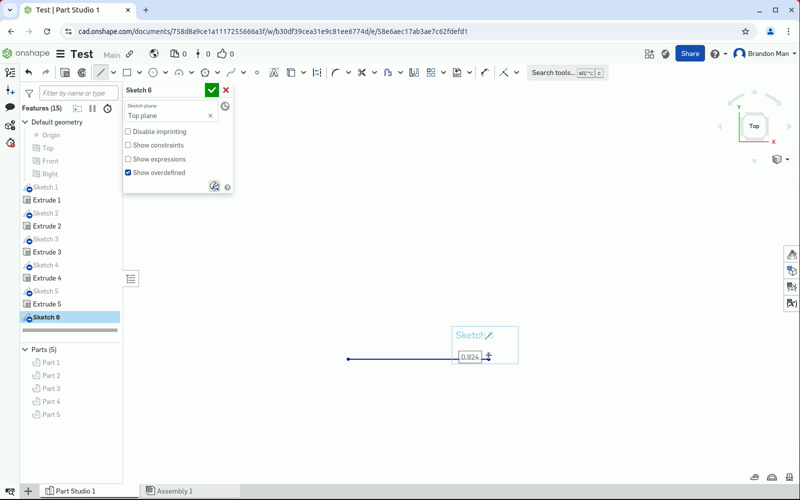
key_up(shift)
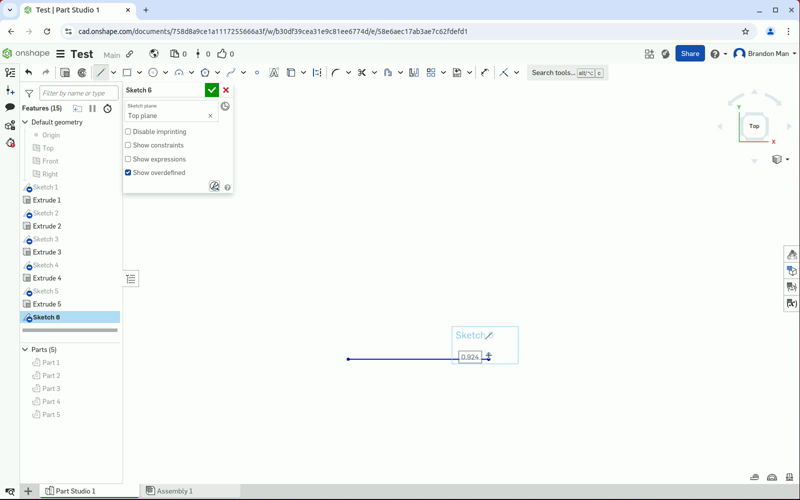
key_down(shift)
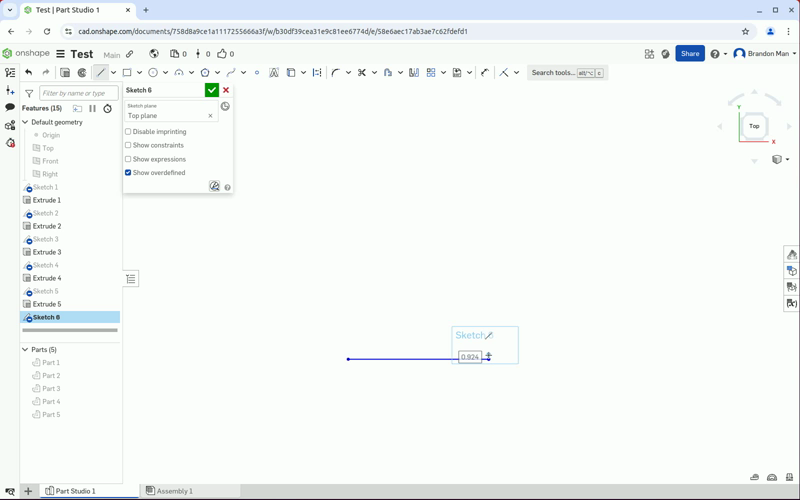
mouse_move(348, 354)
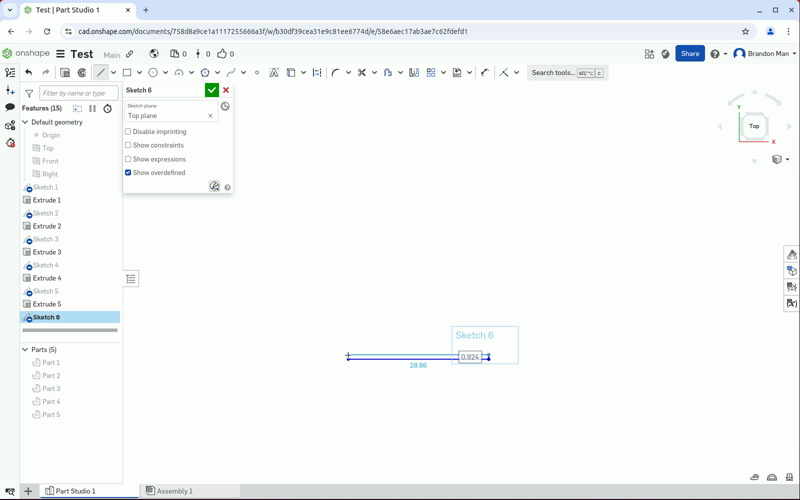
click(348, 354)
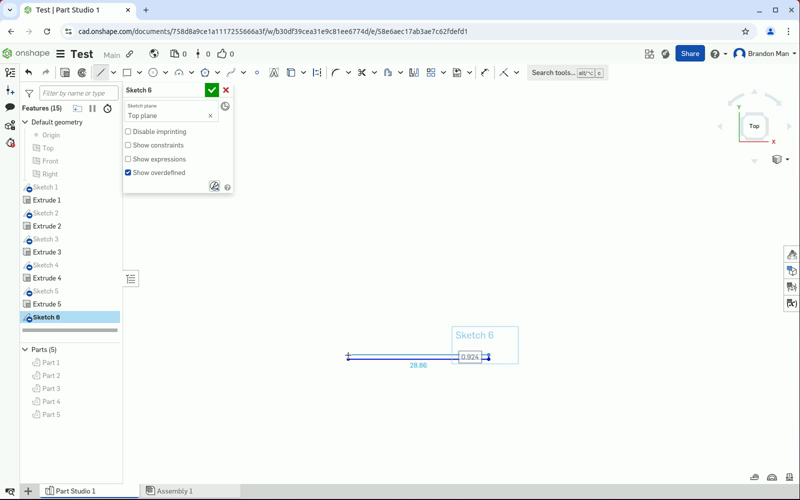
key_up(shift)
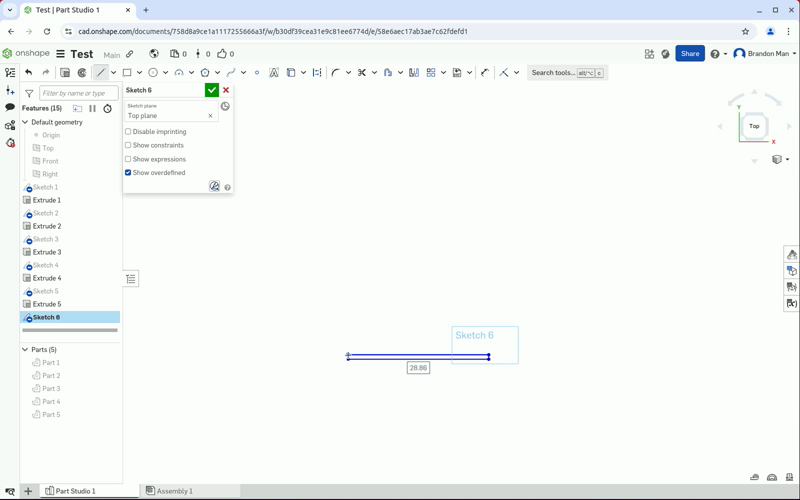
mouse_move(378, 354)
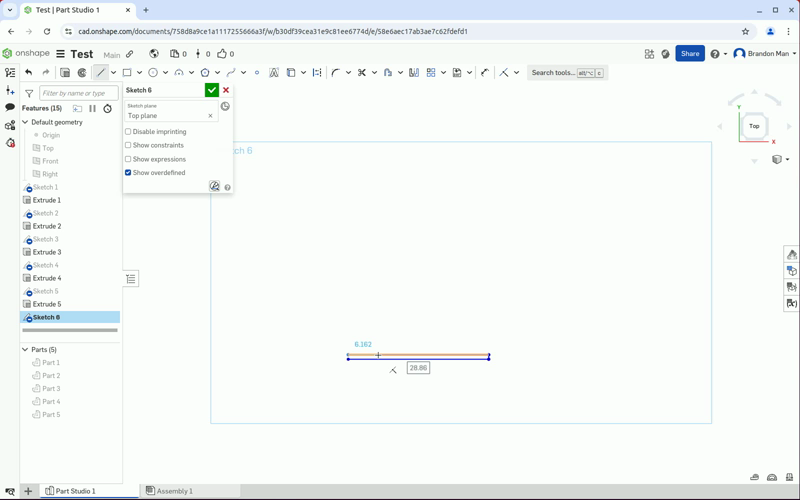
key_down(shift)
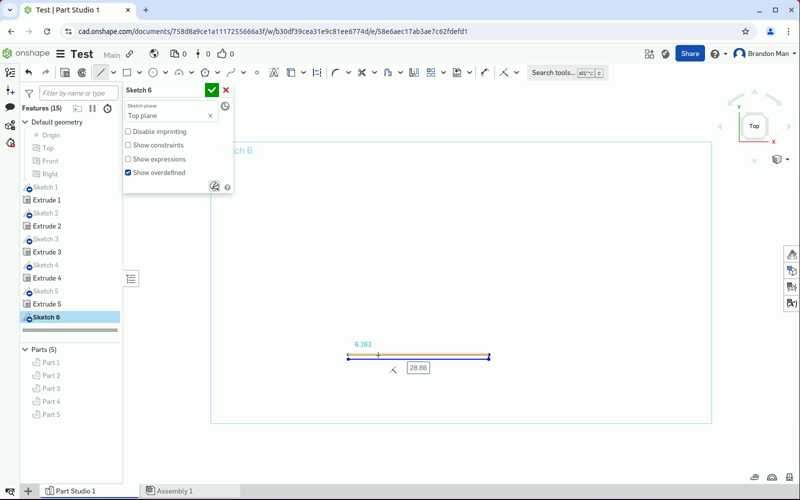
mouse_move(348, 359)
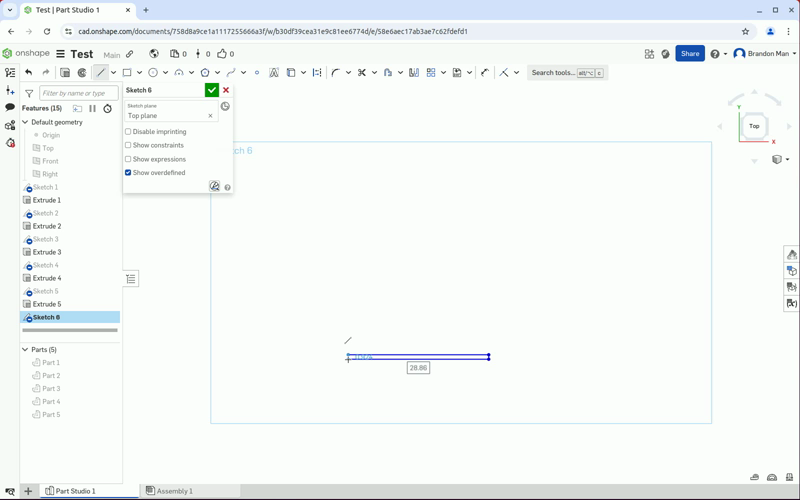
scroll(6)
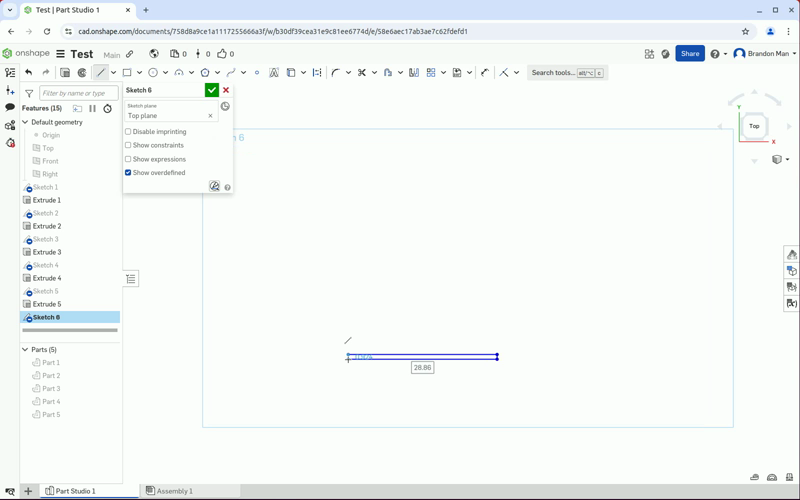
scroll(6)
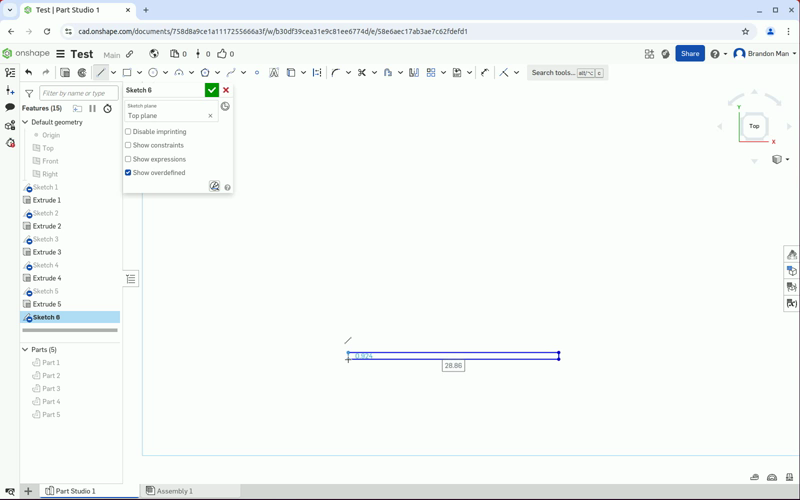
scroll(6)
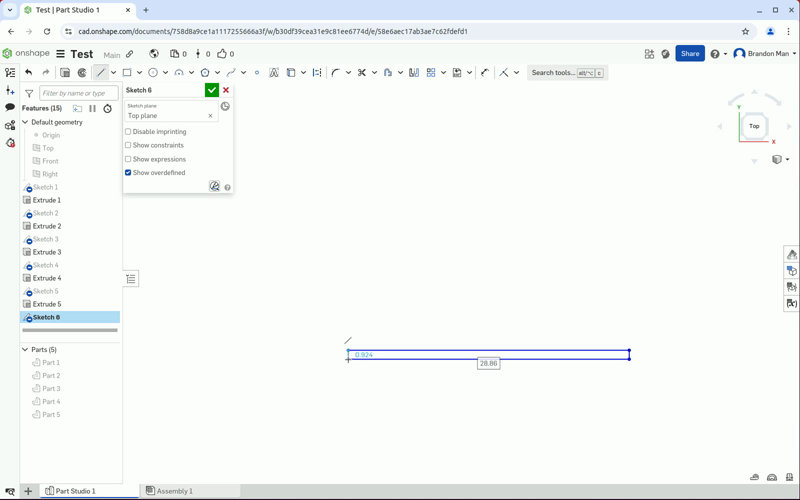
scroll(6)
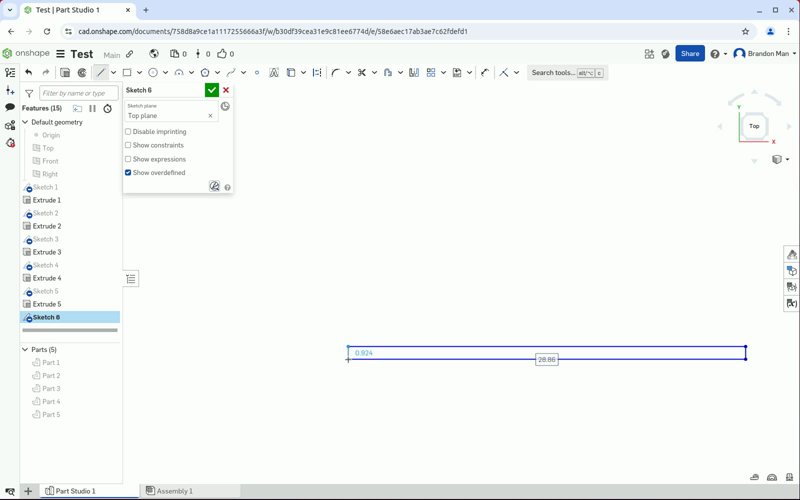
scroll(6)
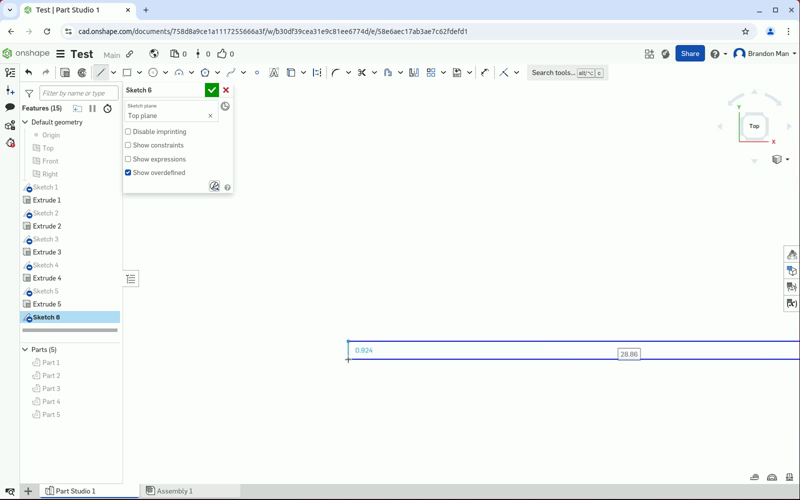
scroll(6)
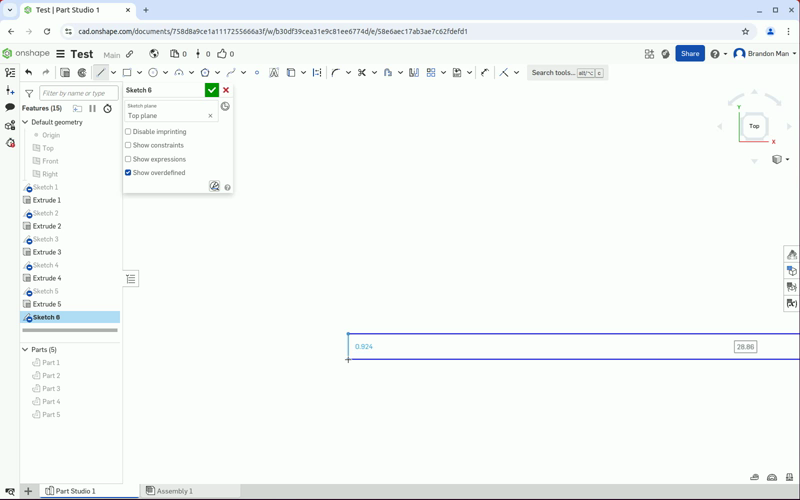
scroll(6)
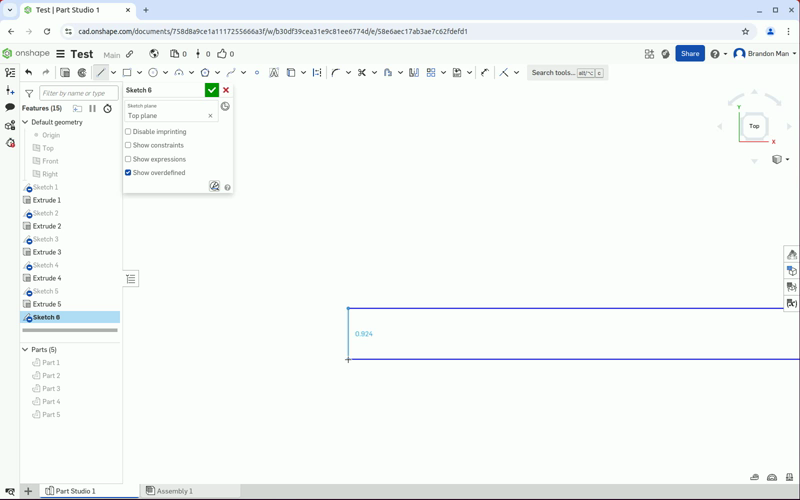
key_up(shift)
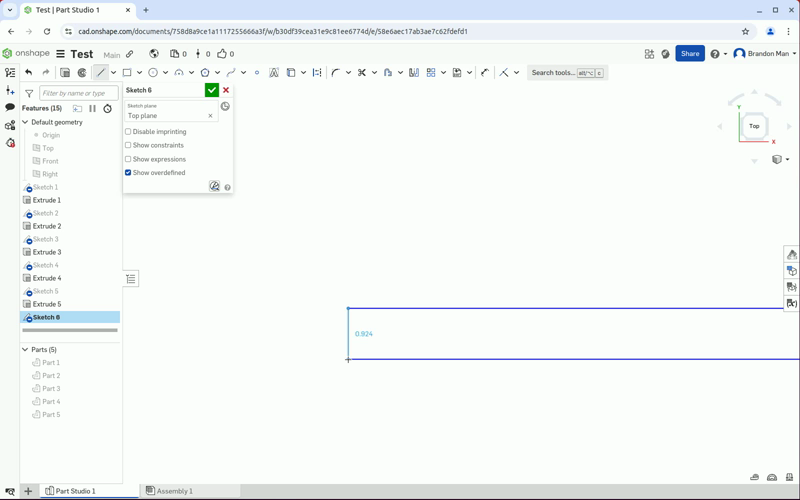
click(348, 359)
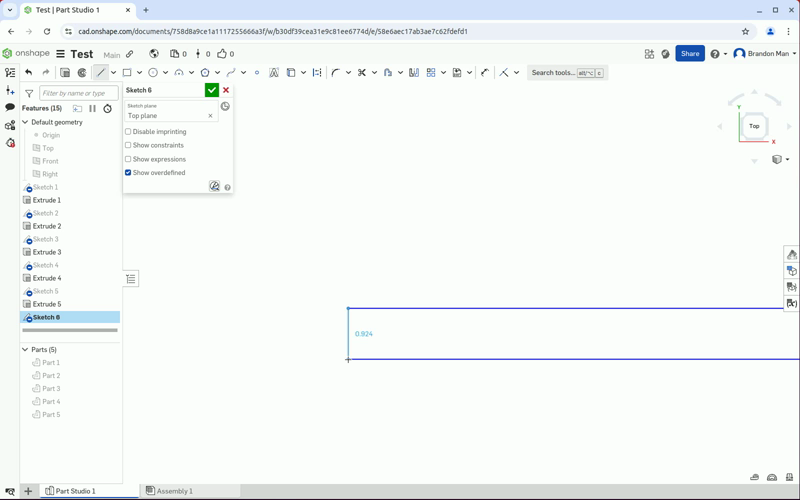
scroll(-6)
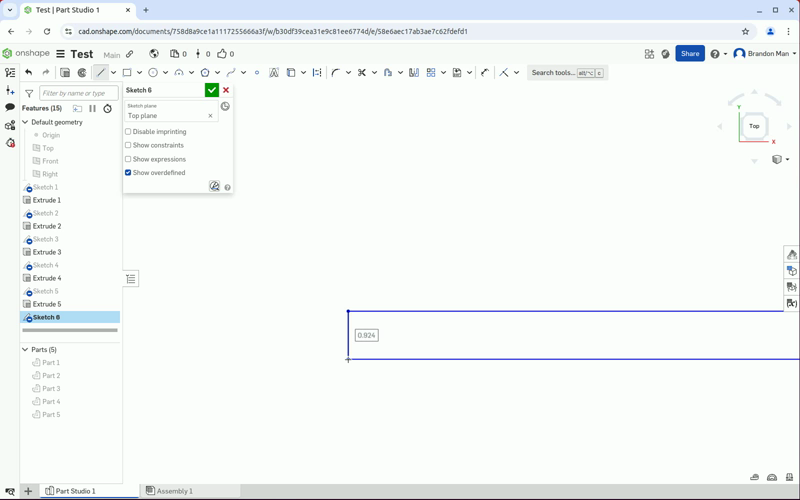
scroll(-6)
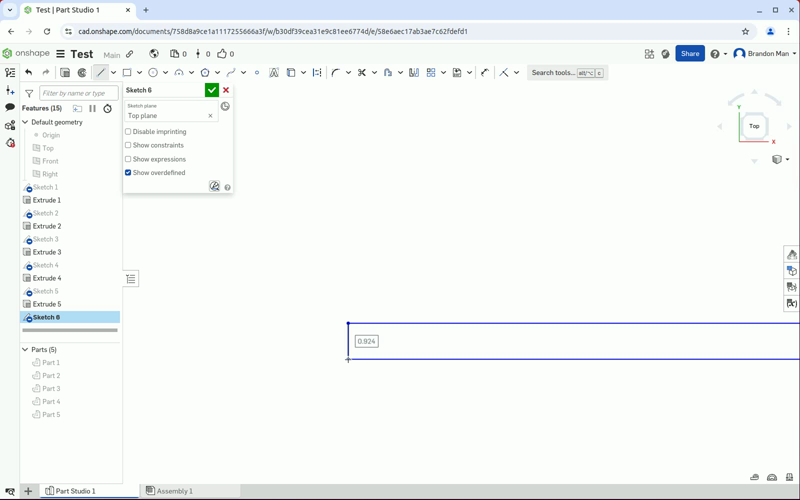
scroll(-6)
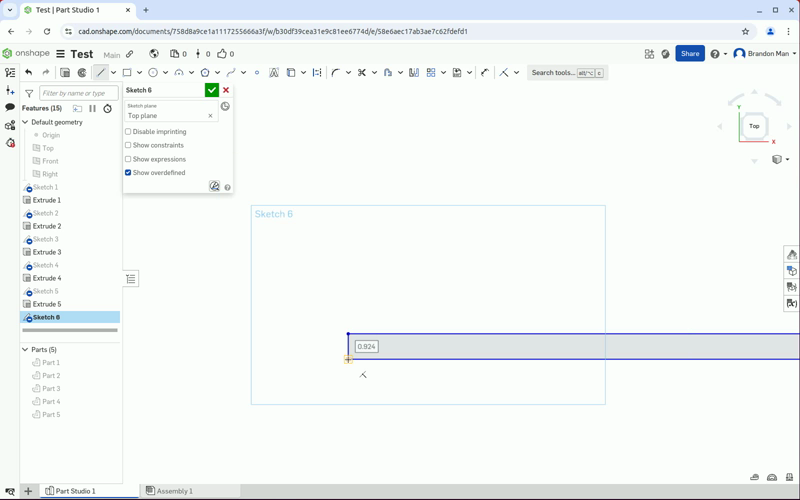
scroll(-6)
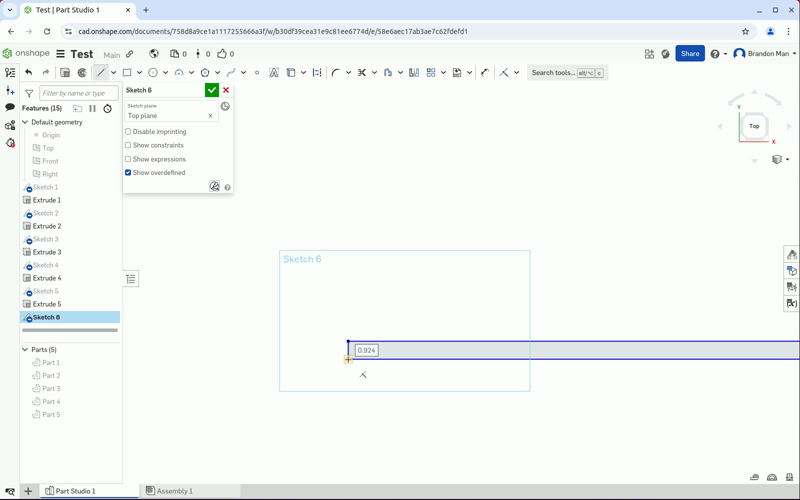
scroll(-6)
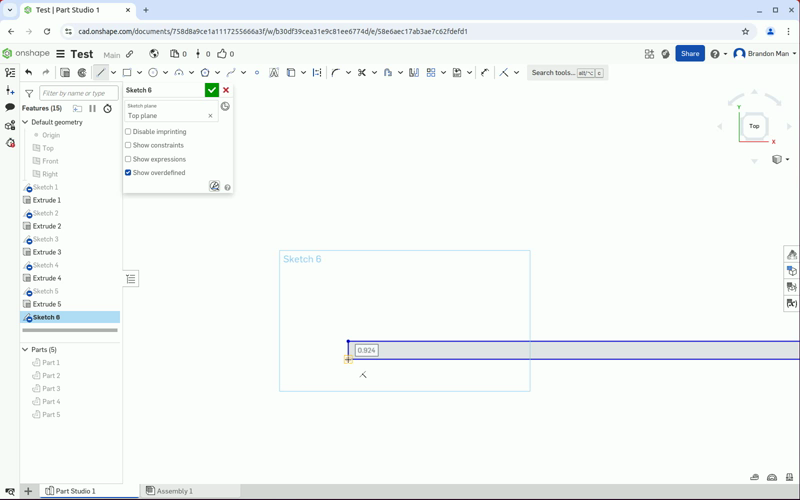
scroll(-6)
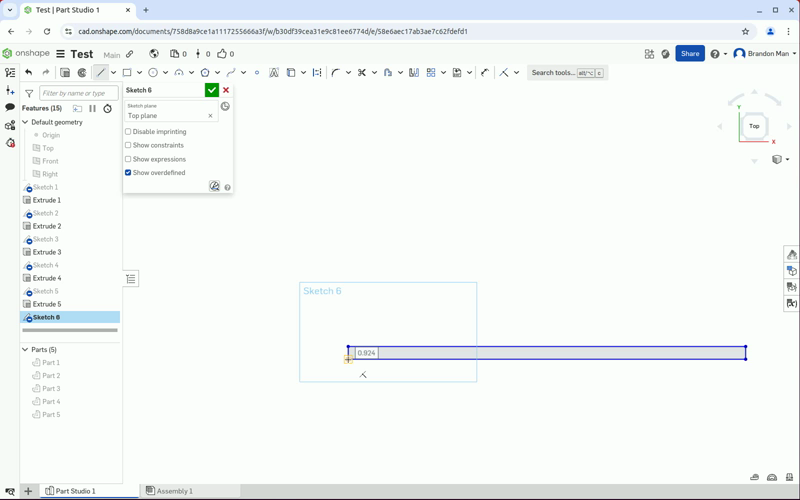
scroll(-6)
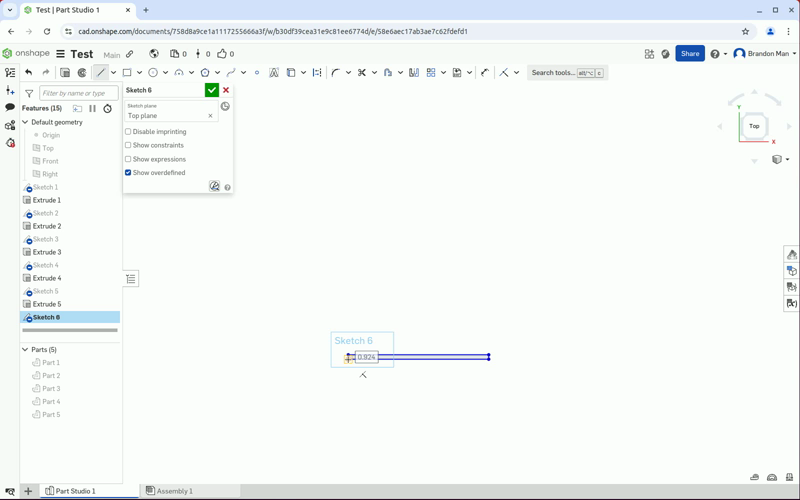
key(esc)
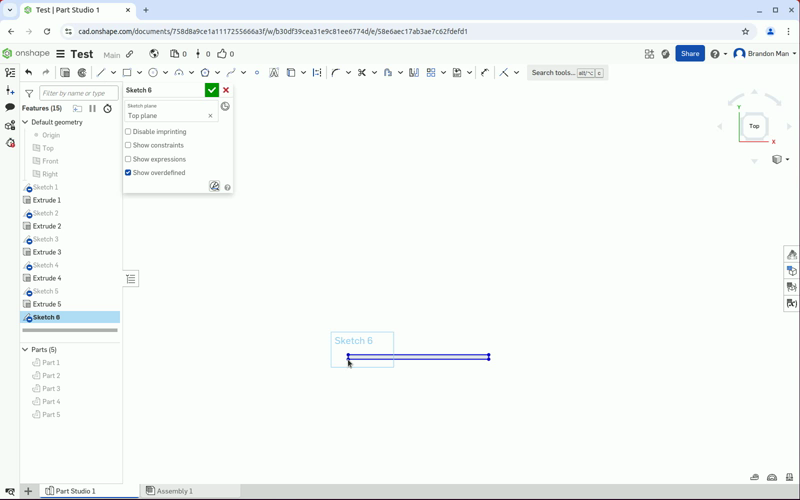
mouse_move(457, 356)
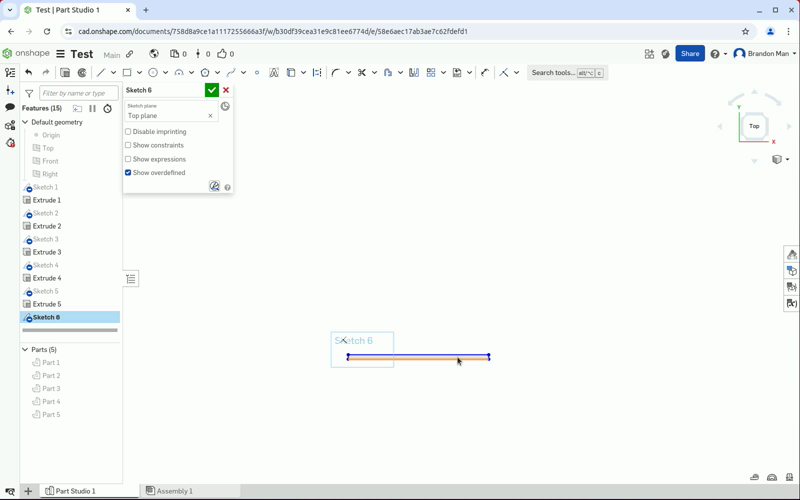
scroll(6)
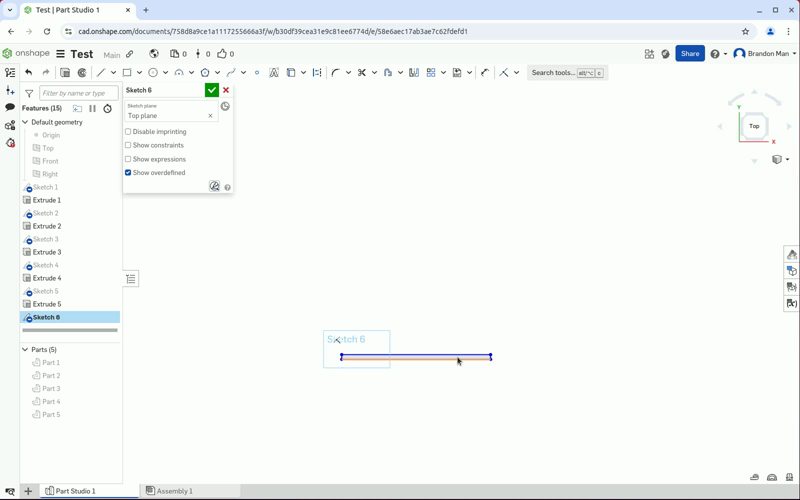
scroll(6)
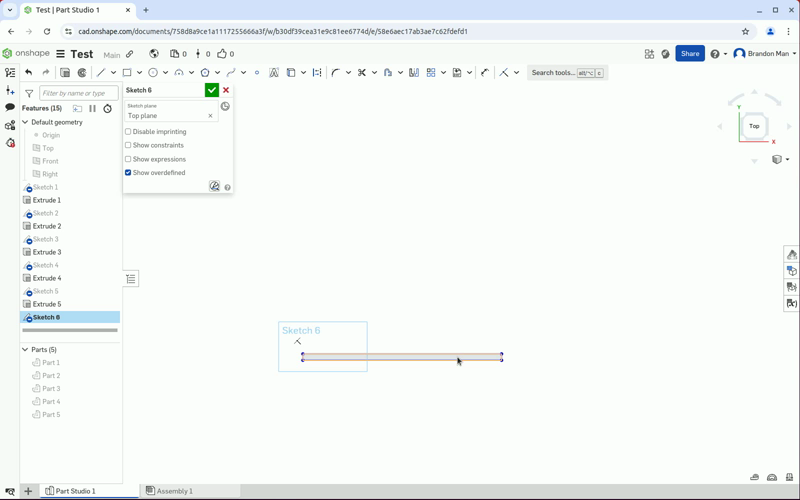
scroll(6)
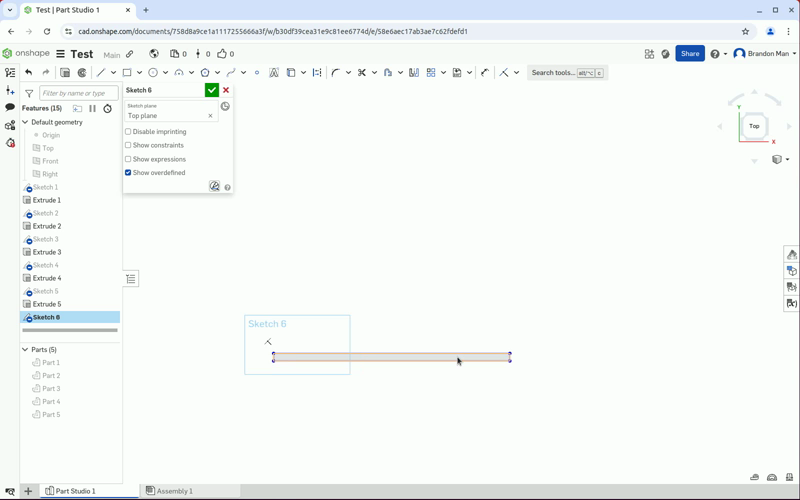
scroll(6)
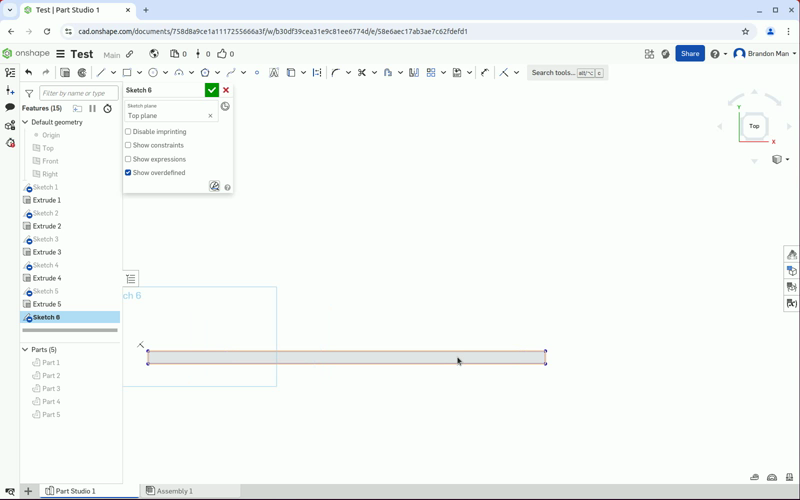
scroll(6)
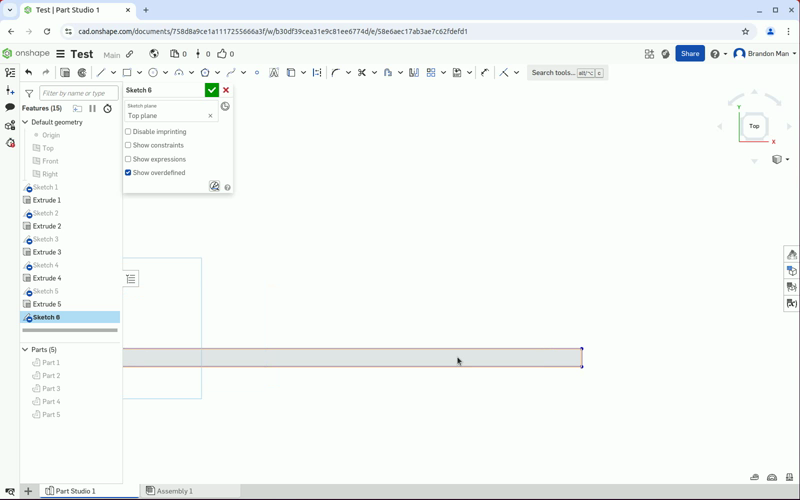
scroll(6)
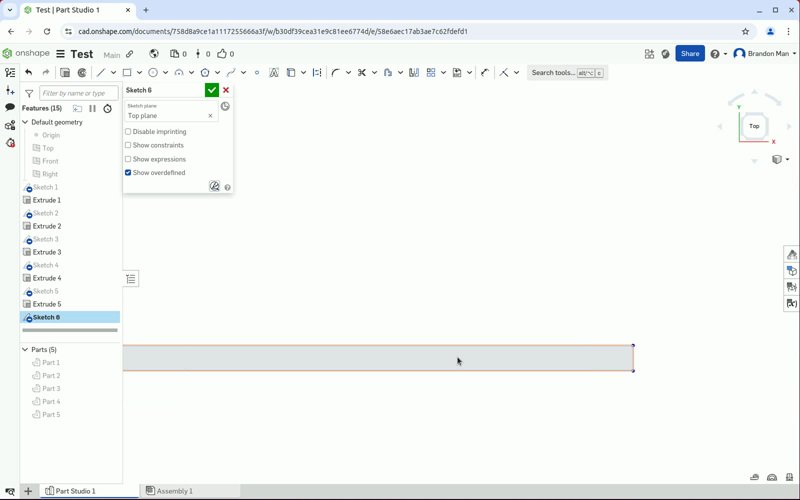
scroll(6)
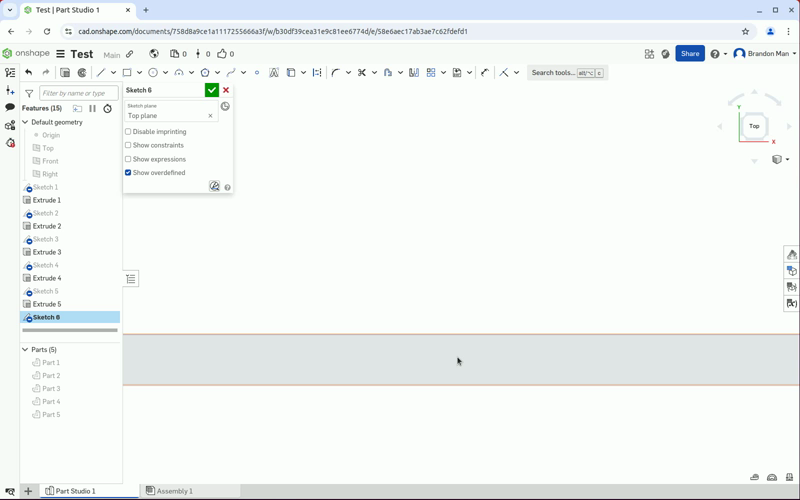
click(457, 356)
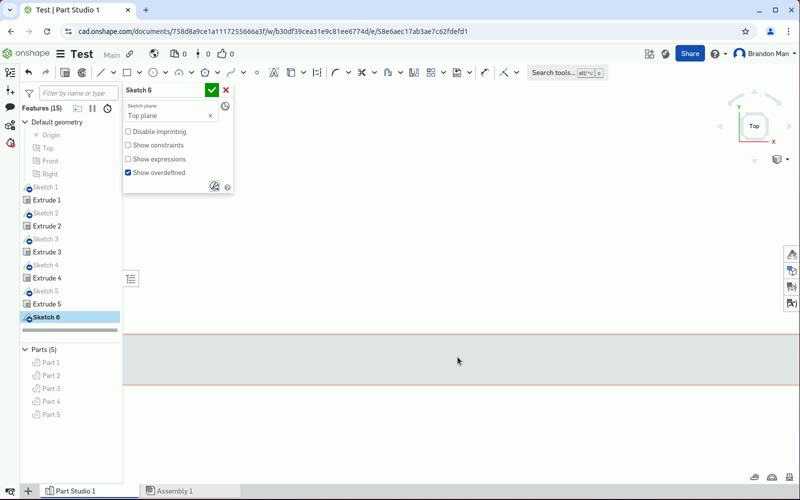
scroll(-6)
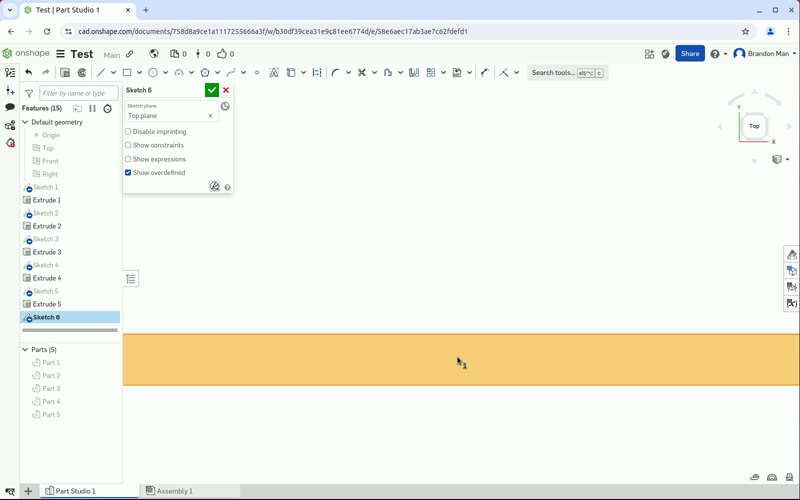
scroll(-6)
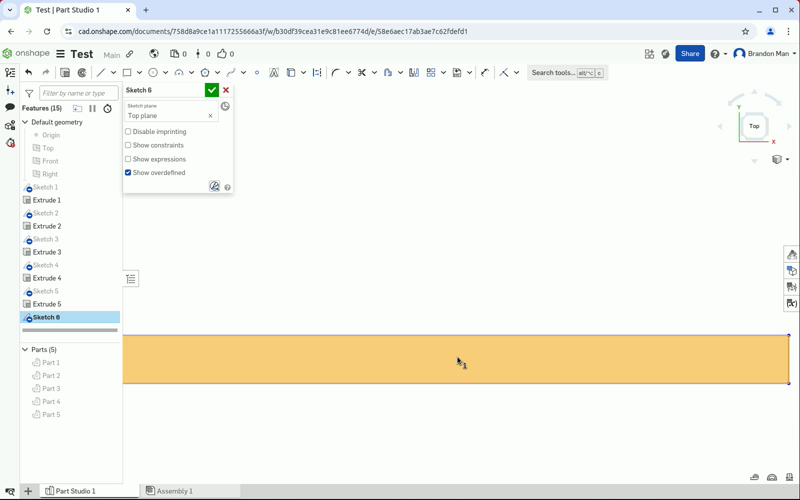
scroll(-6)
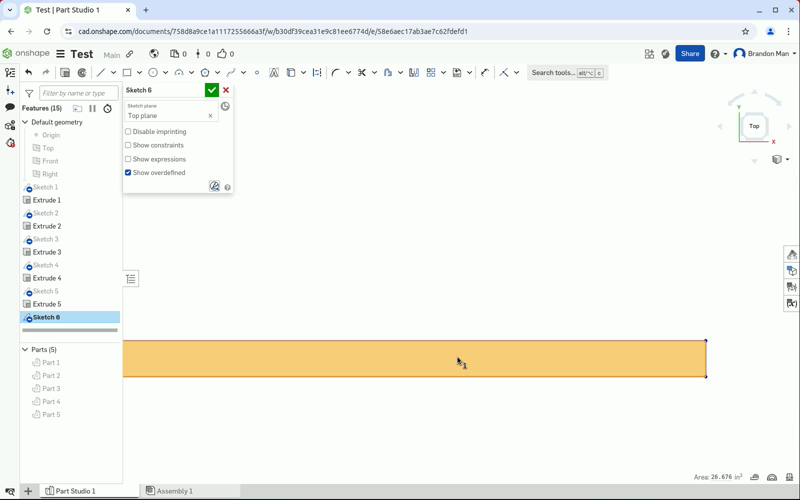
scroll(-6)
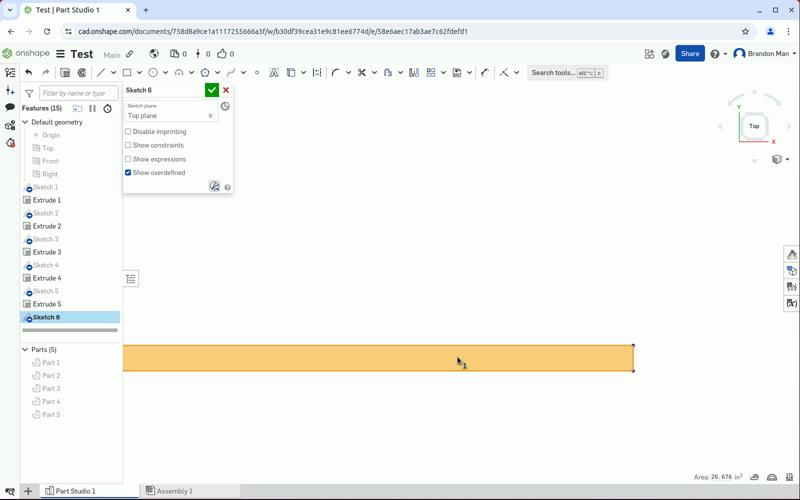
scroll(-6)
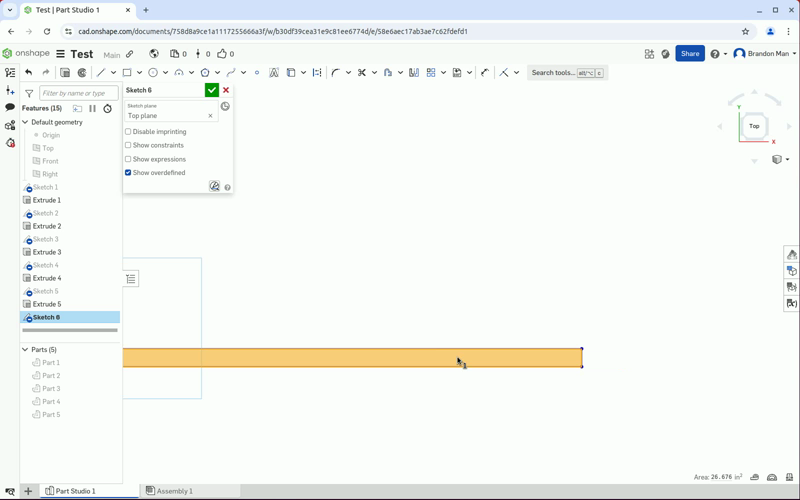
scroll(-6)
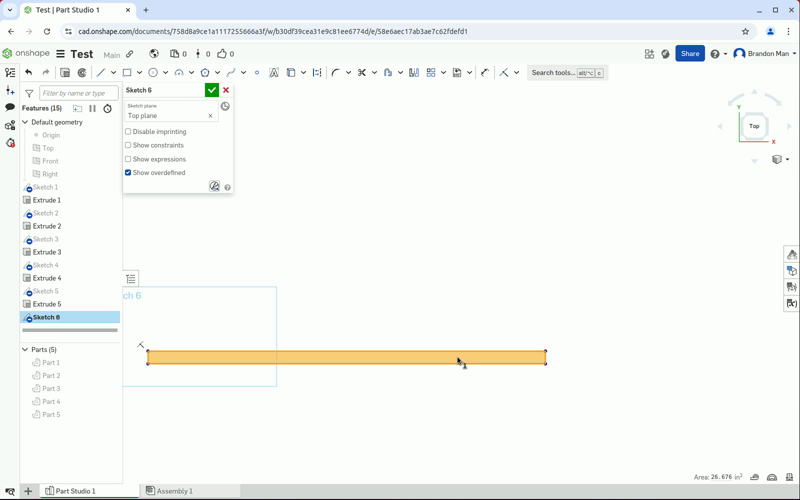
scroll(-6)
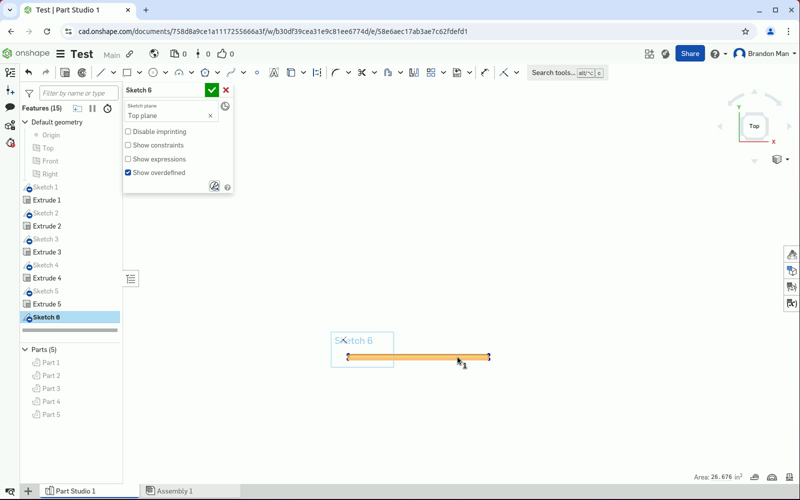
mouse_move(73, 352)
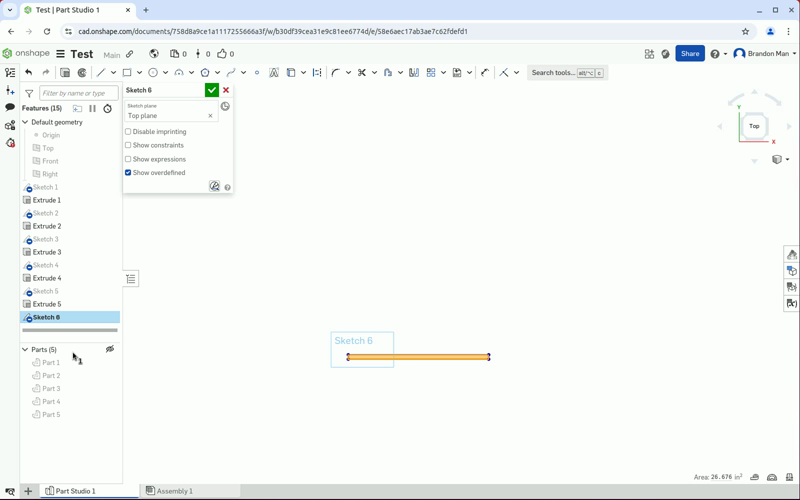
key(shift+y)
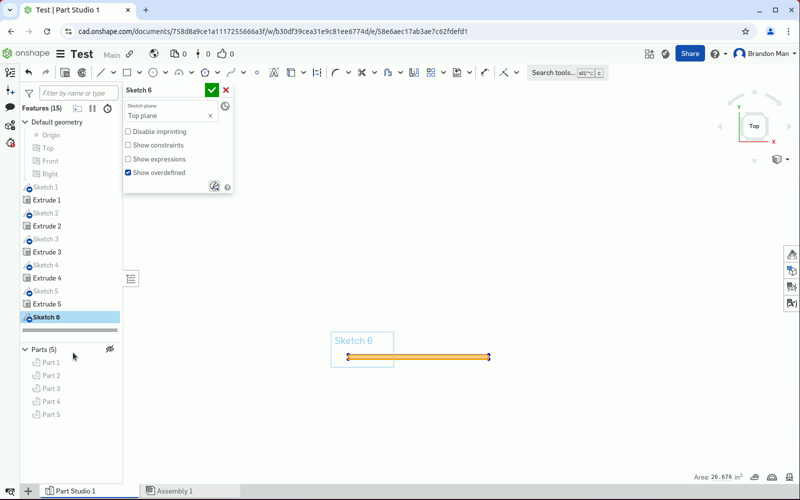
key(shift+e)
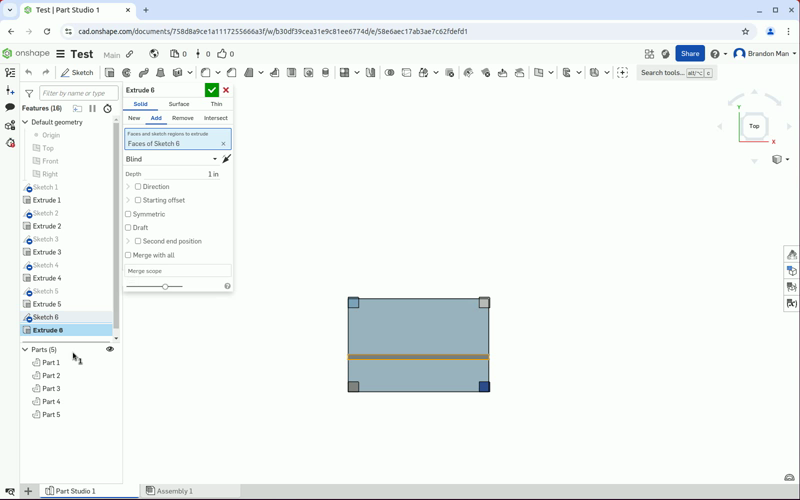
mouse_move(143, 106)
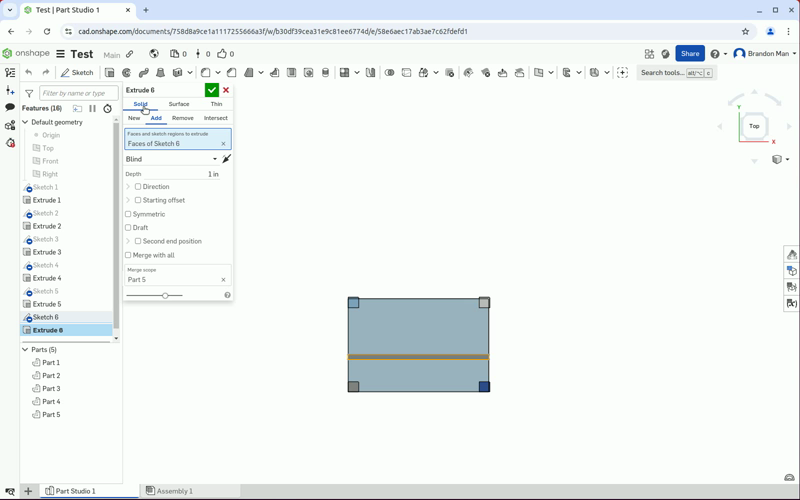
click(143, 106)
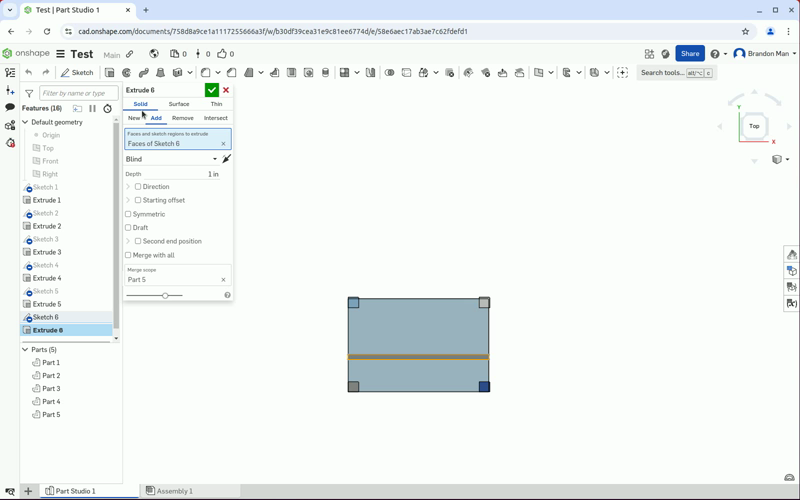
mouse_move(137, 120)
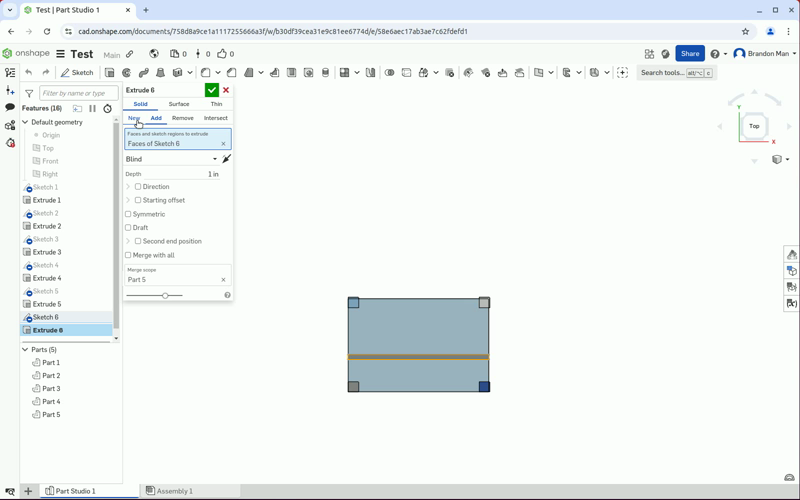
click(137, 120)
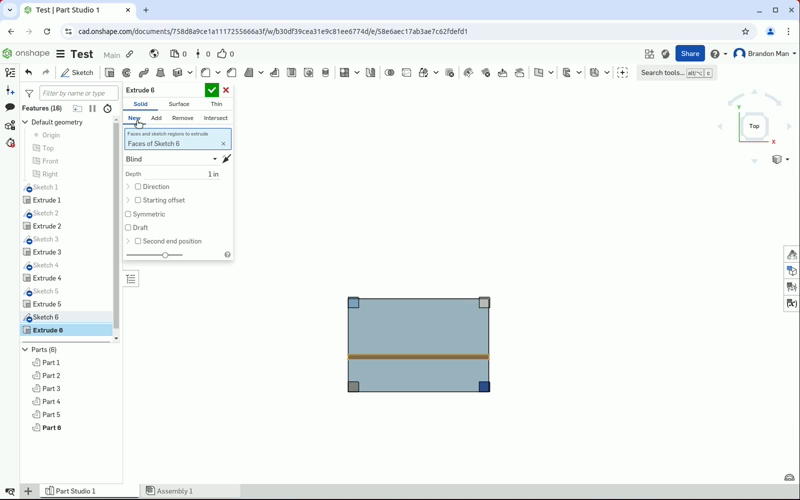
key(tab, 4)
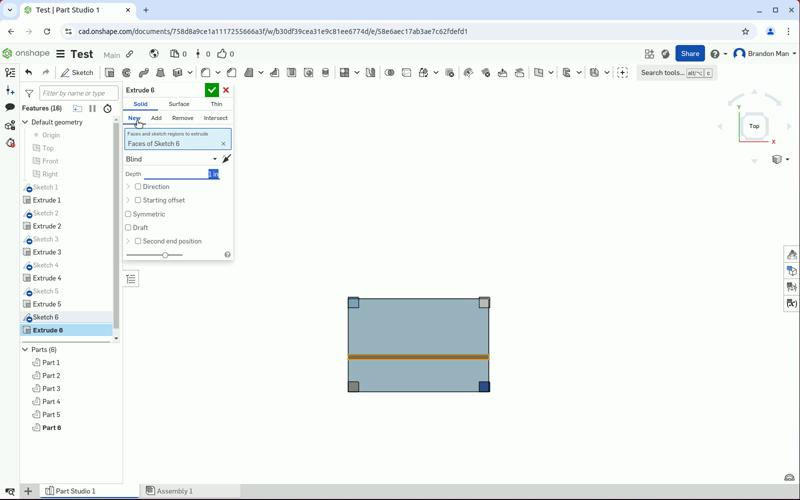
text(23.108)
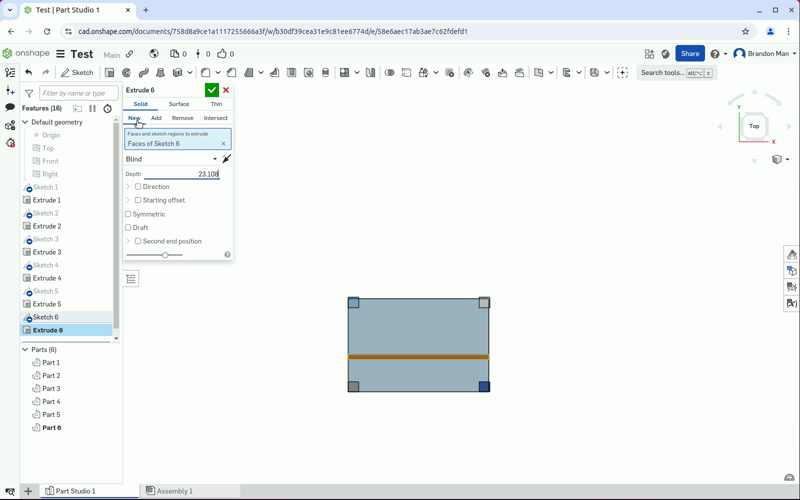
key(enter)
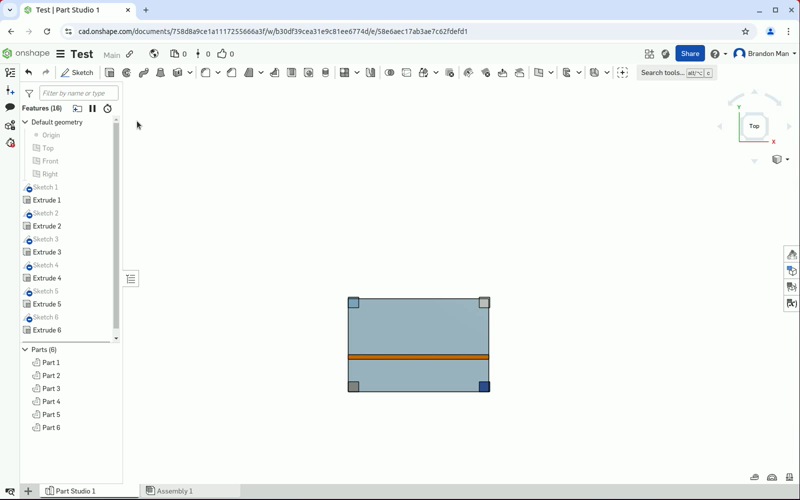
key(shift+h)
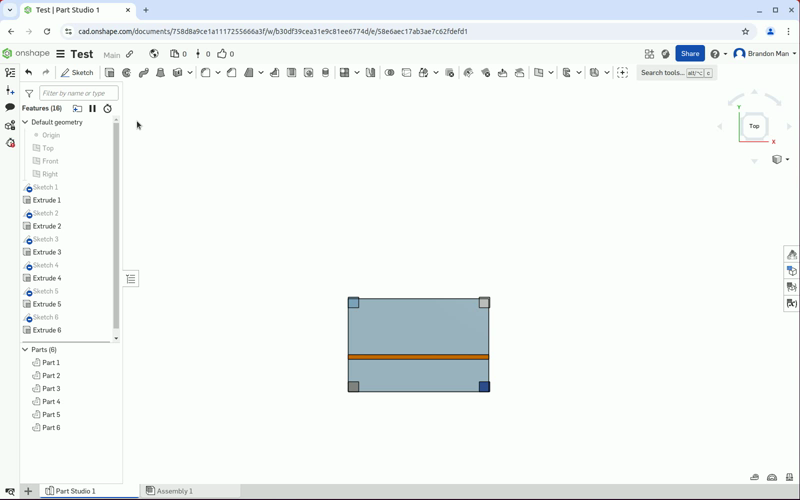
key(shift+h)
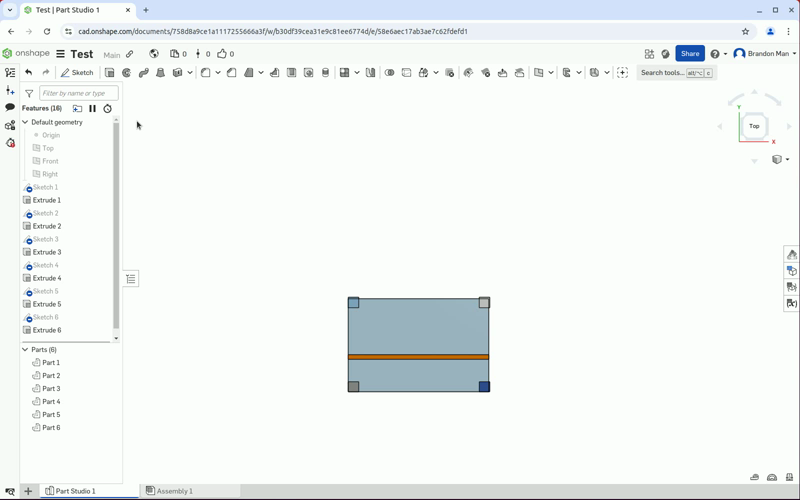
mouse_move(69, 189)
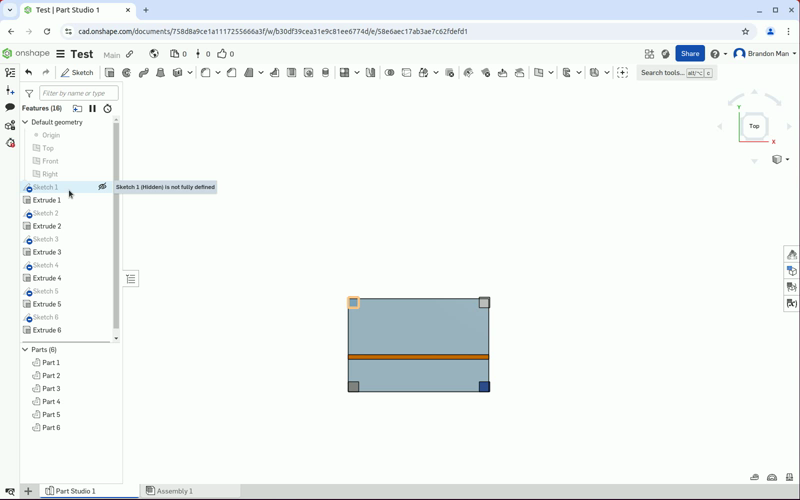
click(69, 189)
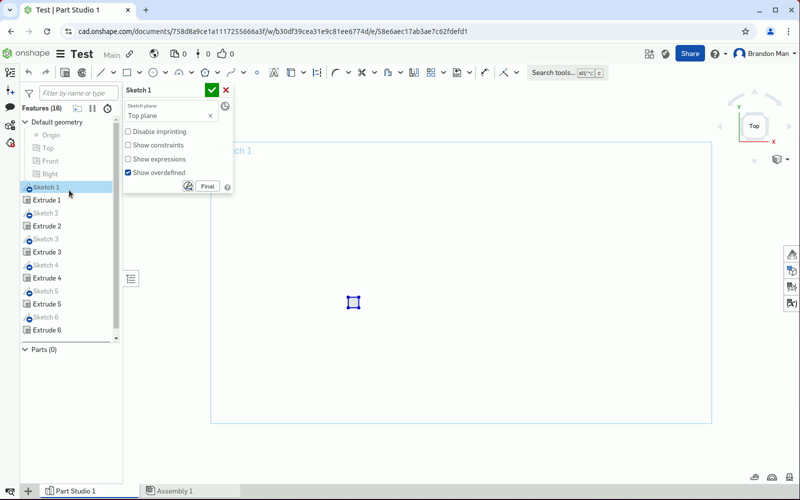
mouse_move(229, 92)
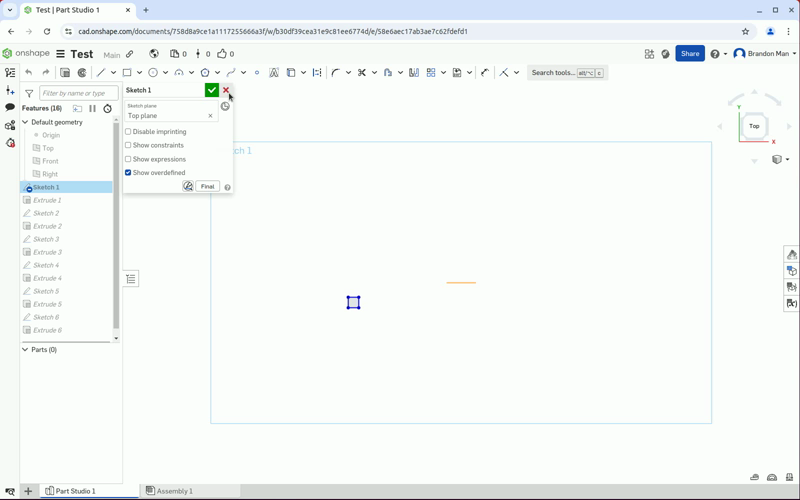
click(229, 92)
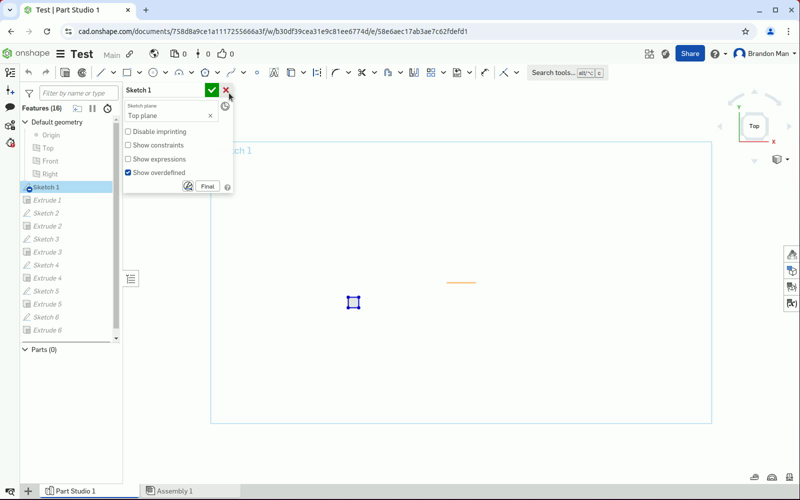
key(shift+s)
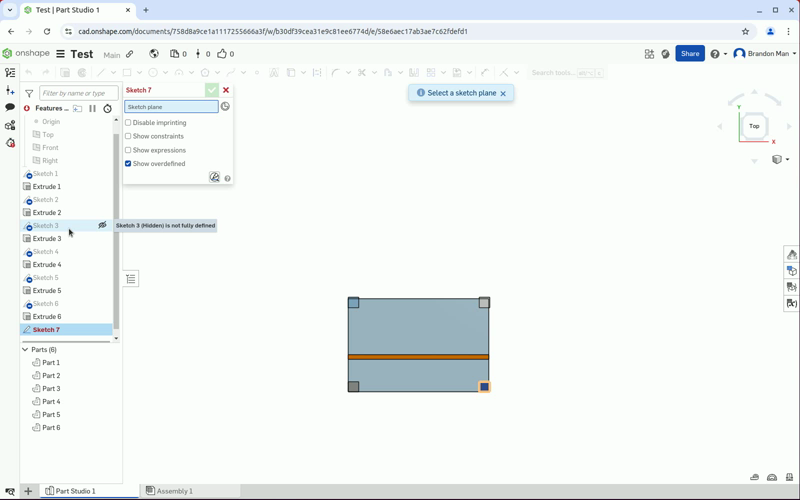
scroll(3)
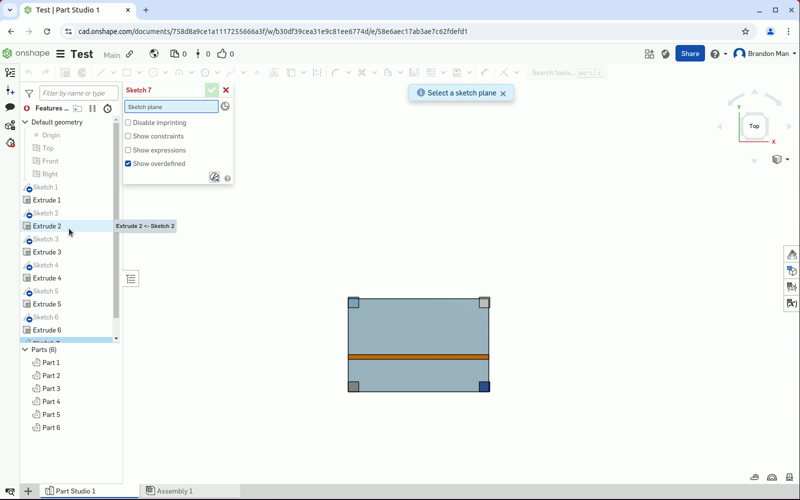
mouse_move(69, 150)
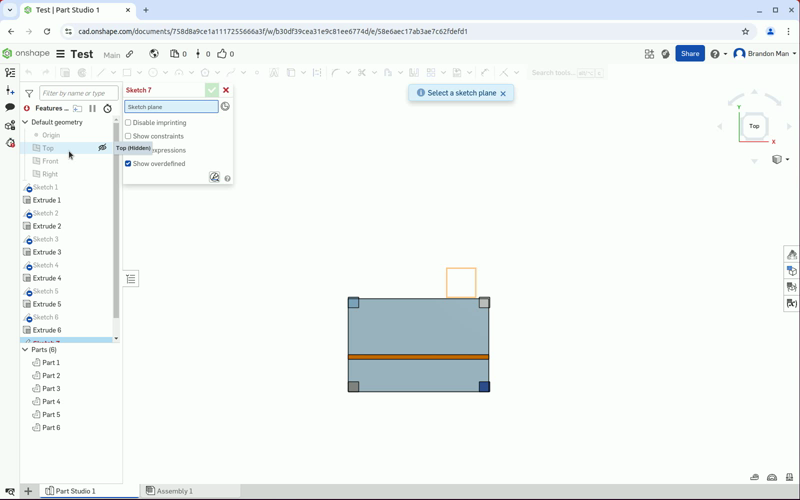
click(69, 150)
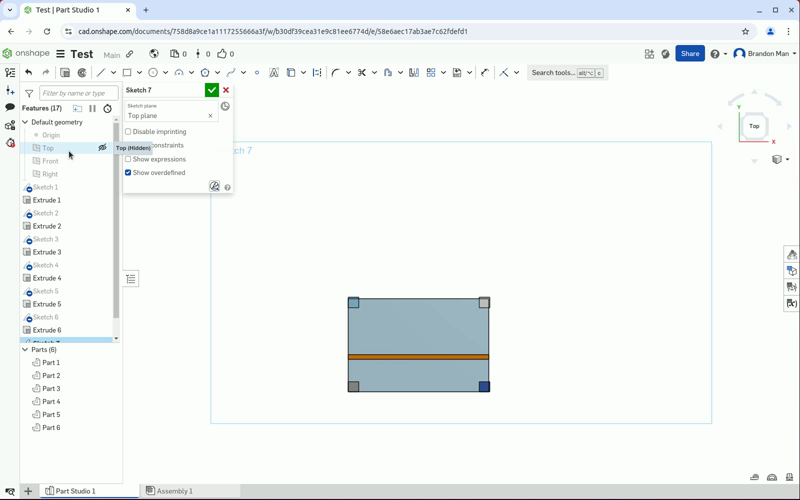
mouse_move(73, 352)
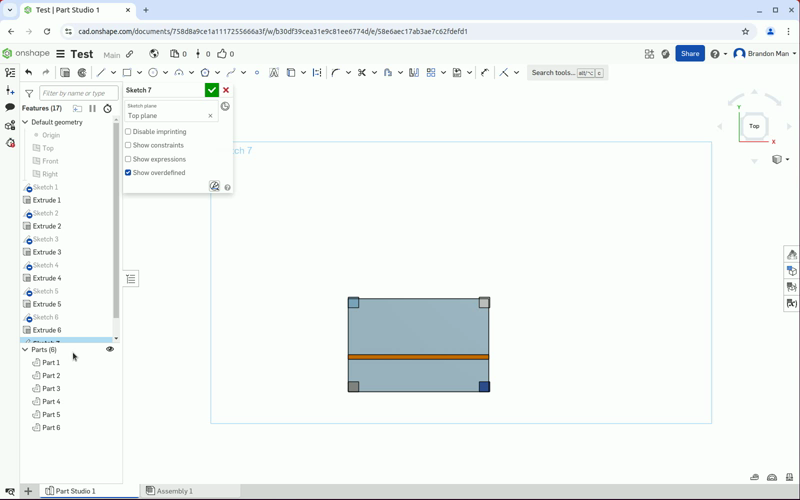
key(y)
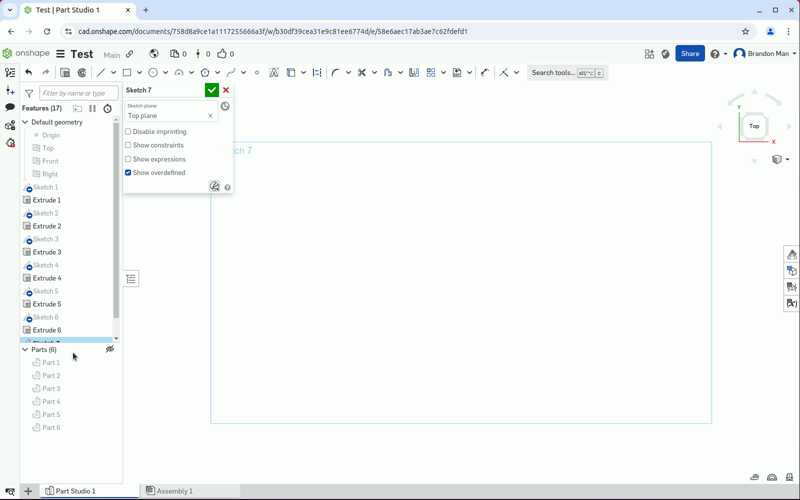
key(l)
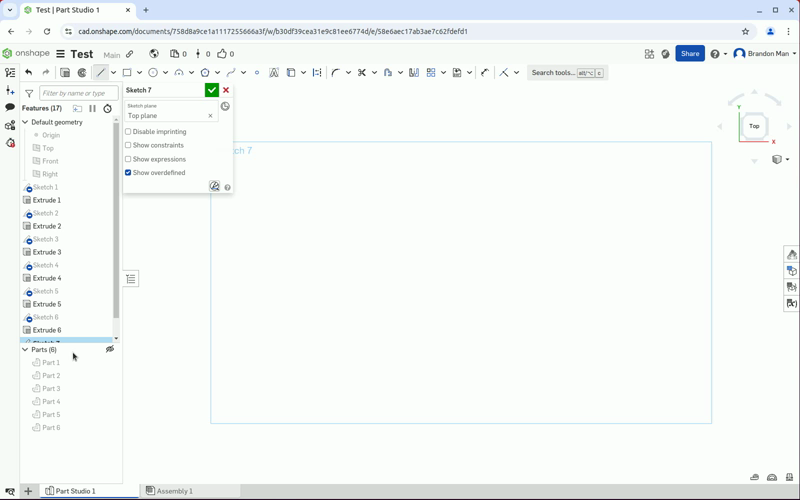
key_down(shift)
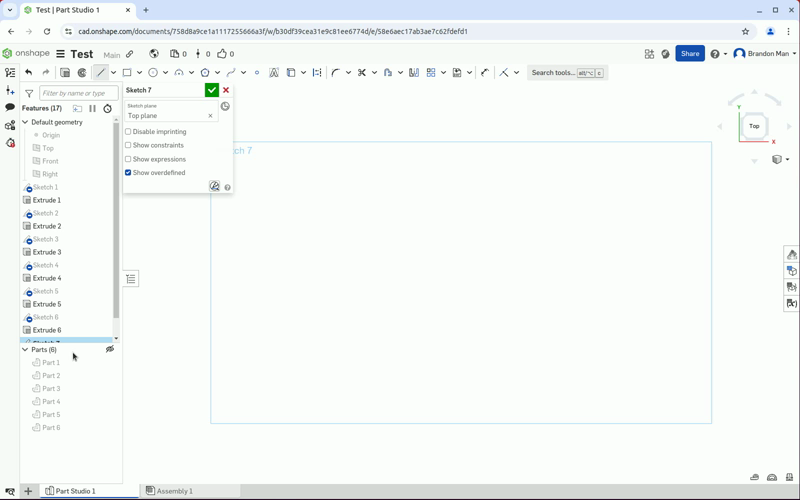
mouse_move(348, 359)
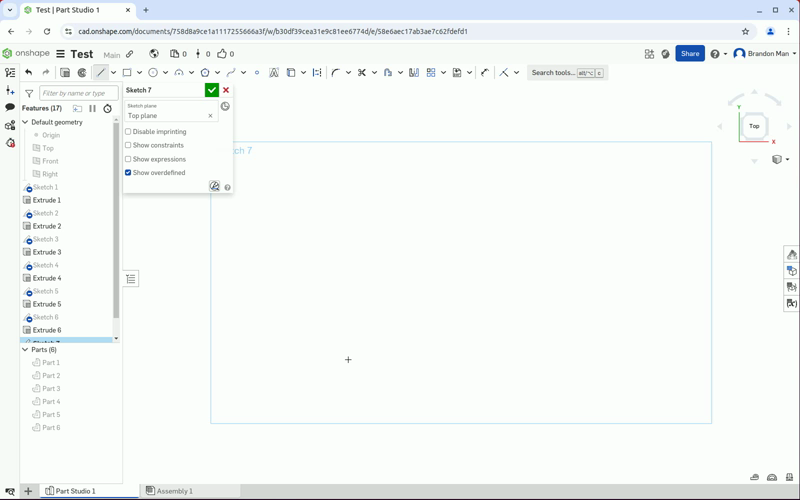
click(348, 359)
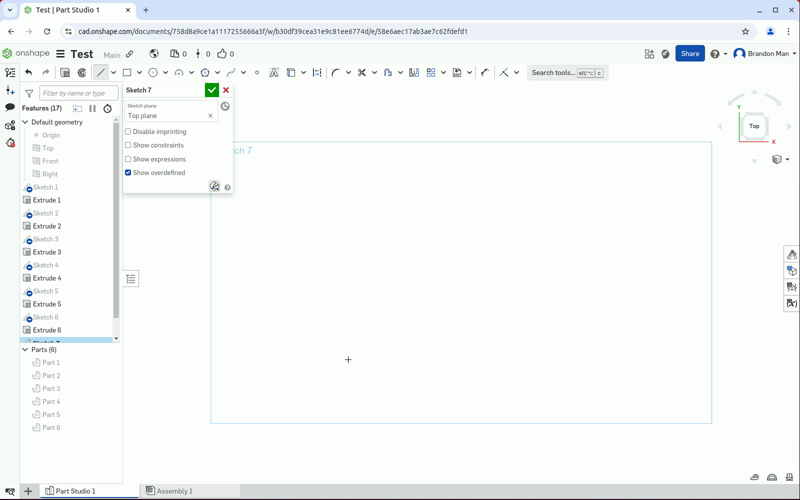
key_up(shift)
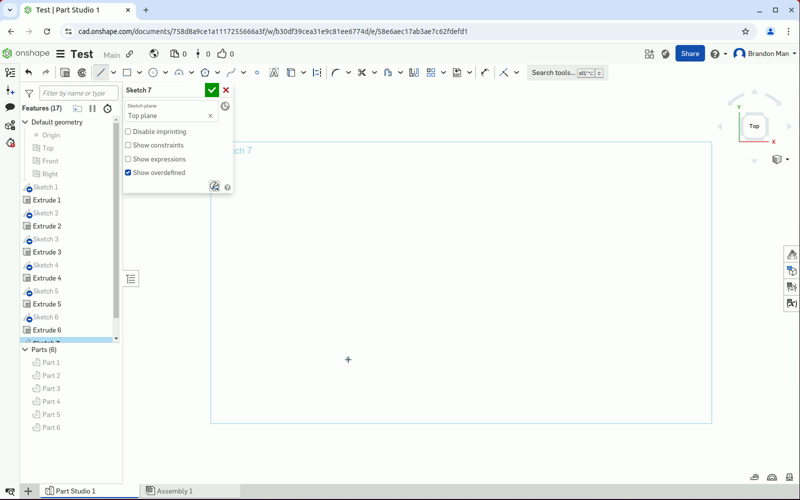
key_down(shift)
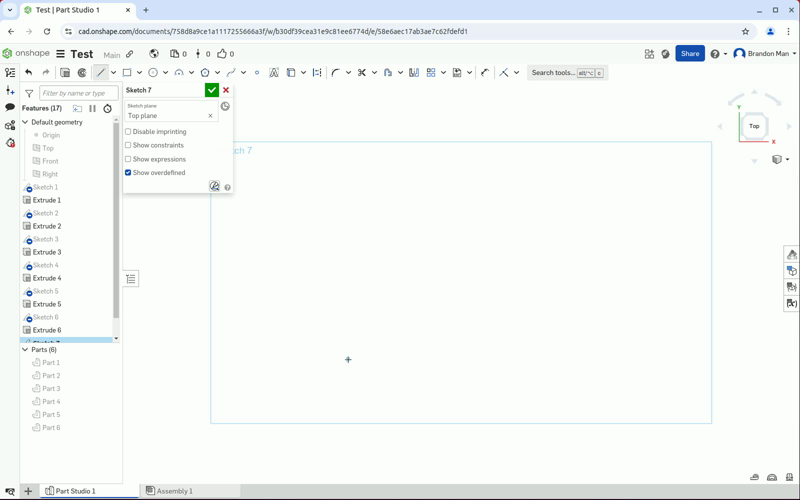
mouse_move(488, 359)
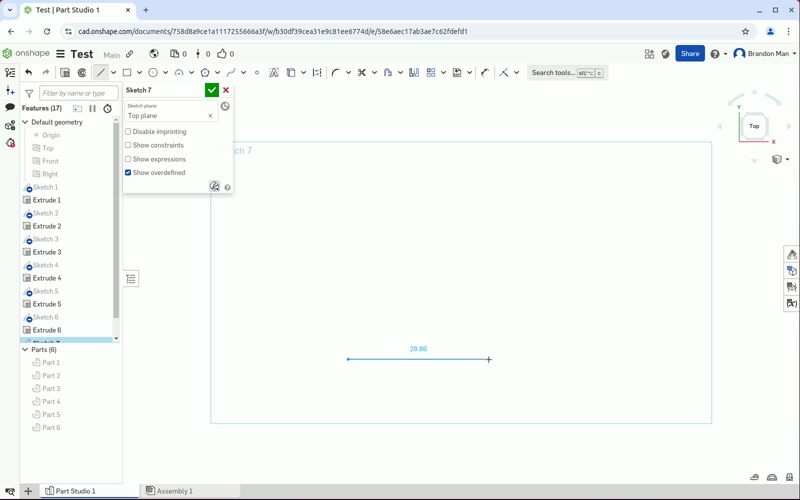
click(488, 359)
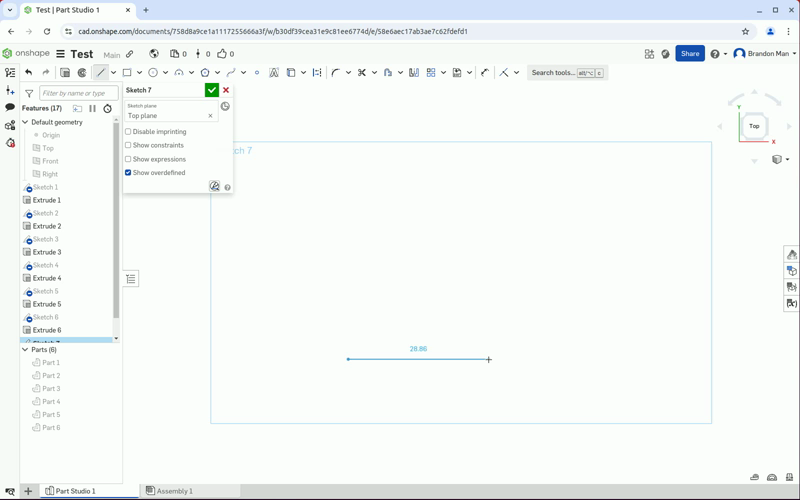
key_up(shift)
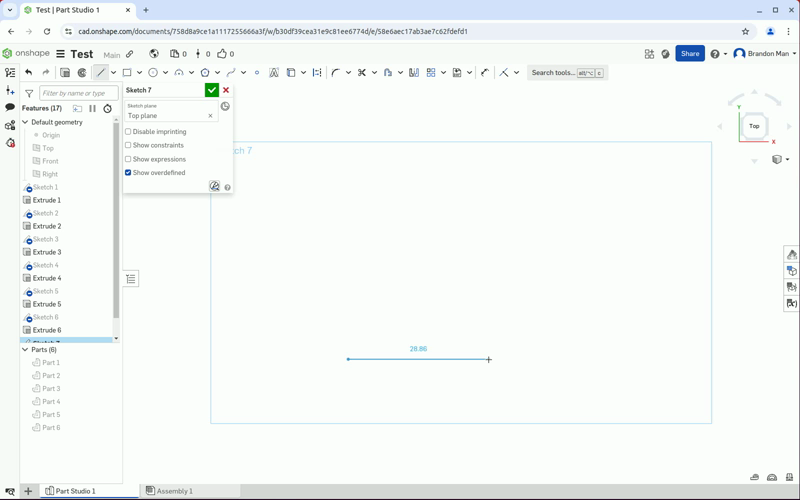
key_down(shift)
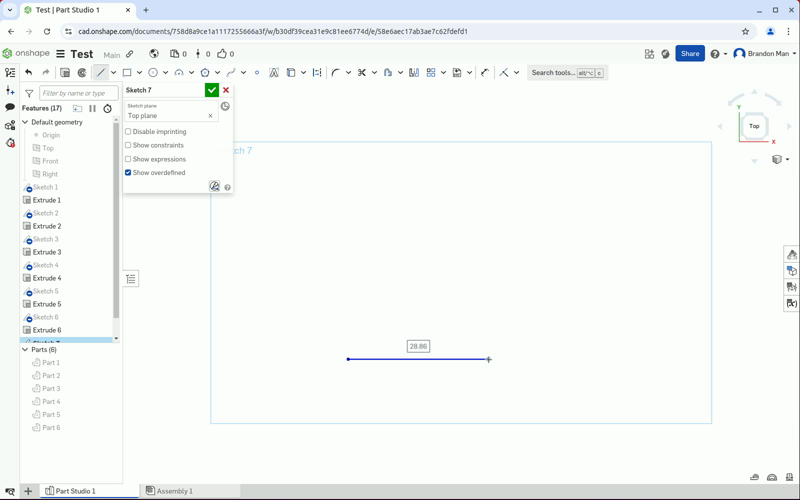
mouse_move(518, 359)
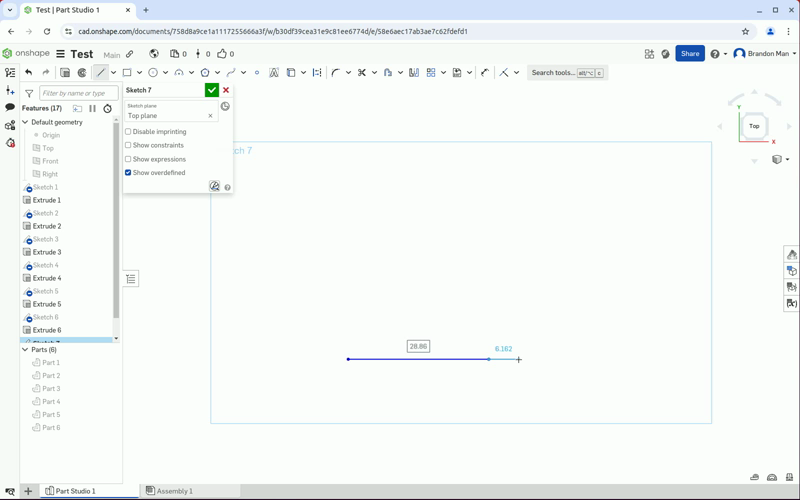
mouse_move(488, 354)
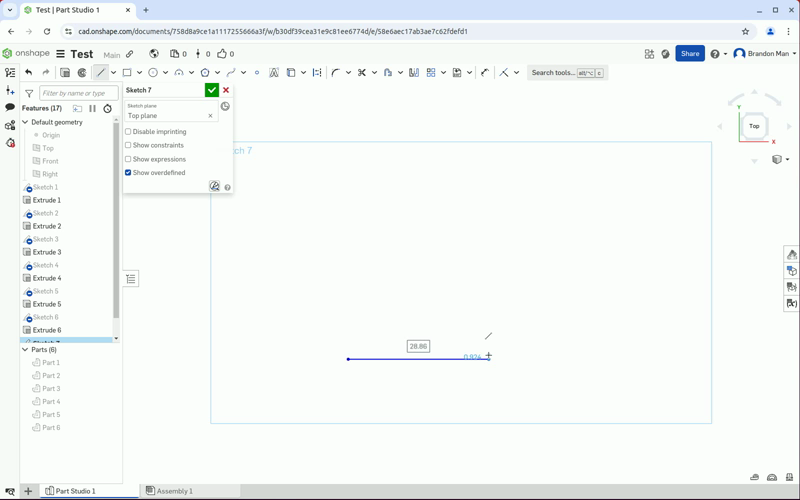
scroll(6)
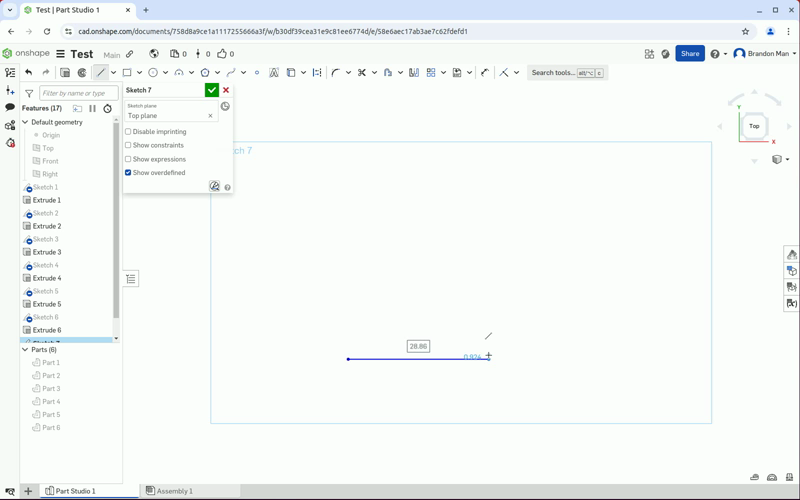
scroll(6)
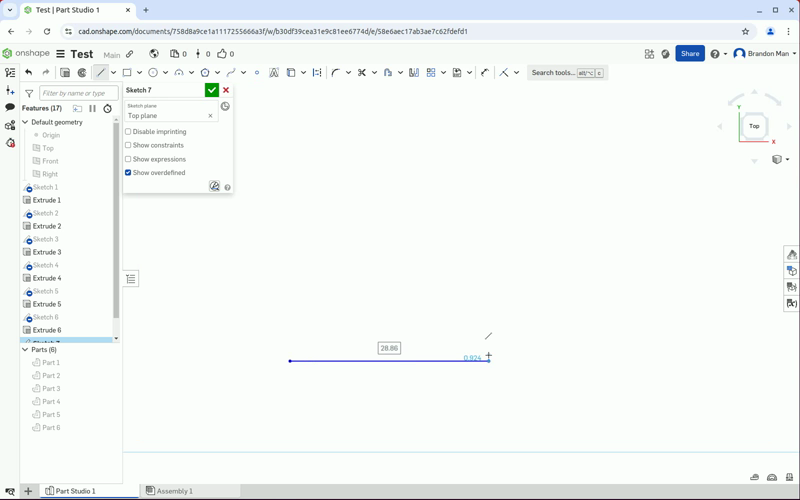
scroll(6)
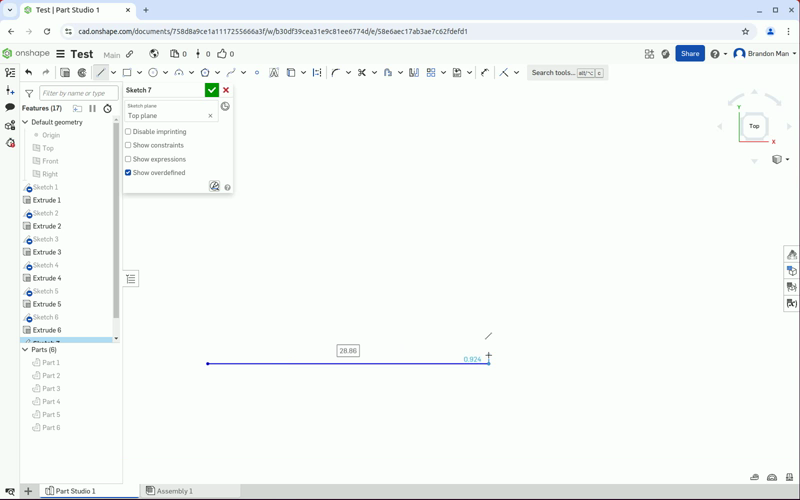
scroll(6)
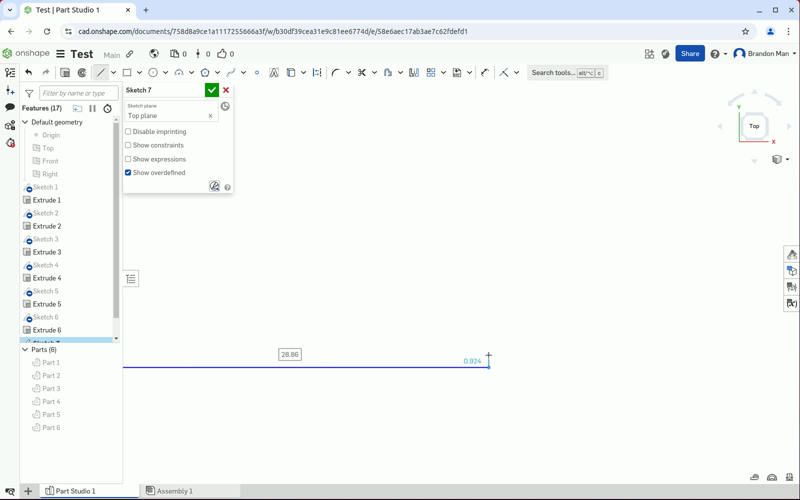
scroll(6)
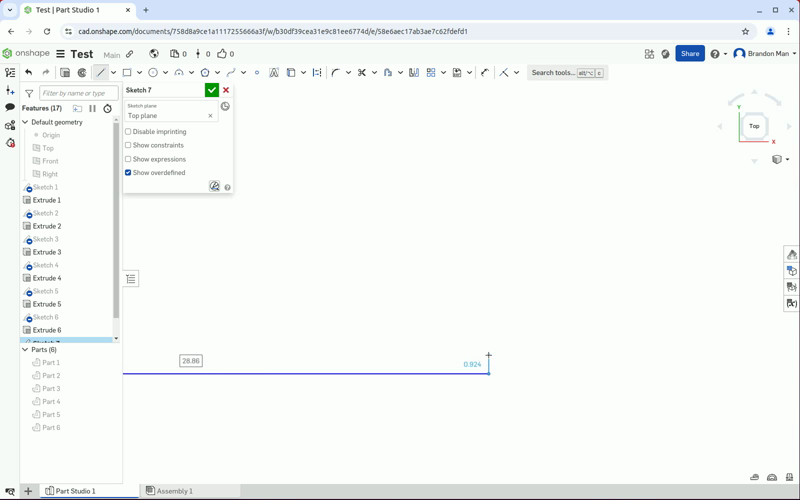
scroll(6)
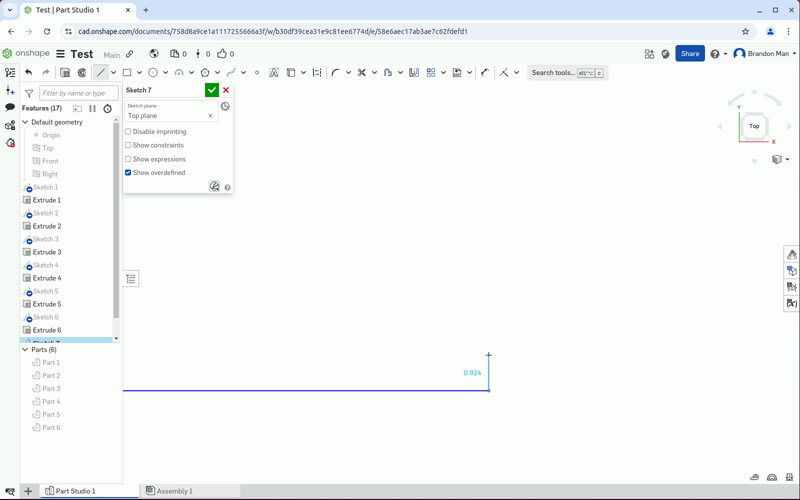
scroll(6)
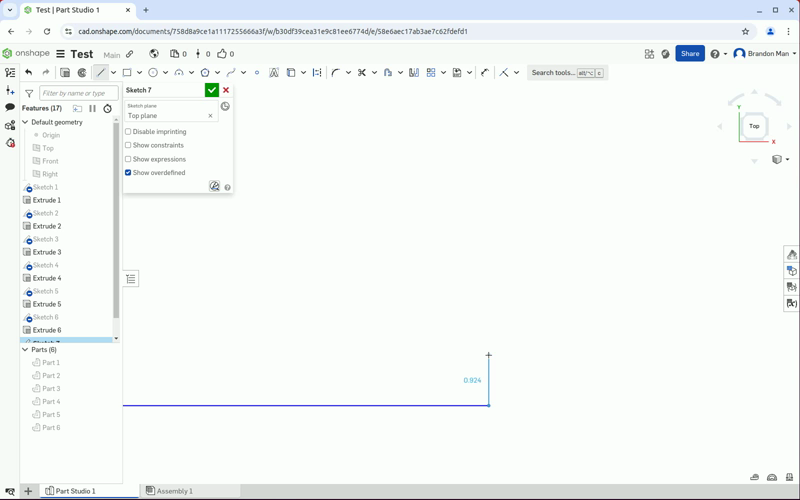
click(488, 354)
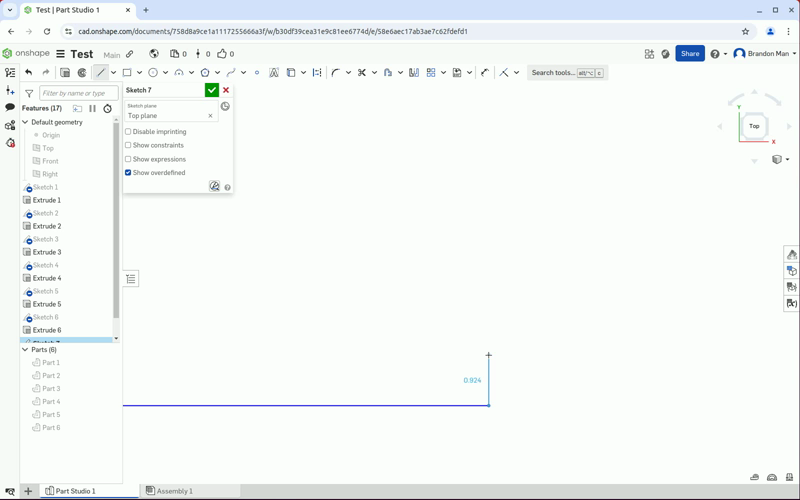
scroll(-6)
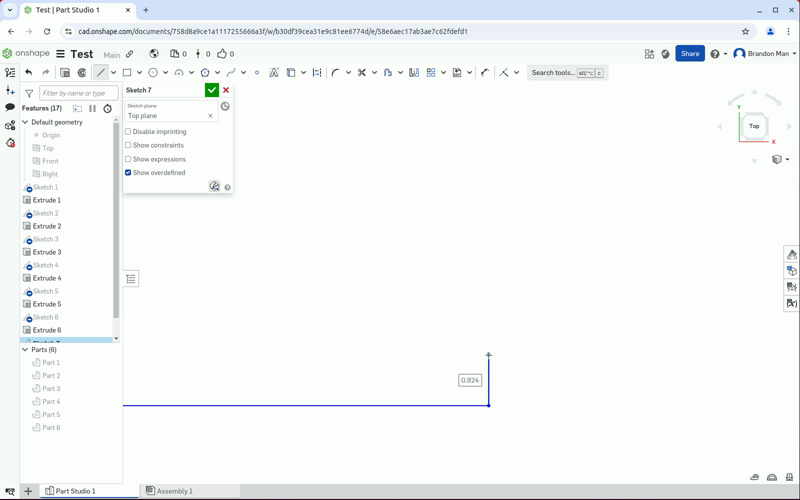
scroll(-6)
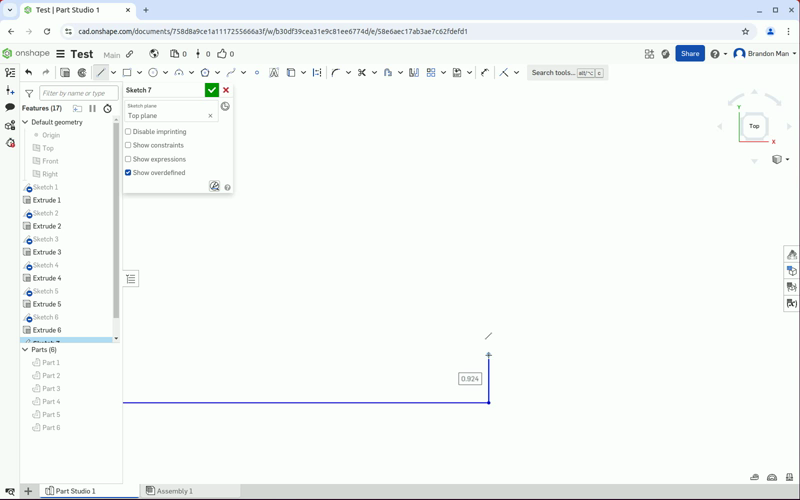
scroll(-6)
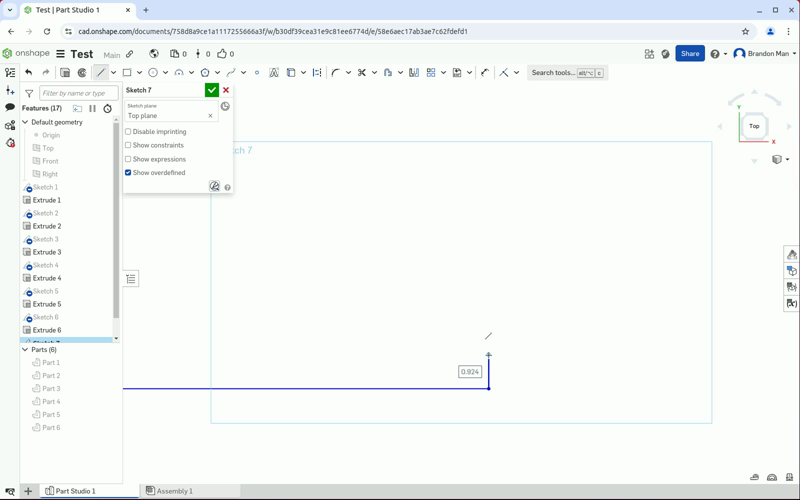
scroll(-6)
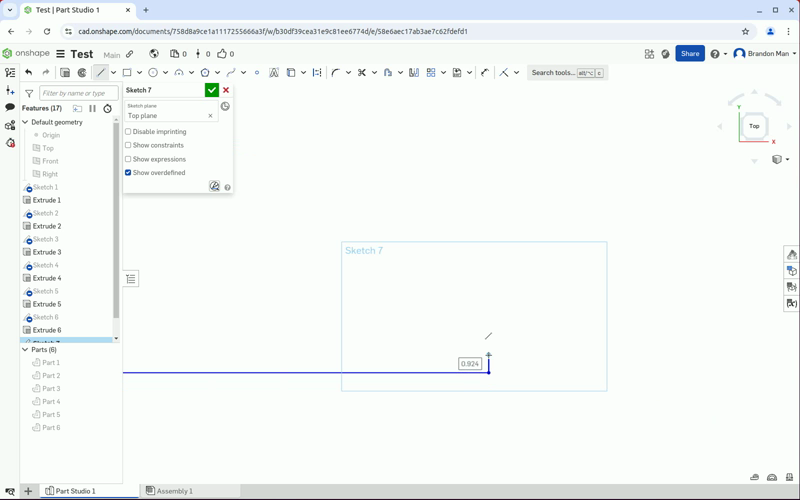
scroll(-6)
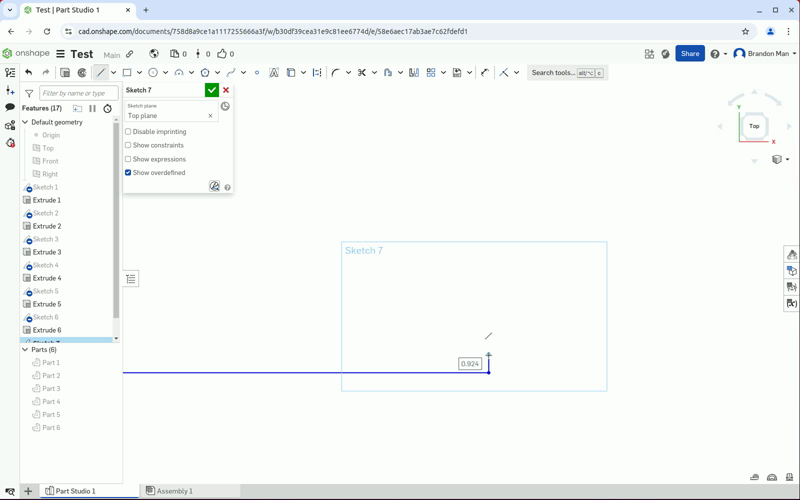
scroll(-6)
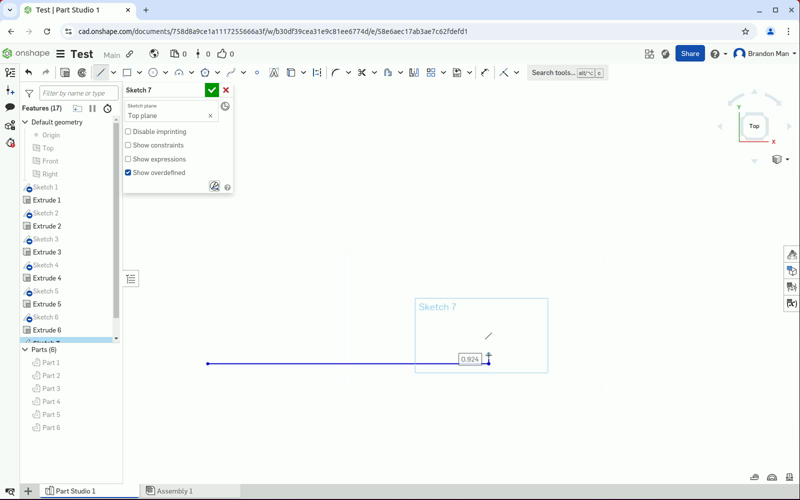
scroll(-6)
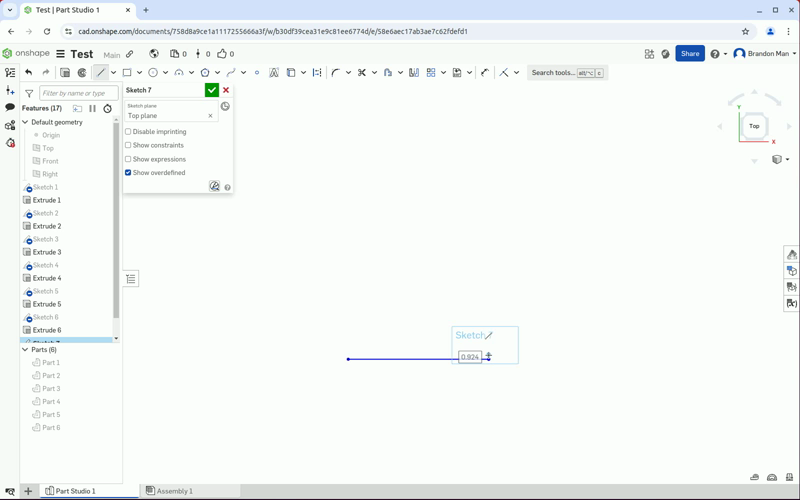
key_up(shift)
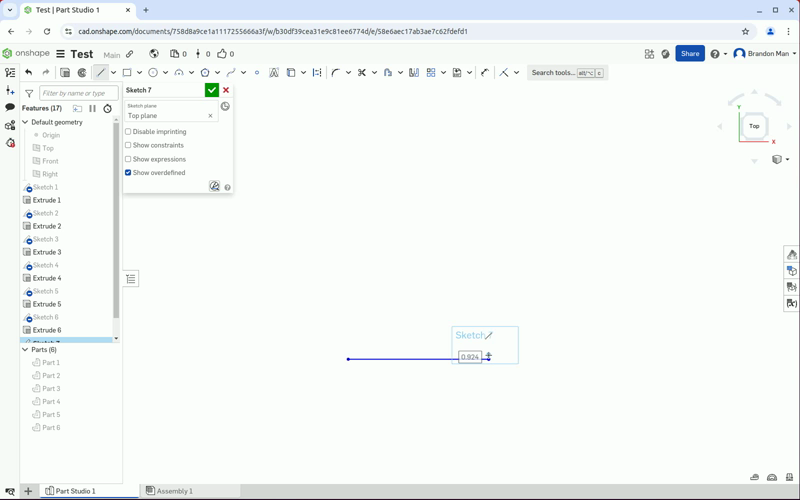
key_down(shift)
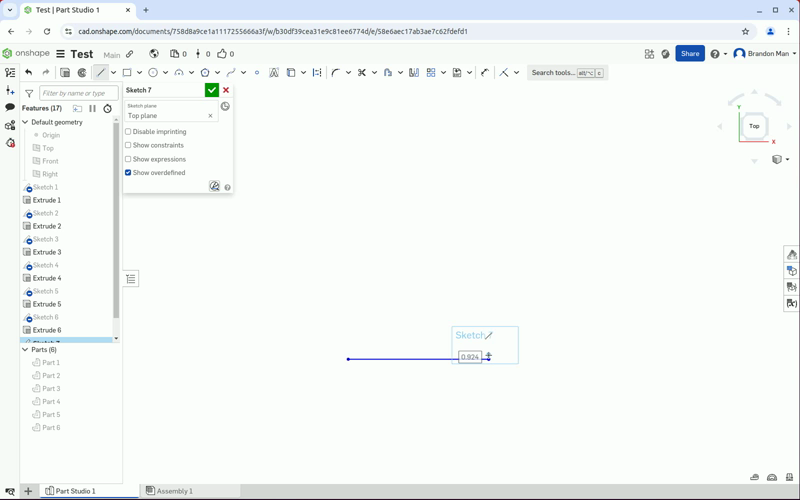
mouse_move(348, 354)
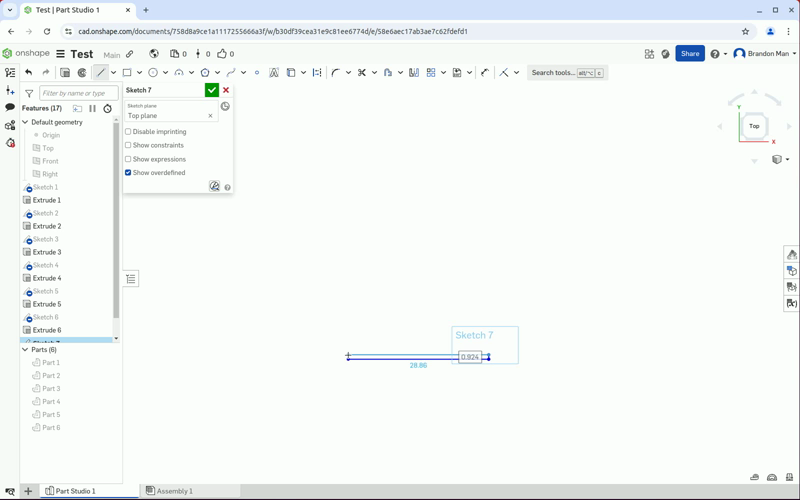
click(348, 354)
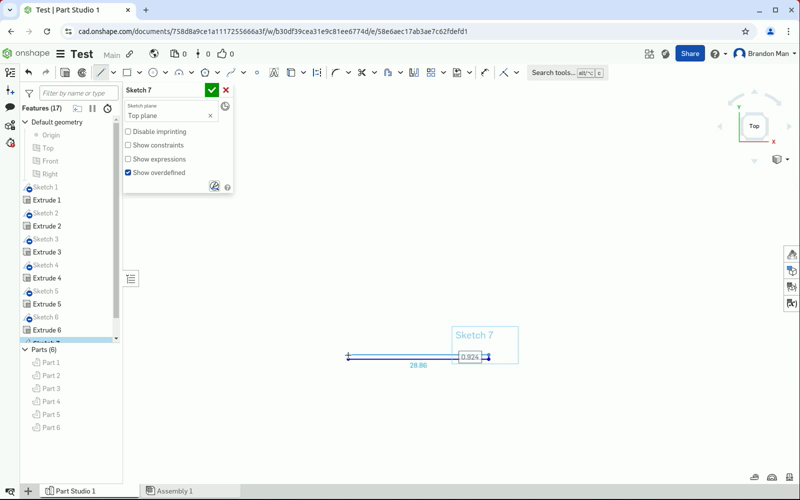
key_up(shift)
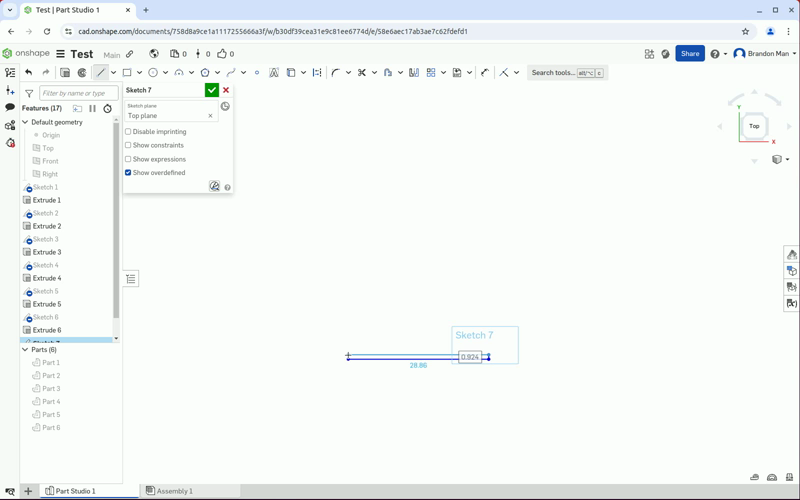
mouse_move(378, 354)
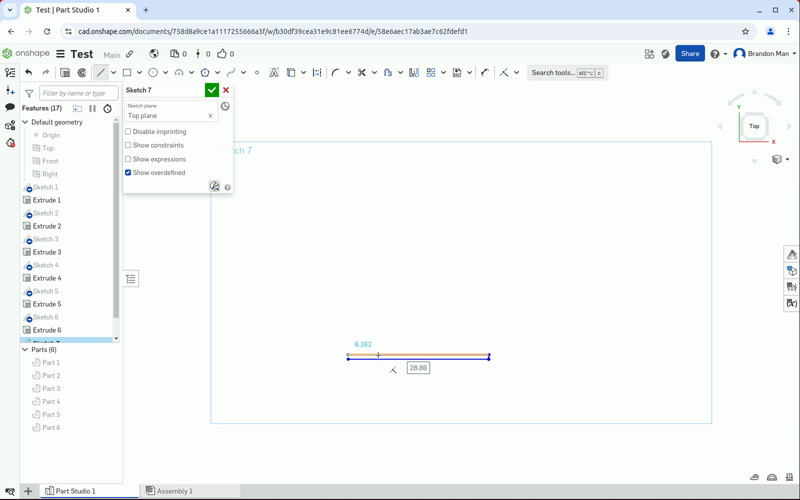
key_down(shift)
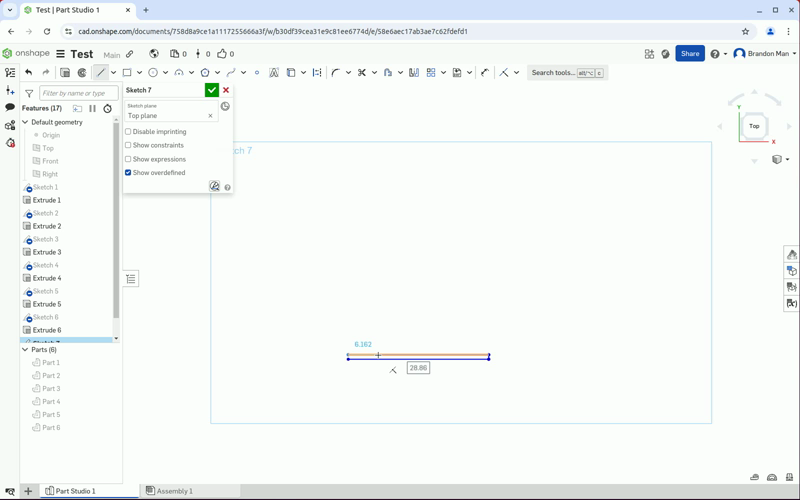
mouse_move(348, 359)
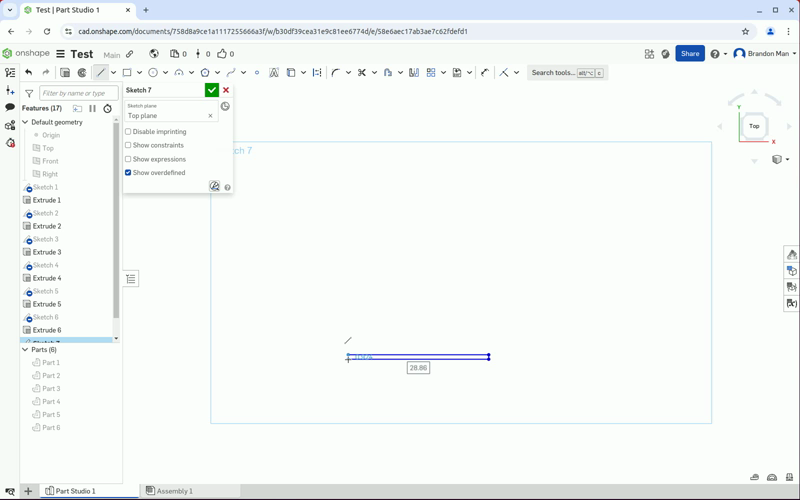
scroll(6)
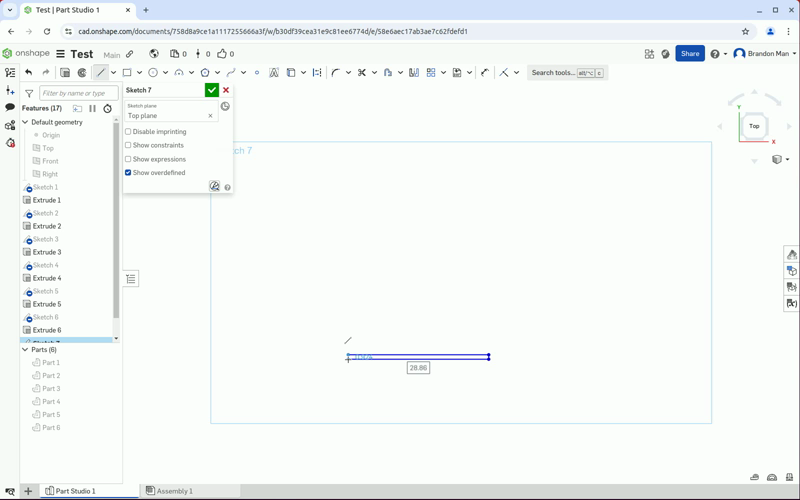
scroll(6)
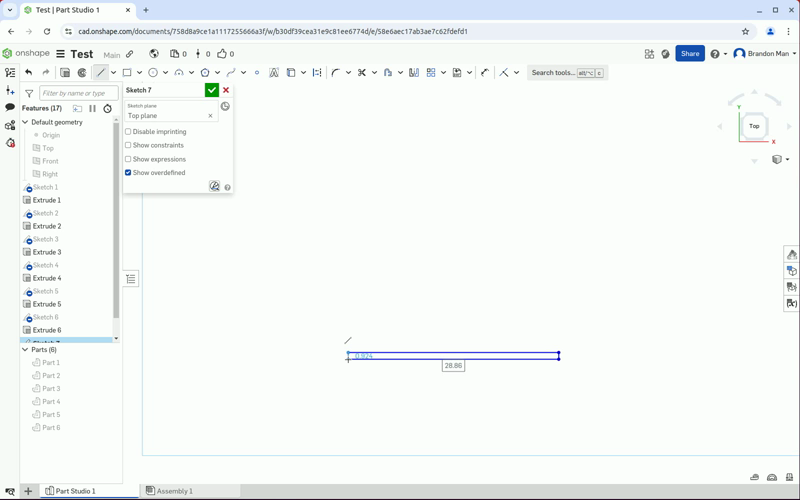
scroll(6)
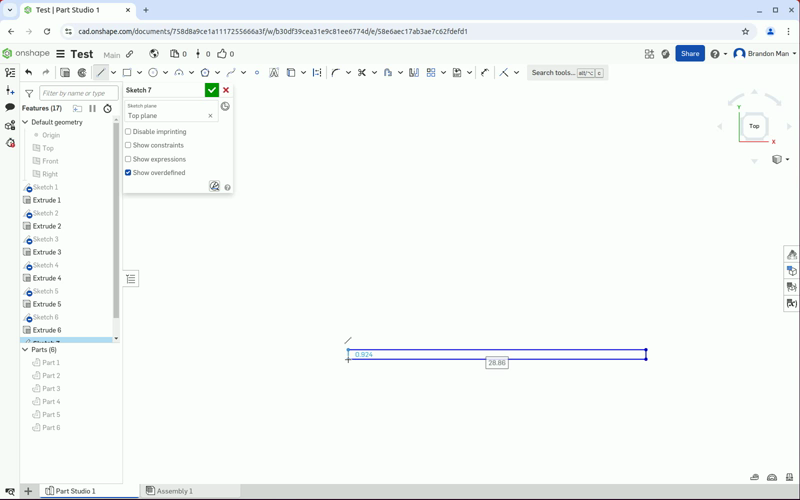
scroll(6)
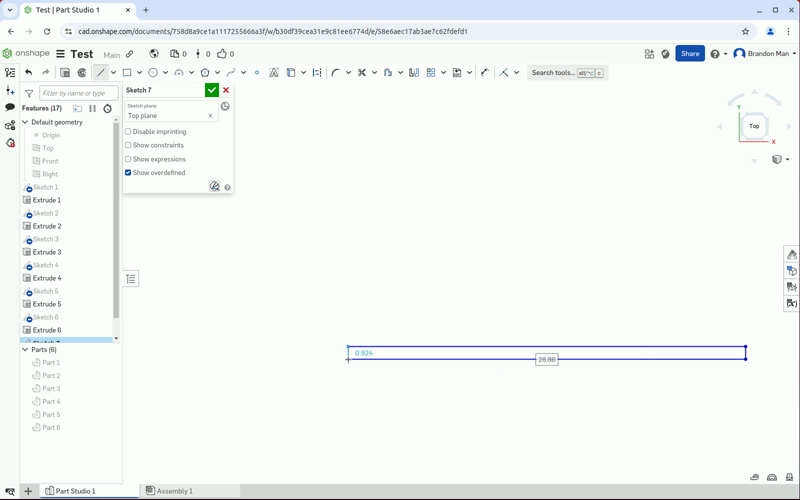
scroll(6)
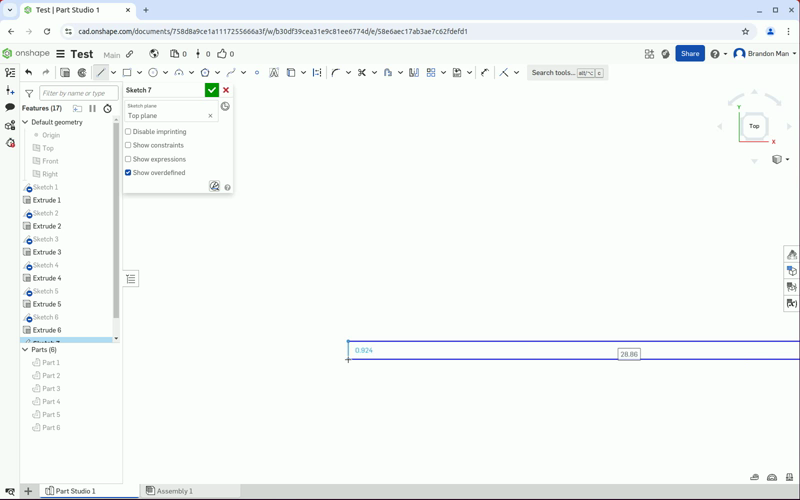
scroll(6)
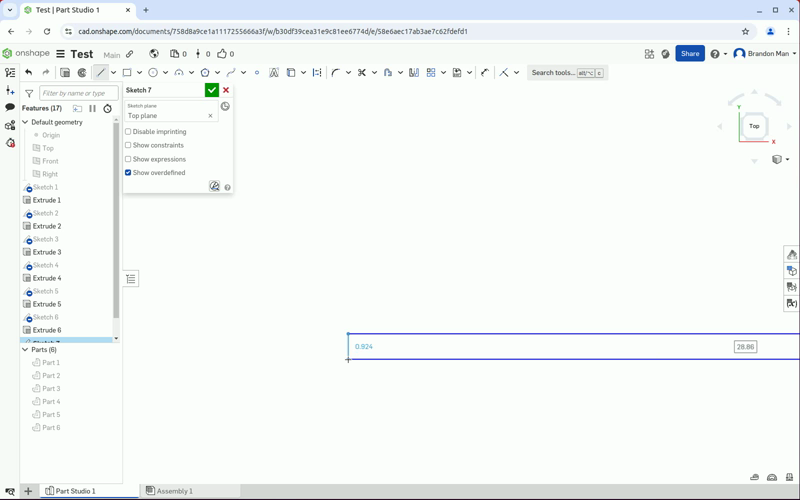
scroll(6)
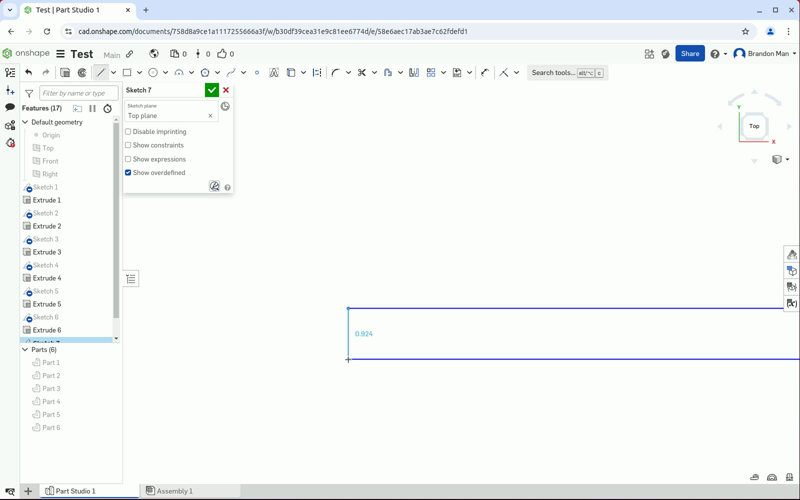
key_up(shift)
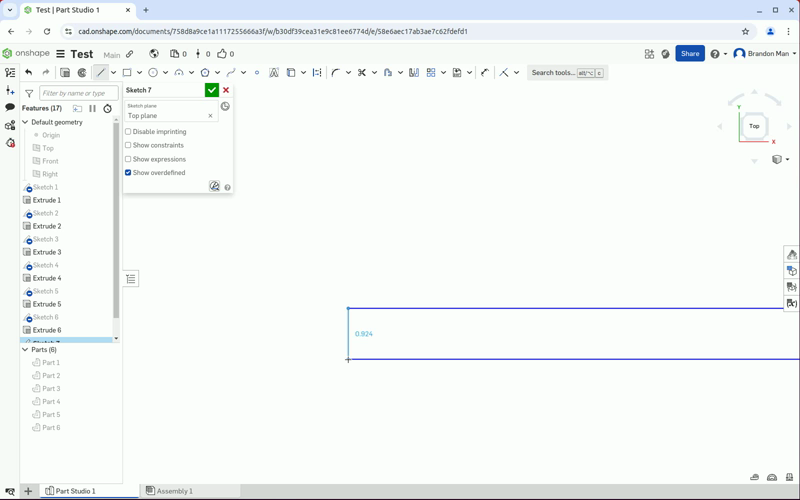
click(348, 359)
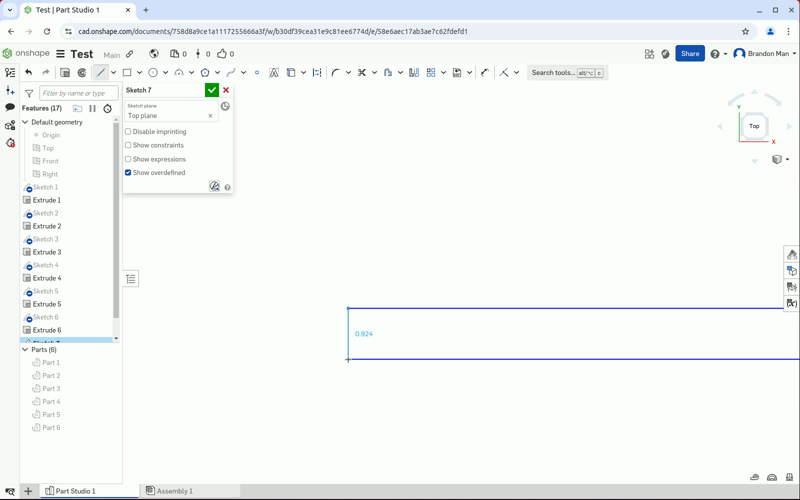
scroll(-6)
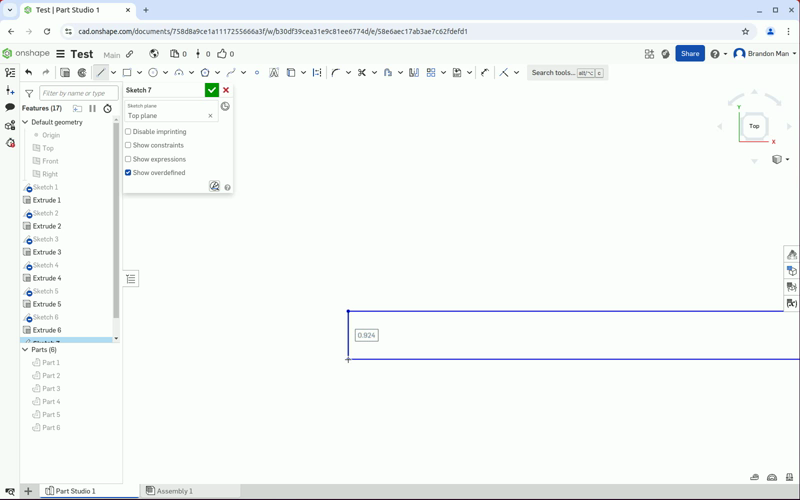
scroll(-6)
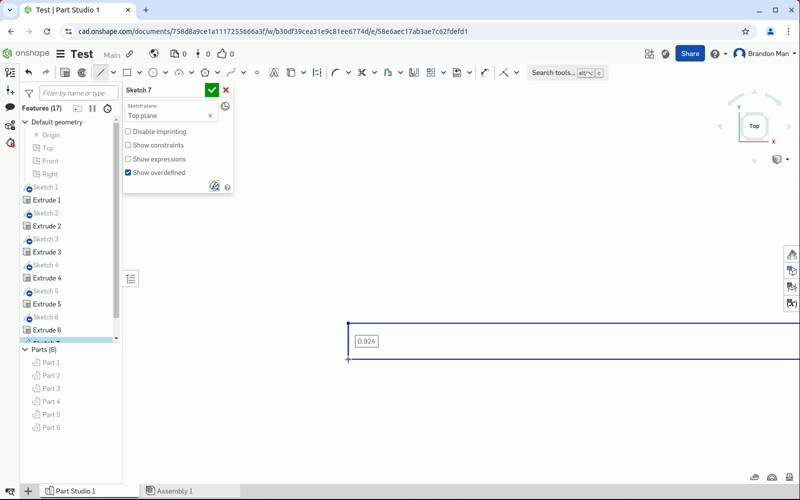
scroll(-6)
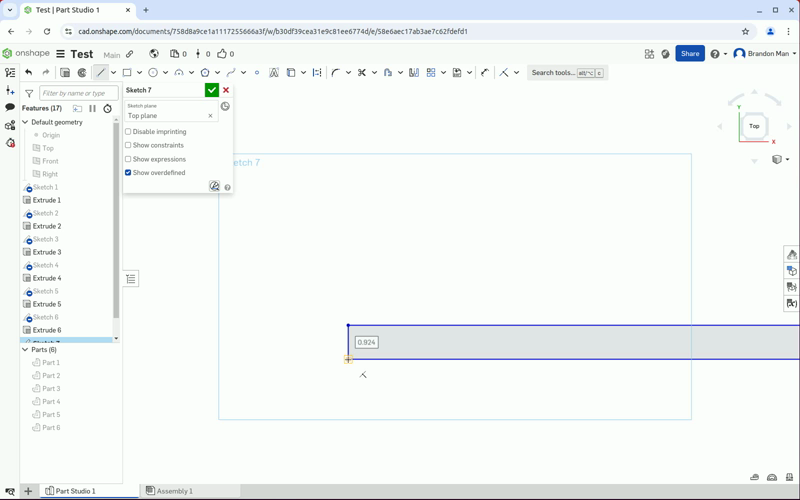
scroll(-6)
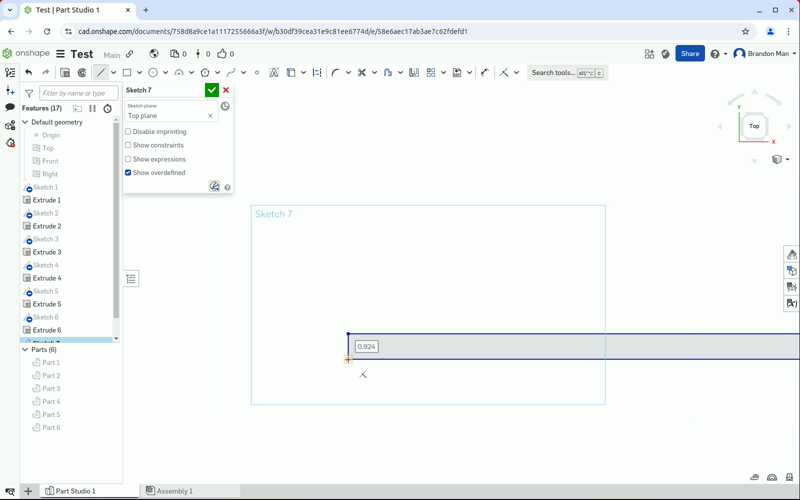
scroll(-6)
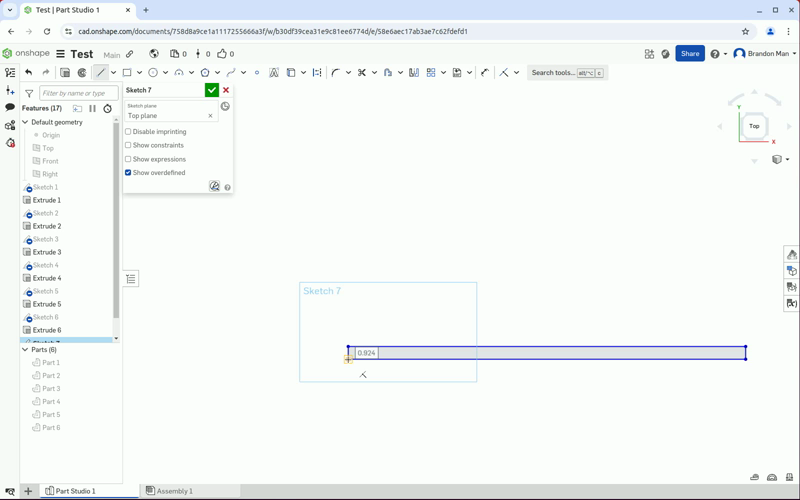
scroll(-6)
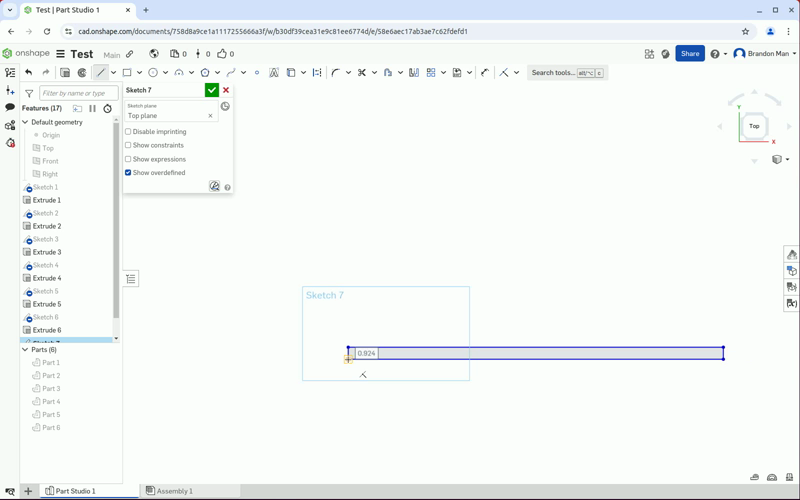
scroll(-6)
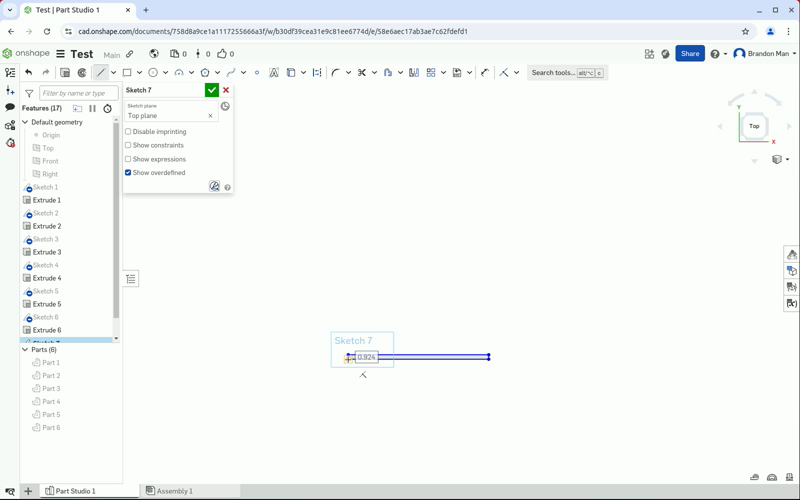
key(esc)
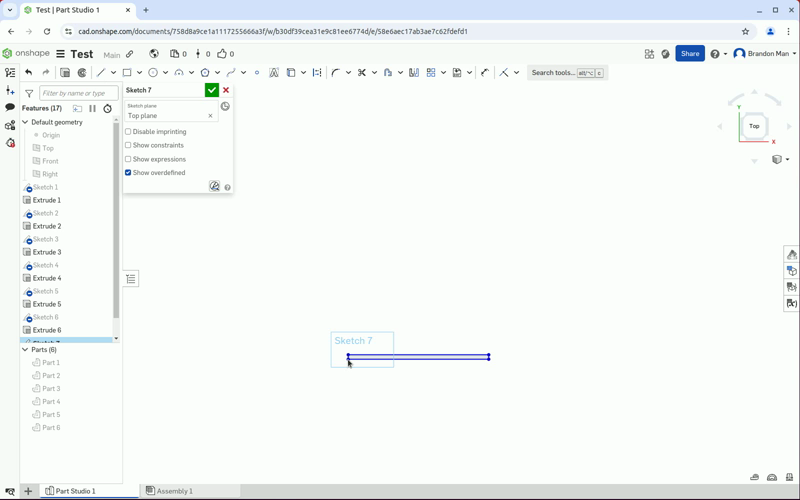
mouse_move(454, 356)
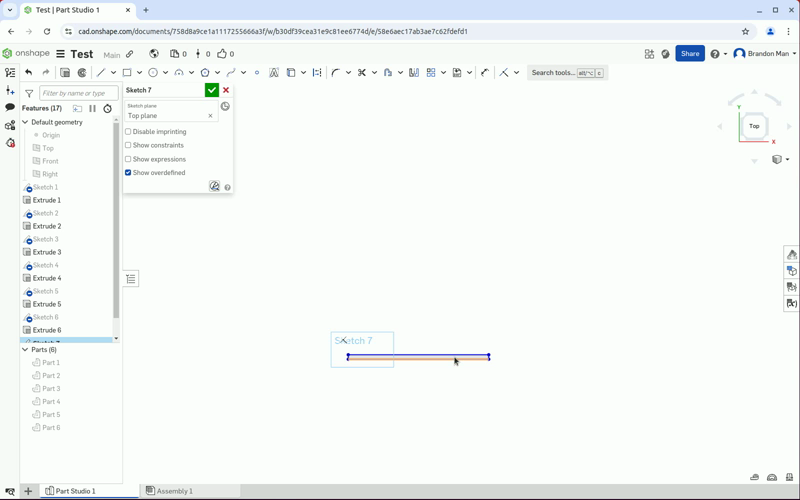
scroll(6)
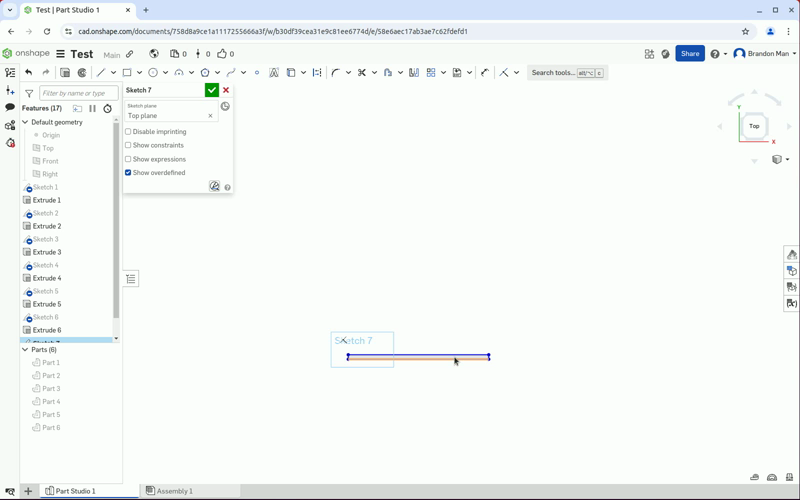
scroll(6)
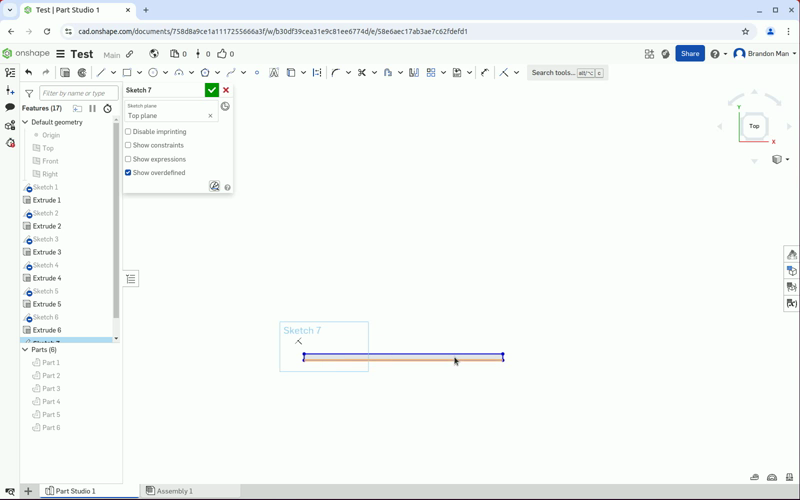
scroll(6)
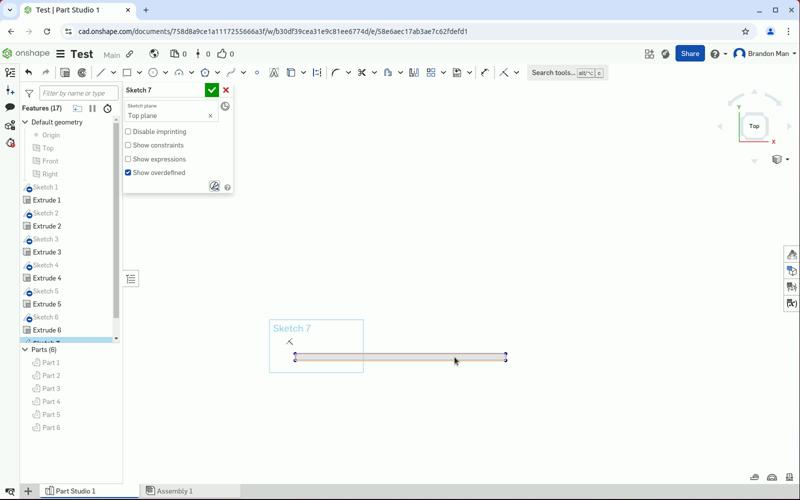
scroll(6)
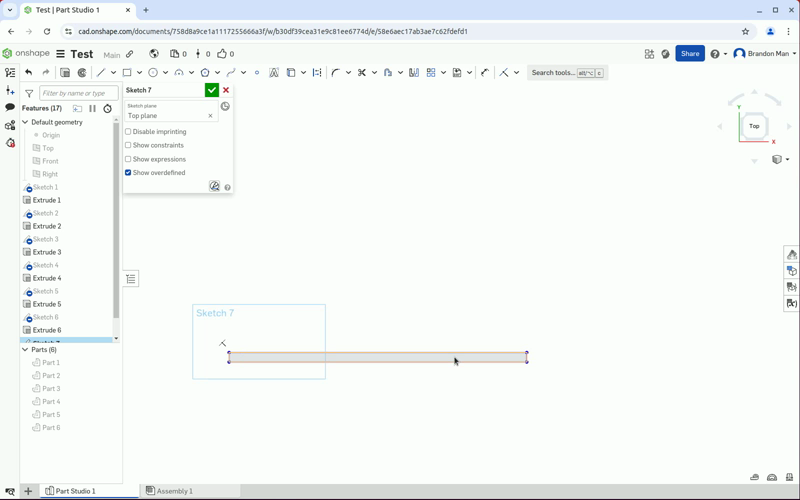
scroll(6)
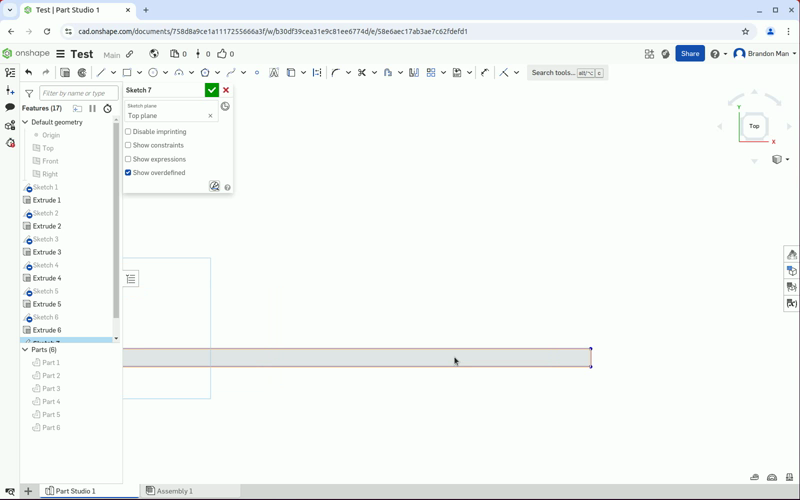
scroll(6)
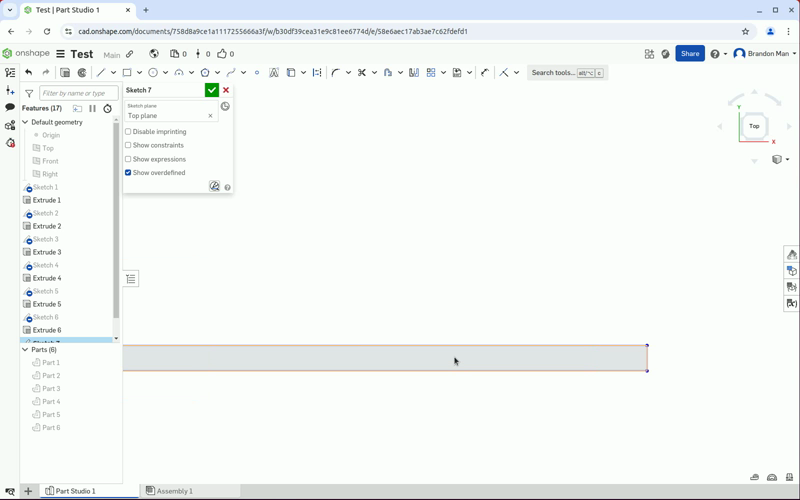
scroll(6)
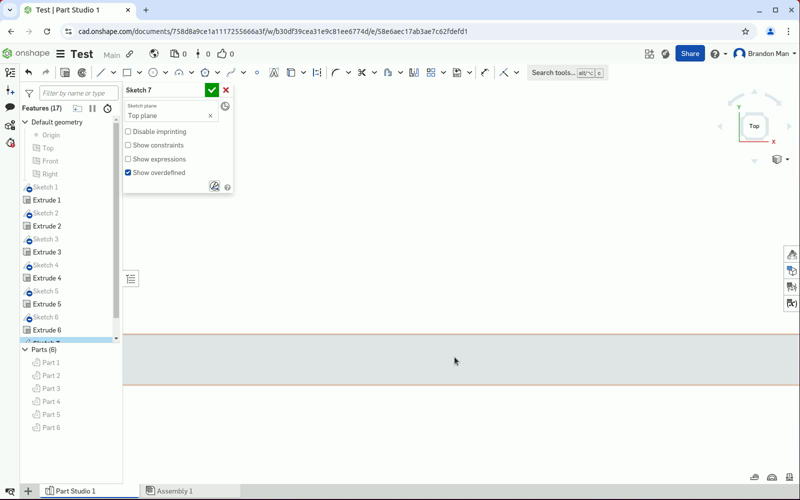
click(454, 356)
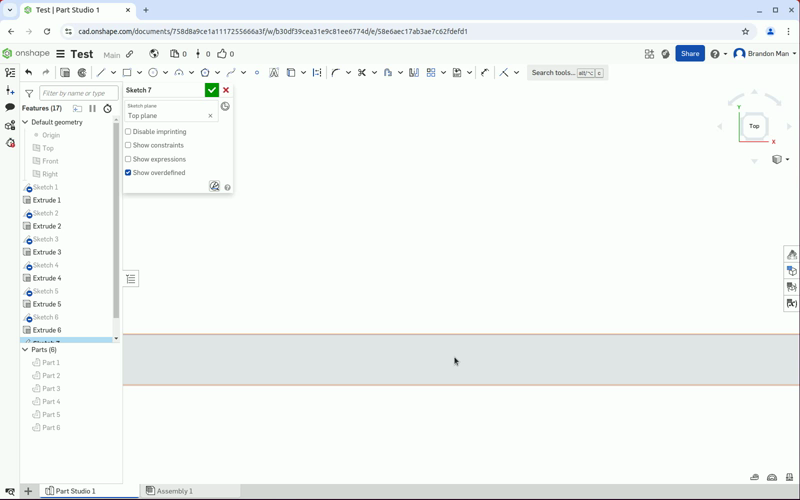
scroll(-6)
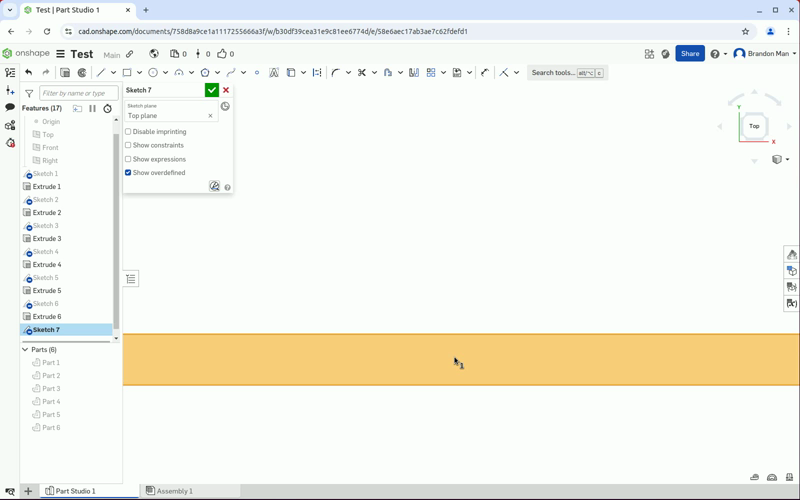
scroll(-6)
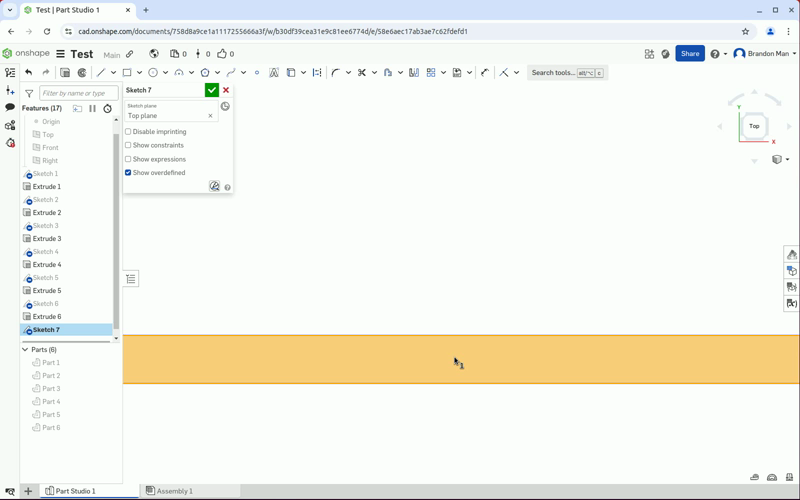
scroll(-6)
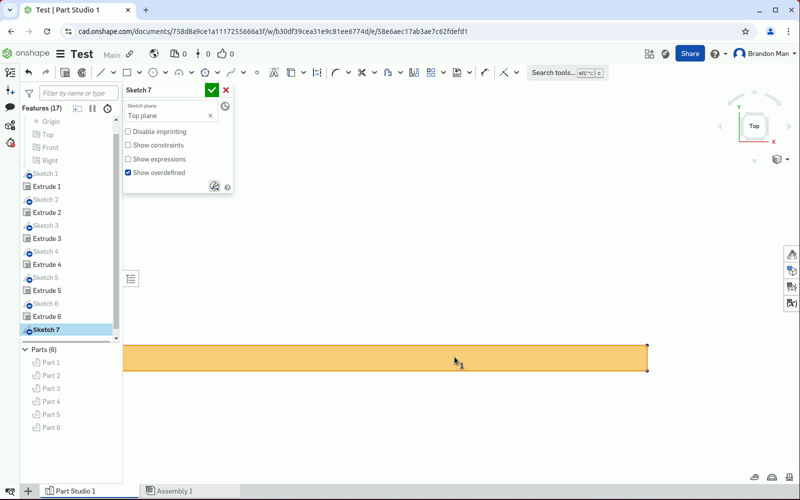
scroll(-6)
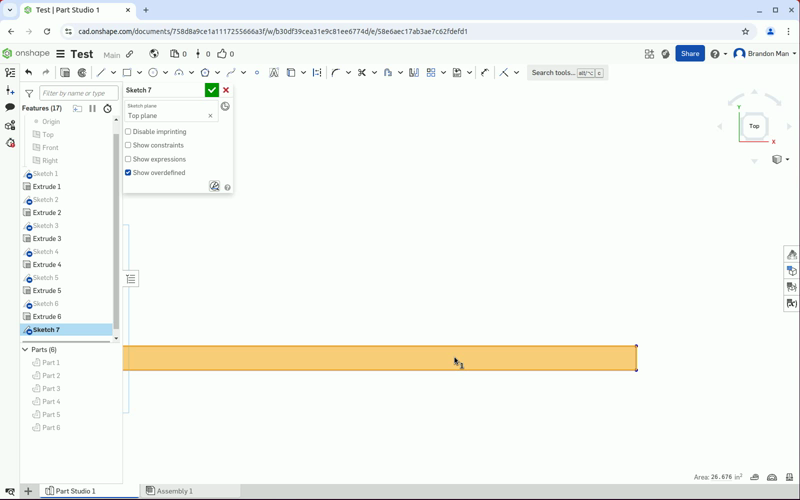
scroll(-6)
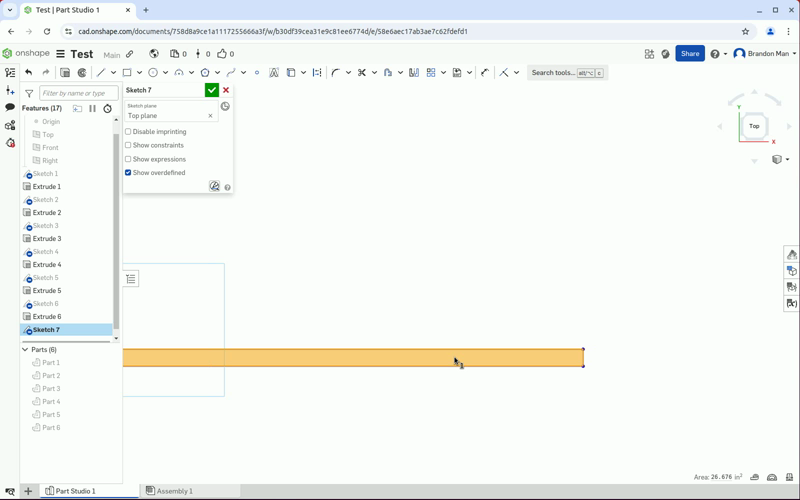
scroll(-6)
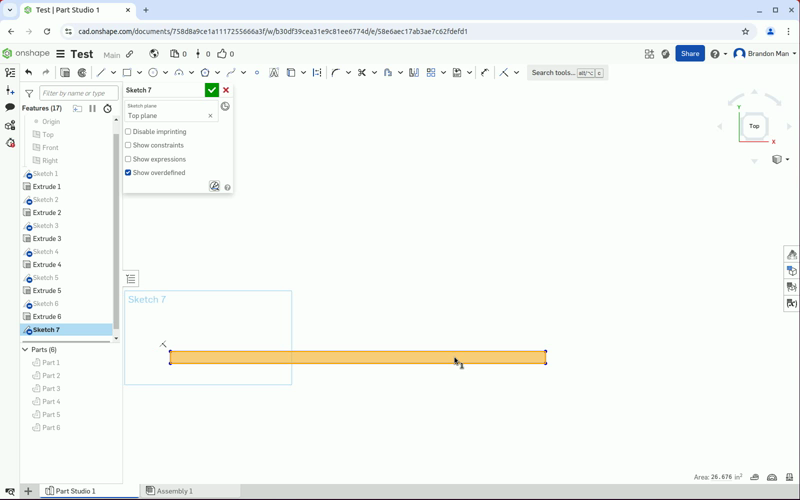
scroll(-6)
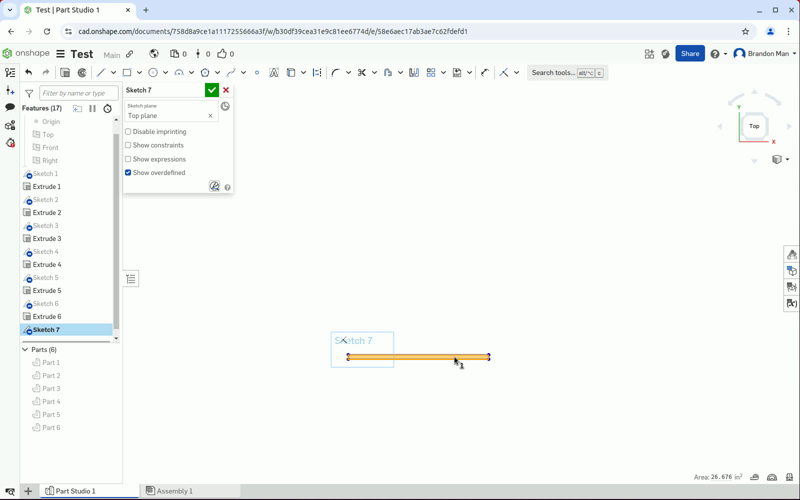
mouse_move(73, 352)
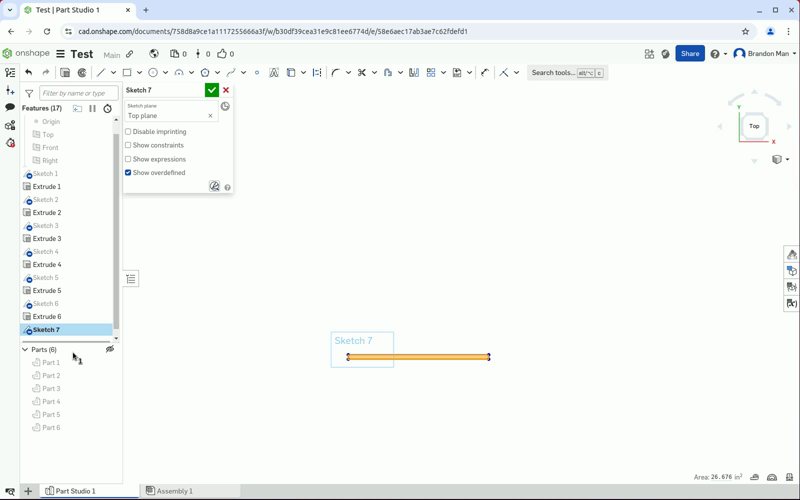
key(shift+y)
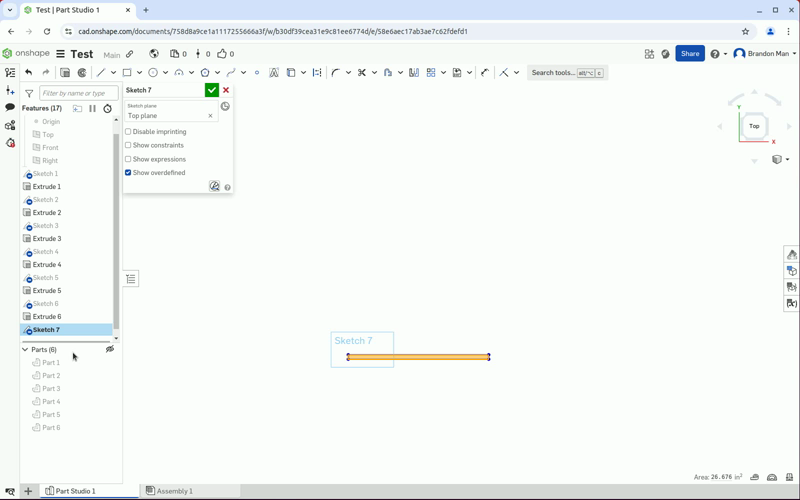
key(shift+e)
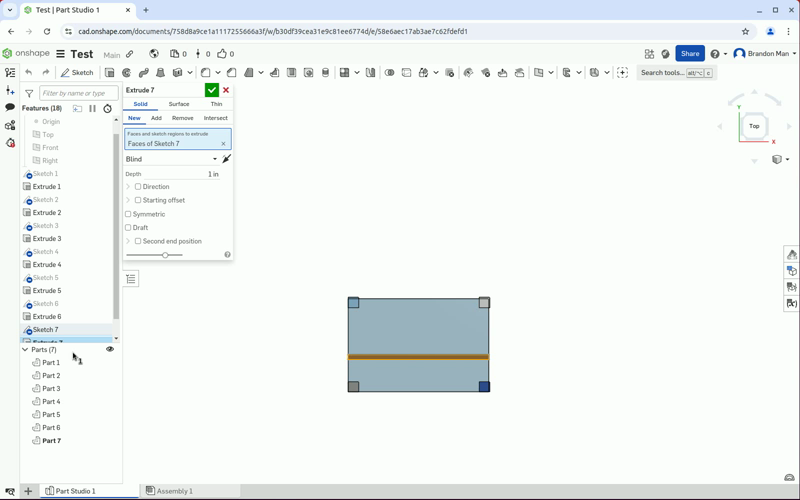
mouse_move(143, 106)
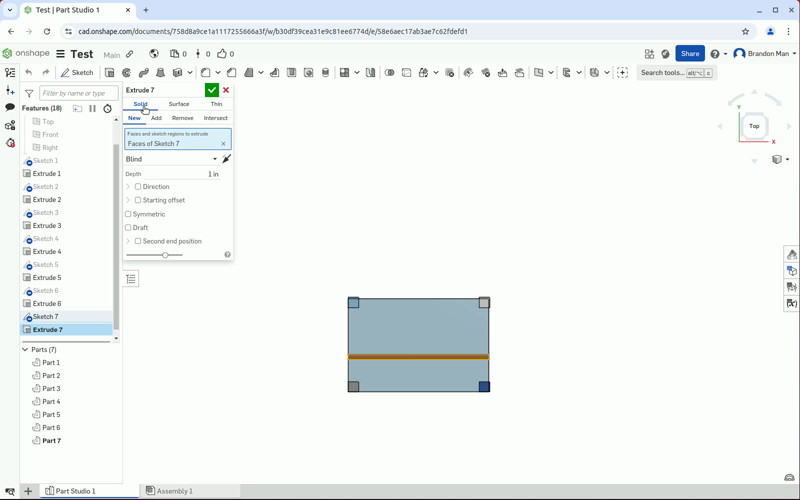
click(143, 106)
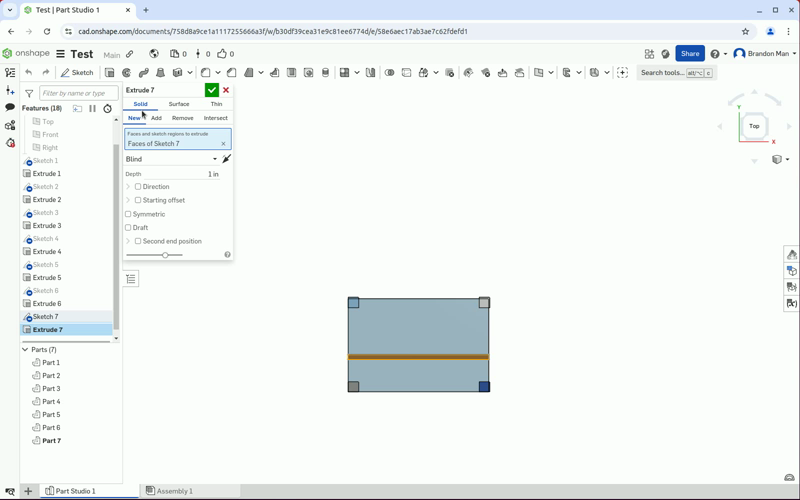
mouse_move(137, 120)
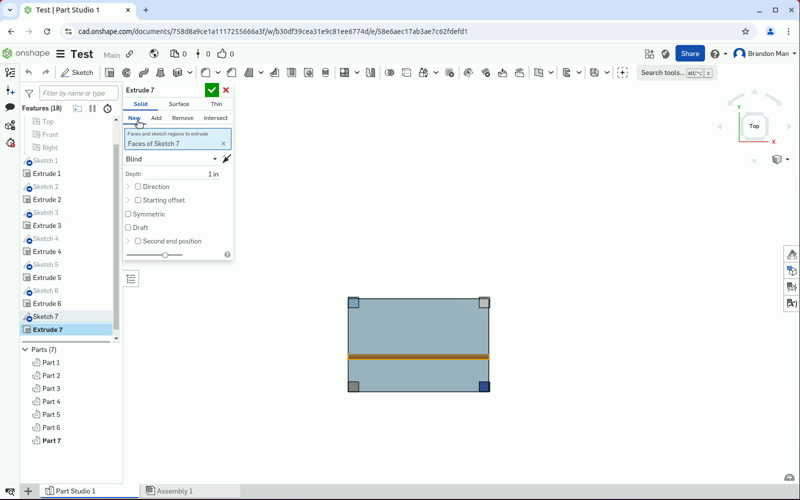
click(137, 120)
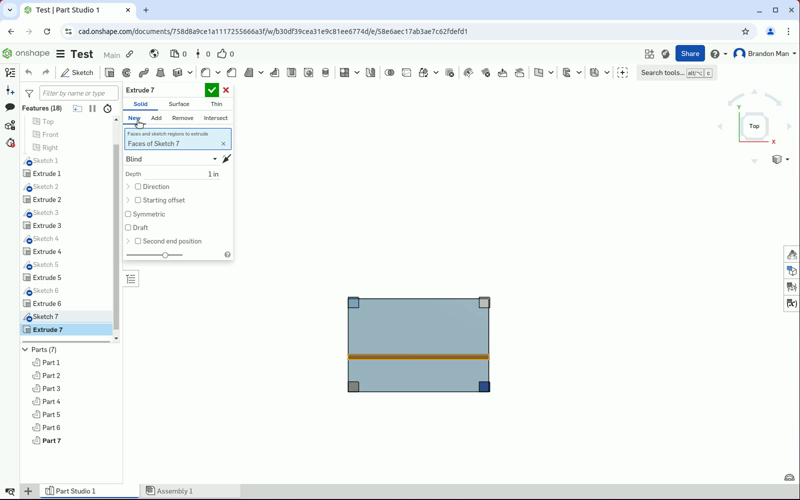
key(tab, 4)
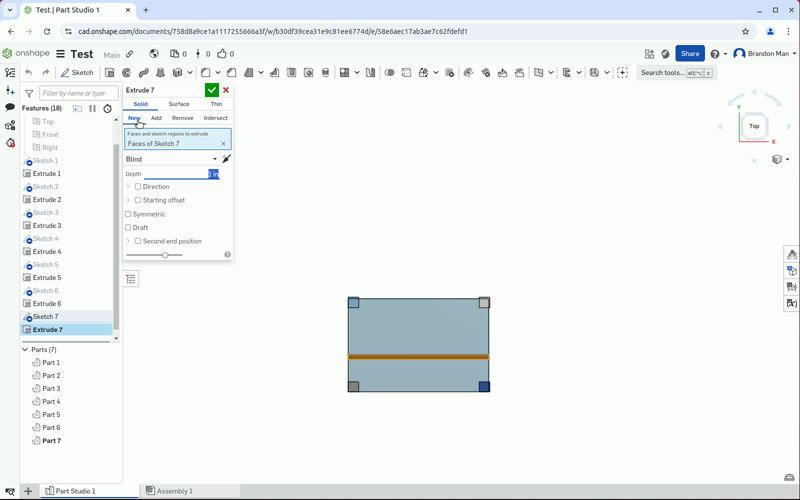
text(0.241)
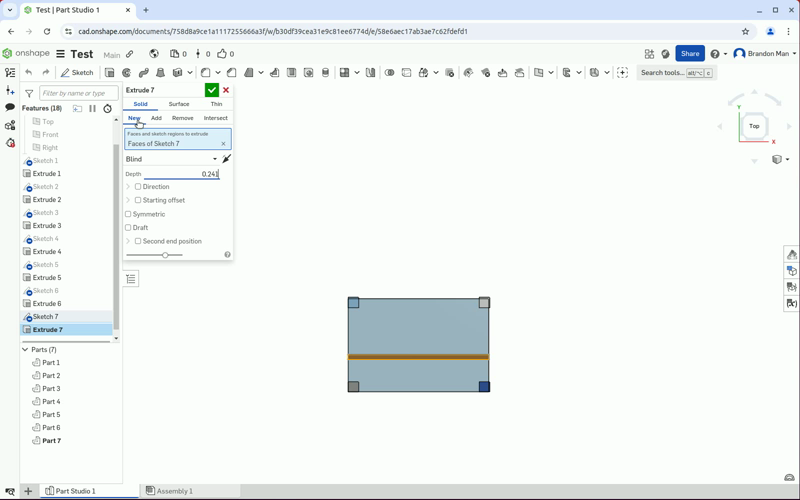
key(enter)
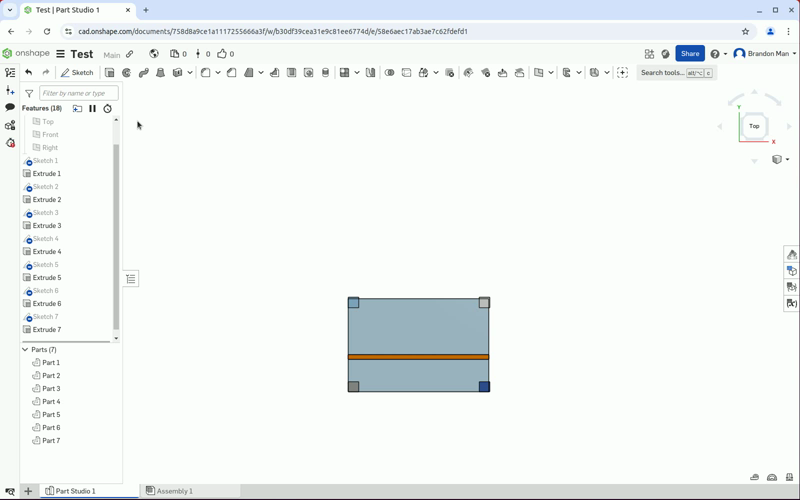
key(shift+h)
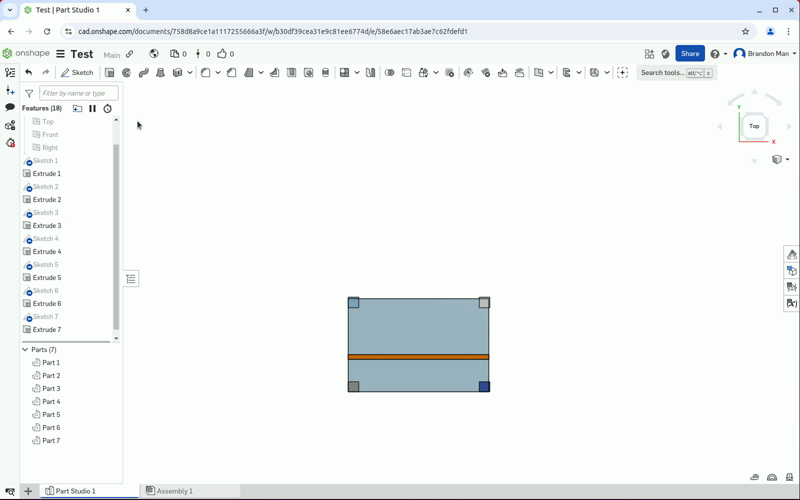
key(shift+h)
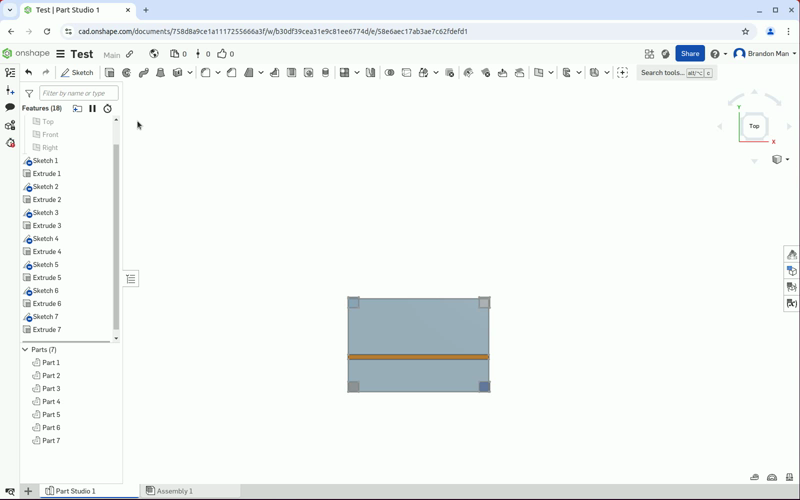
key(shift+7)
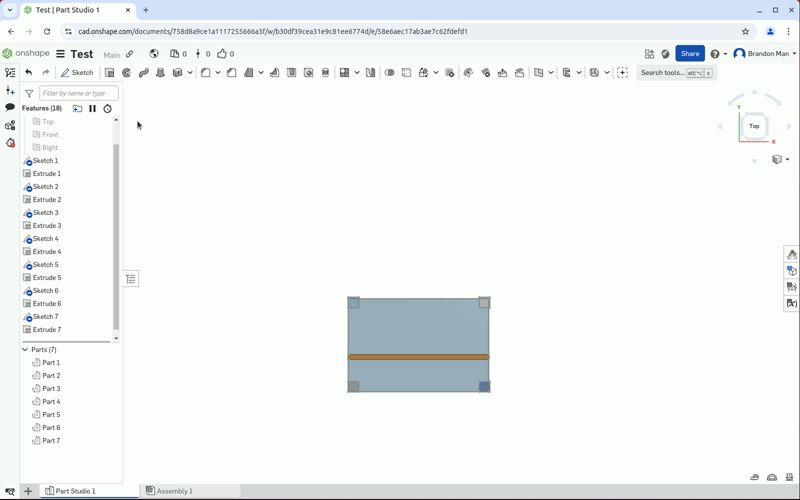
key(up, 3)
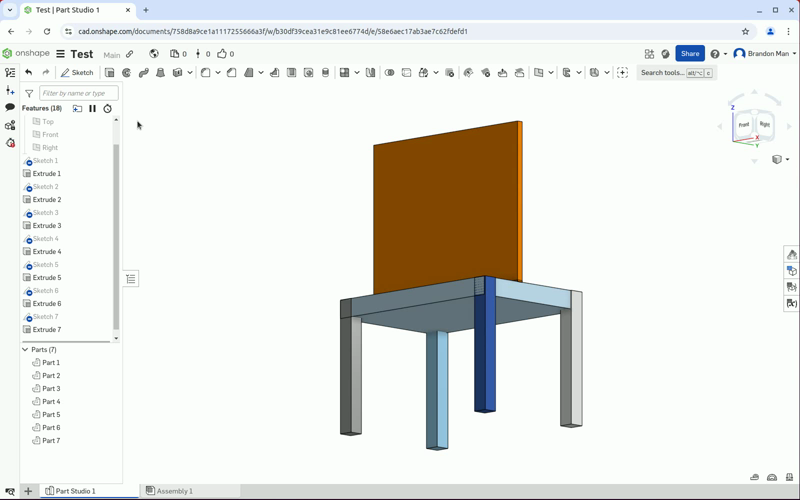
key(left, 3)
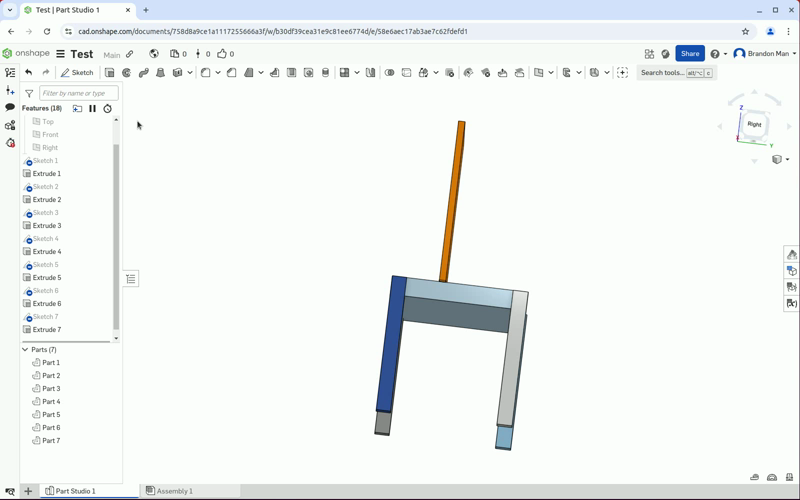
key(right, 3)
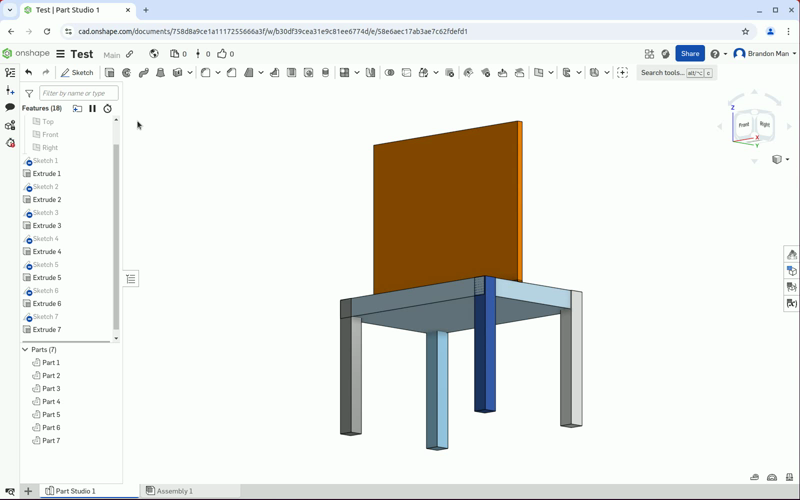
key(down, 3)
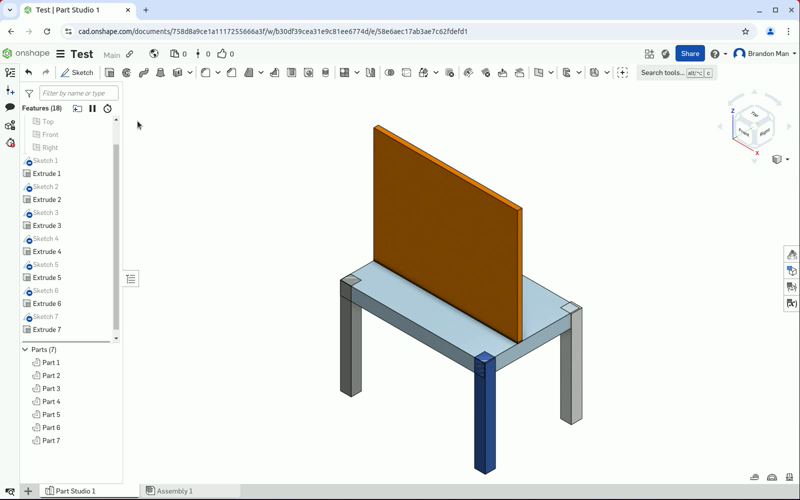
mouse_move(69, 163)
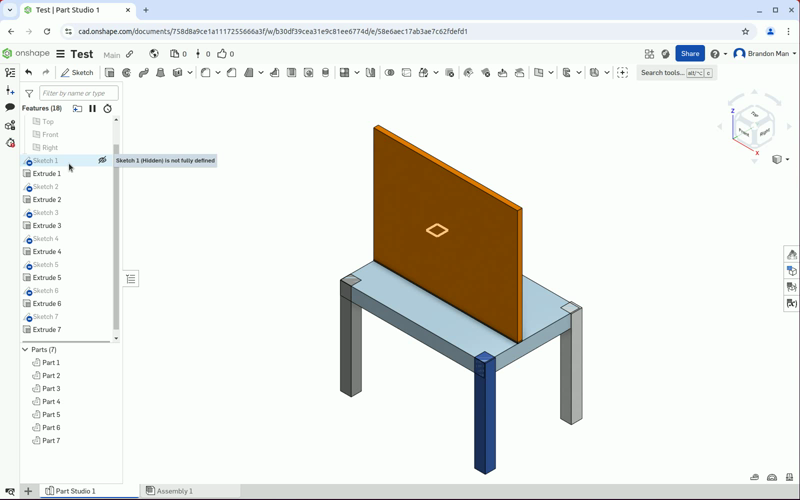
click(69, 163)